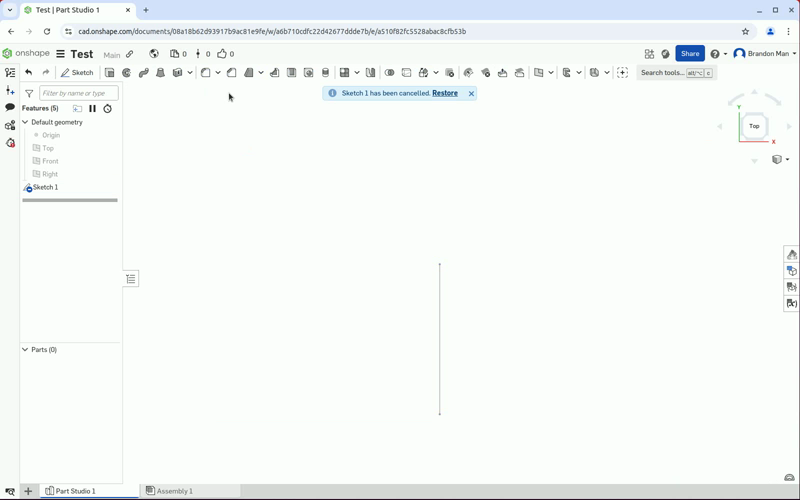
key(shift+h)
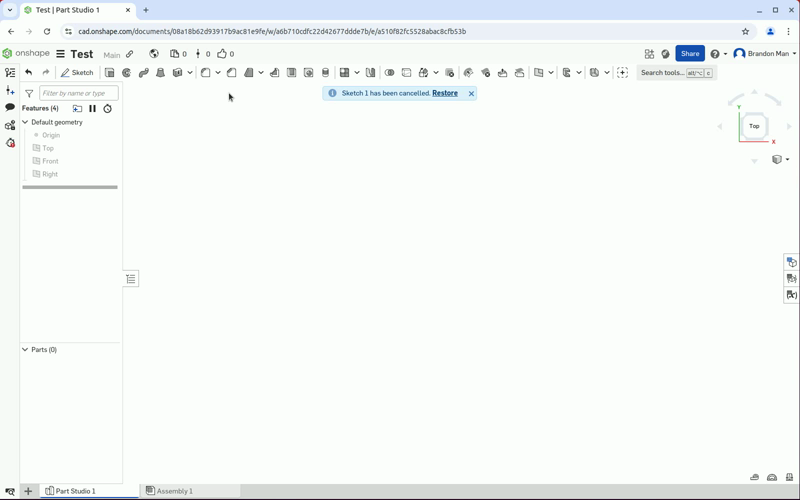
mouse_move(73, 352)
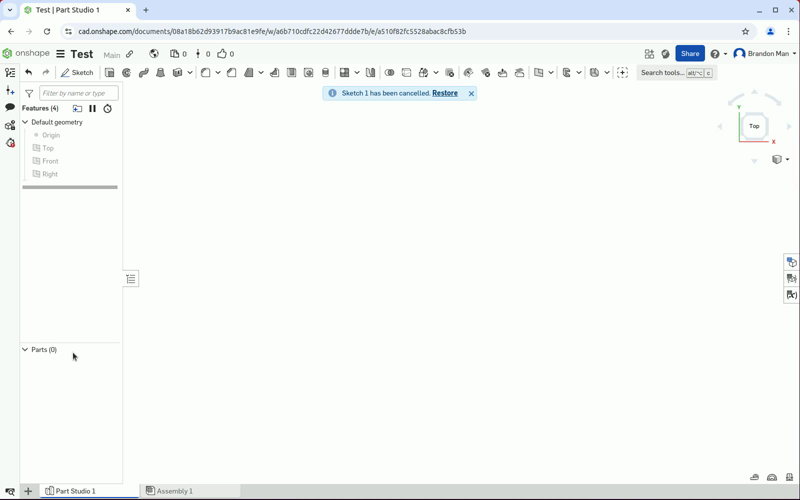
key(y)
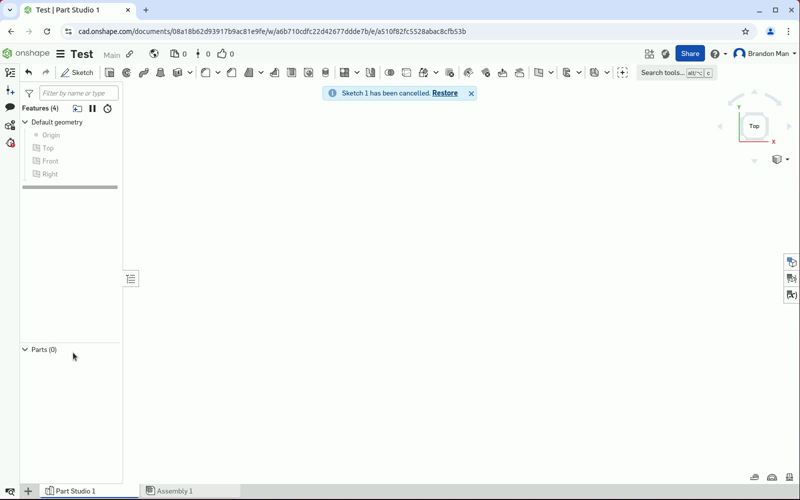
key(shift+p)
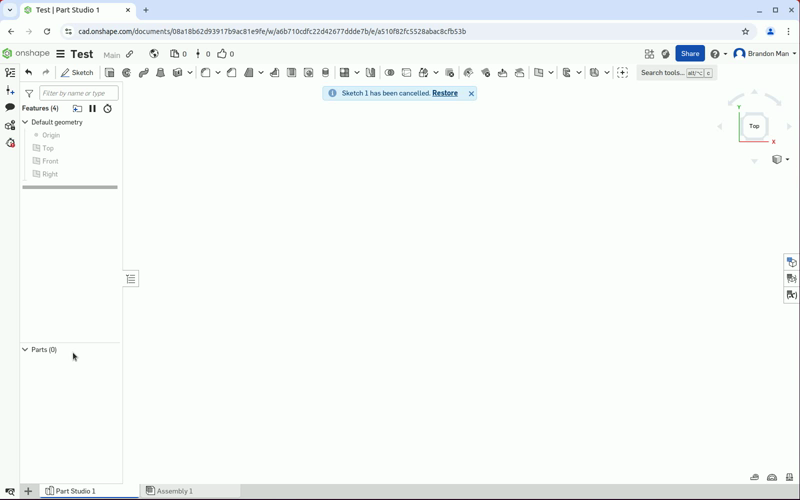
key(space)
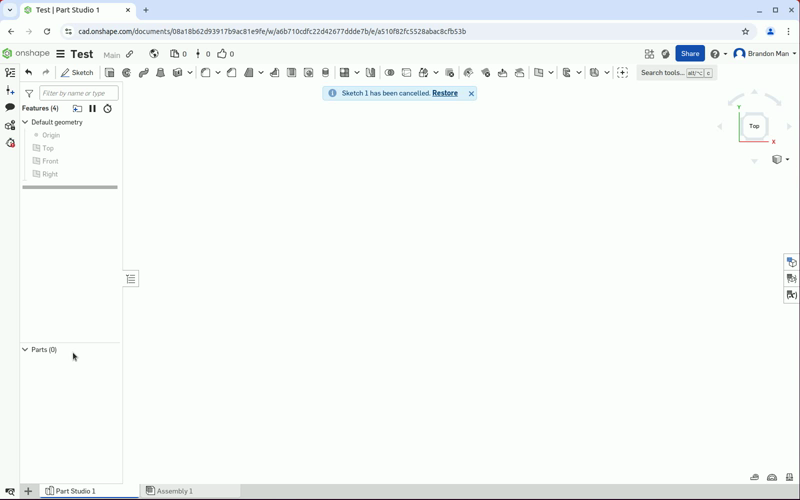
key_down(shift)
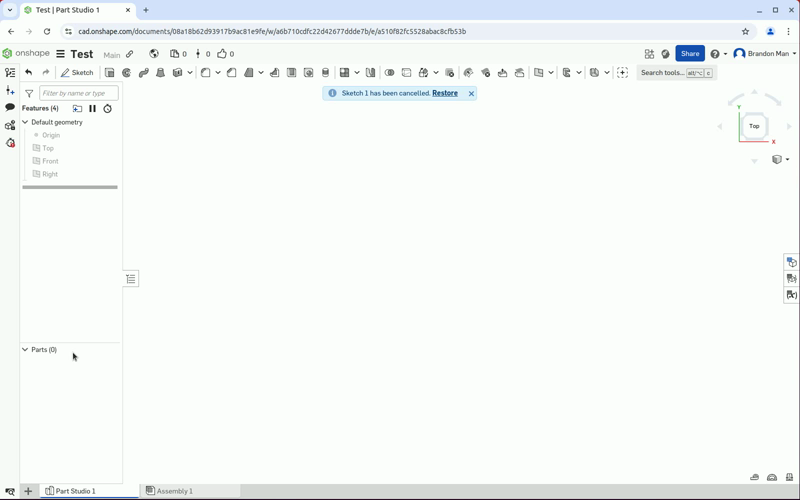
key(up)
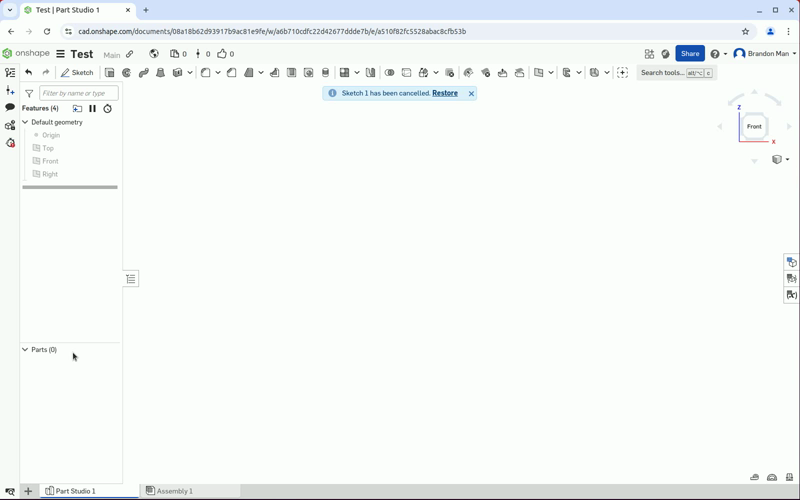
key_up(shift)
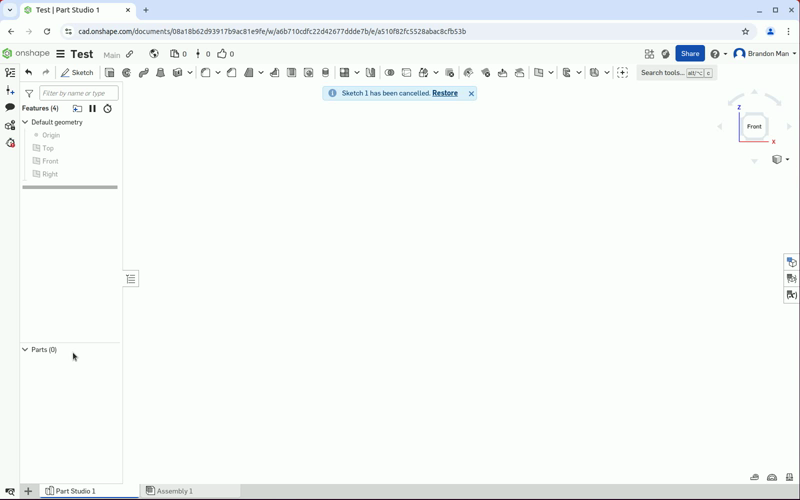
mouse_move(73, 352)
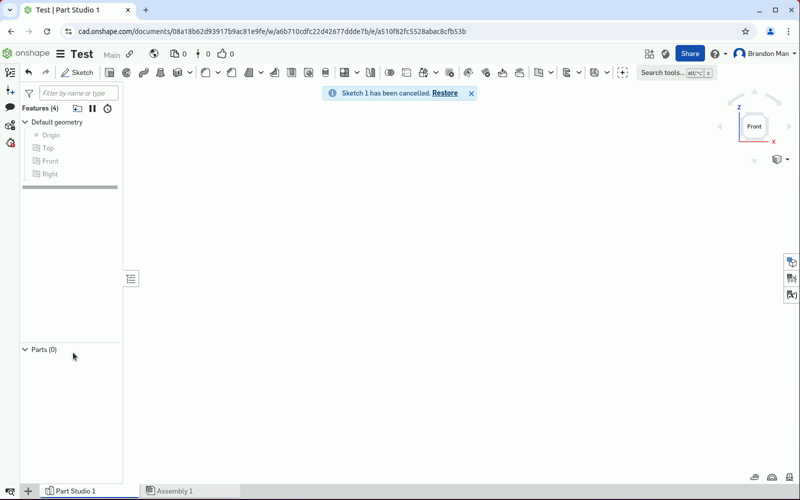
key(shift+y)
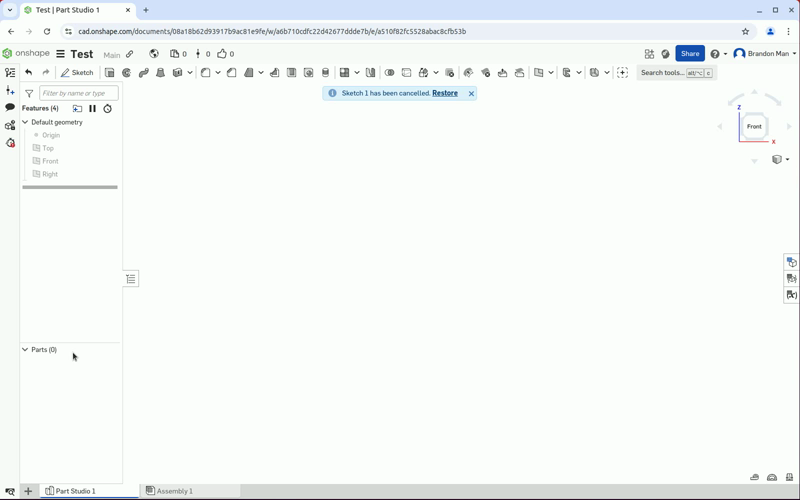
key(shift+s)
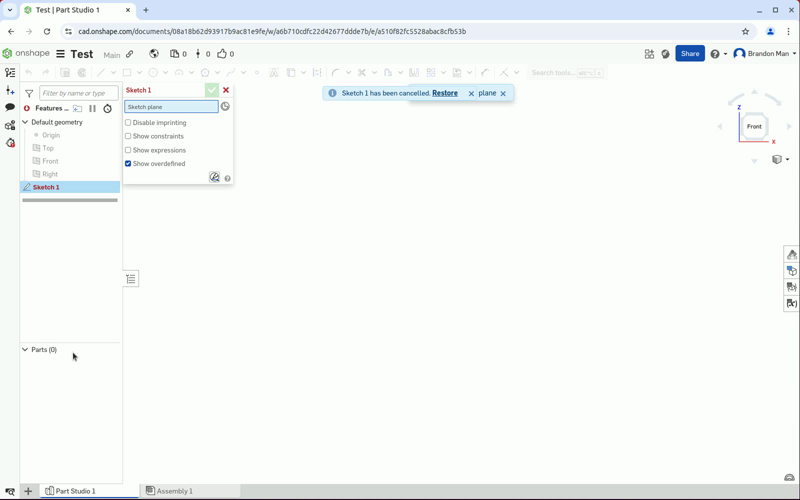
mouse_move(73, 163)
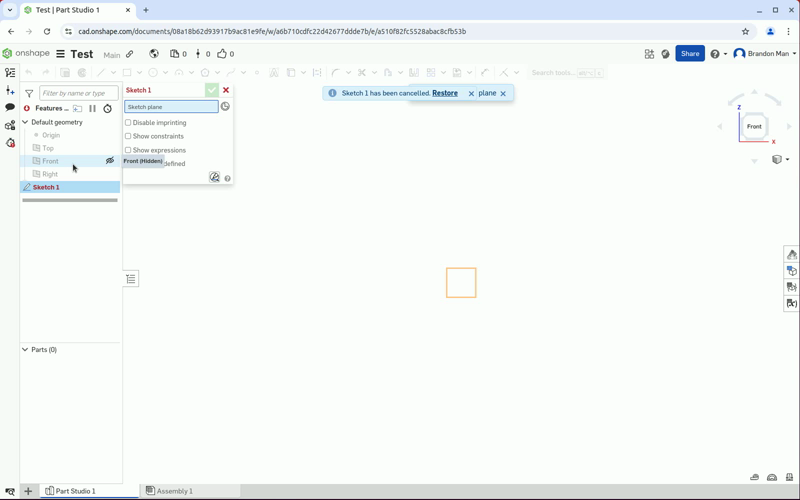
click(73, 163)
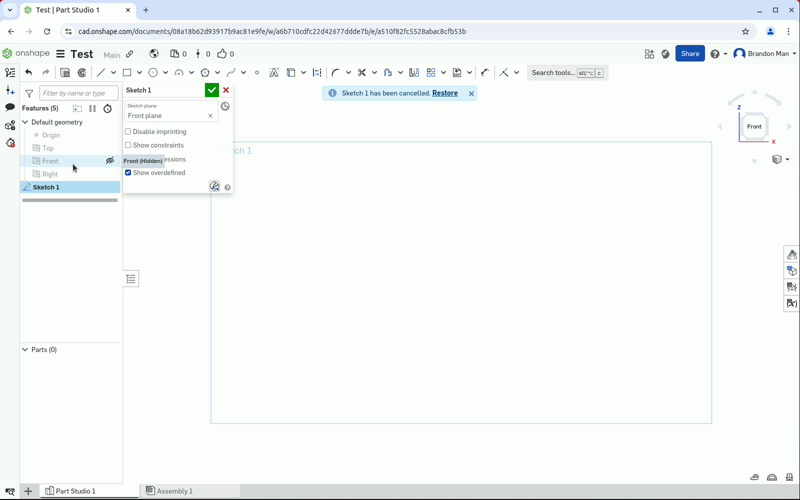
mouse_move(73, 352)
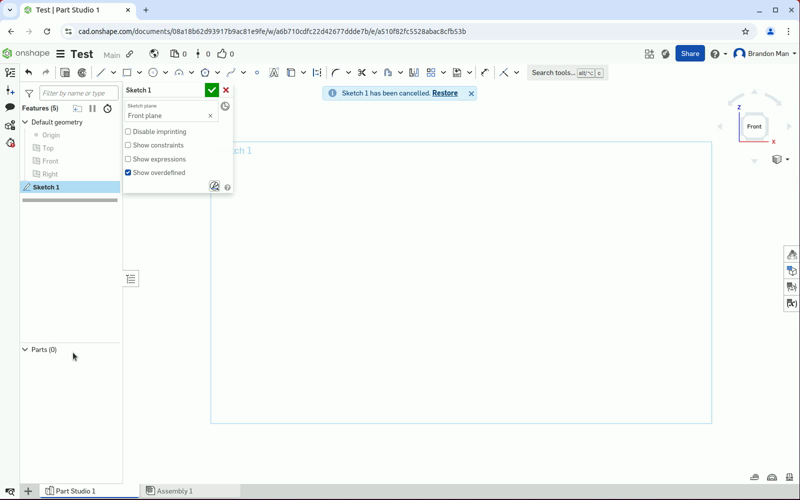
key(y)
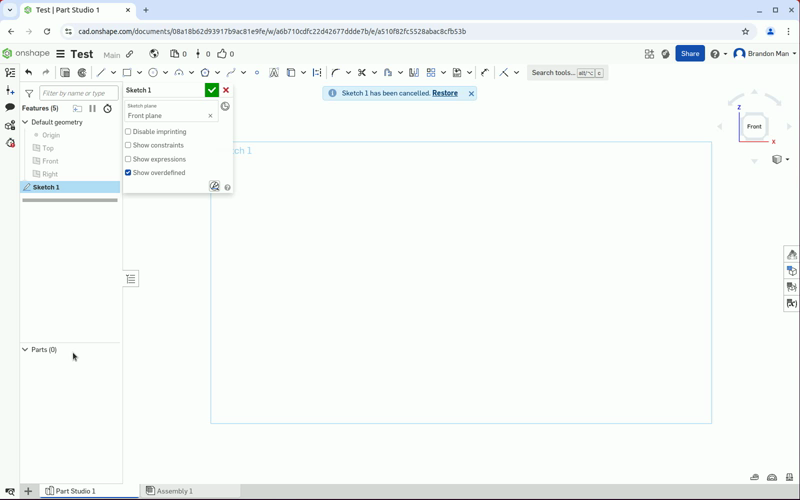
key(l)
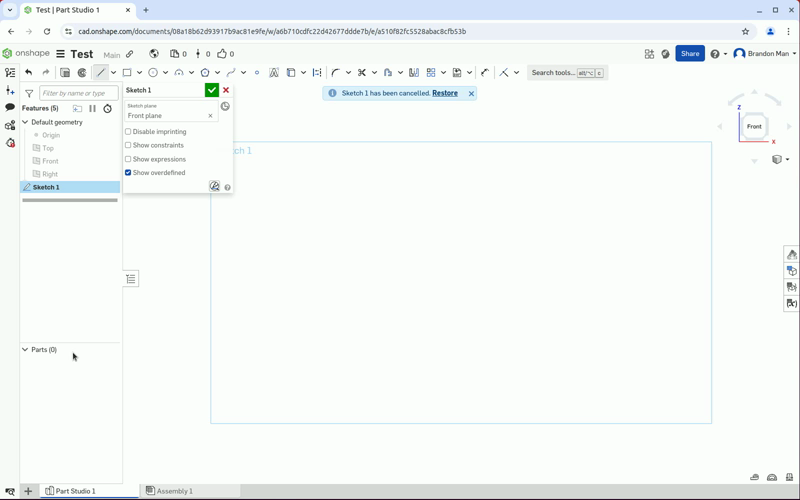
key_down(shift)
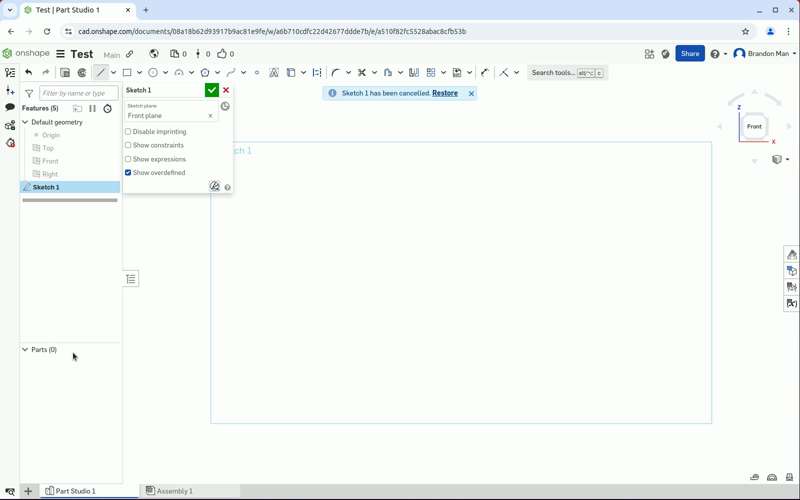
mouse_move(412, 282)
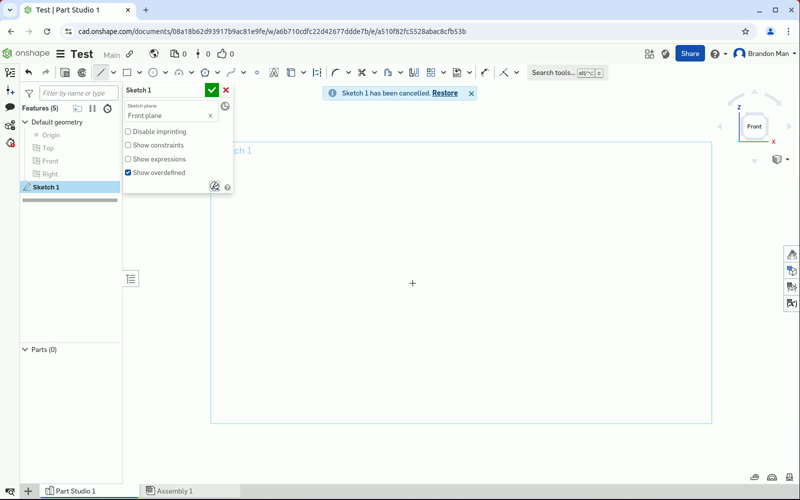
click(412, 282)
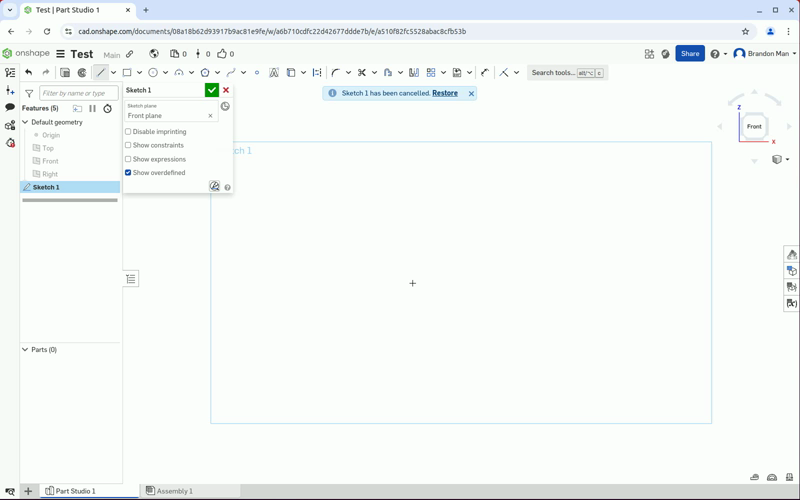
key_up(shift)
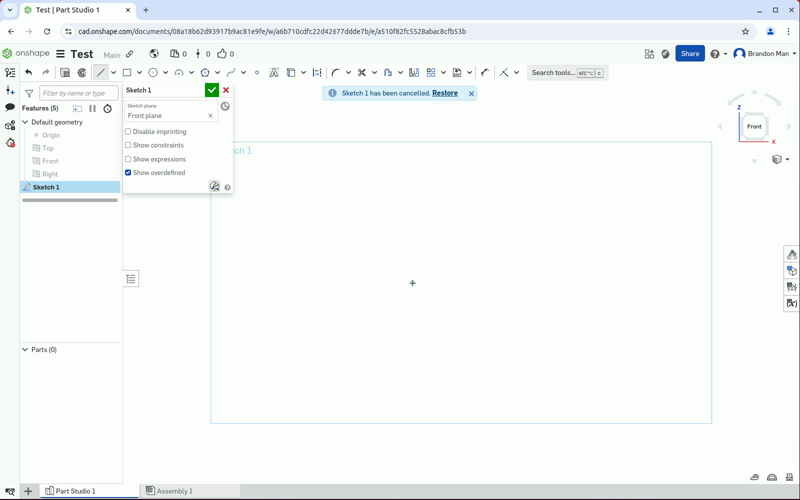
key_down(shift)
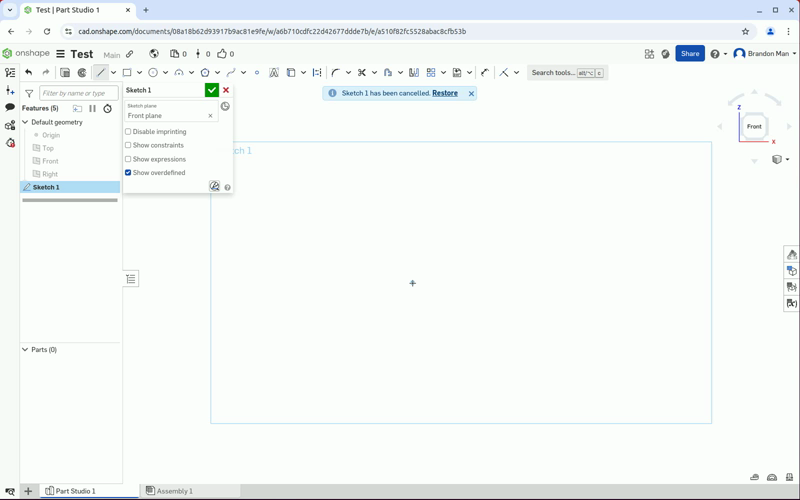
mouse_move(508, 282)
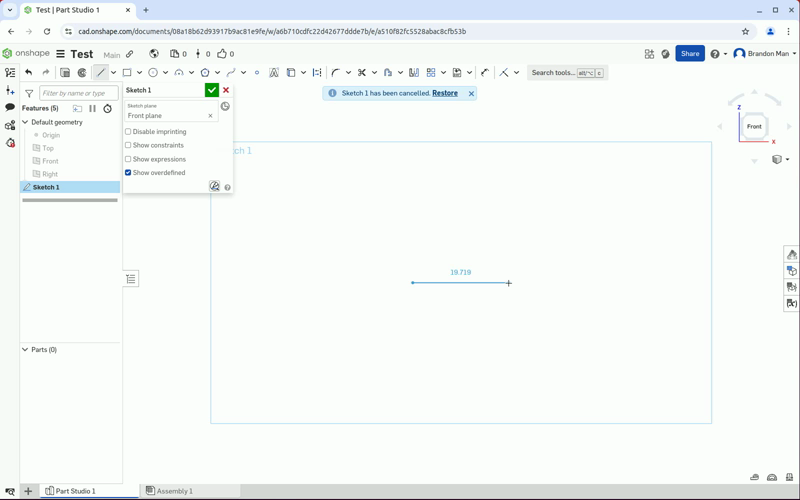
click(508, 282)
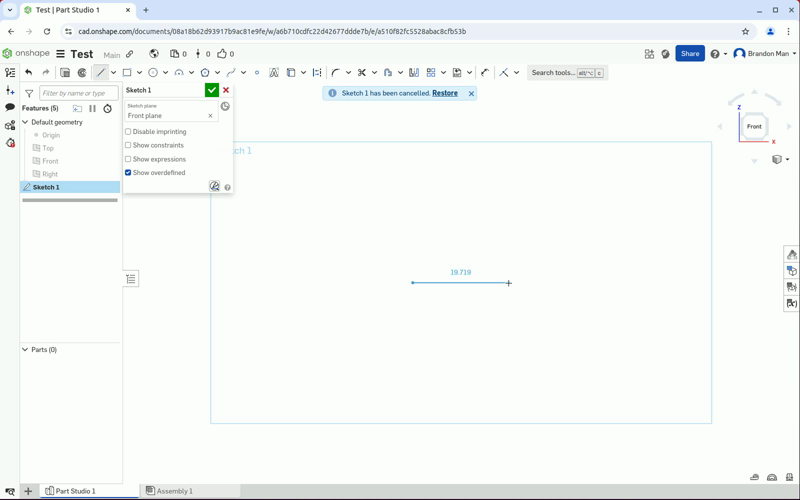
key_up(shift)
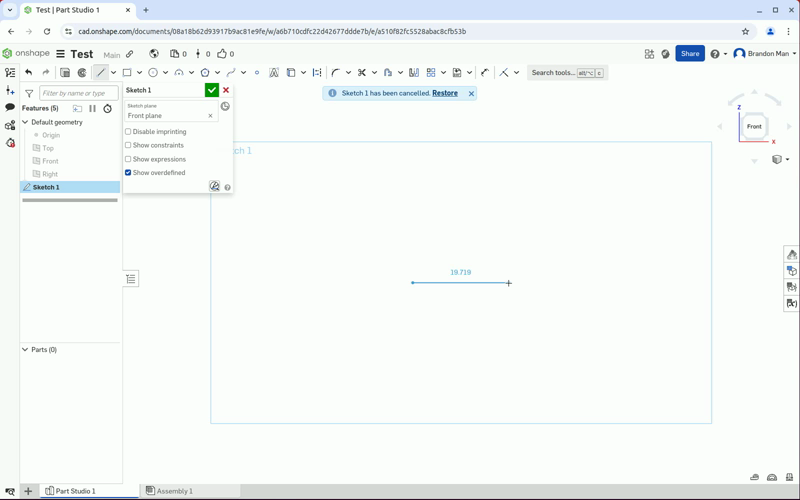
key_down(shift)
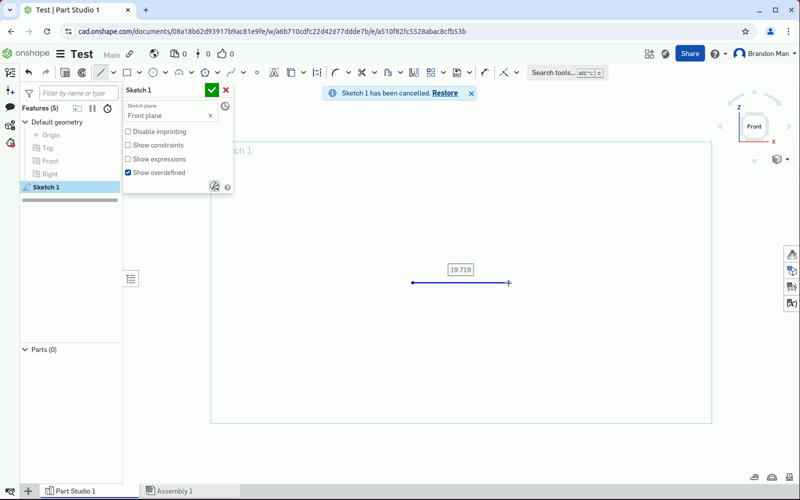
mouse_move(508, 170)
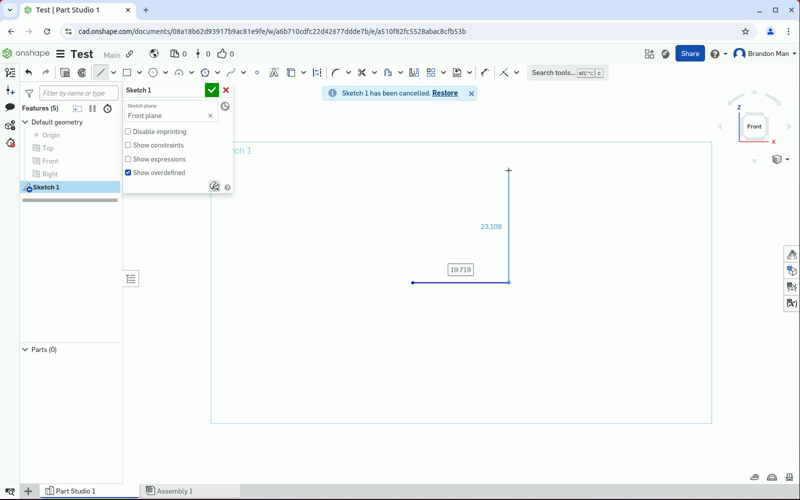
click(508, 170)
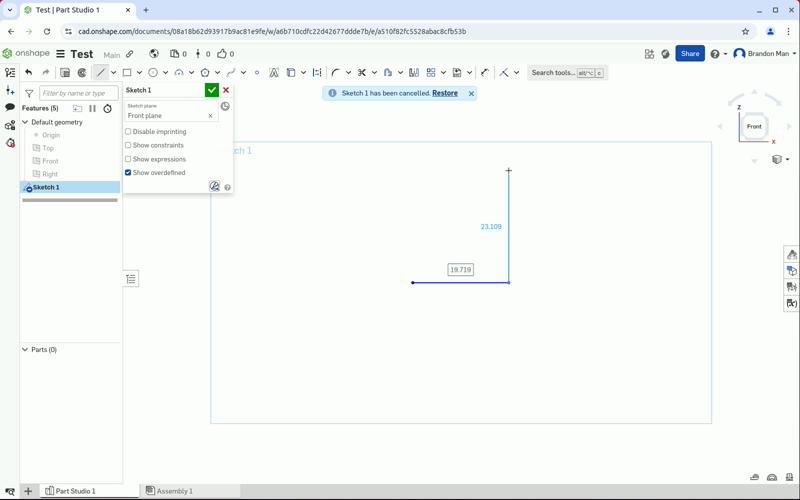
key_up(shift)
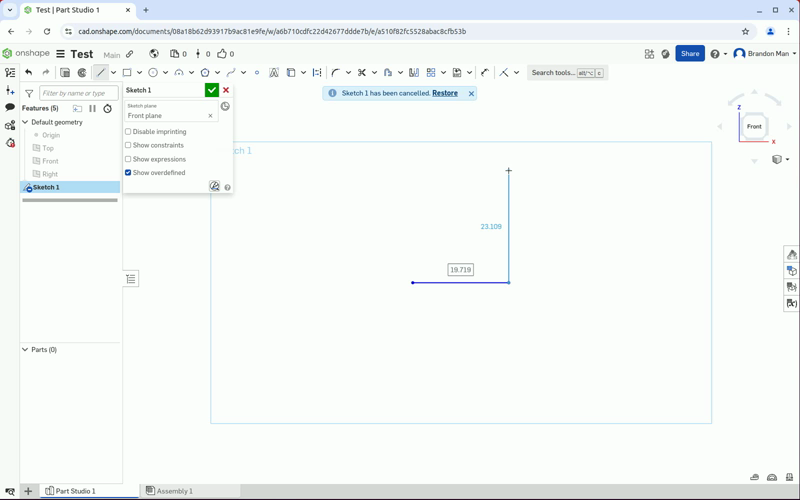
key_down(shift)
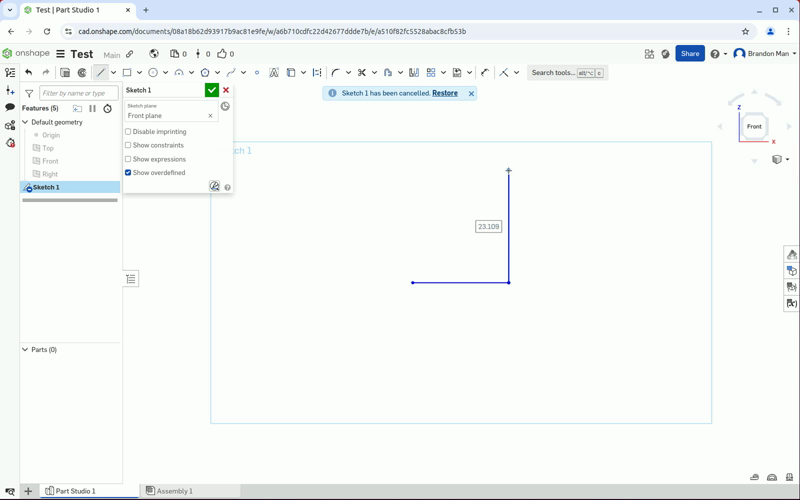
mouse_move(412, 170)
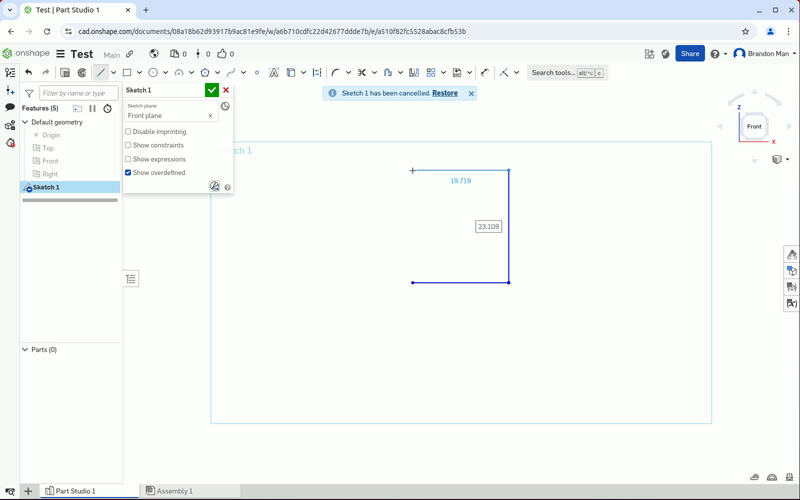
click(412, 170)
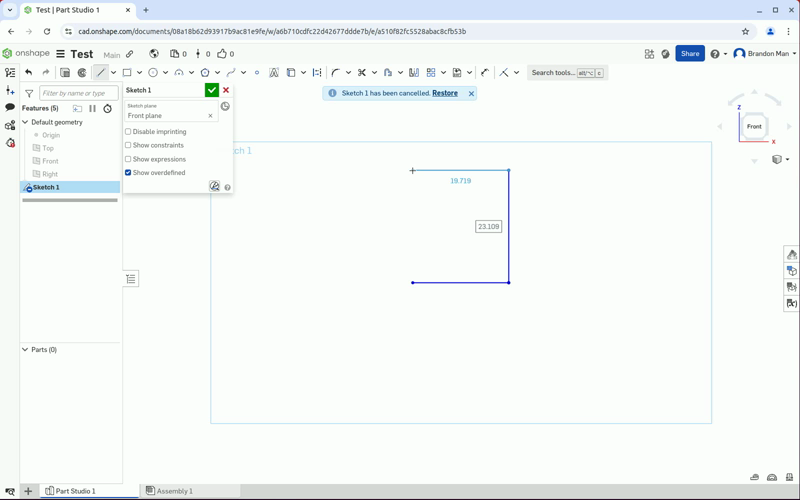
key_up(shift)
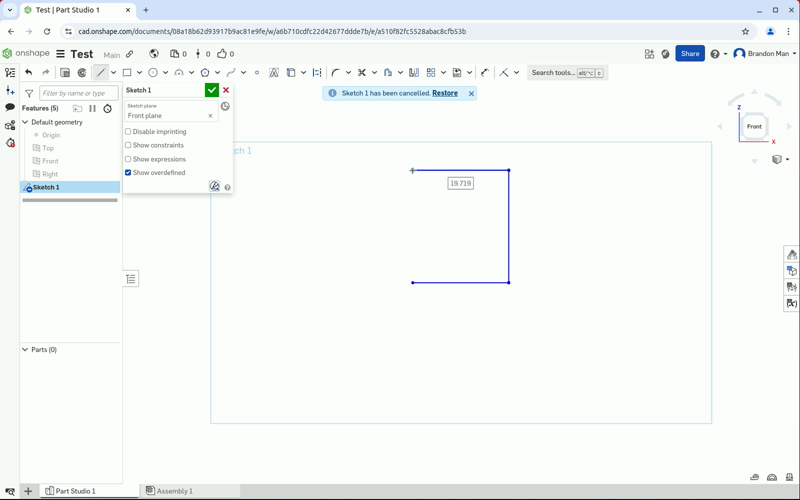
key_down(shift)
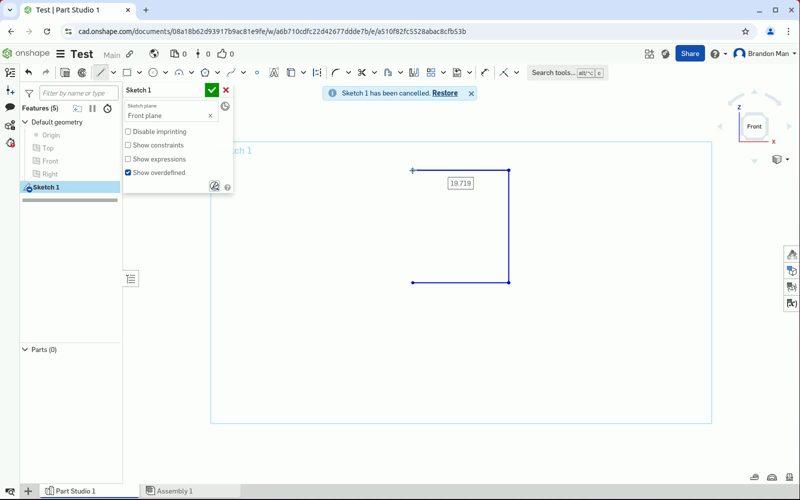
mouse_move(412, 282)
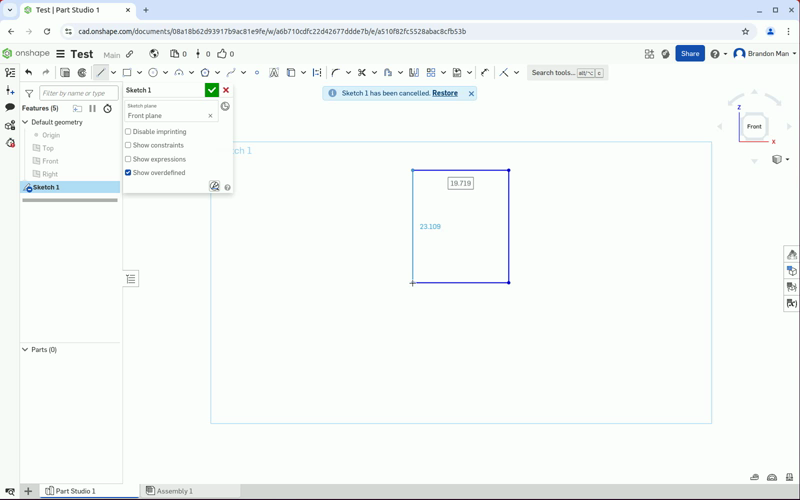
key_up(shift)
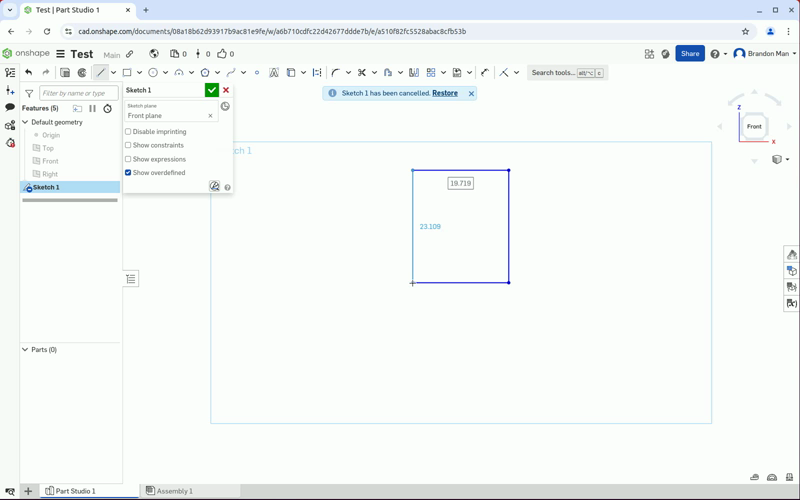
click(412, 282)
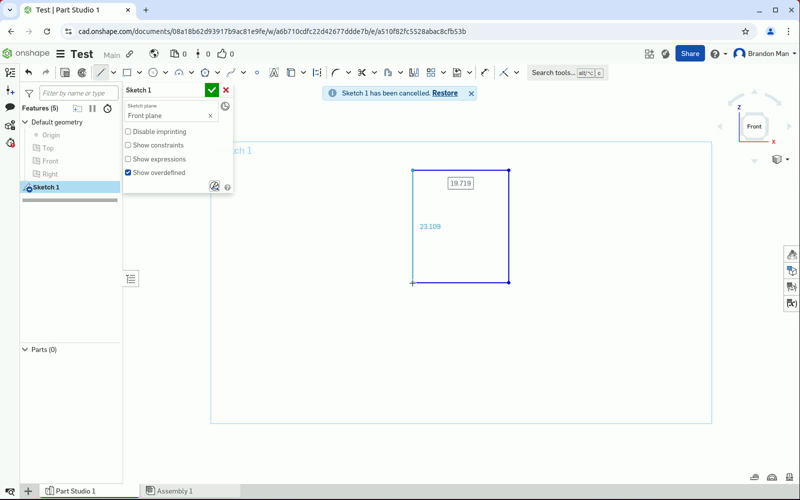
key(esc)
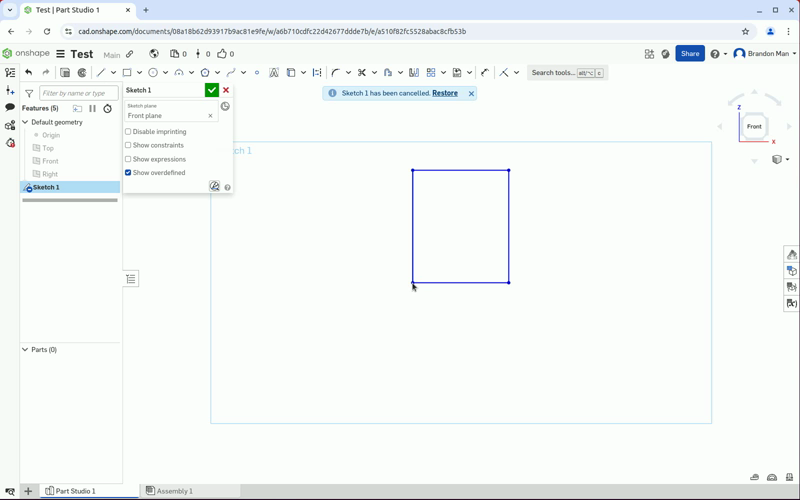
mouse_move(437, 212)
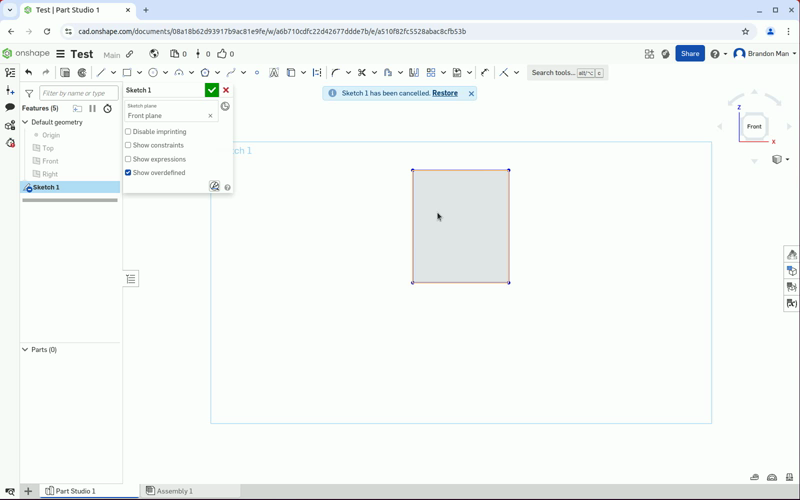
click(437, 212)
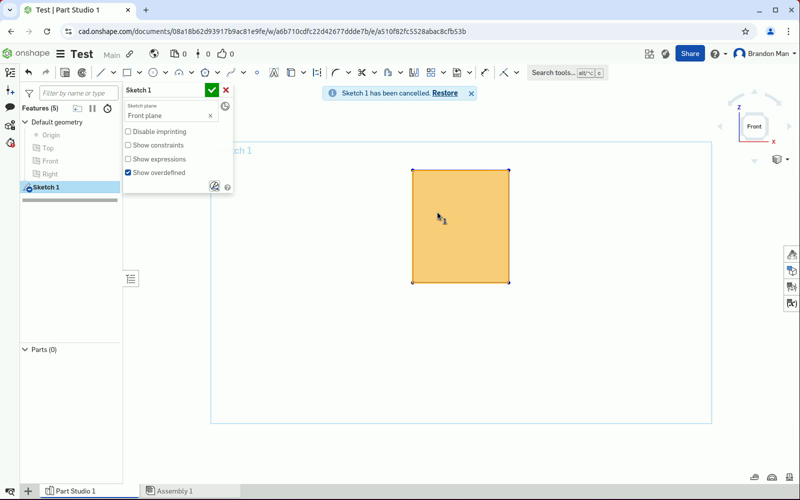
mouse_move(73, 352)
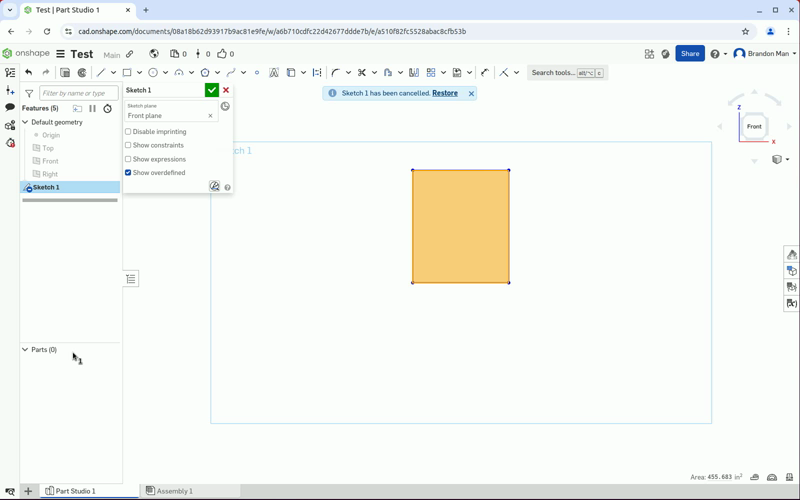
key(shift+y)
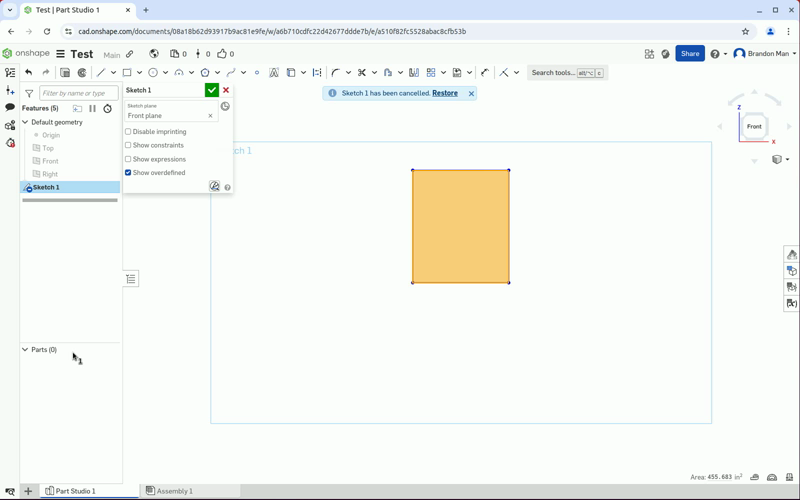
key(shift+e)
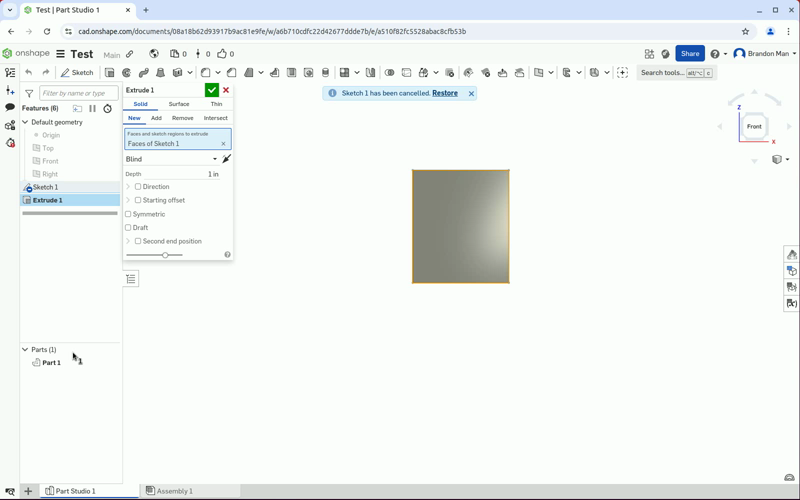
mouse_move(143, 106)
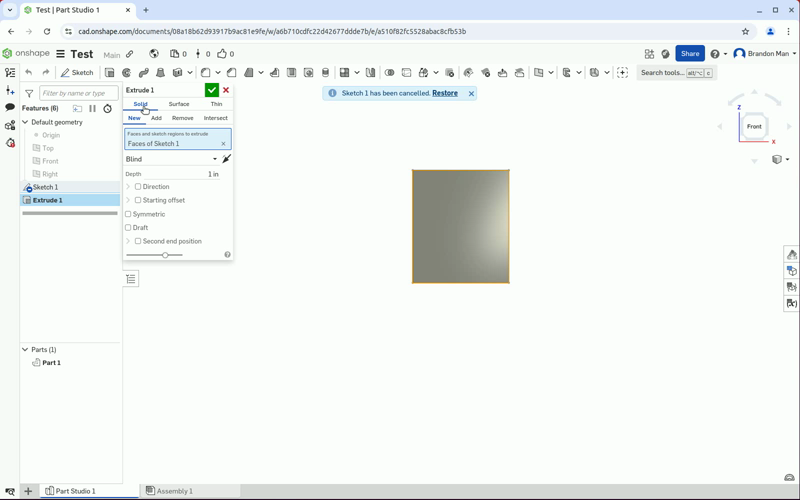
click(143, 106)
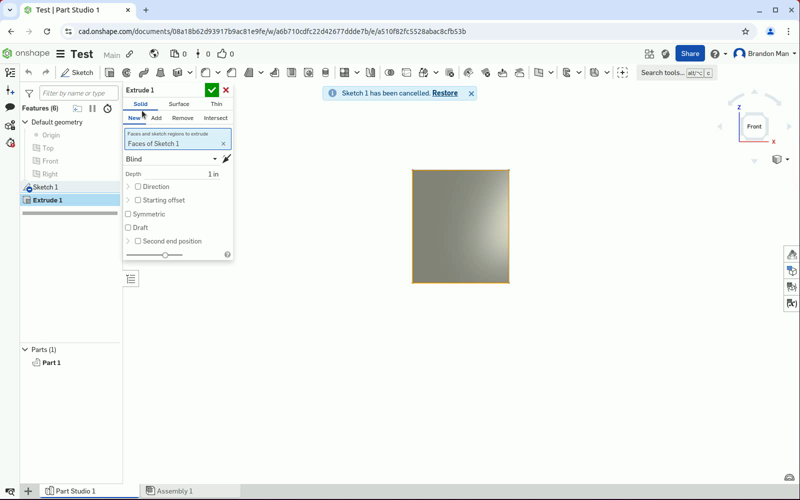
mouse_move(137, 120)
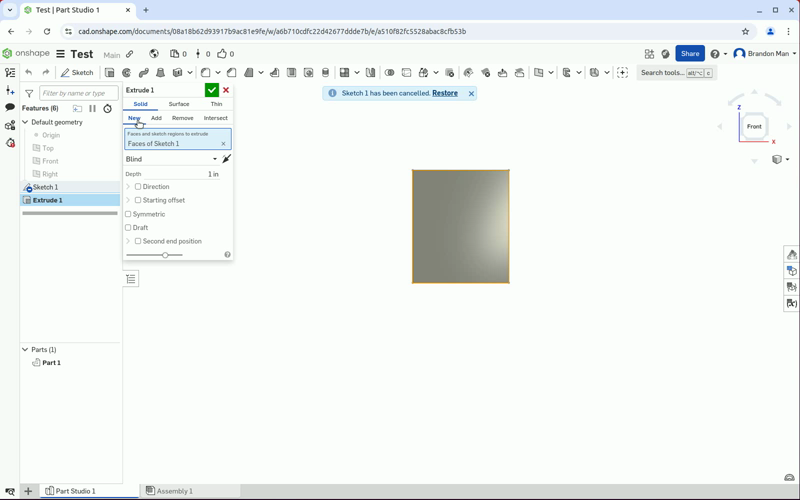
click(137, 120)
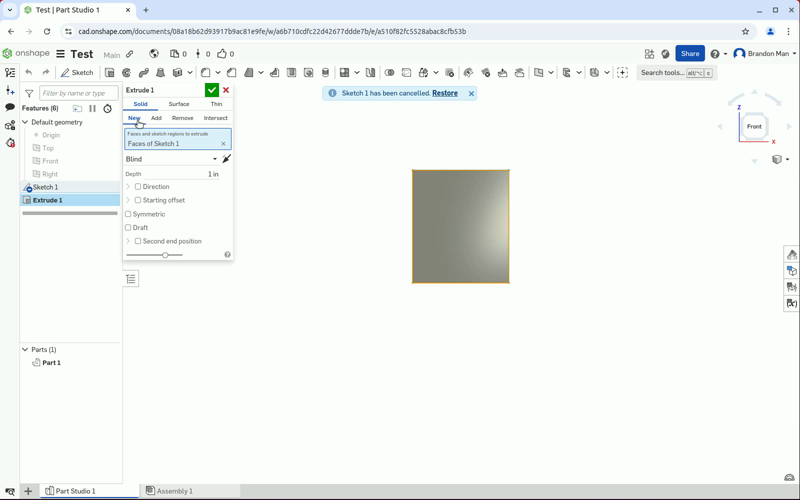
key(tab, 4)
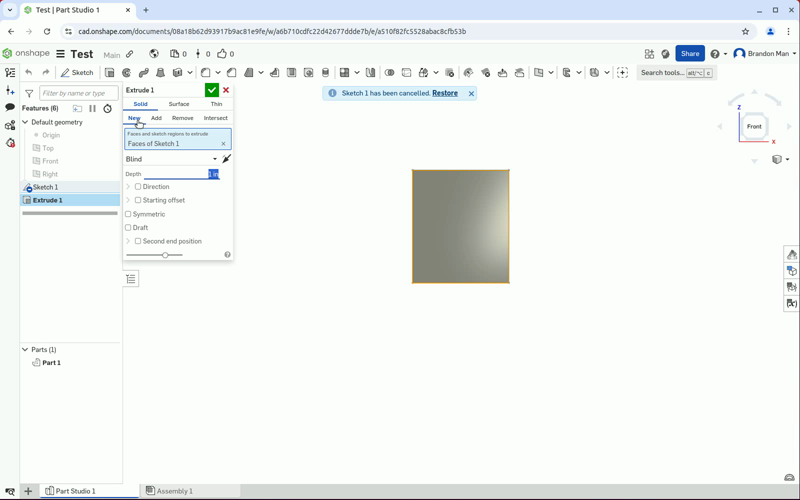
text(12.998)
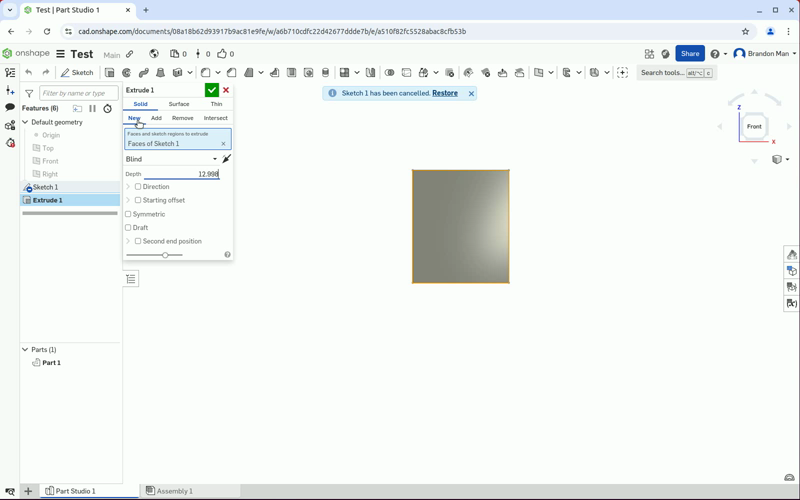
key(tab, 3)
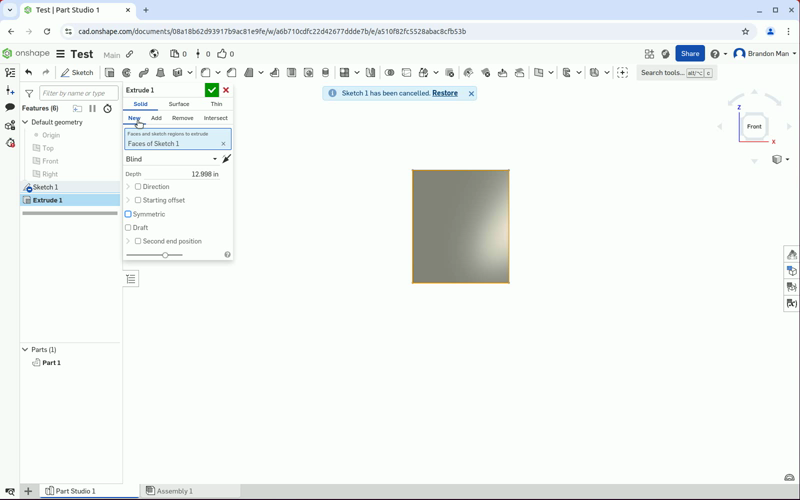
key(space)
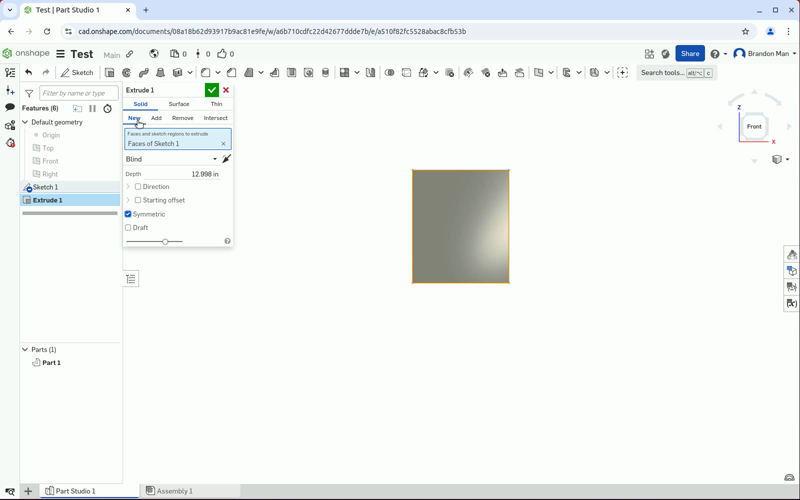
key(enter)
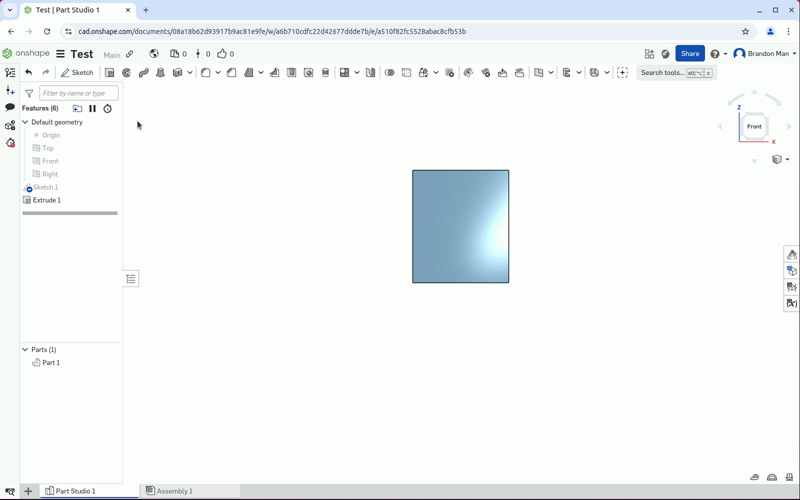
key(shift+h)
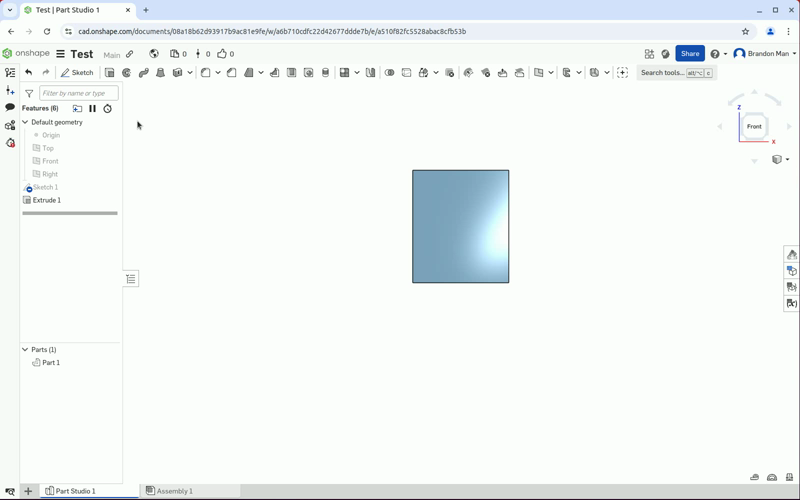
key(shift+h)
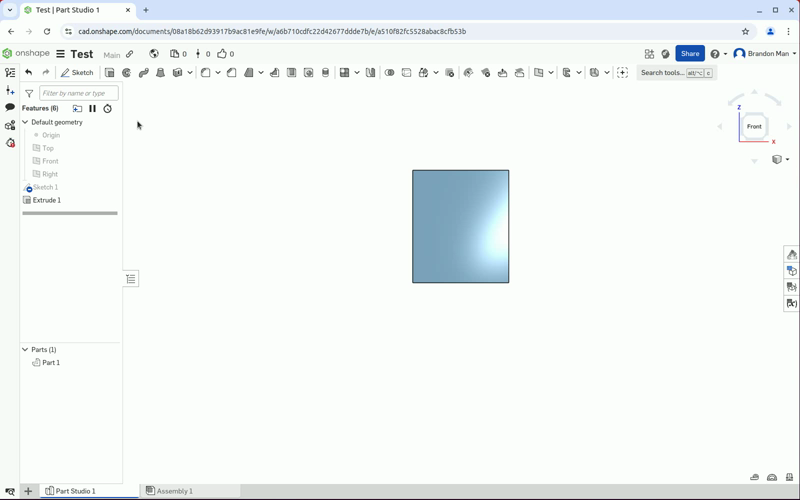
mouse_move(73, 189)
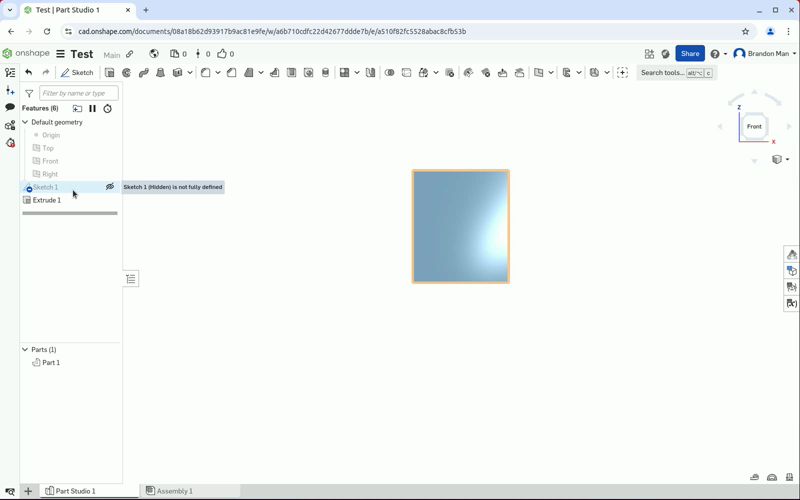
click(73, 189)
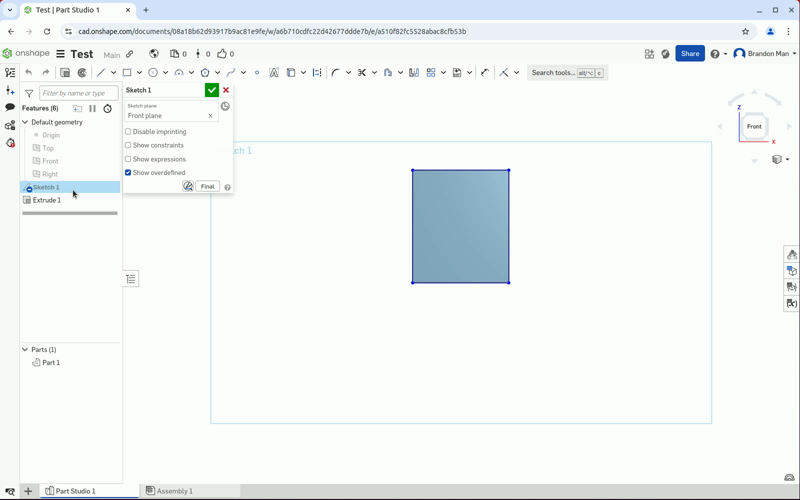
mouse_move(229, 92)
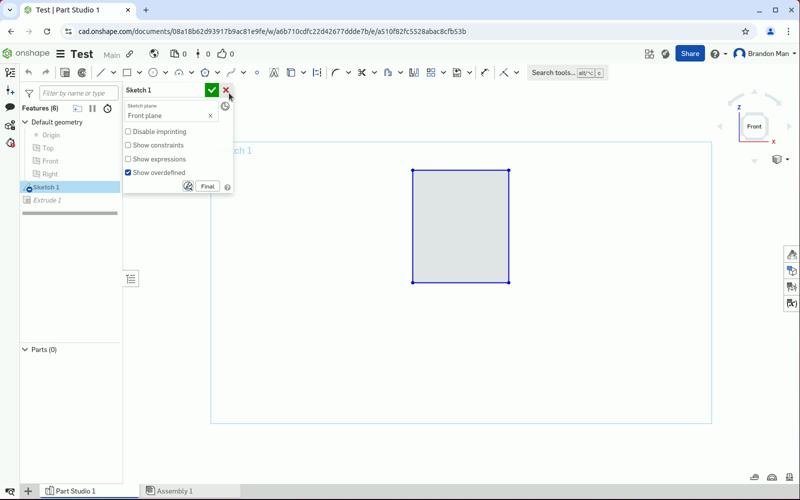
click(229, 92)
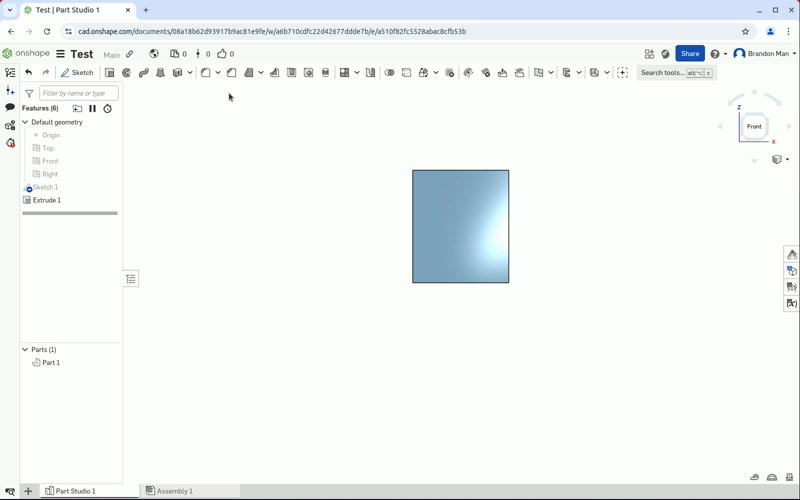
mouse_move(541, 75)
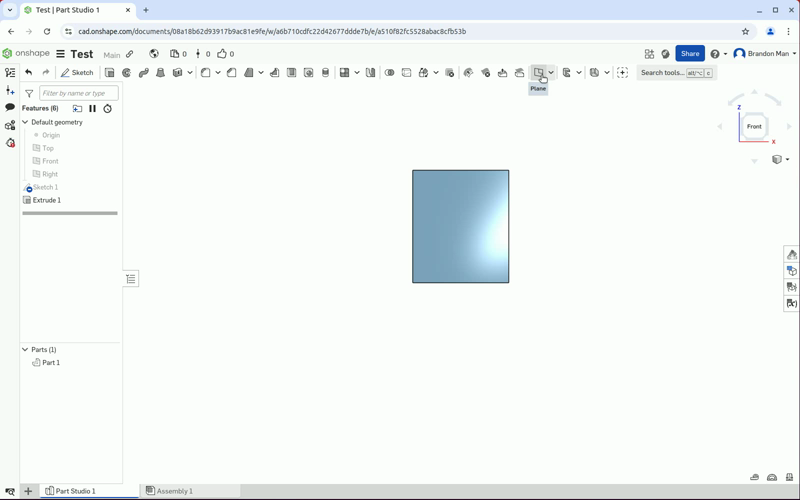
click(541, 75)
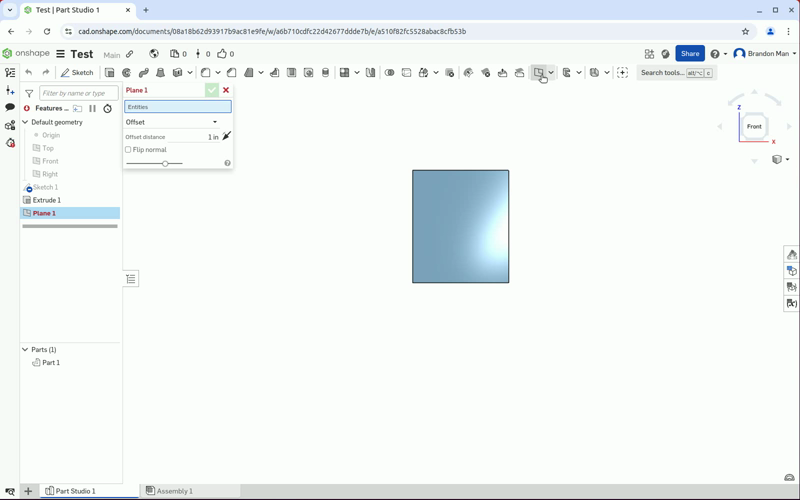
mouse_move(73, 163)
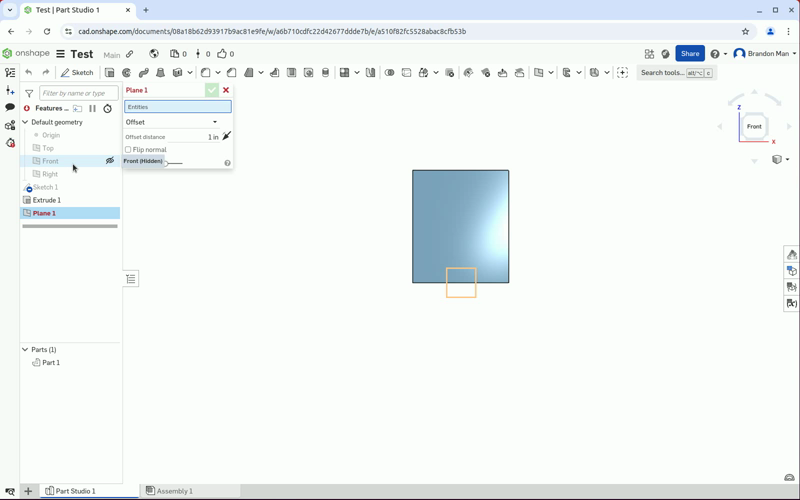
click(73, 163)
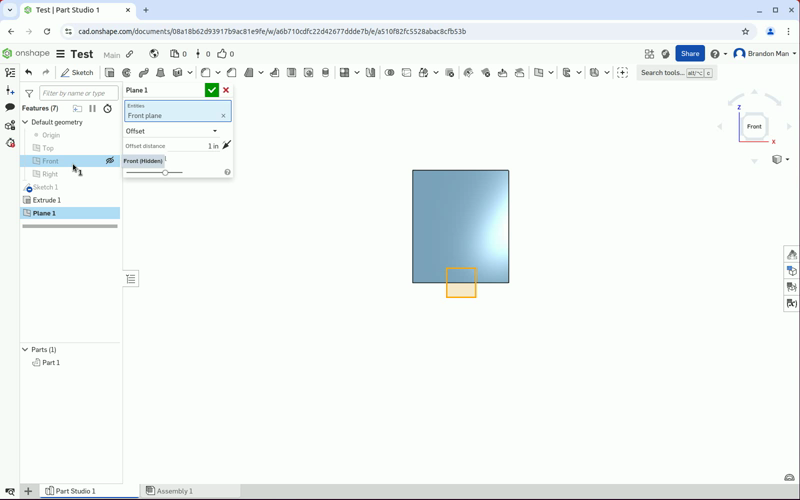
key(tab, 2)
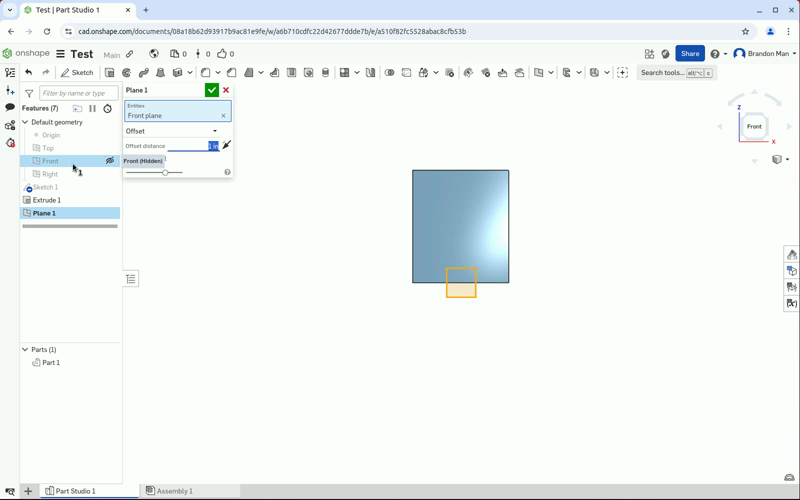
text(6.501)
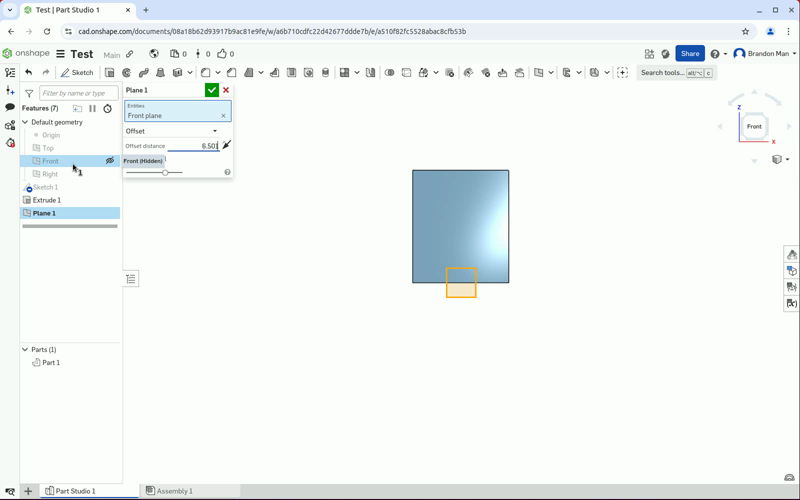
key(enter, 2)
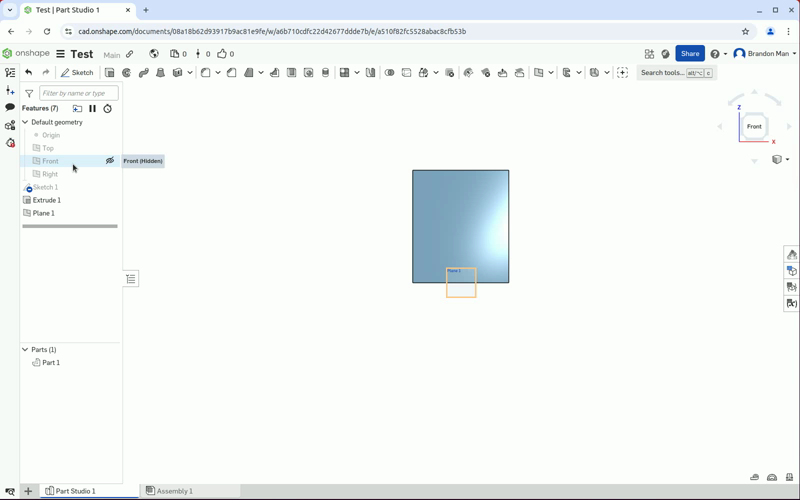
key(shift+s)
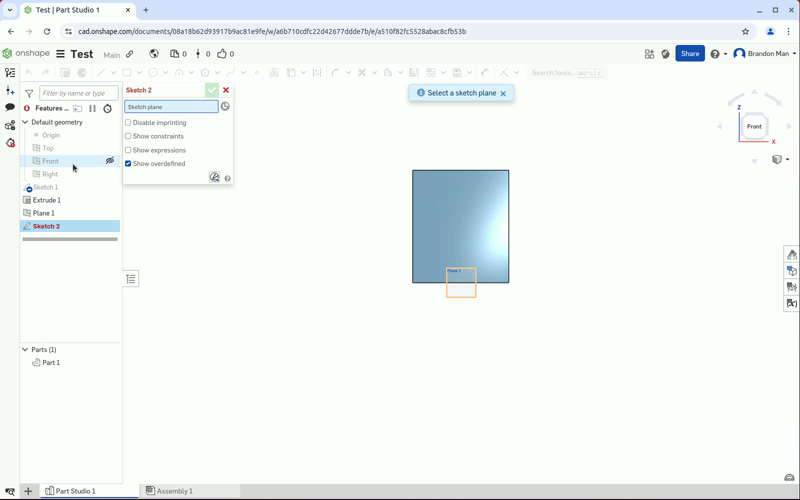
mouse_move(73, 215)
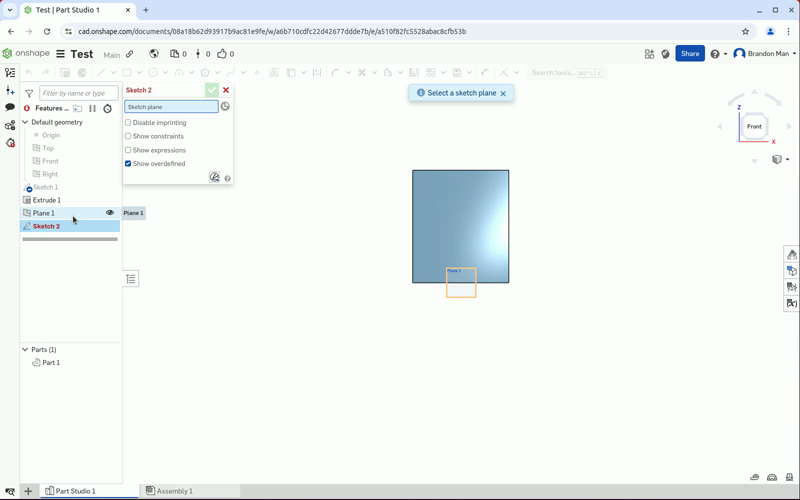
click(73, 215)
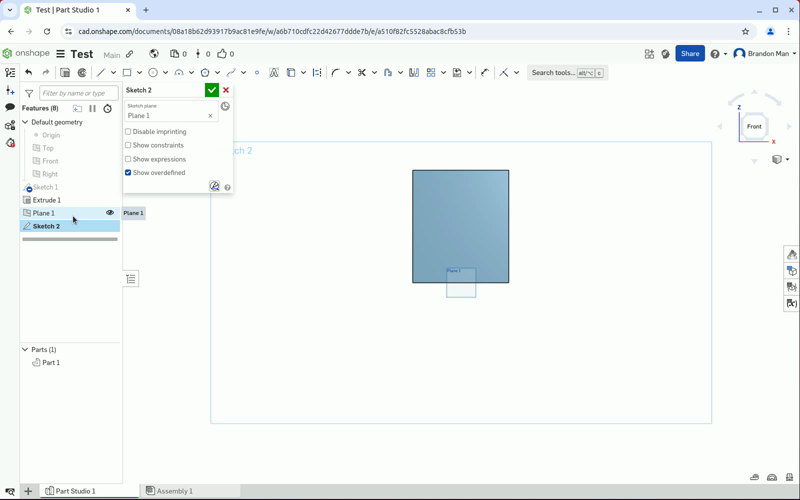
mouse_move(73, 352)
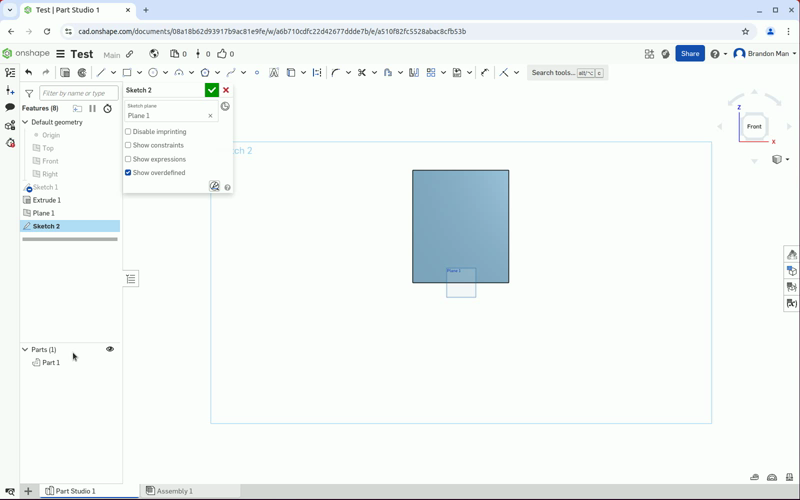
key(y)
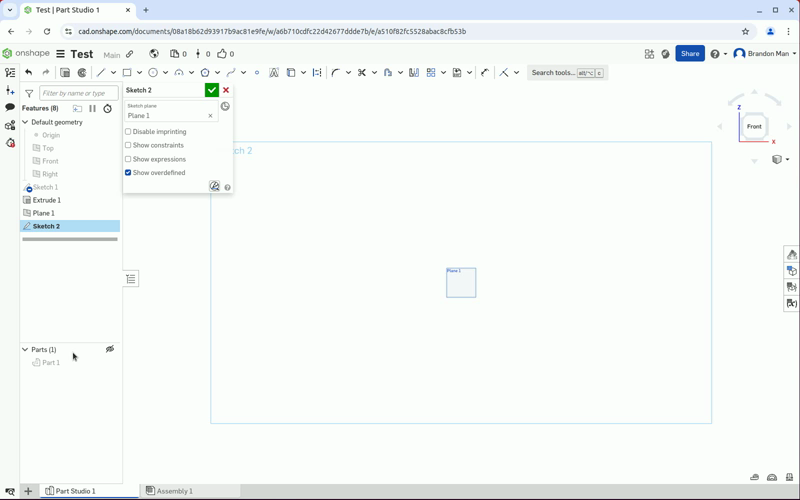
key(l)
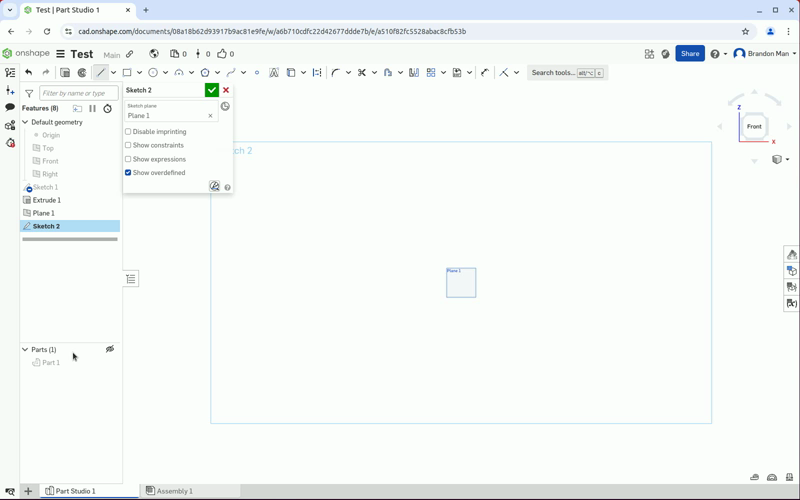
key_down(shift)
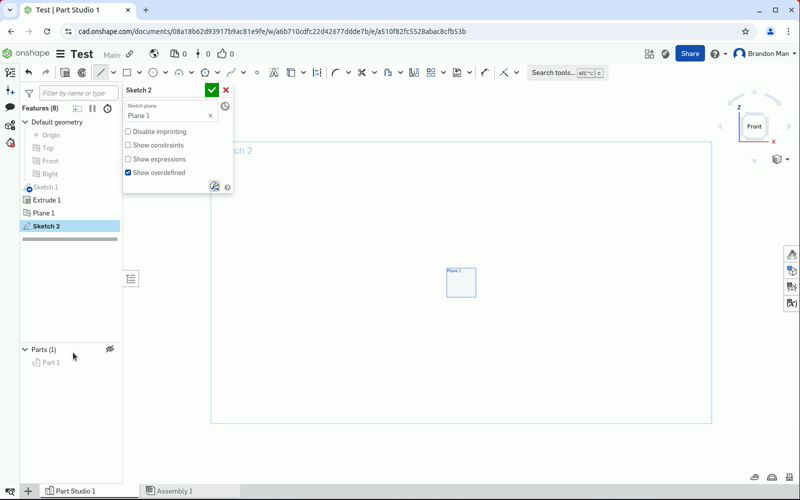
mouse_move(416, 276)
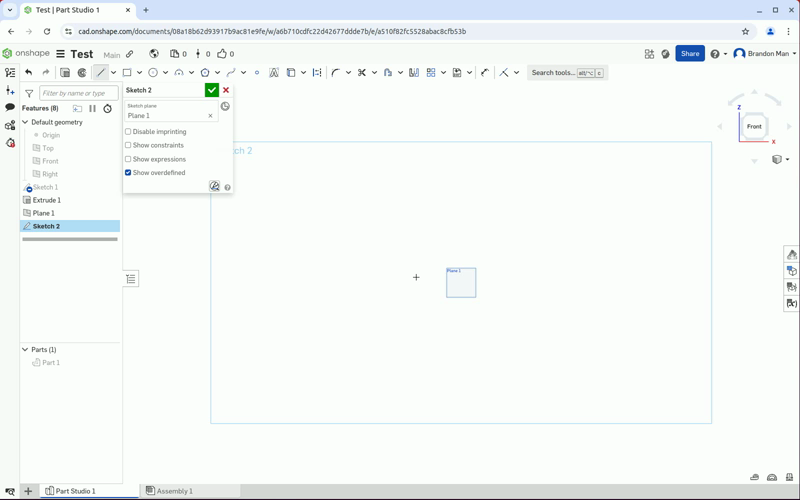
click(416, 276)
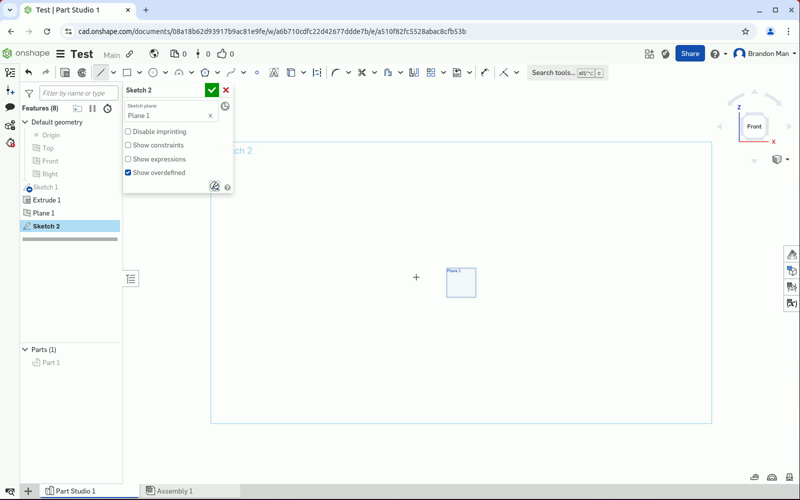
key_up(shift)
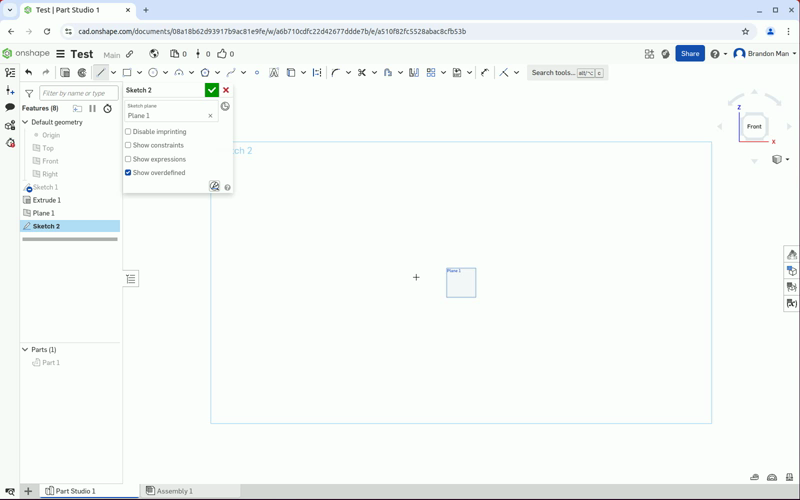
key_down(shift)
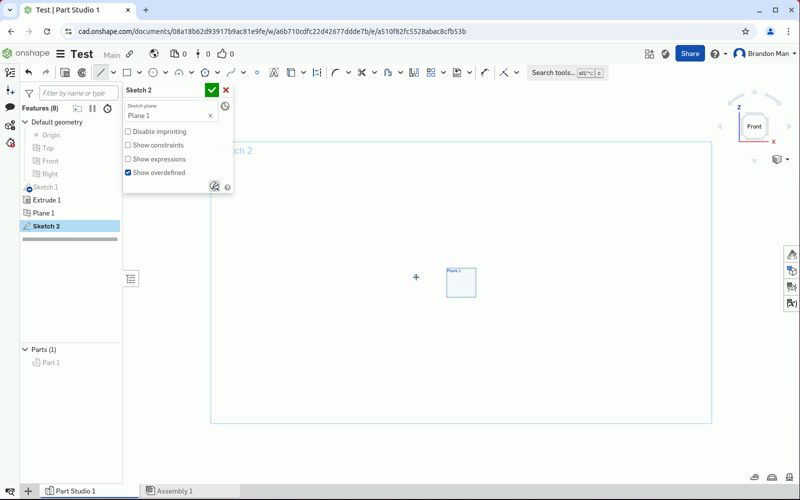
mouse_move(446, 276)
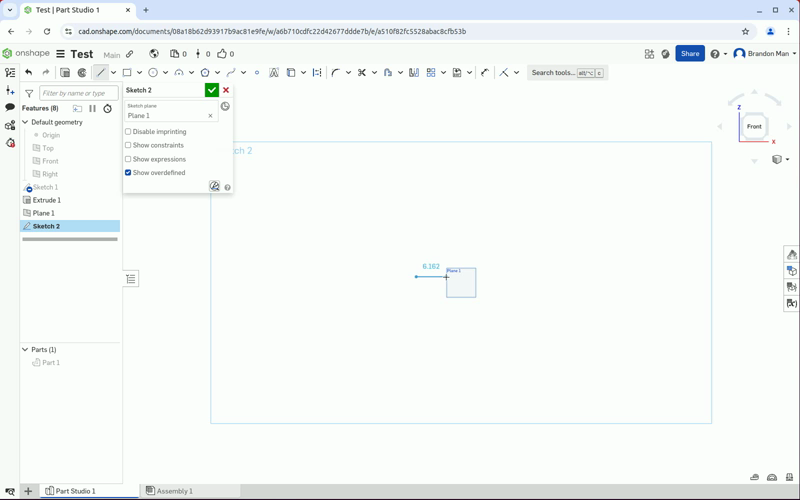
mouse_move(460, 276)
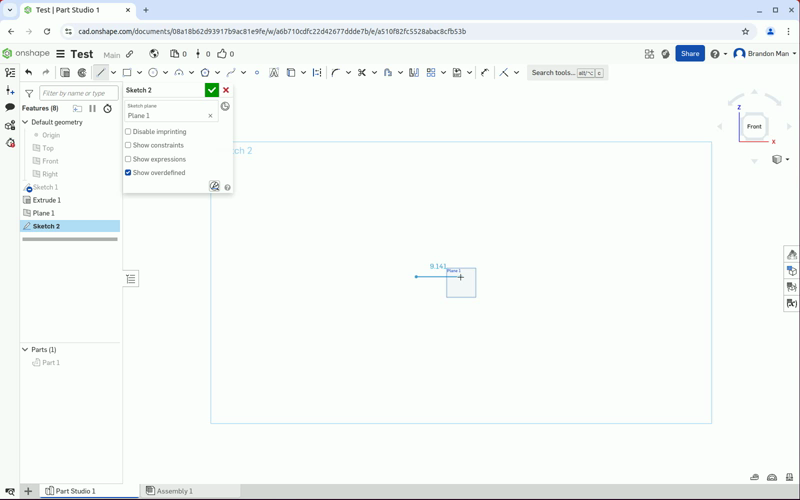
click(460, 276)
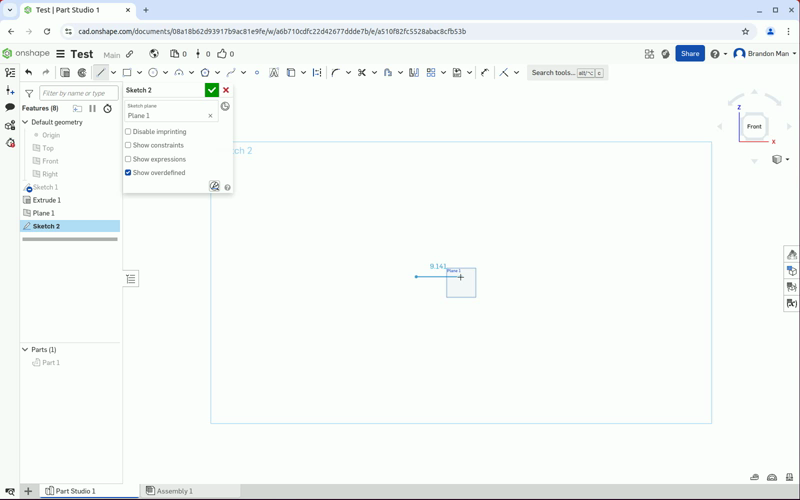
key_up(shift)
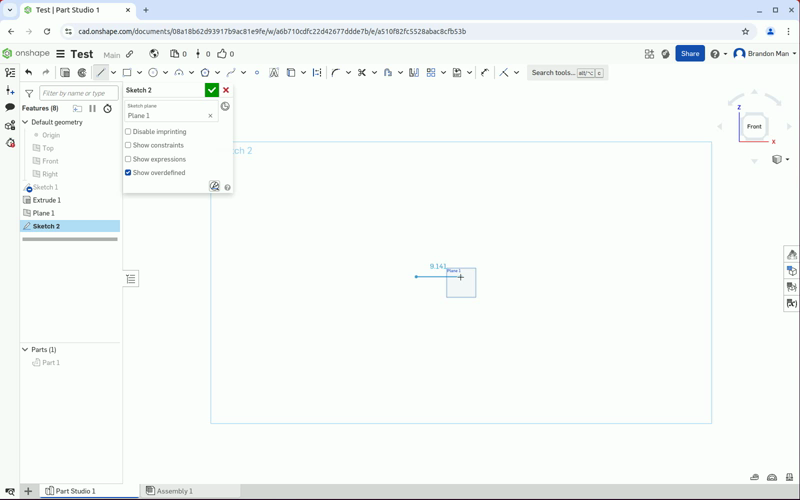
key_down(shift)
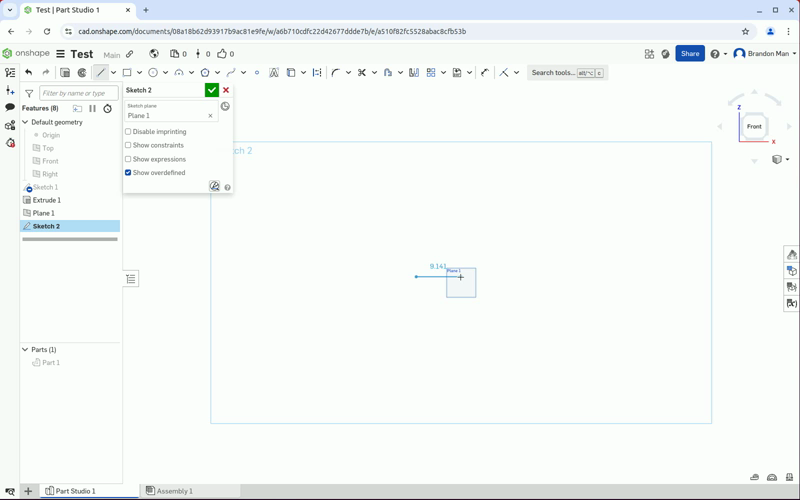
mouse_move(460, 176)
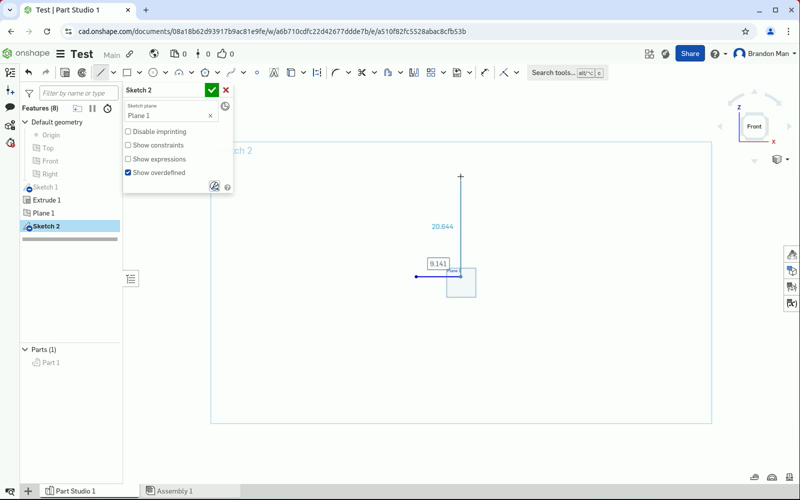
click(460, 176)
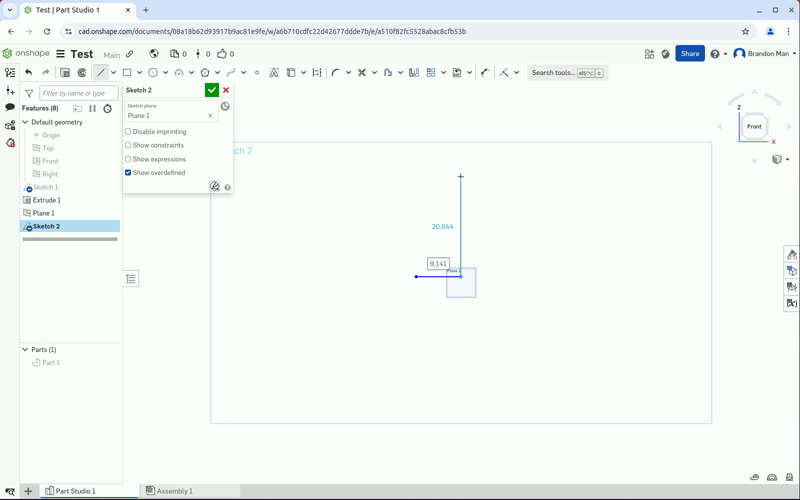
key_up(shift)
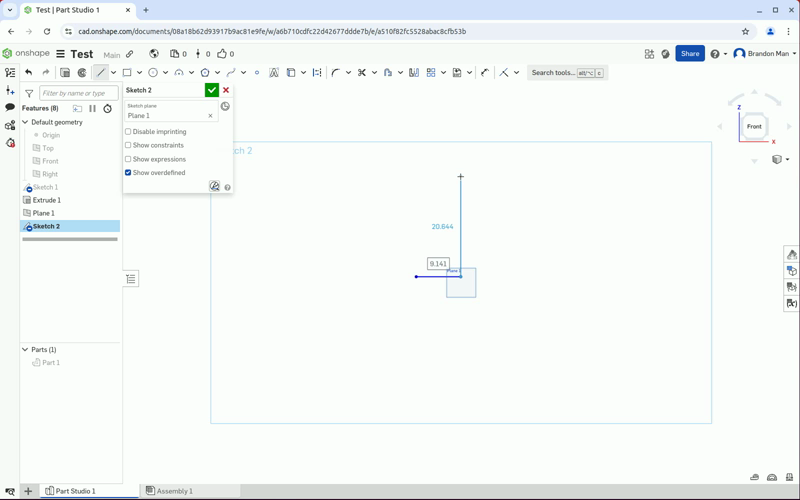
key_down(shift)
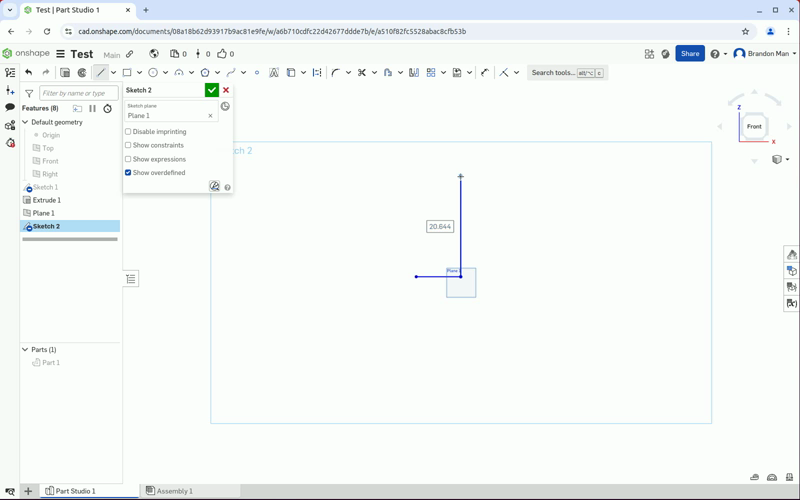
mouse_move(490, 176)
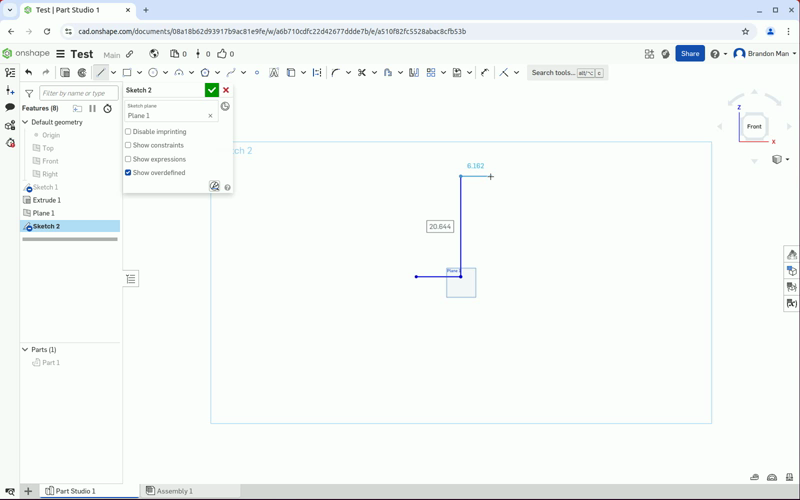
mouse_move(416, 176)
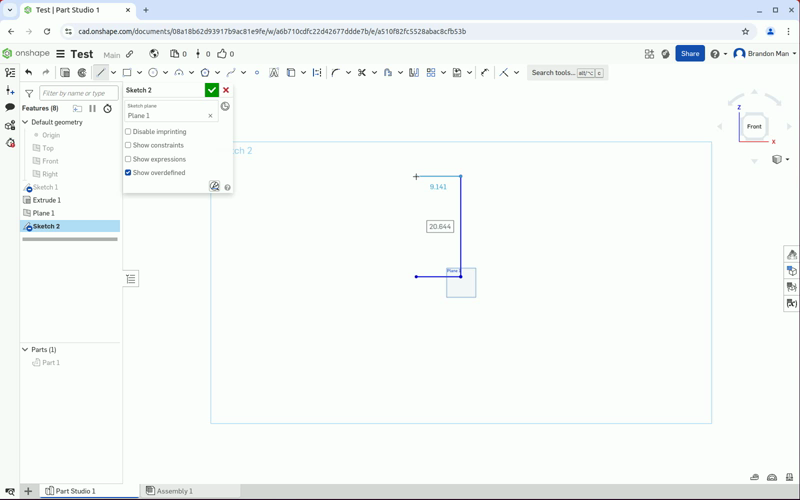
click(416, 176)
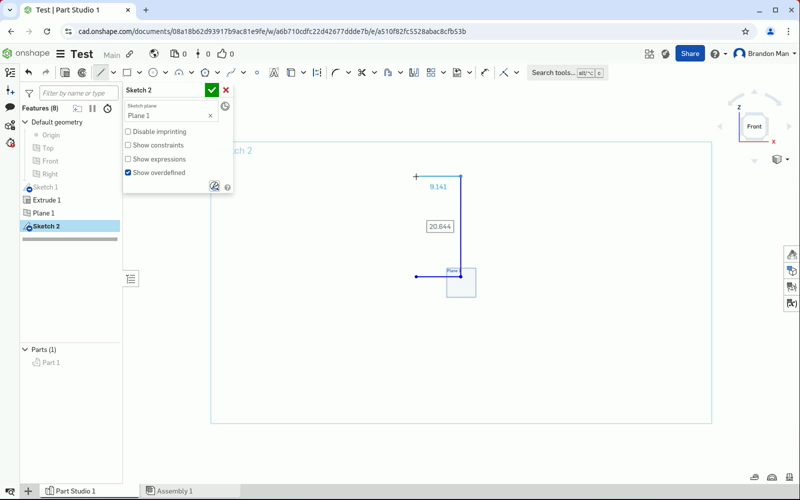
key_up(shift)
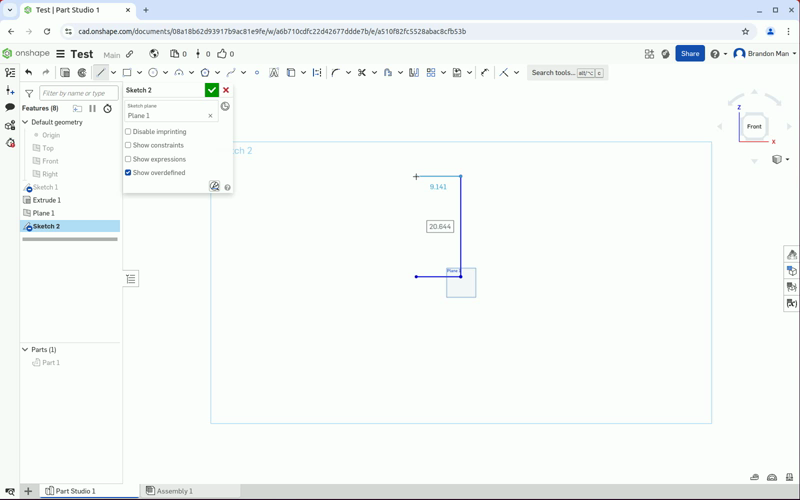
key_down(shift)
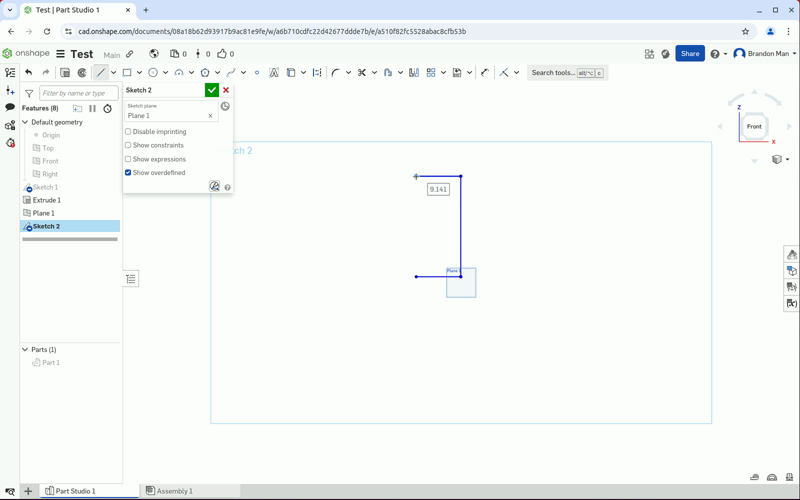
mouse_move(416, 276)
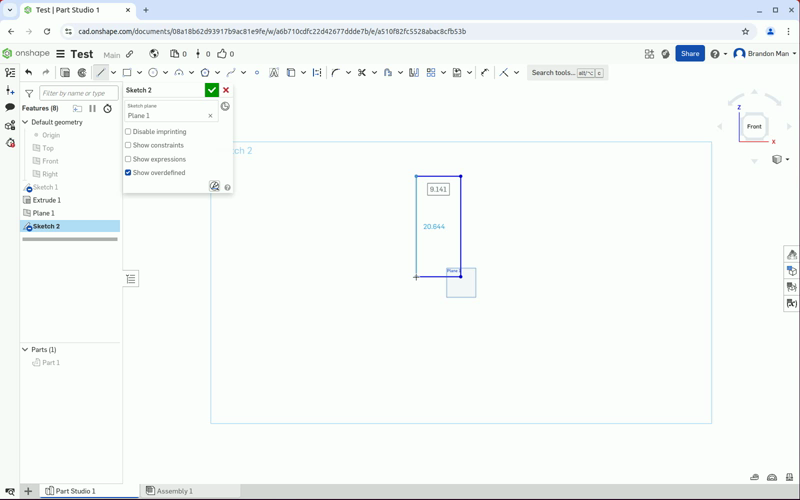
key_up(shift)
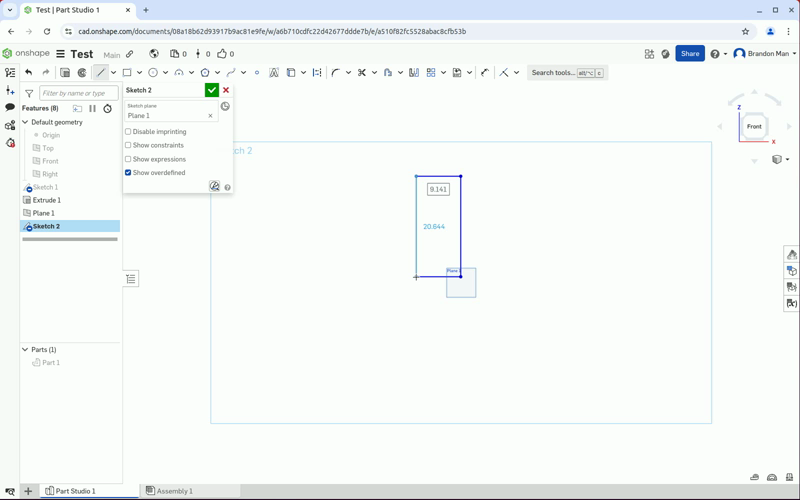
click(416, 276)
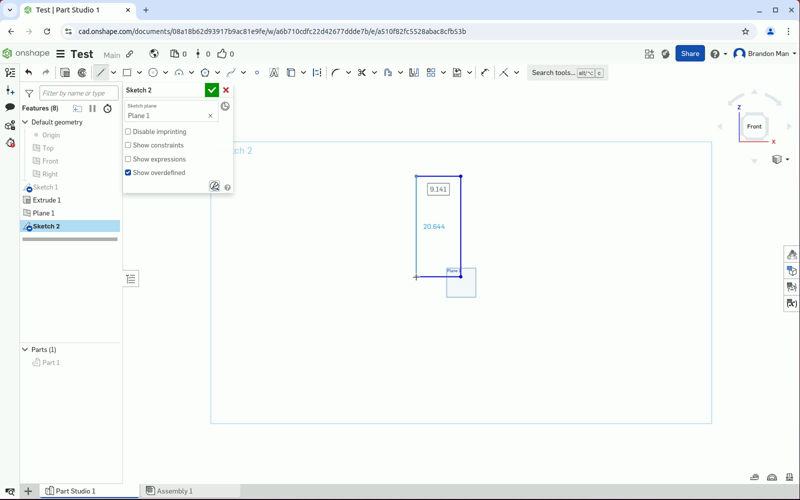
key(esc)
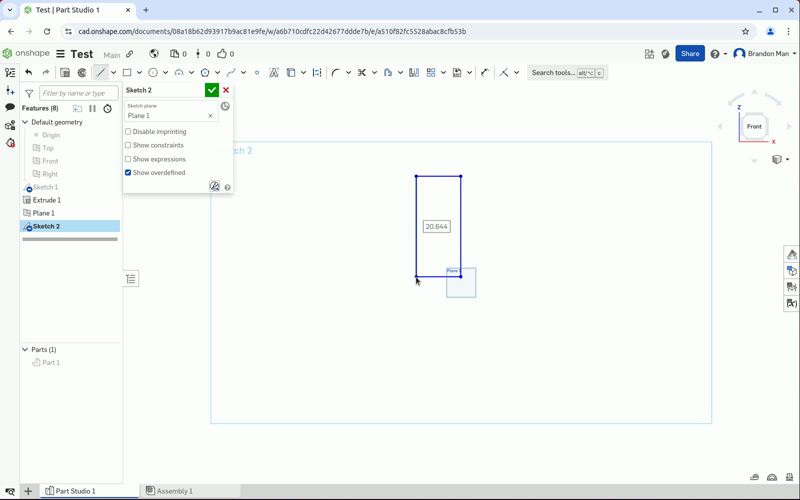
key(l)
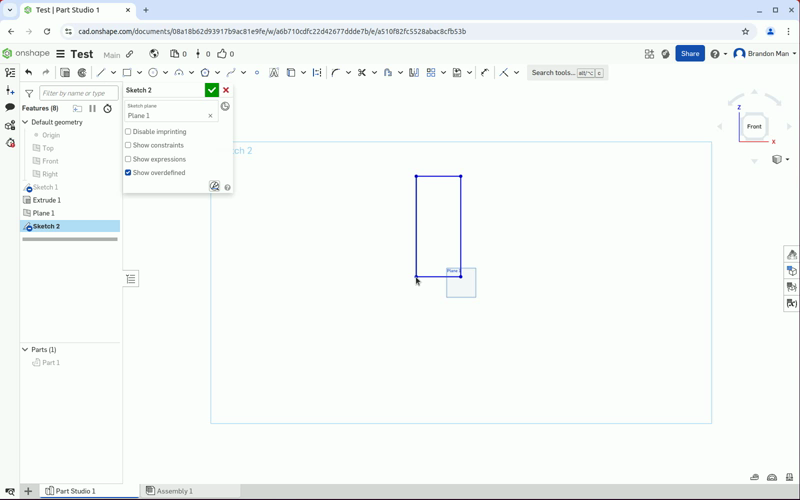
key_down(shift)
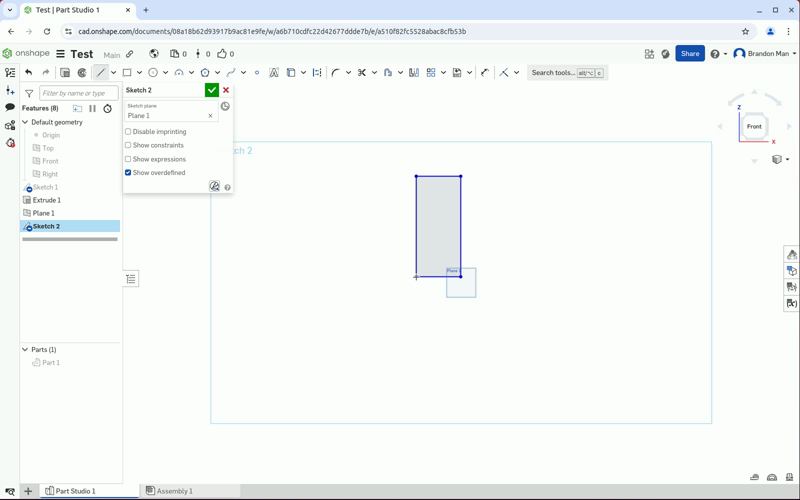
mouse_move(417, 274)
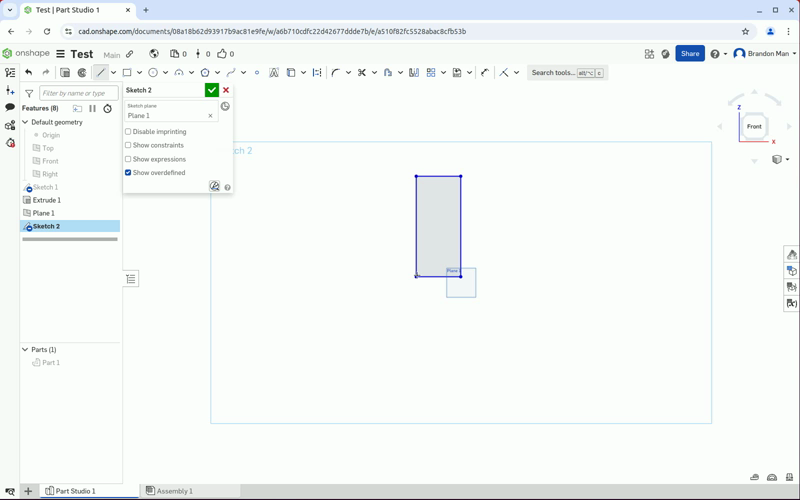
scroll(6)
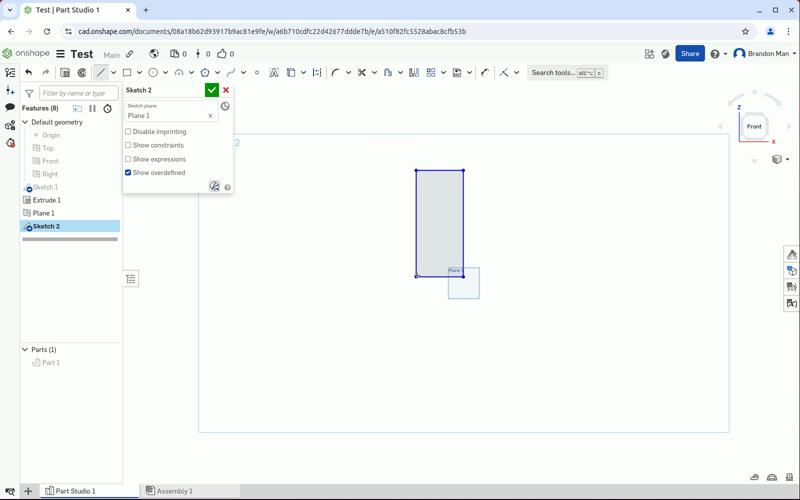
scroll(6)
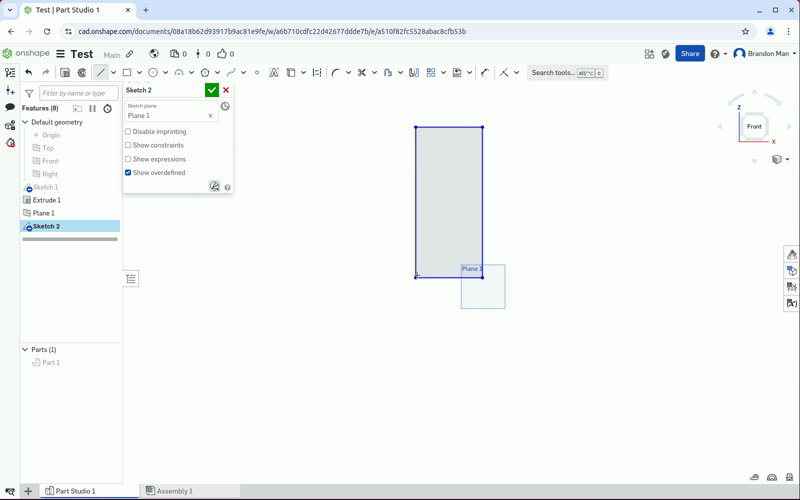
scroll(6)
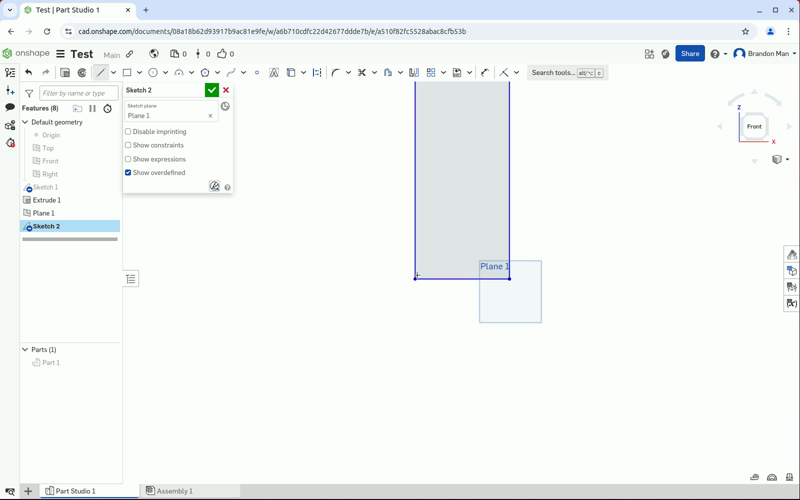
scroll(6)
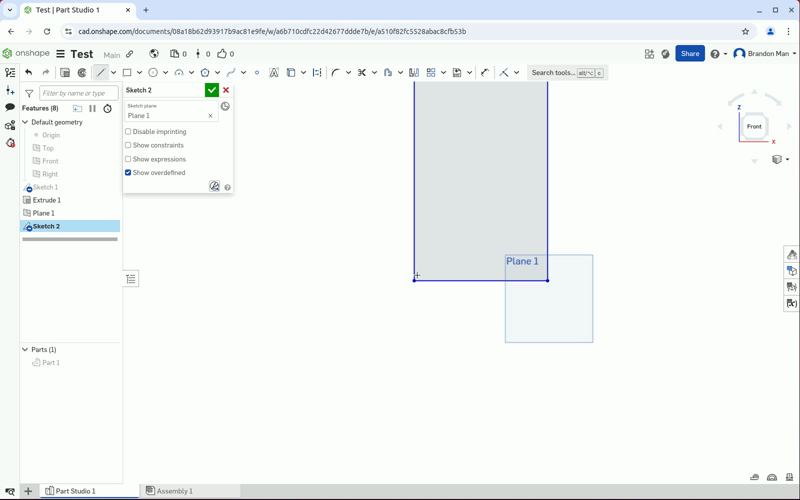
scroll(6)
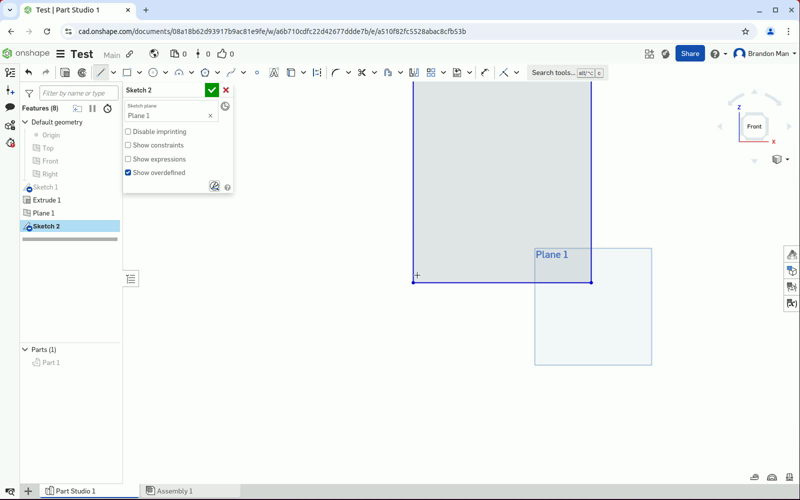
scroll(6)
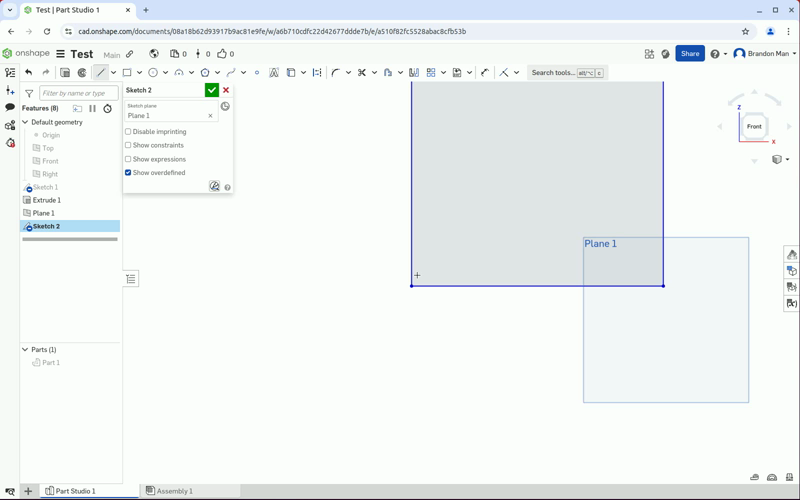
scroll(6)
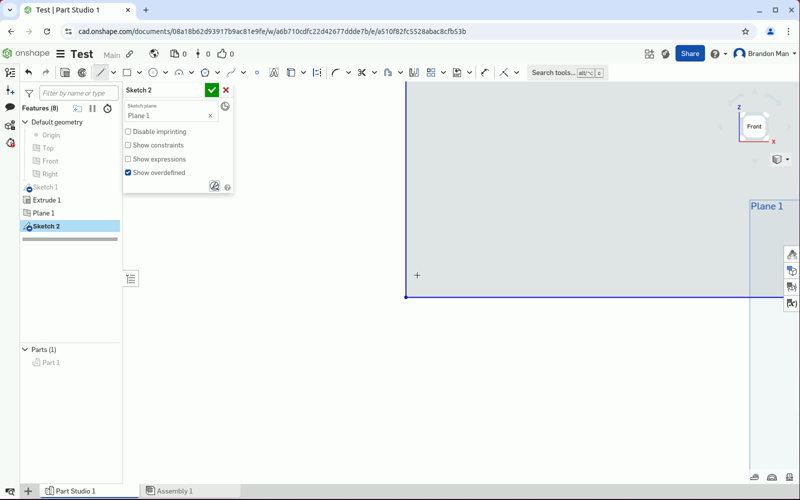
click(417, 274)
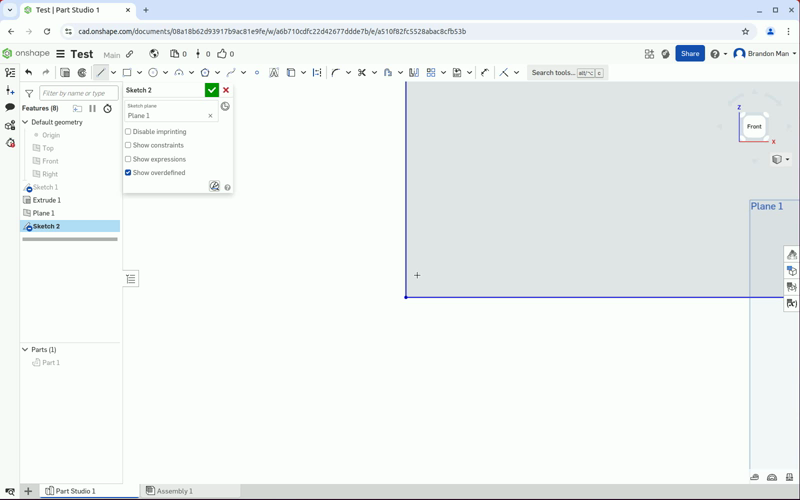
scroll(-6)
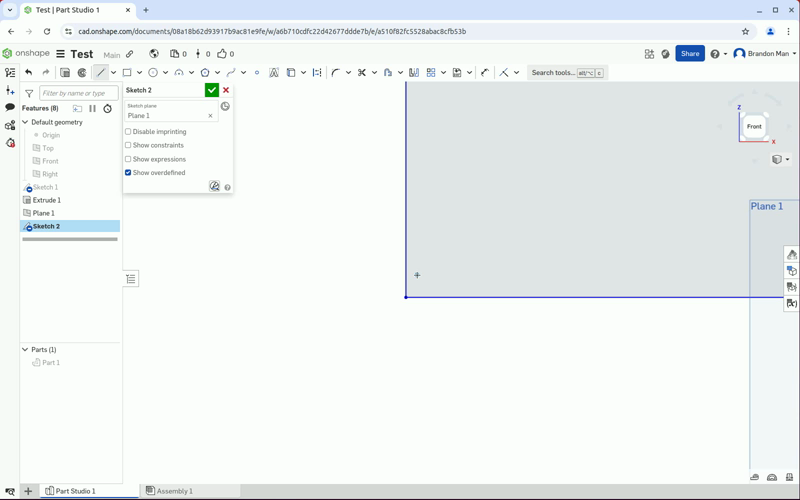
scroll(-6)
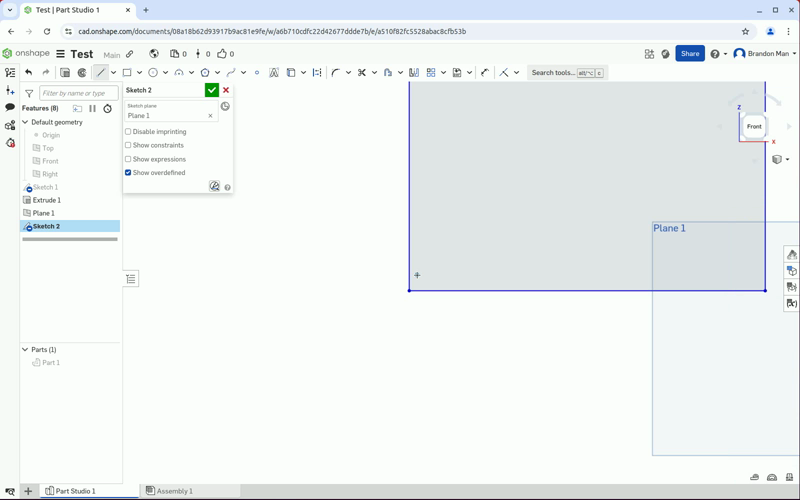
scroll(-6)
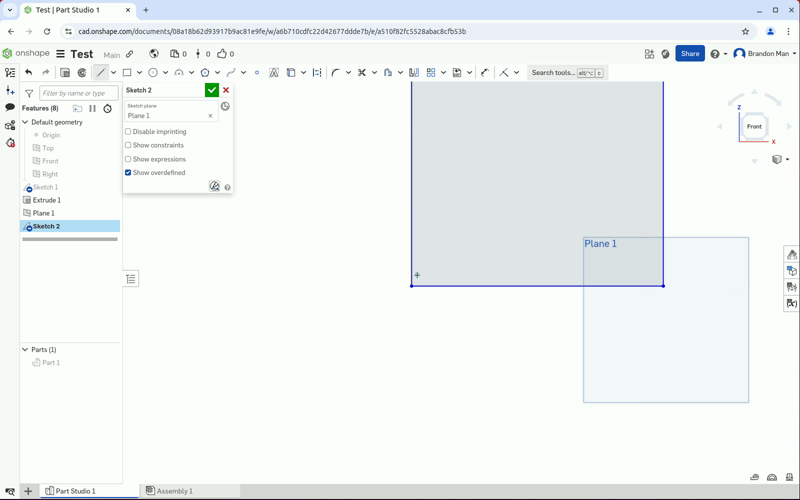
scroll(-6)
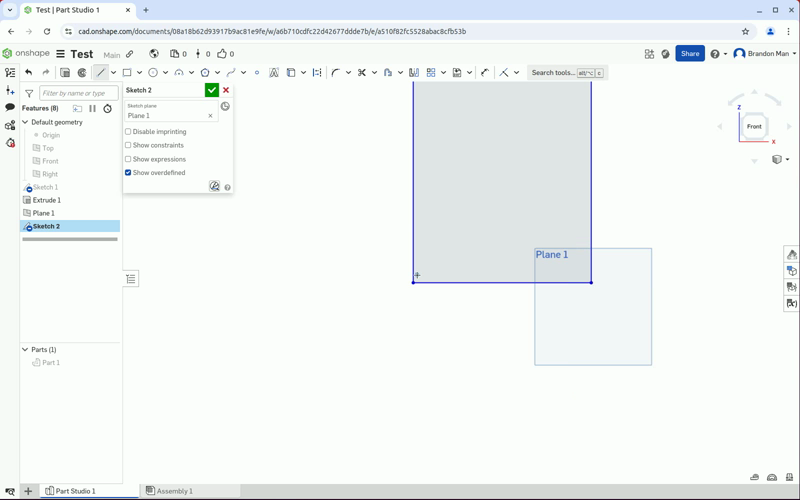
scroll(-6)
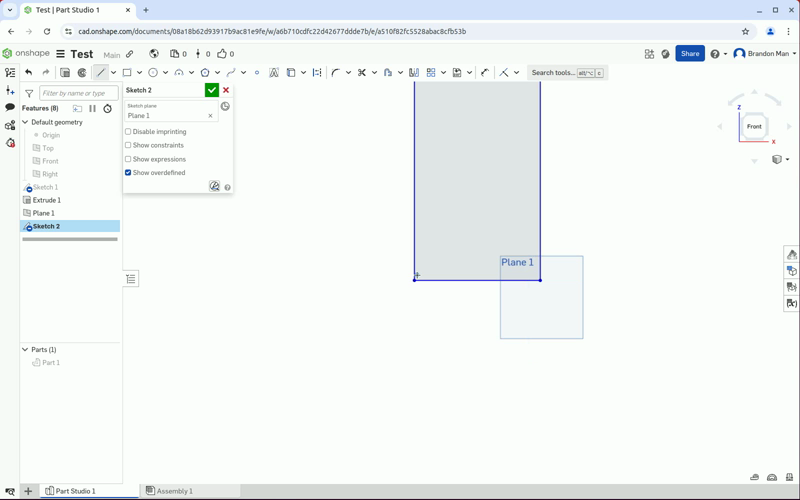
scroll(-6)
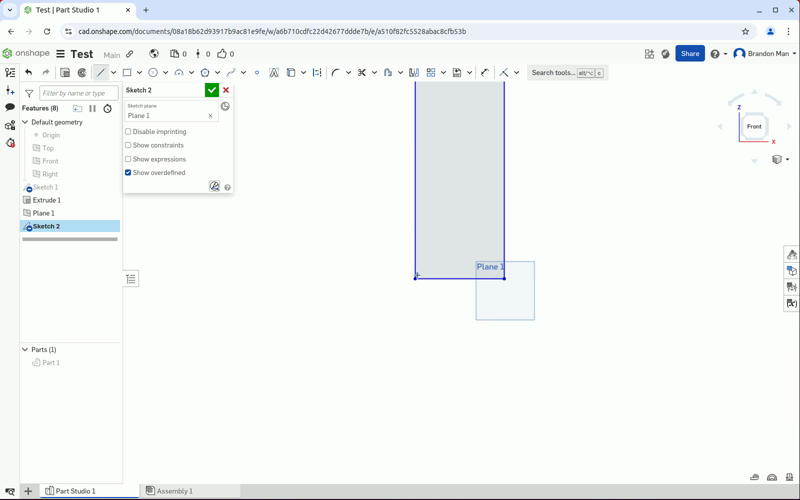
scroll(-6)
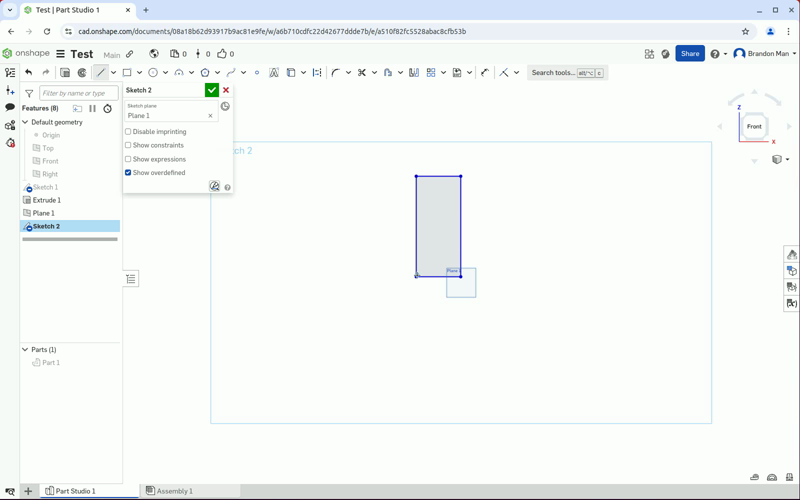
key_up(shift)
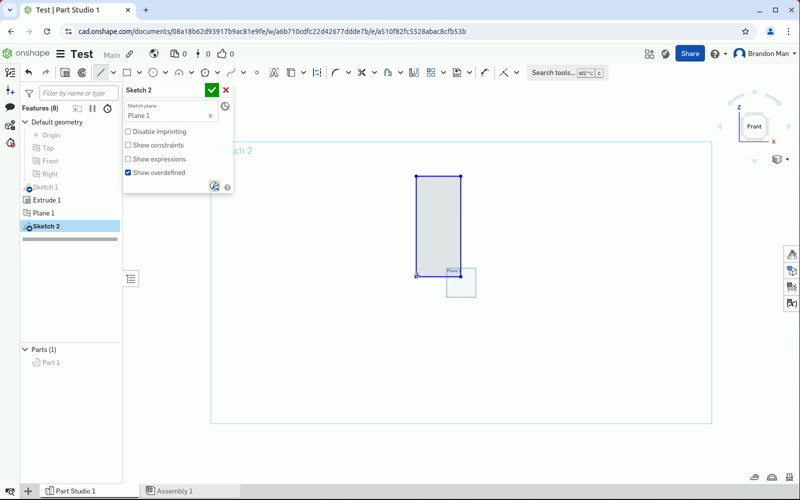
key_down(shift)
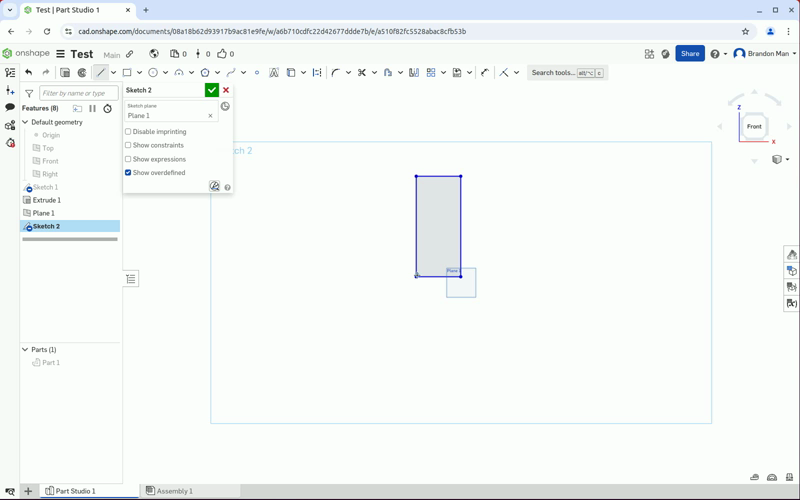
mouse_move(447, 274)
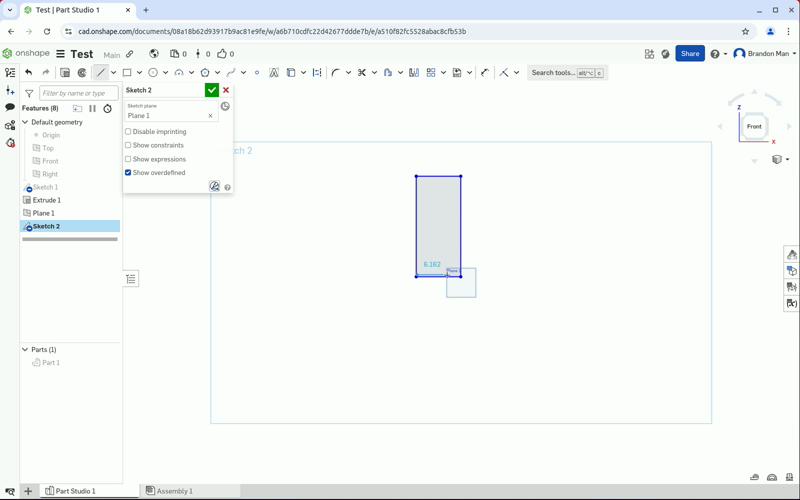
mouse_move(458, 274)
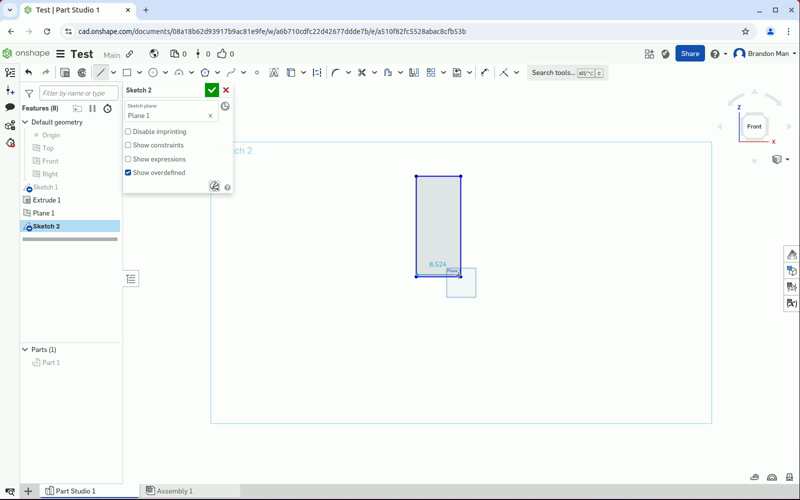
scroll(6)
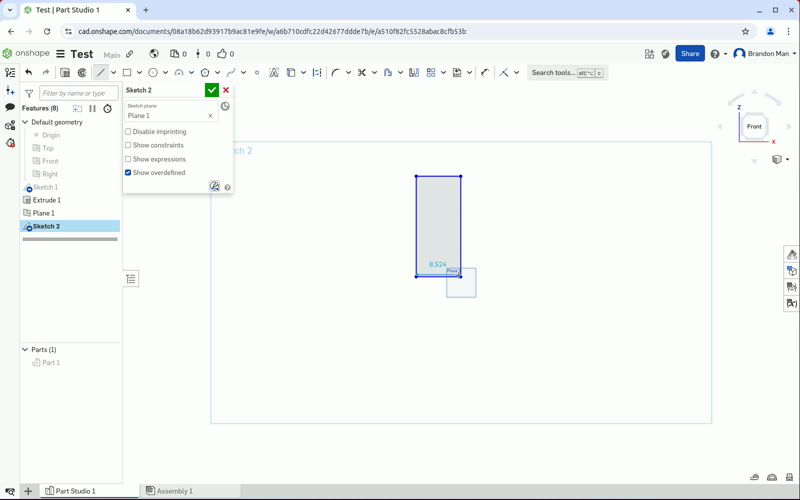
scroll(6)
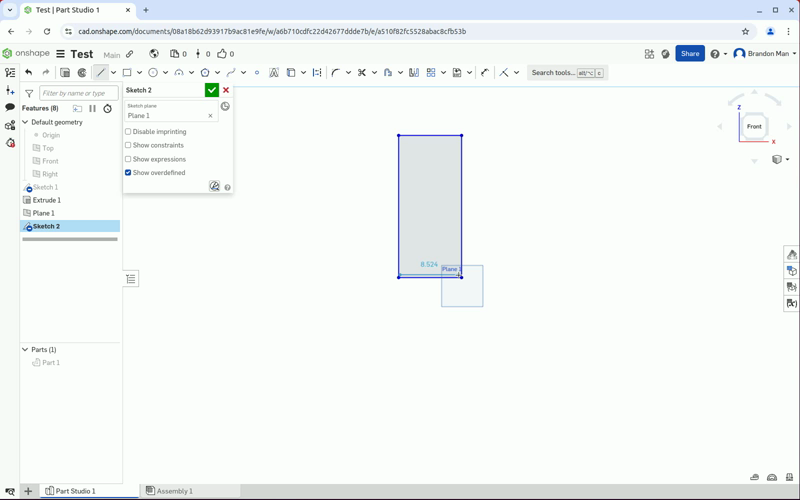
scroll(6)
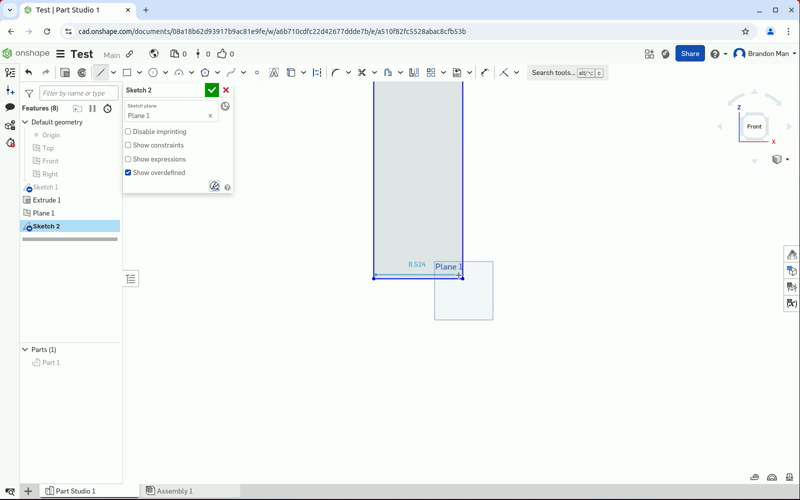
scroll(6)
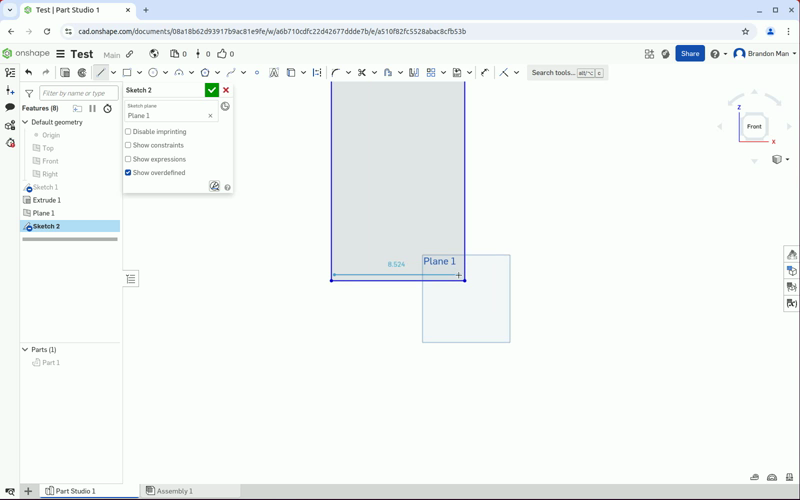
scroll(6)
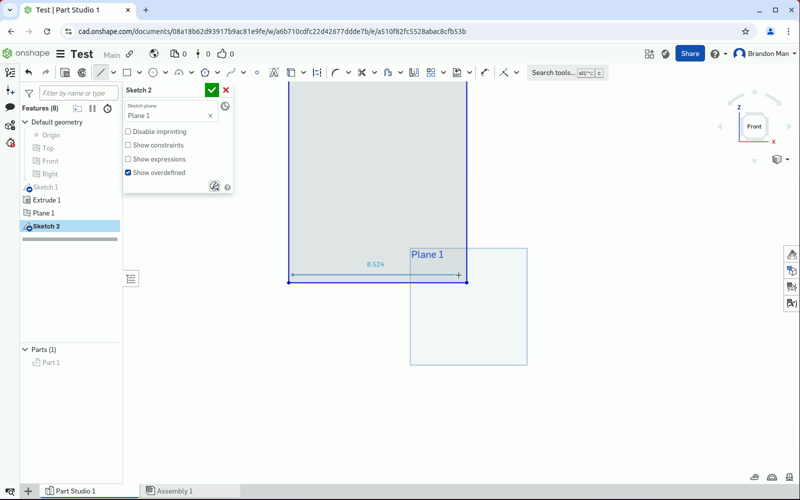
scroll(6)
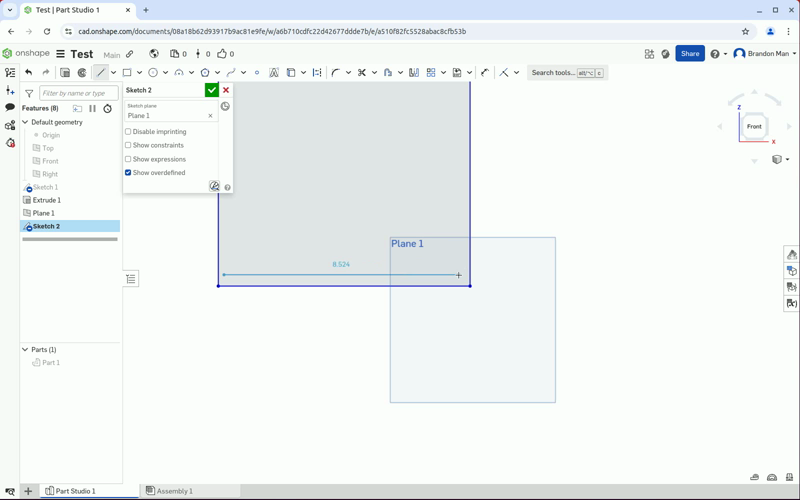
scroll(6)
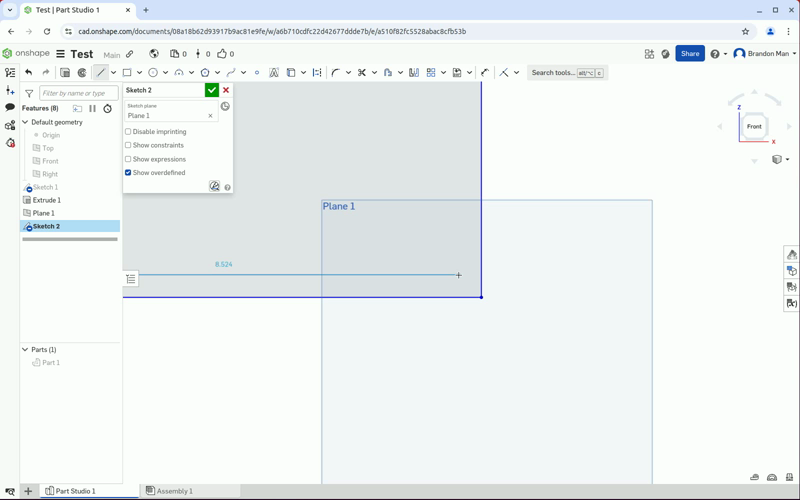
click(458, 274)
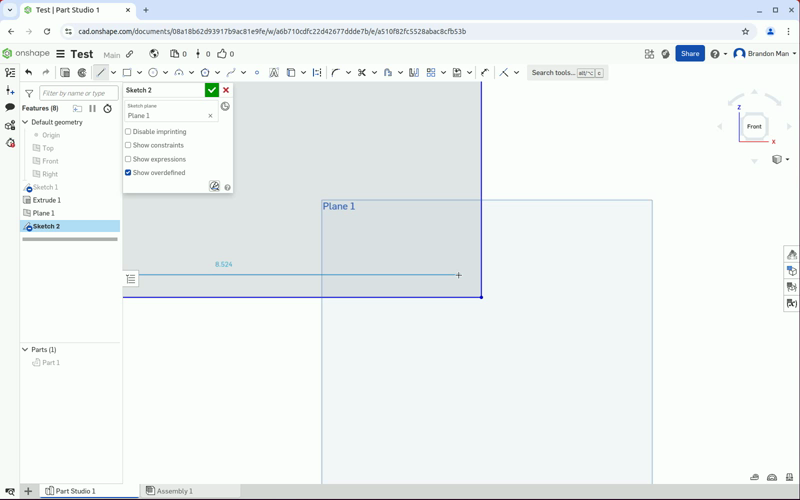
scroll(-6)
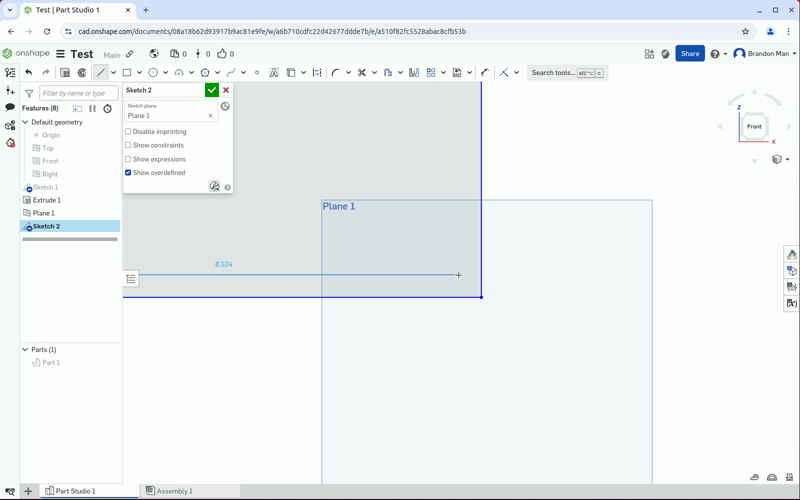
scroll(-6)
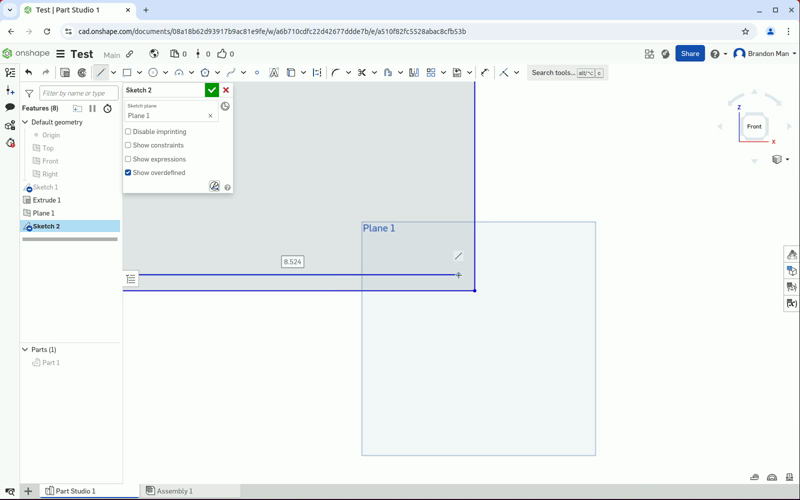
scroll(-6)
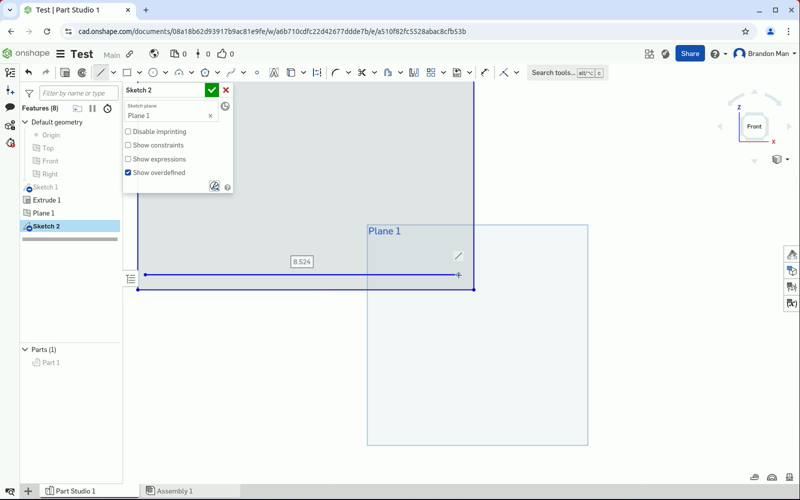
scroll(-6)
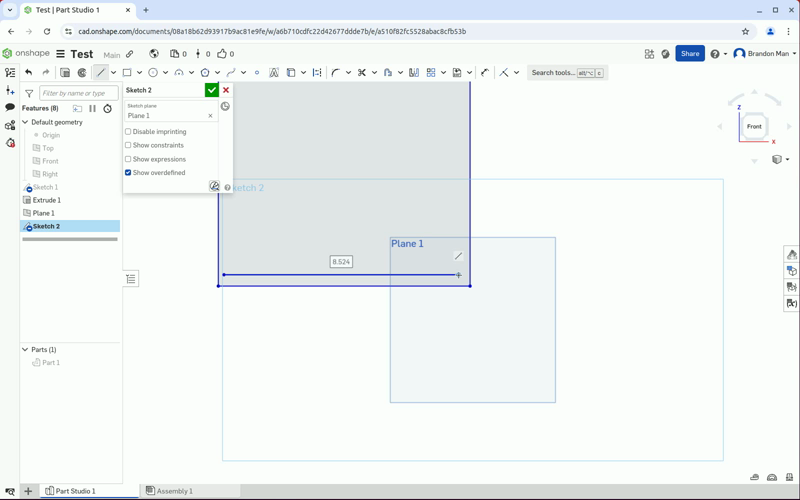
scroll(-6)
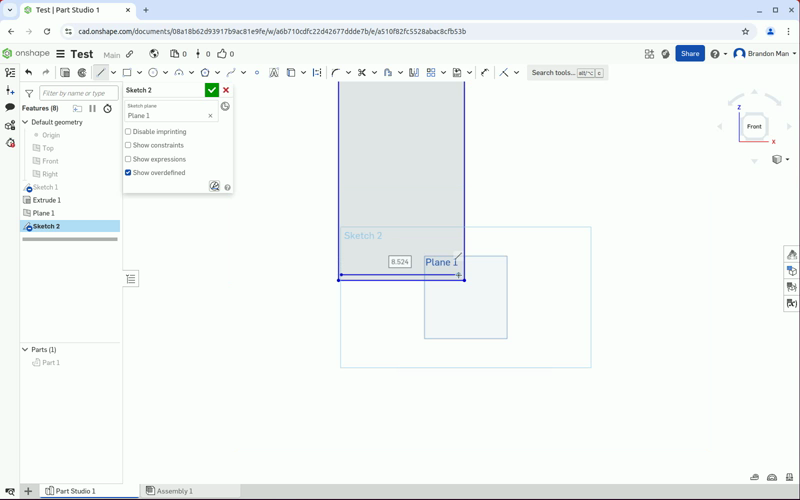
scroll(-6)
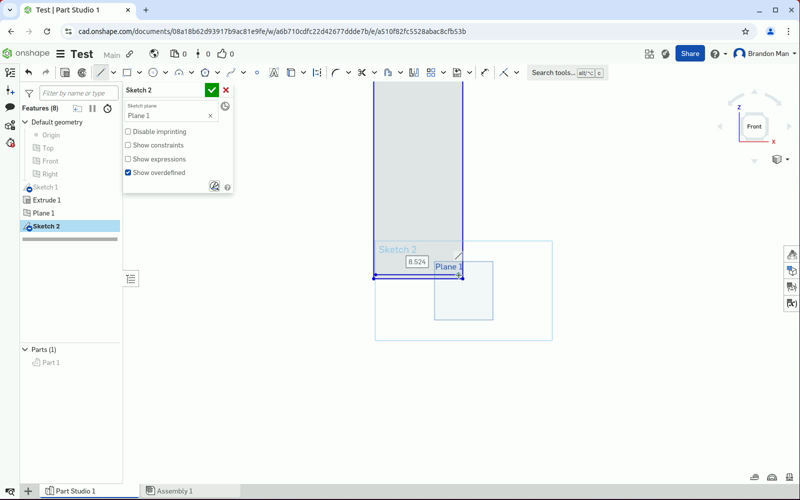
scroll(-6)
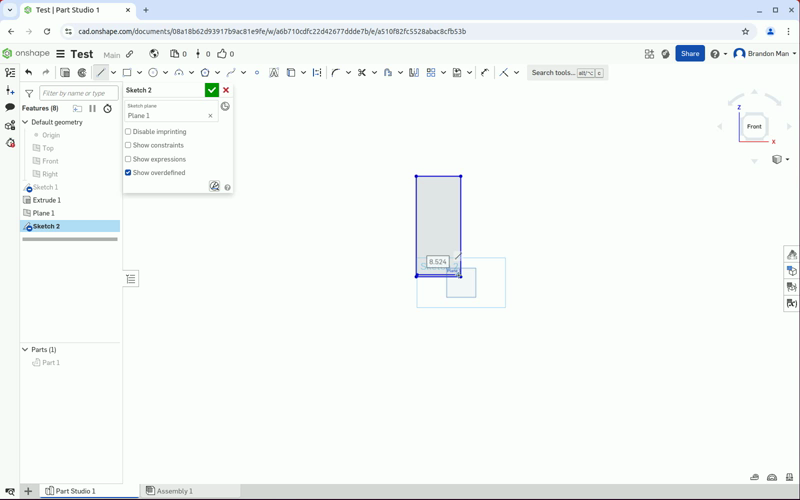
key_up(shift)
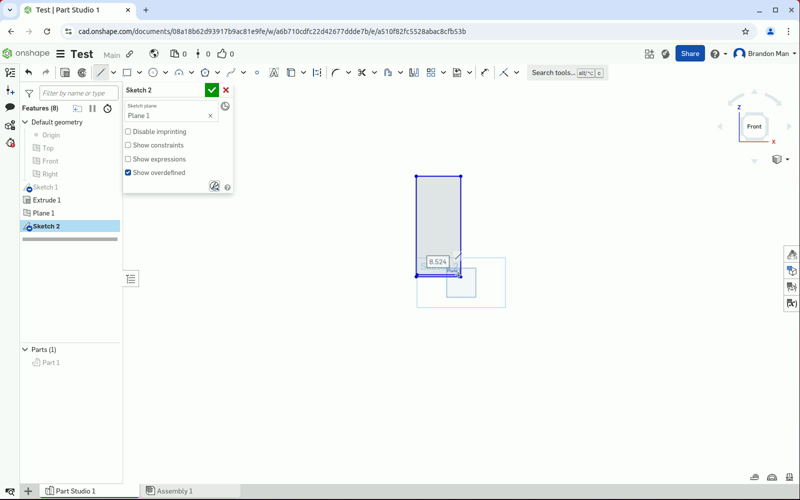
key_down(shift)
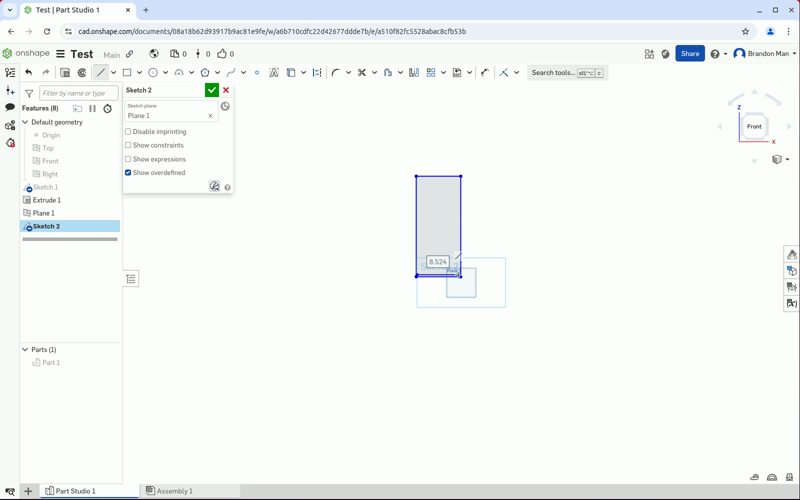
mouse_move(458, 178)
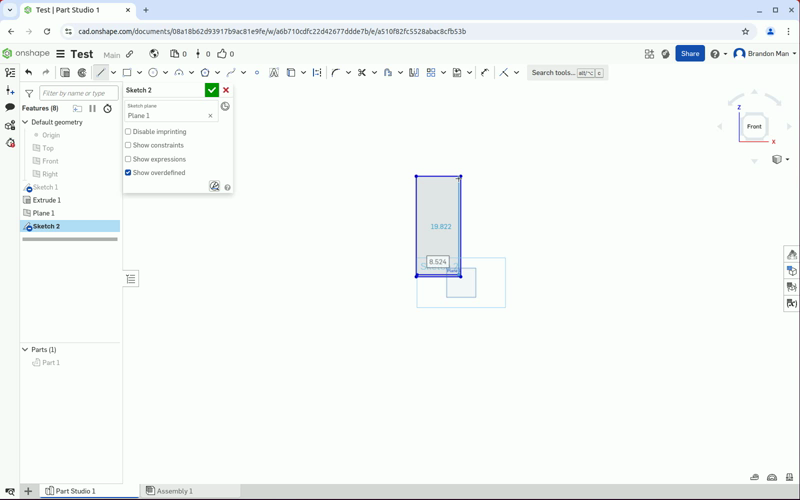
scroll(6)
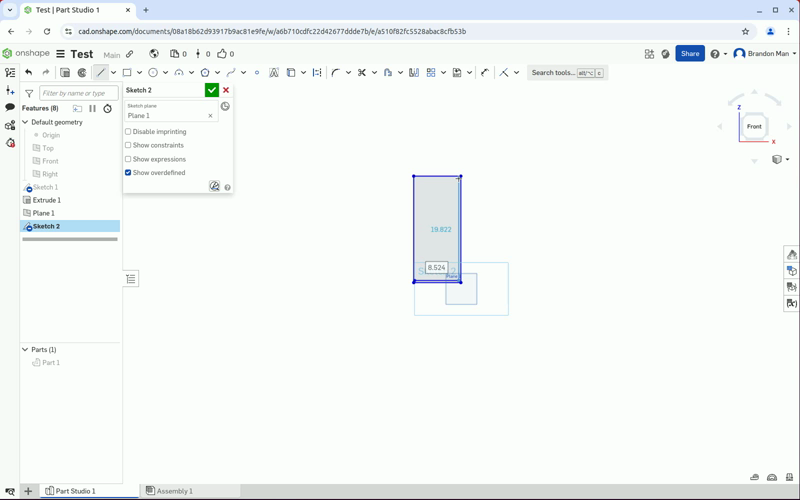
scroll(6)
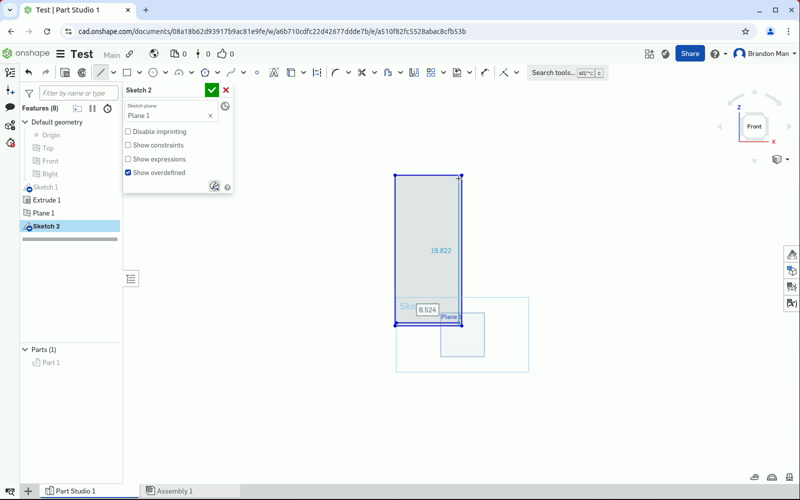
scroll(6)
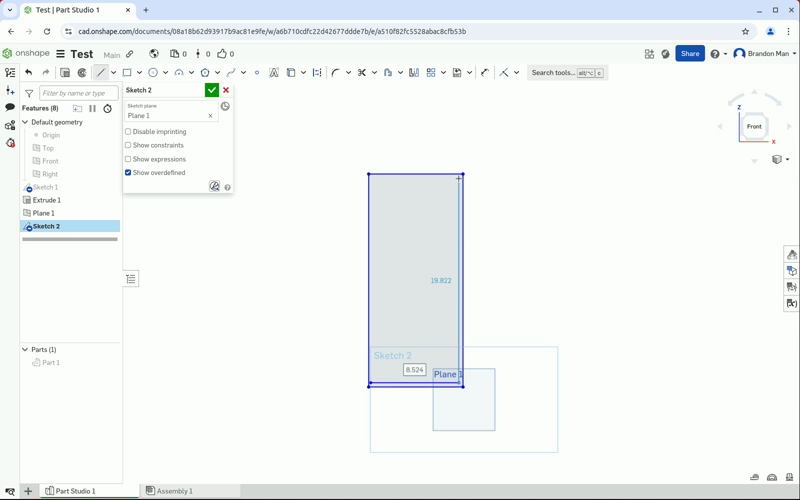
scroll(6)
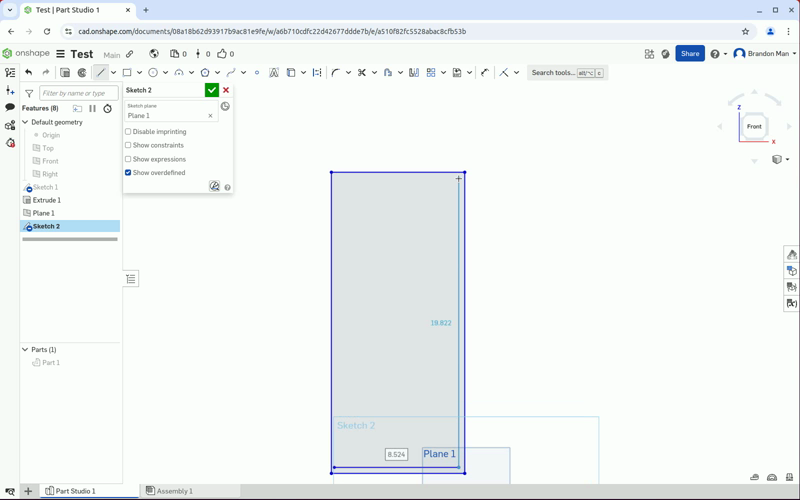
scroll(6)
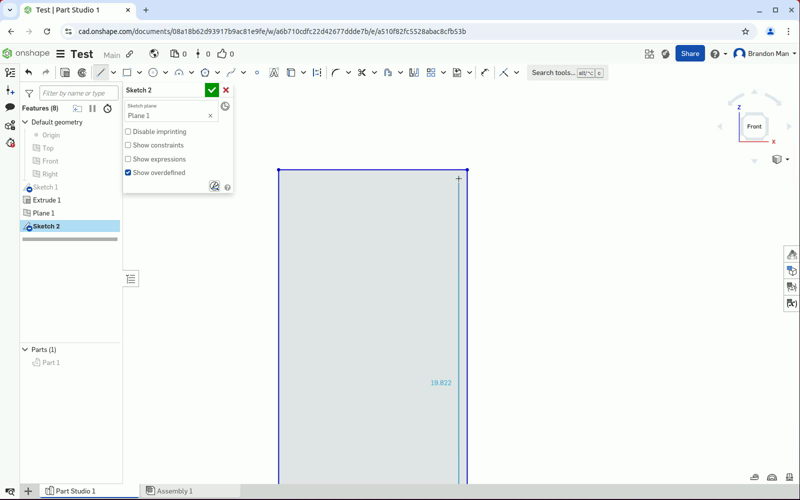
scroll(6)
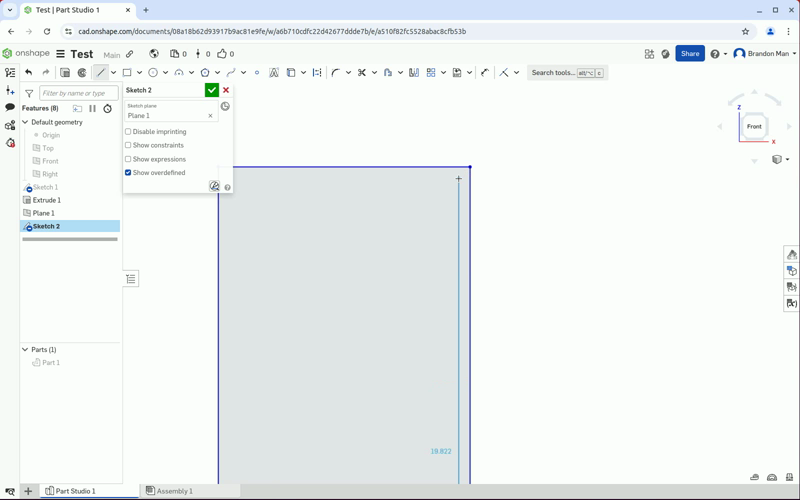
scroll(6)
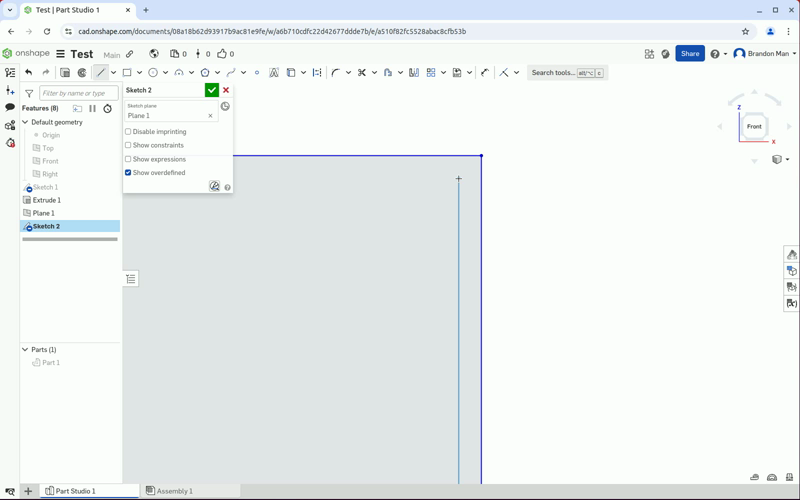
click(458, 178)
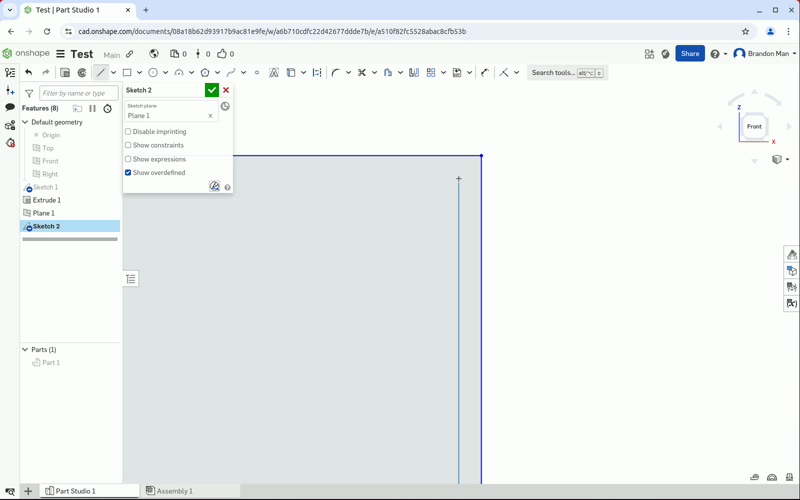
scroll(-6)
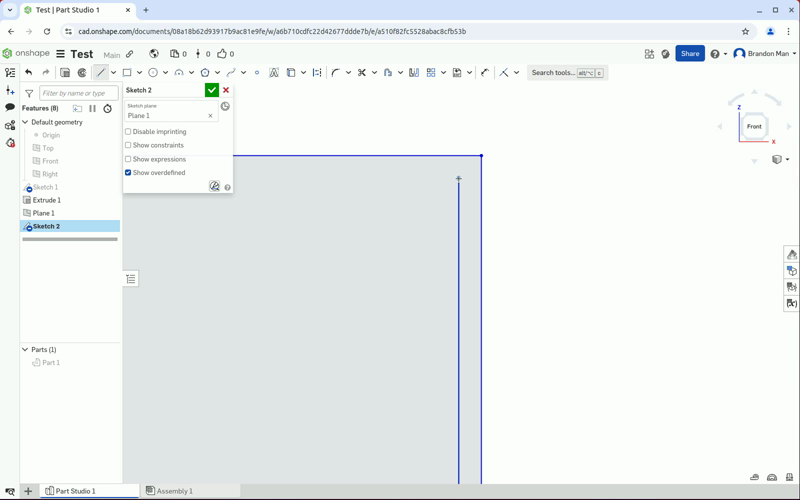
scroll(-6)
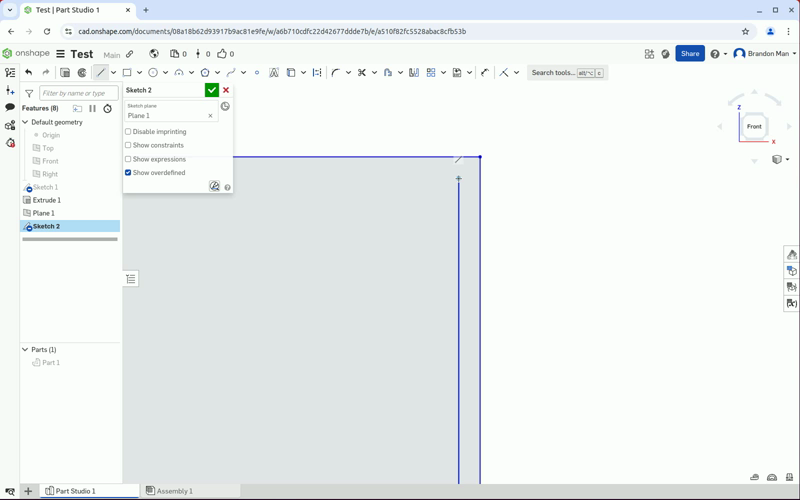
scroll(-6)
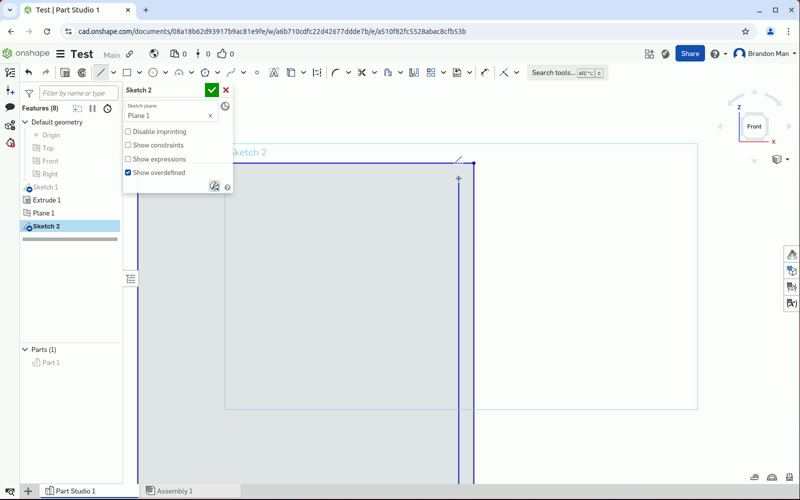
scroll(-6)
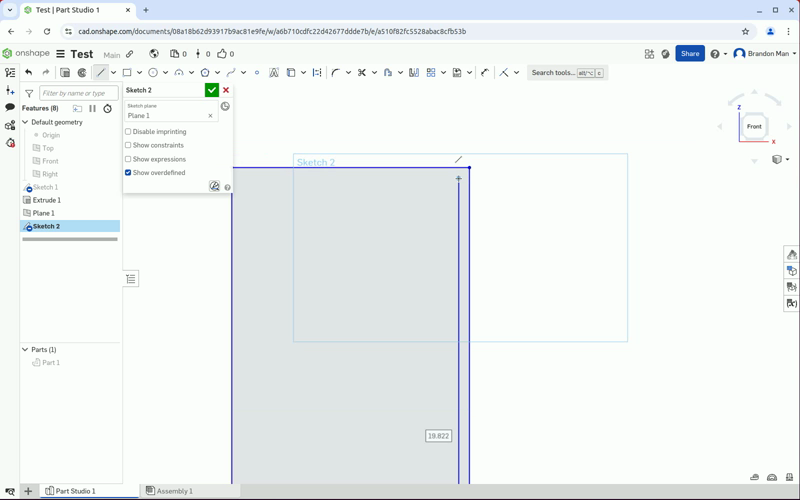
scroll(-6)
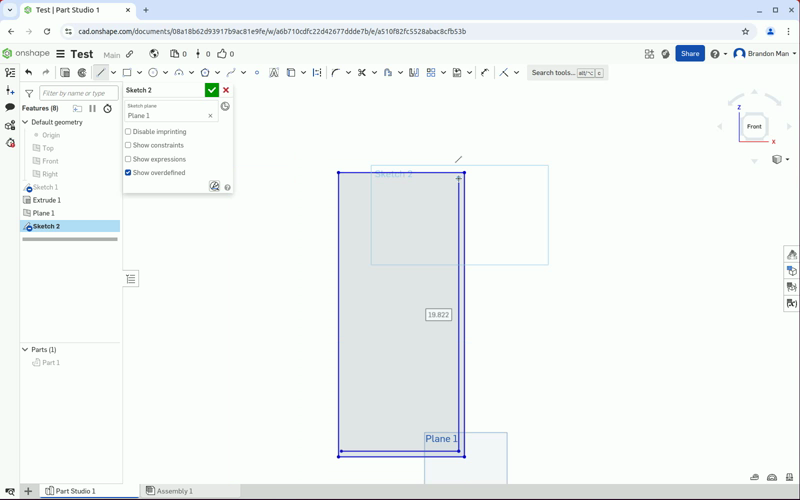
scroll(-6)
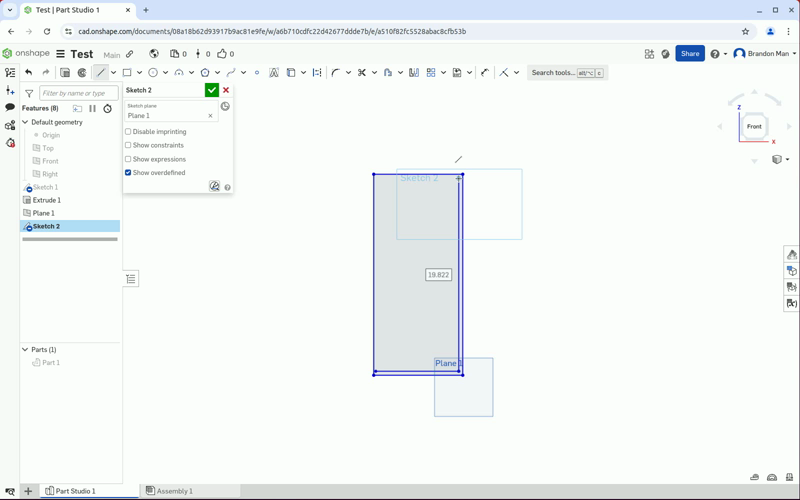
scroll(-6)
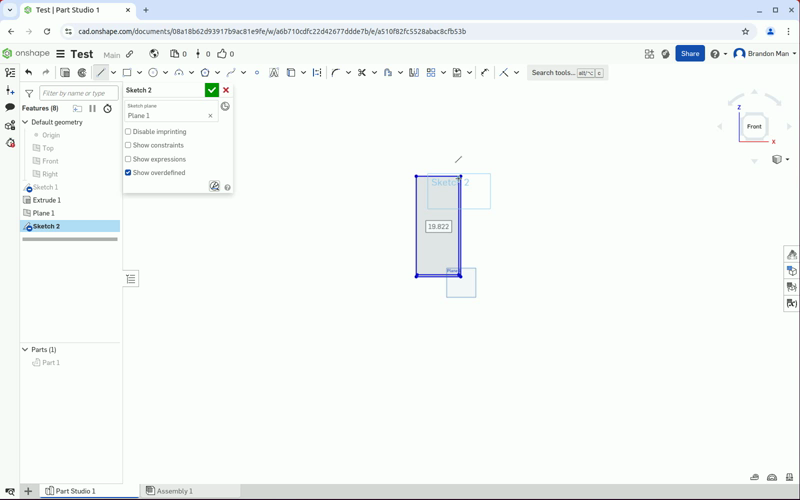
key_up(shift)
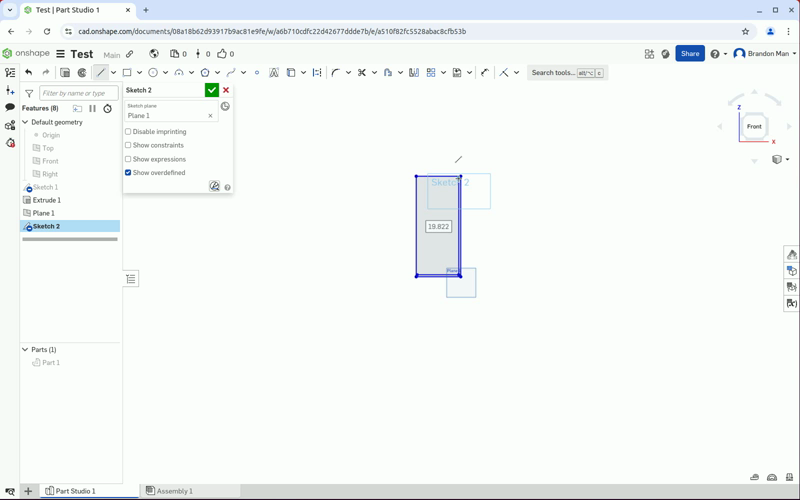
key_down(shift)
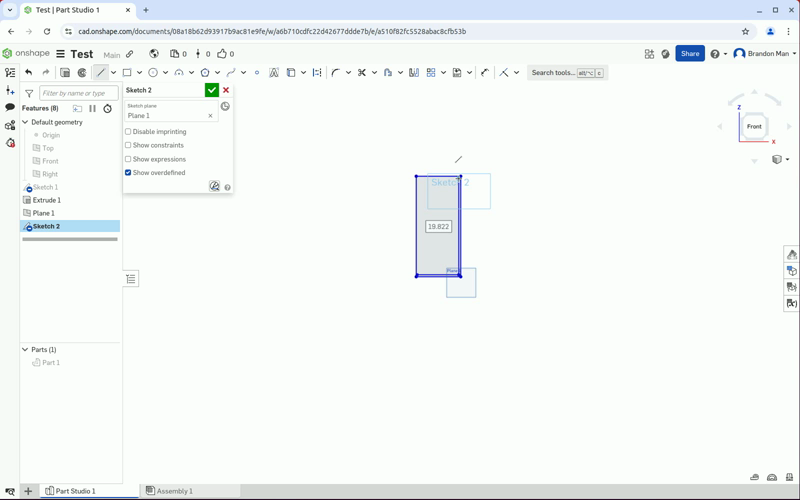
mouse_move(488, 178)
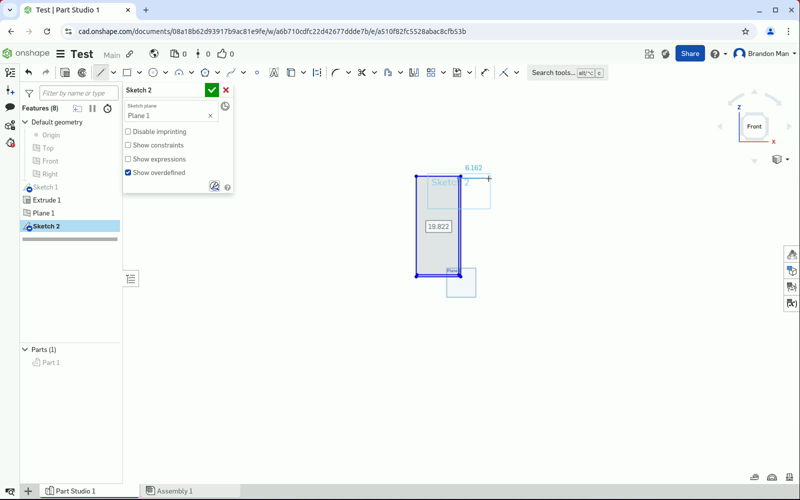
mouse_move(417, 178)
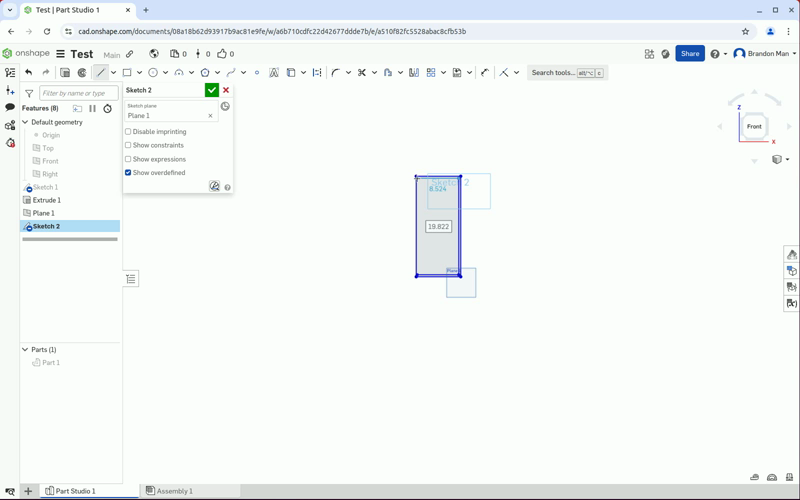
scroll(6)
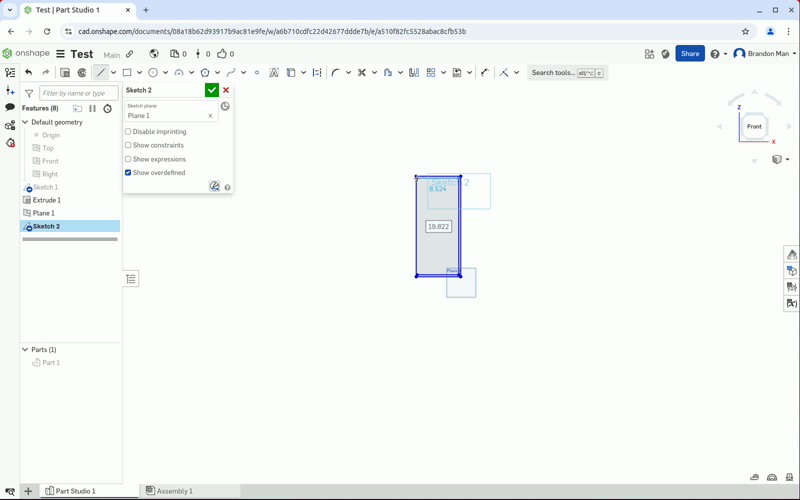
scroll(6)
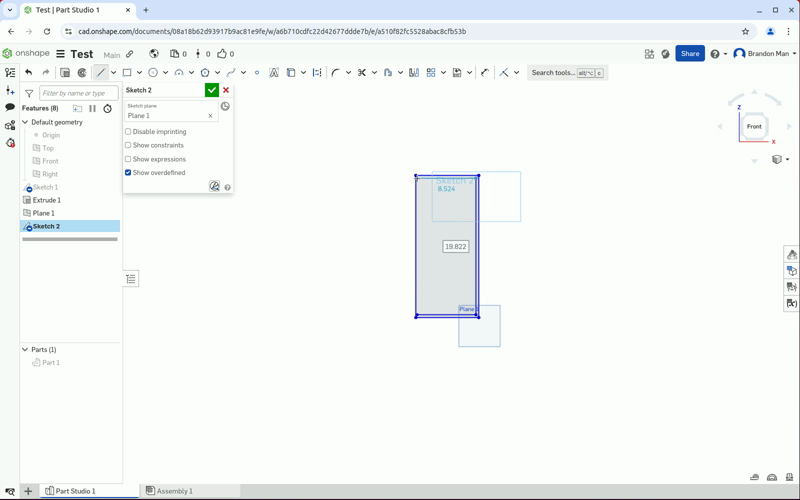
scroll(6)
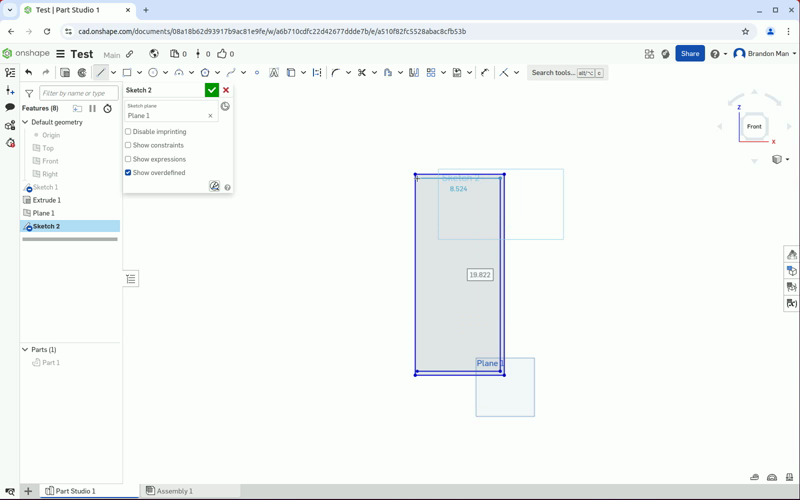
scroll(6)
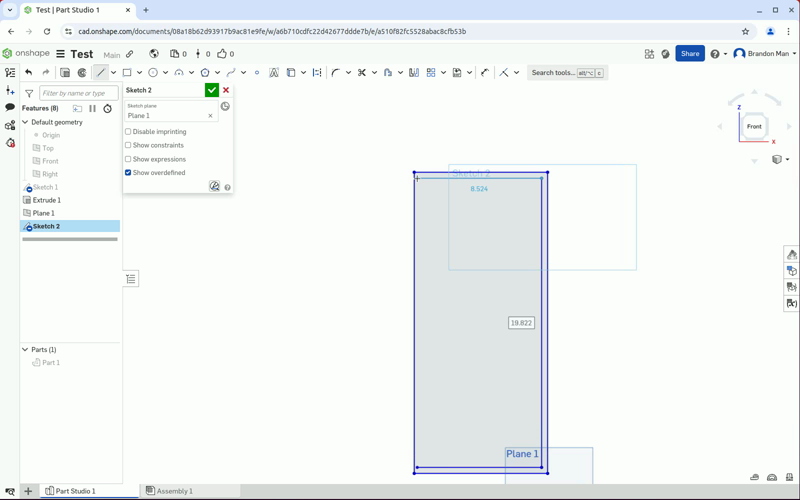
scroll(6)
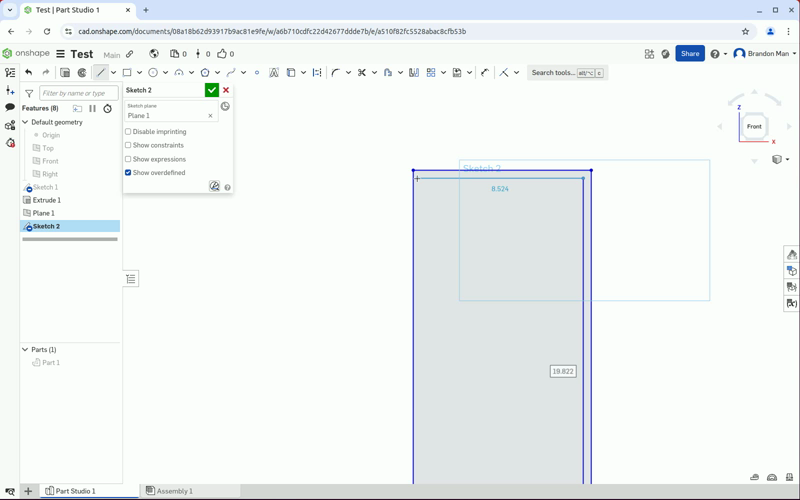
scroll(6)
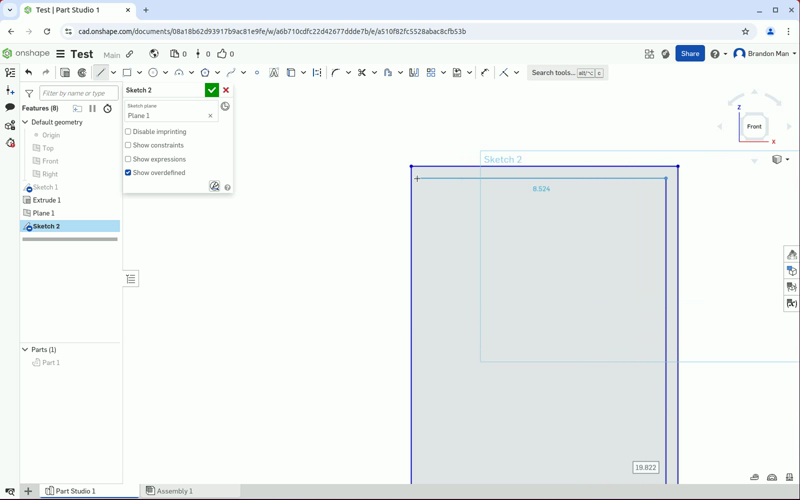
scroll(6)
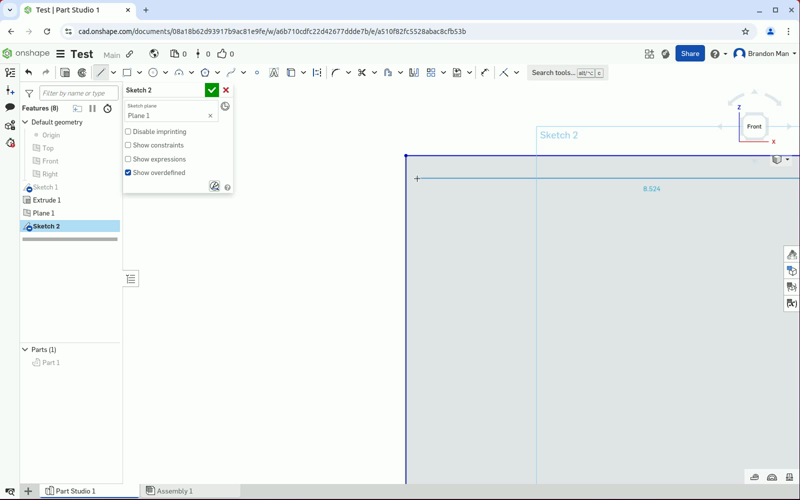
click(417, 178)
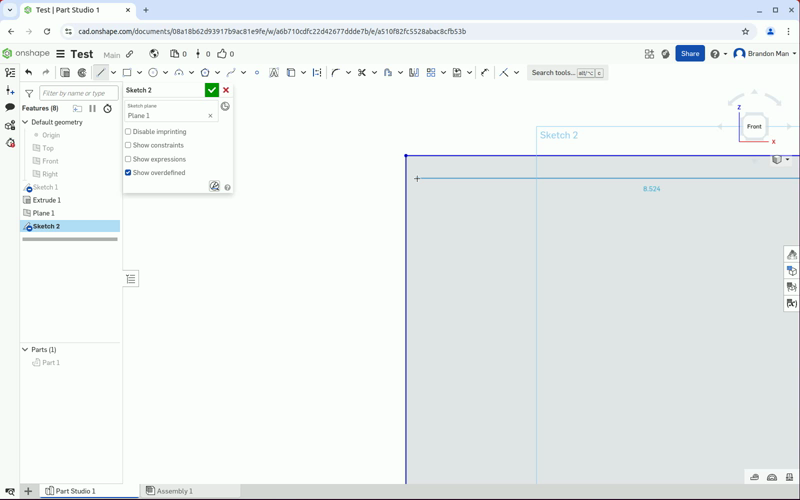
scroll(-6)
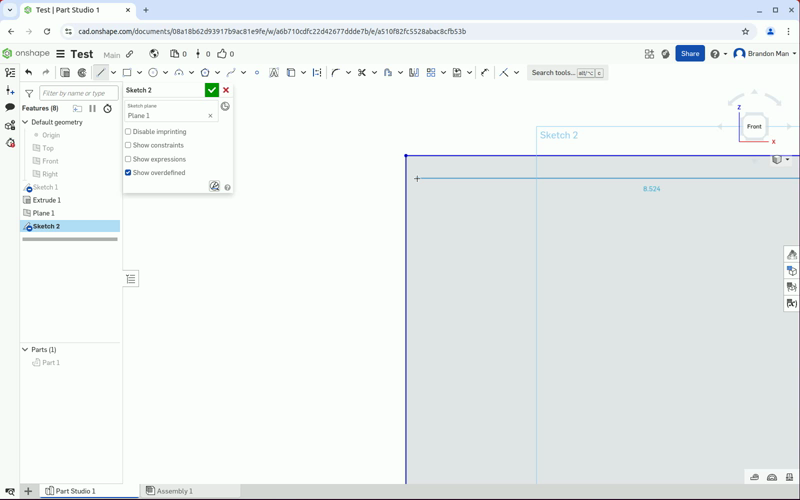
scroll(-6)
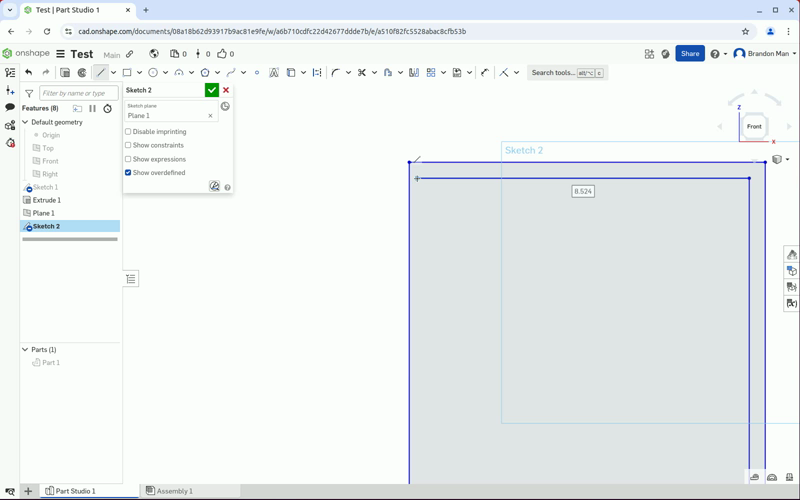
scroll(-6)
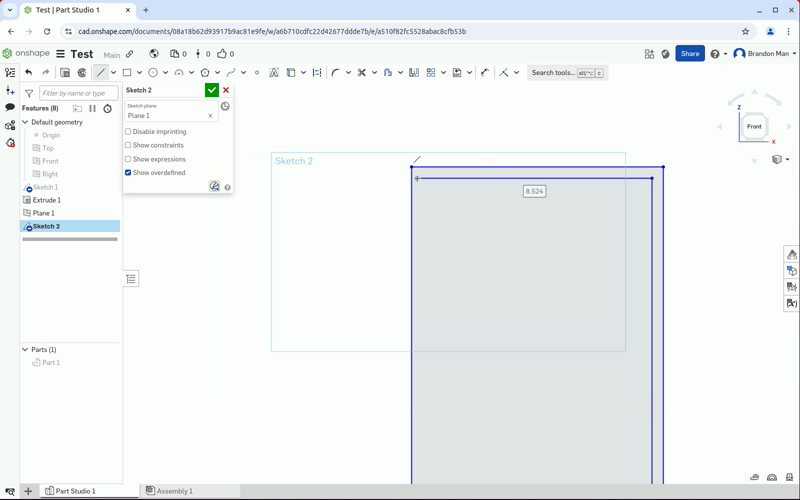
scroll(-6)
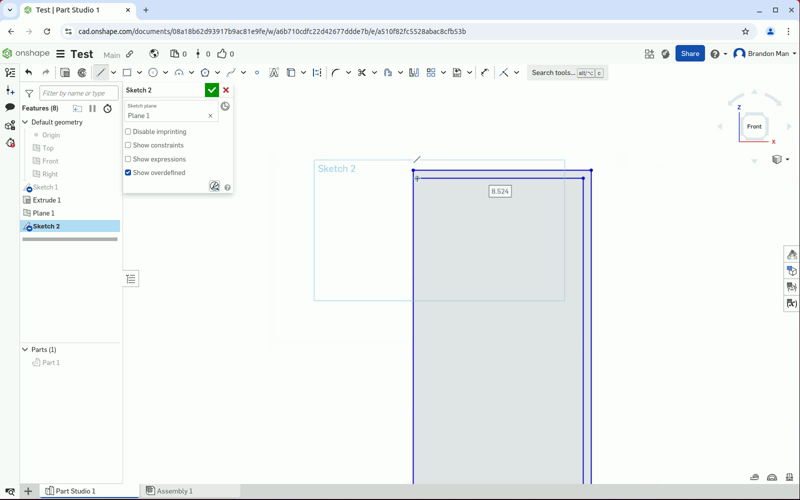
scroll(-6)
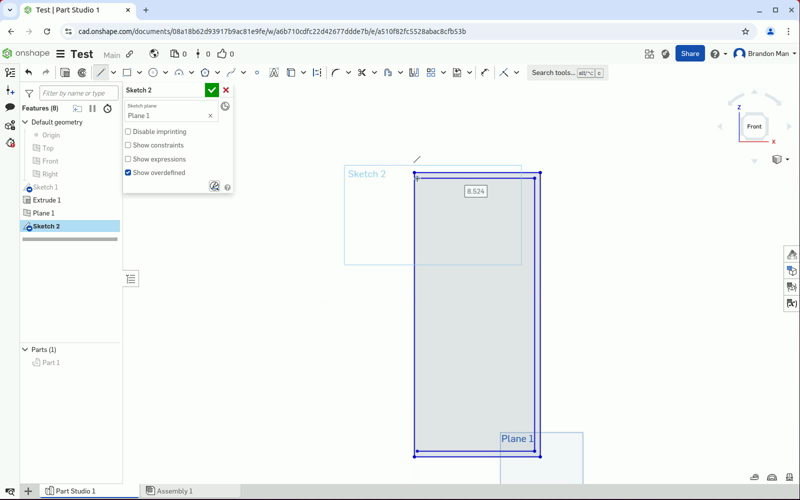
scroll(-6)
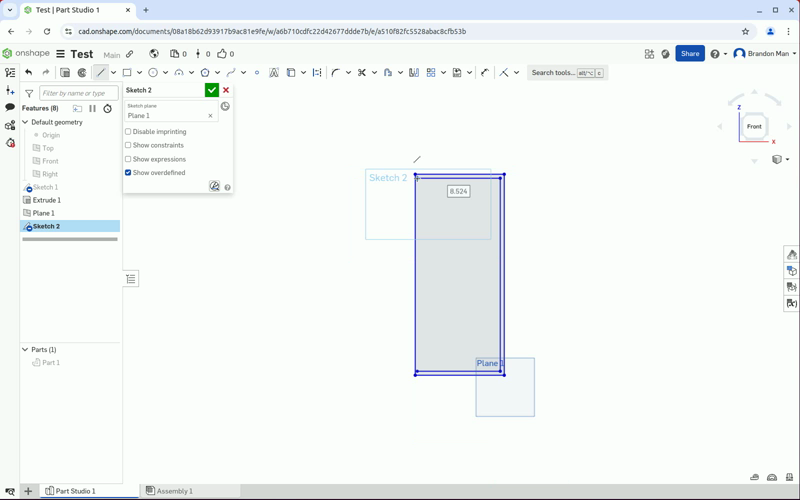
scroll(-6)
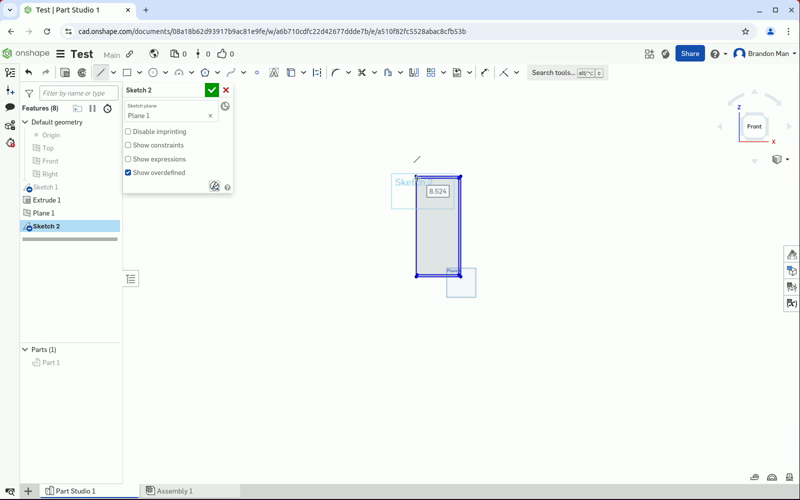
key_up(shift)
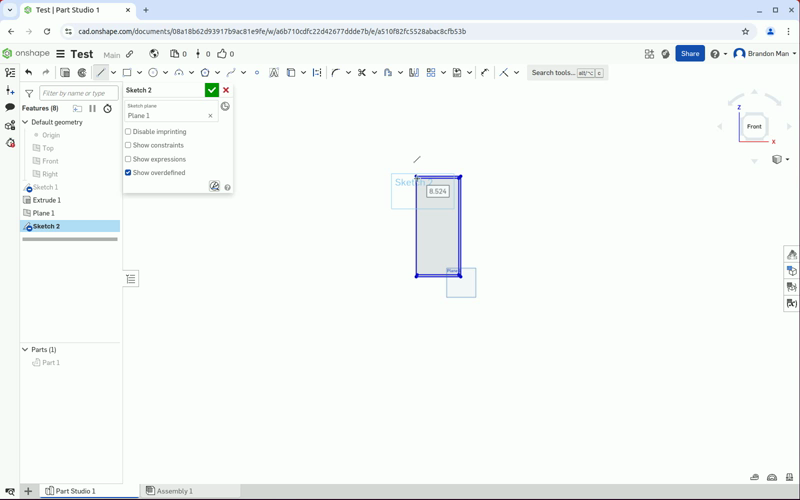
key_down(shift)
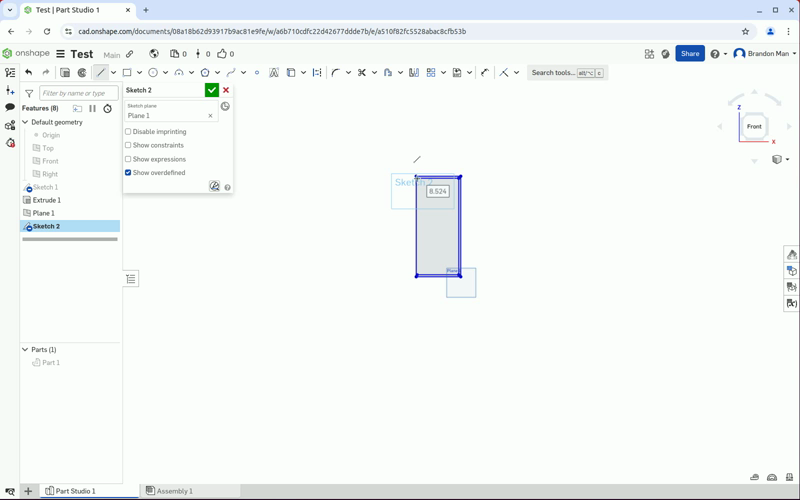
mouse_move(417, 274)
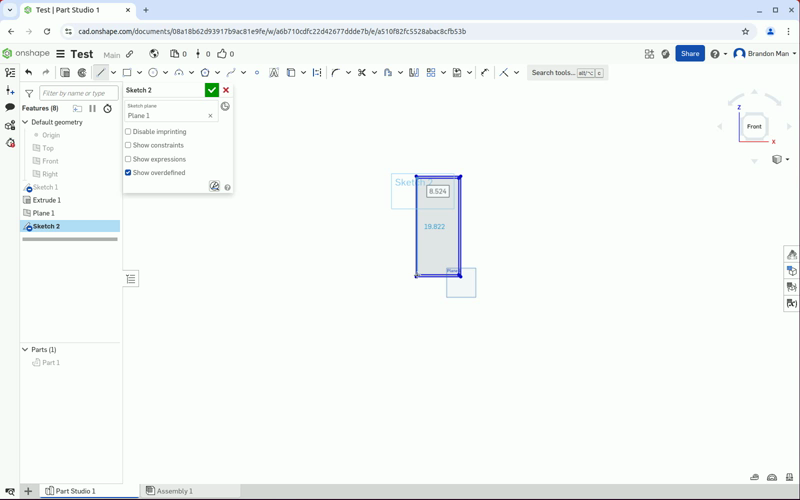
scroll(6)
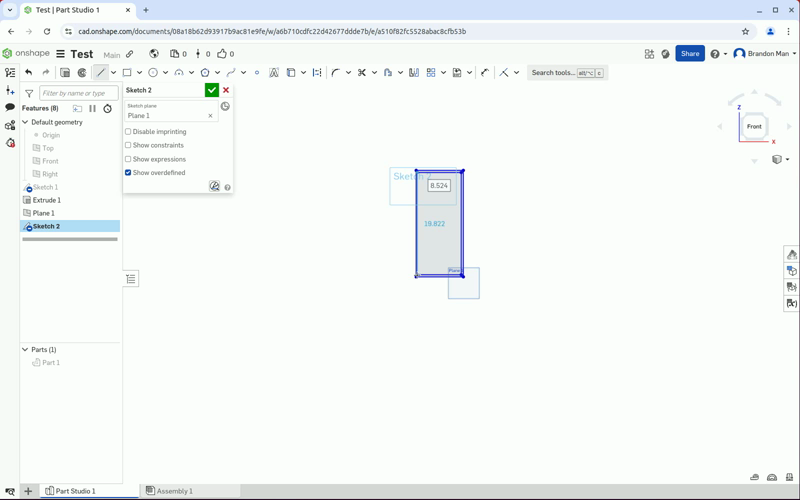
scroll(6)
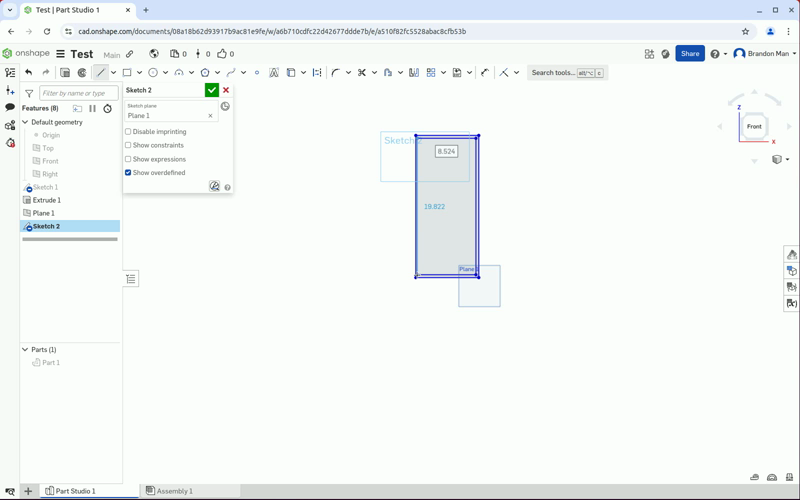
scroll(6)
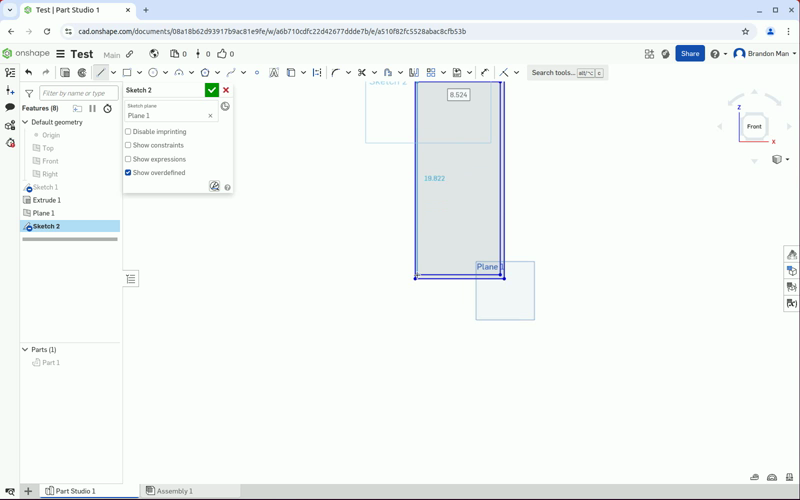
scroll(6)
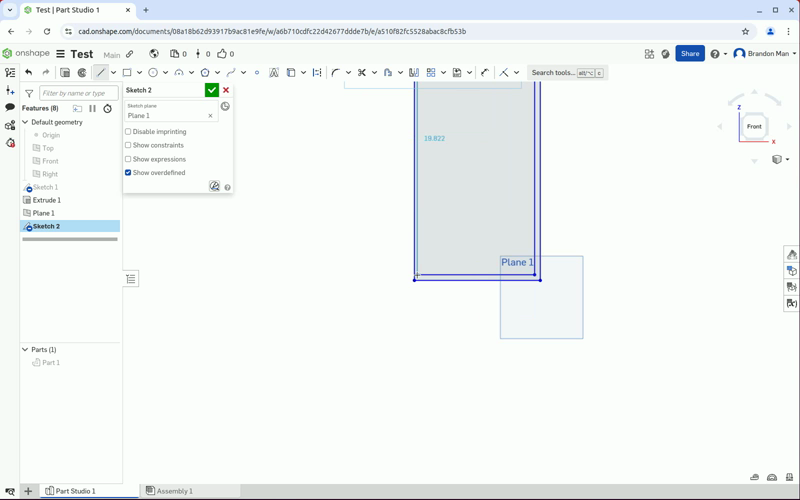
scroll(6)
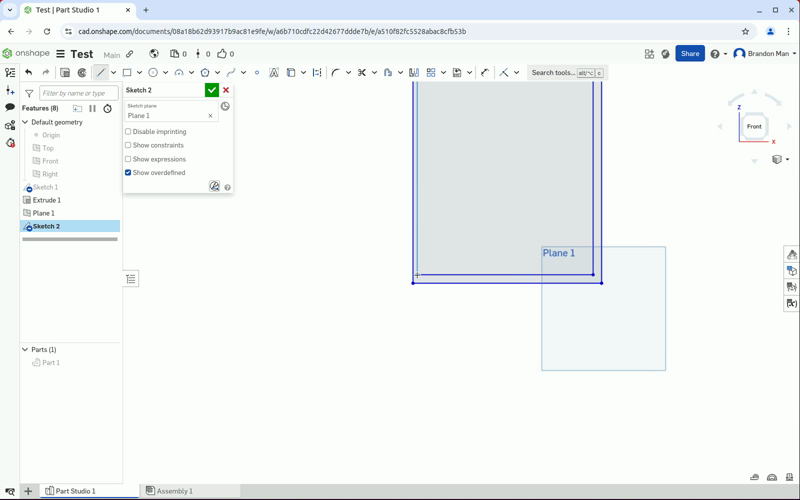
scroll(6)
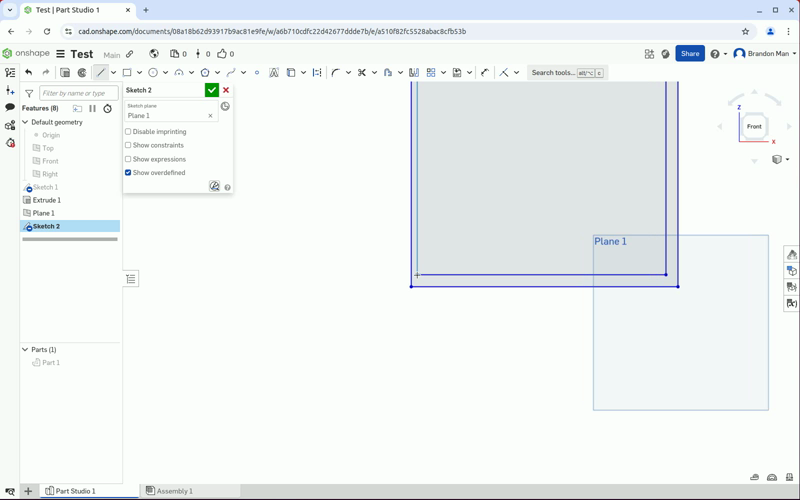
scroll(6)
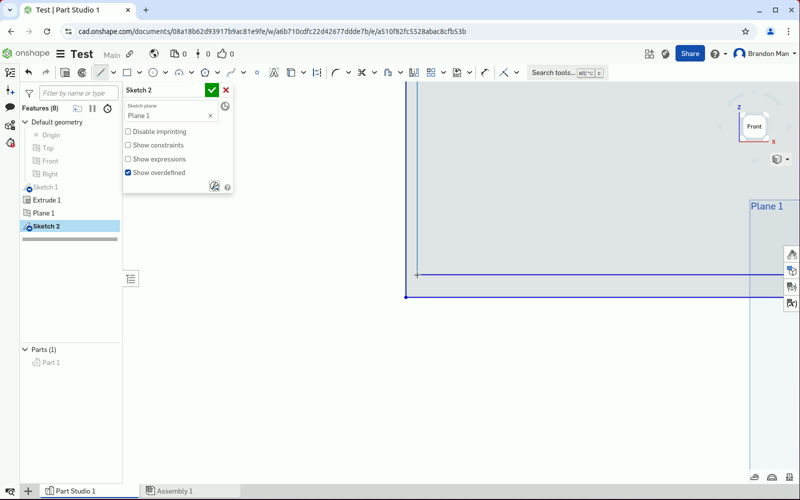
key_up(shift)
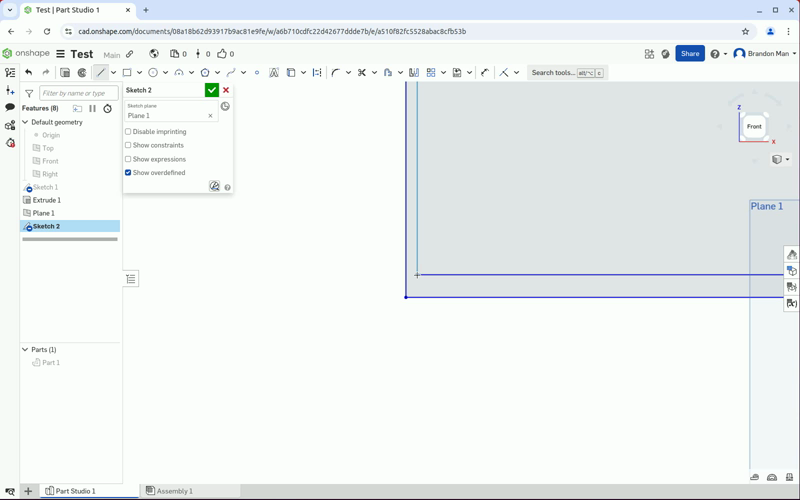
click(417, 274)
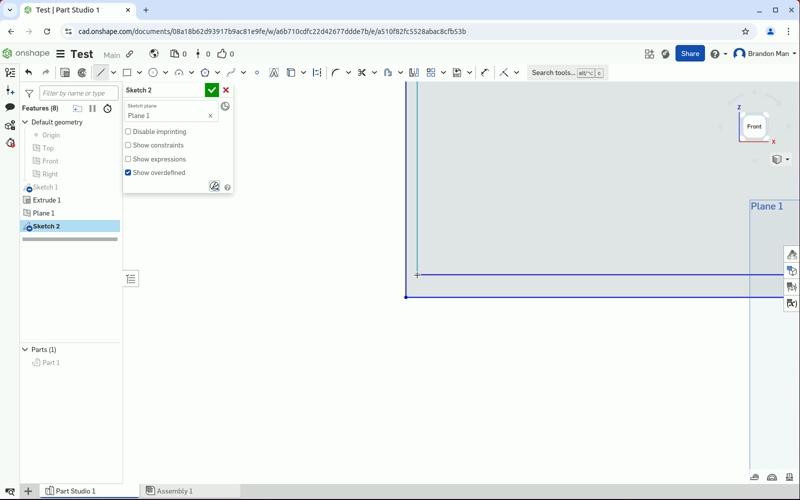
scroll(-6)
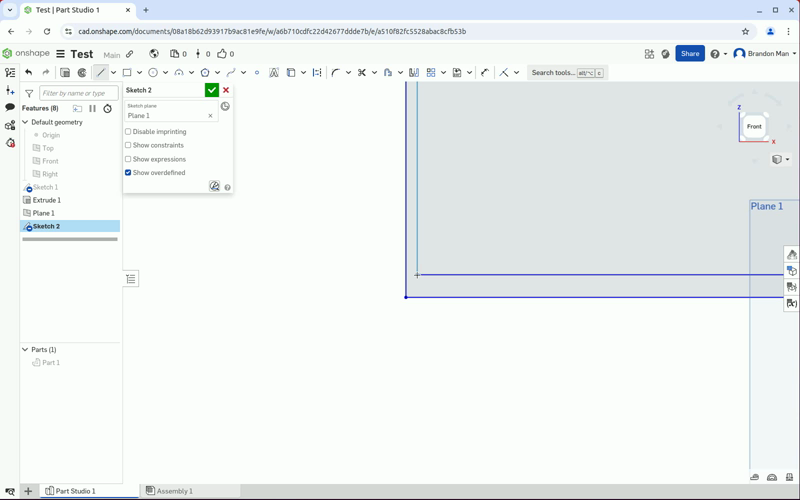
scroll(-6)
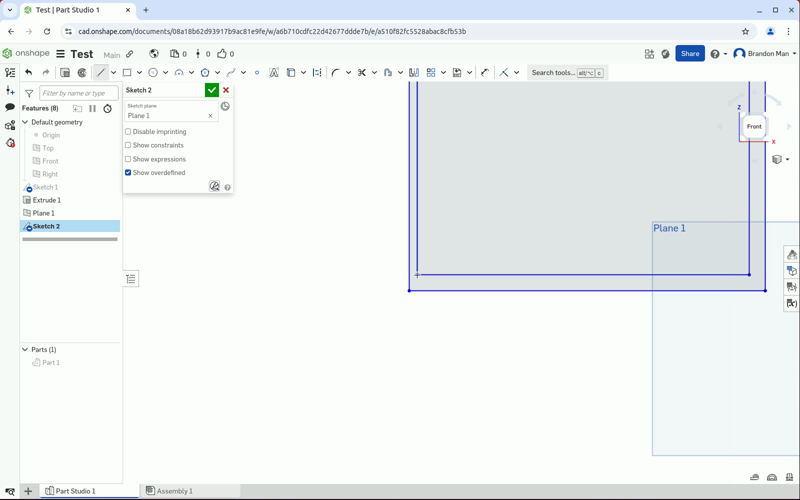
scroll(-6)
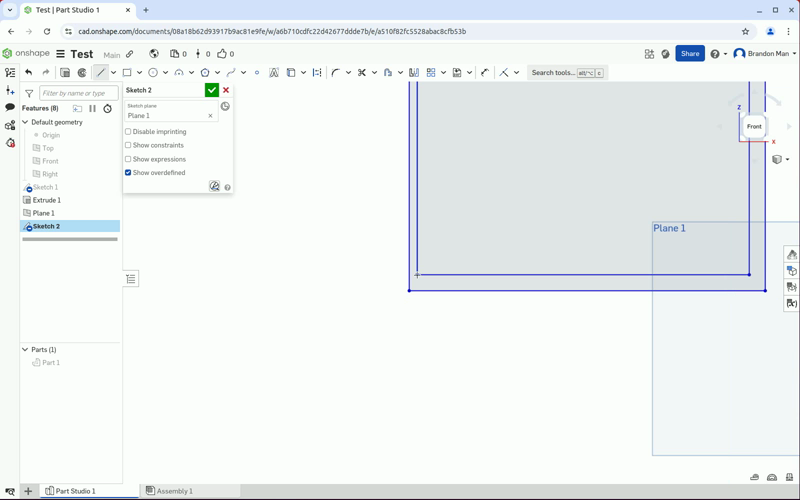
scroll(-6)
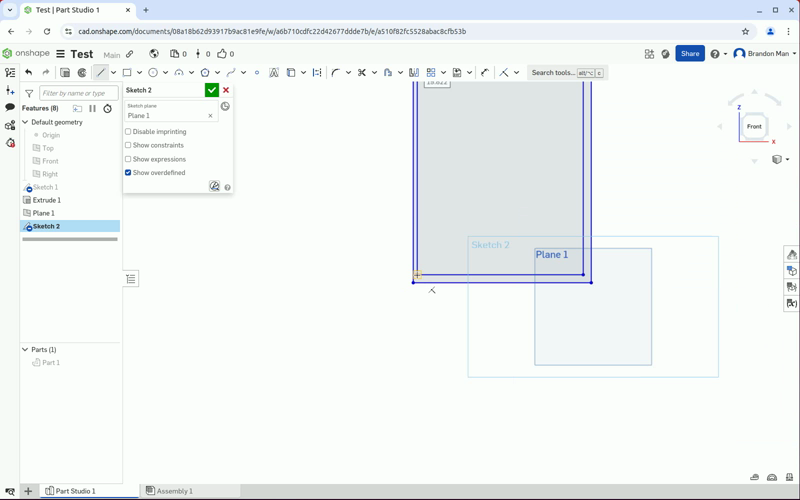
scroll(-6)
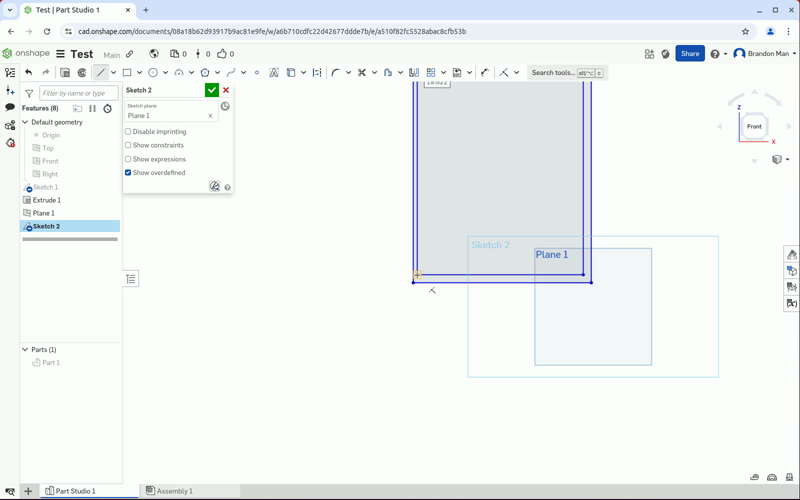
scroll(-6)
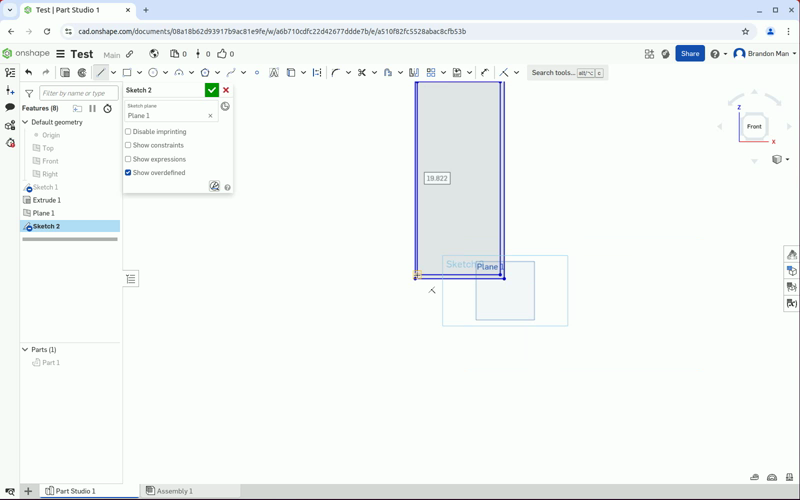
scroll(-6)
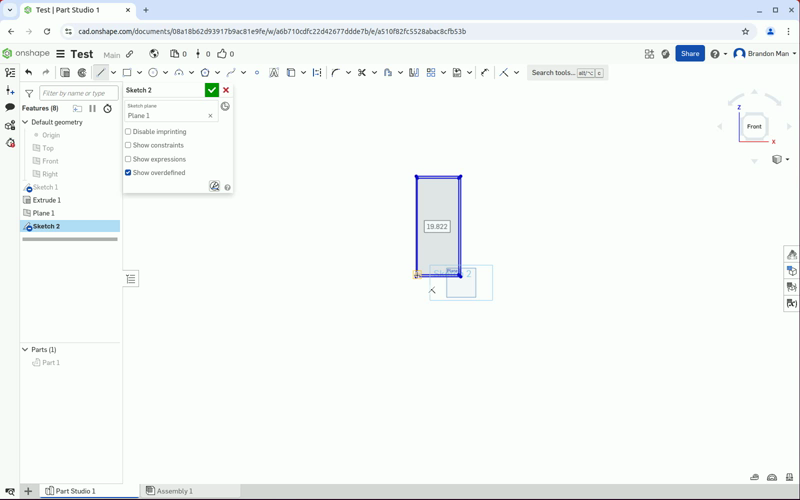
key(esc)
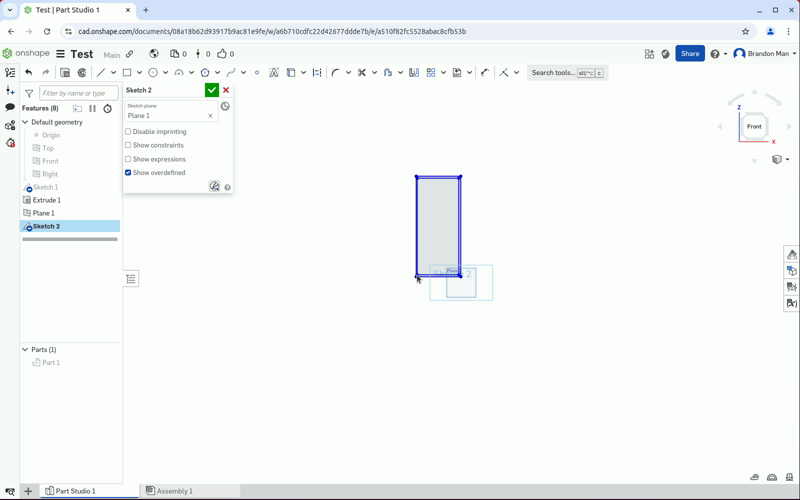
mouse_move(459, 253)
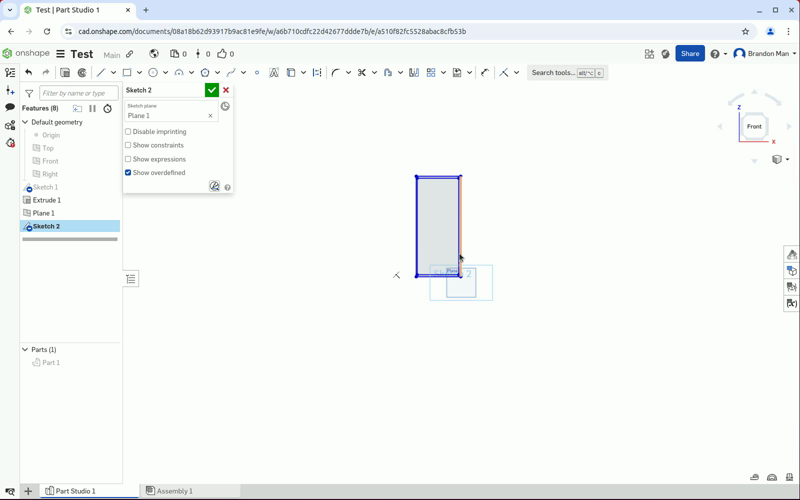
scroll(6)
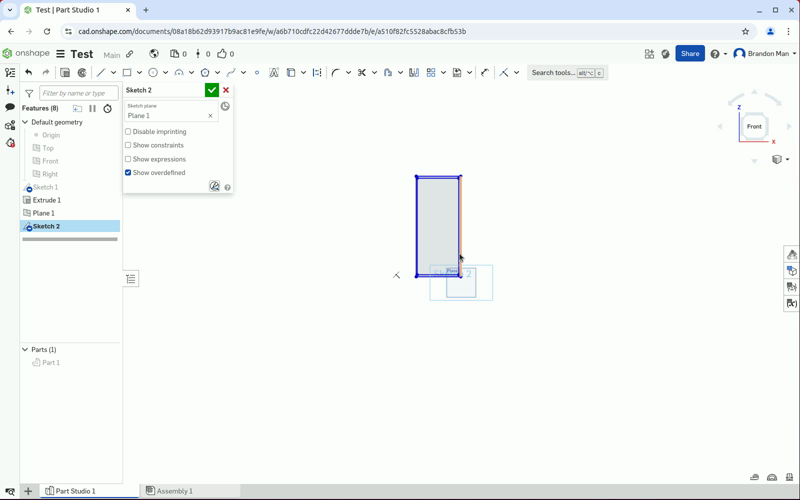
scroll(6)
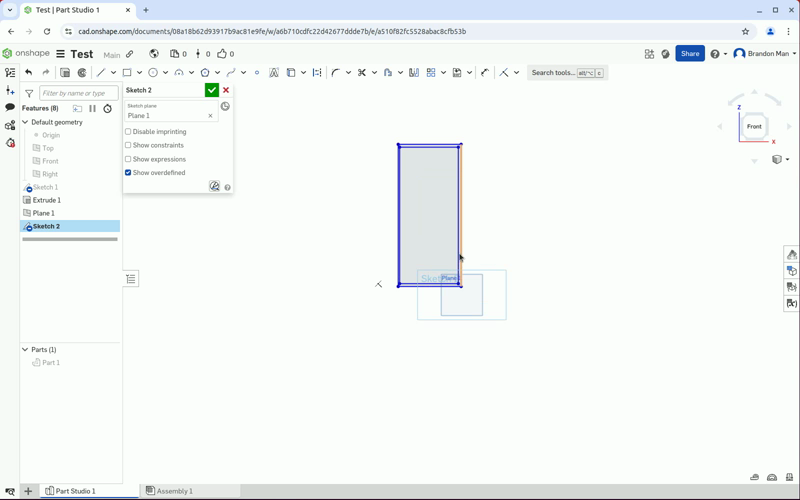
scroll(6)
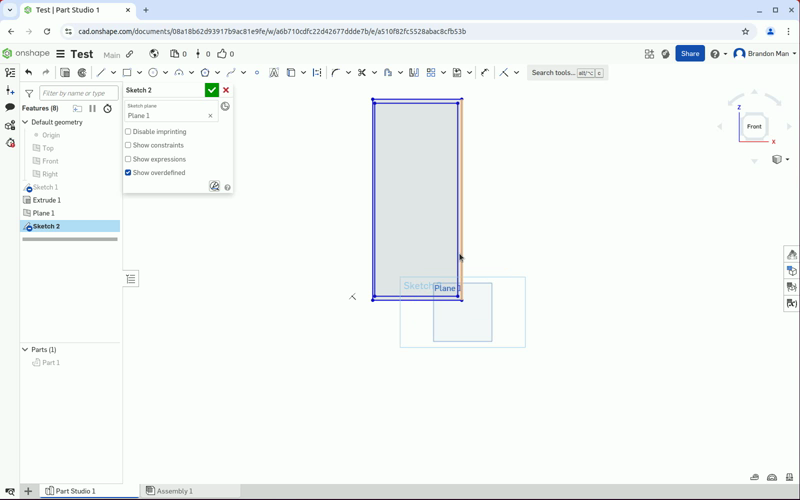
scroll(6)
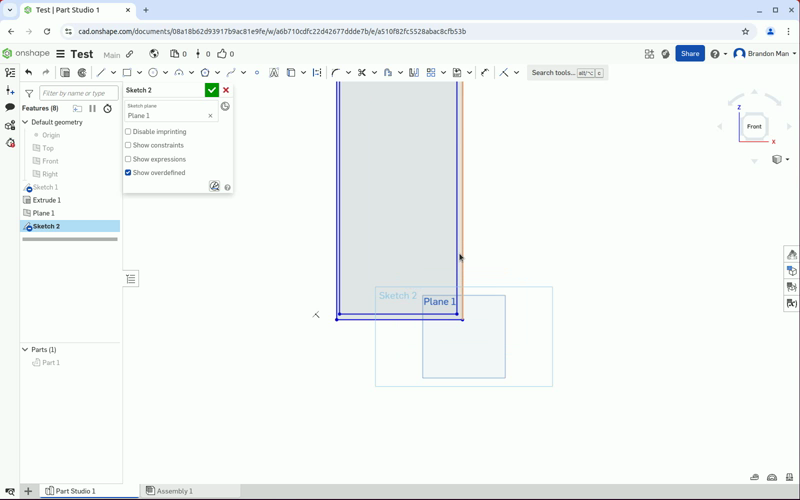
scroll(6)
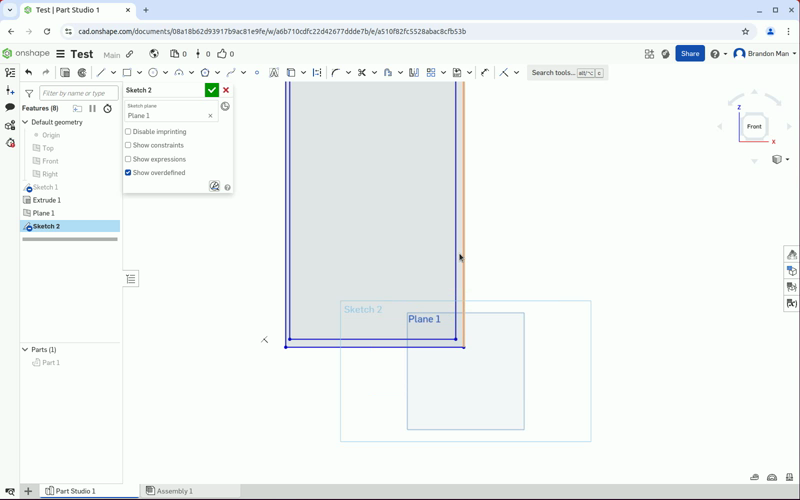
scroll(6)
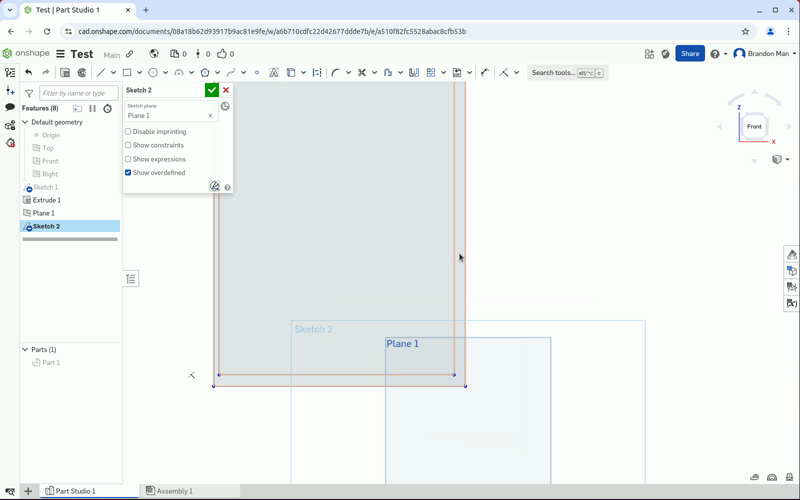
scroll(6)
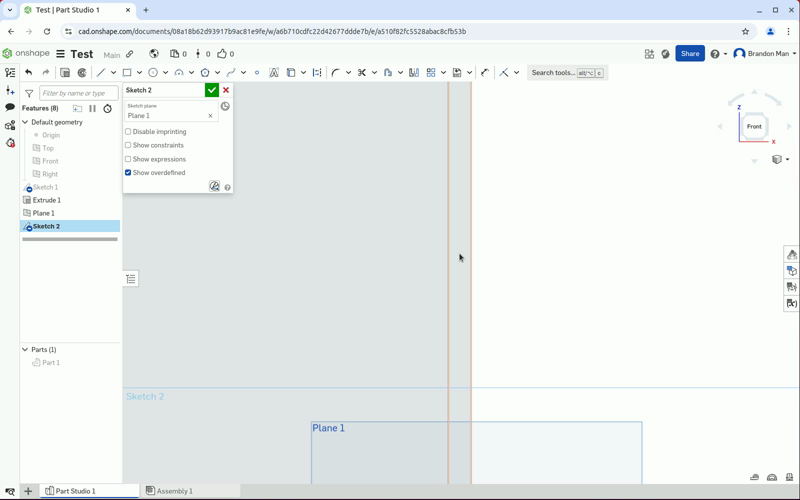
click(459, 253)
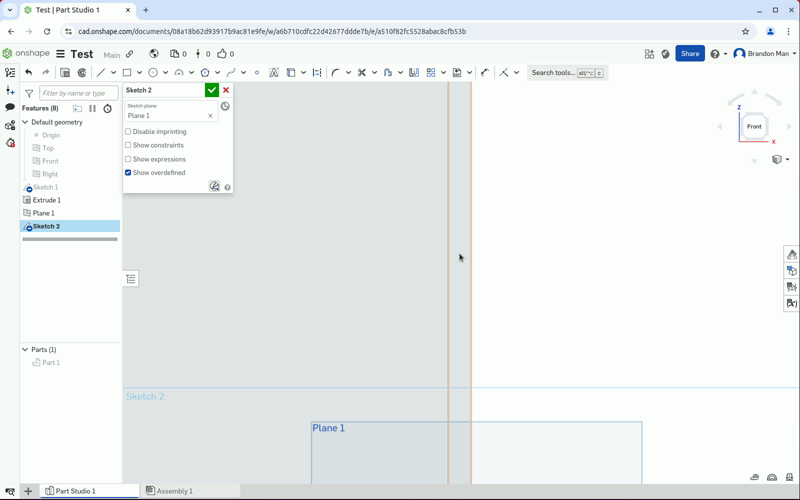
scroll(-6)
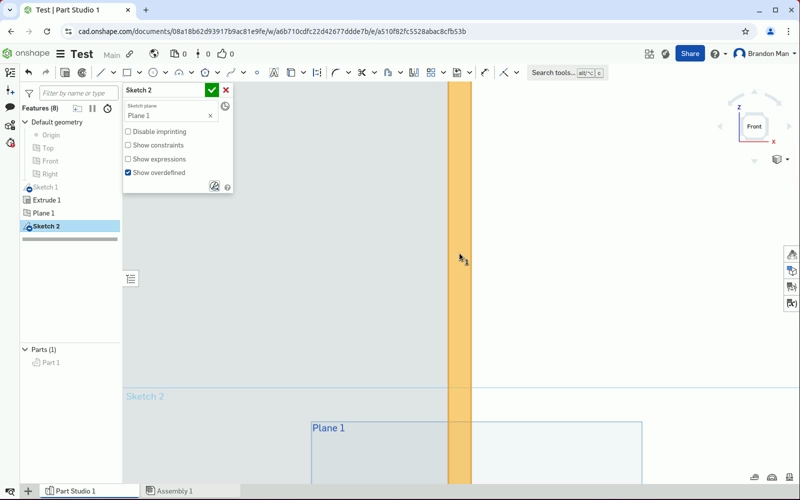
scroll(-6)
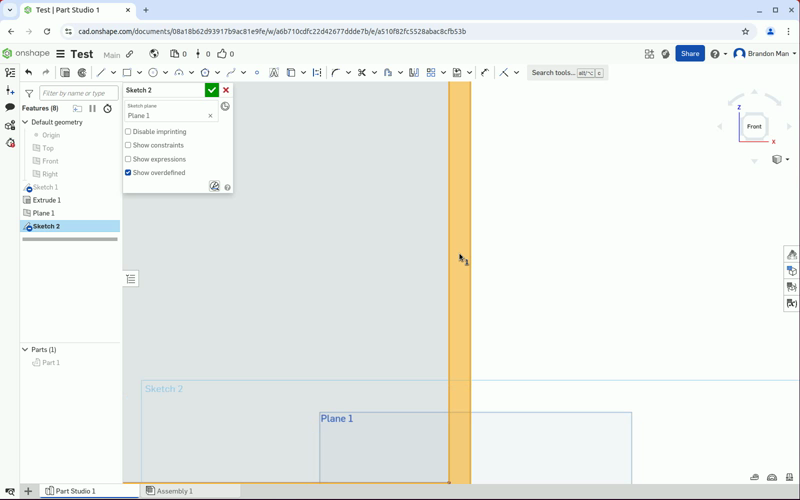
scroll(-6)
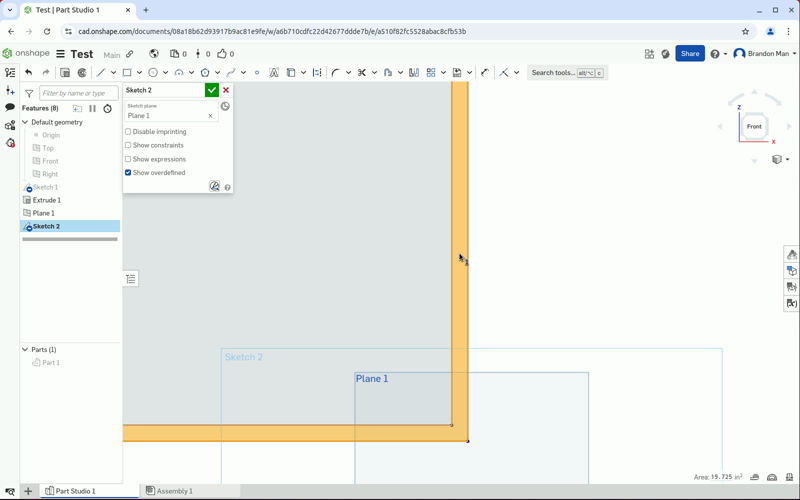
scroll(-6)
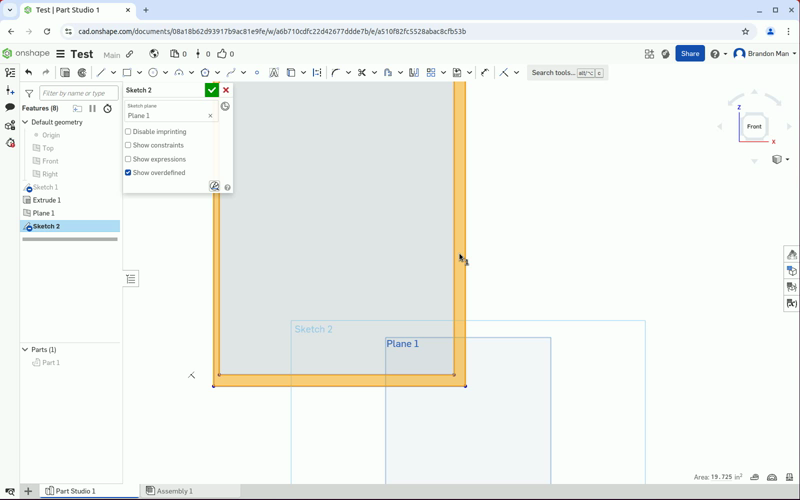
scroll(-6)
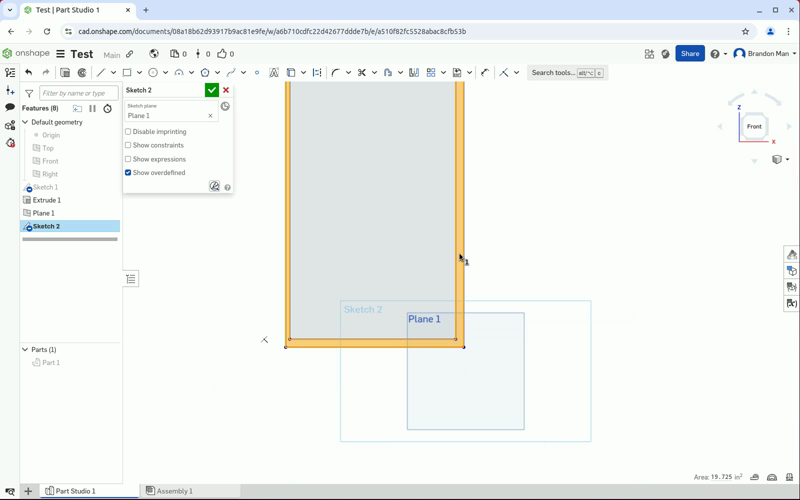
scroll(-6)
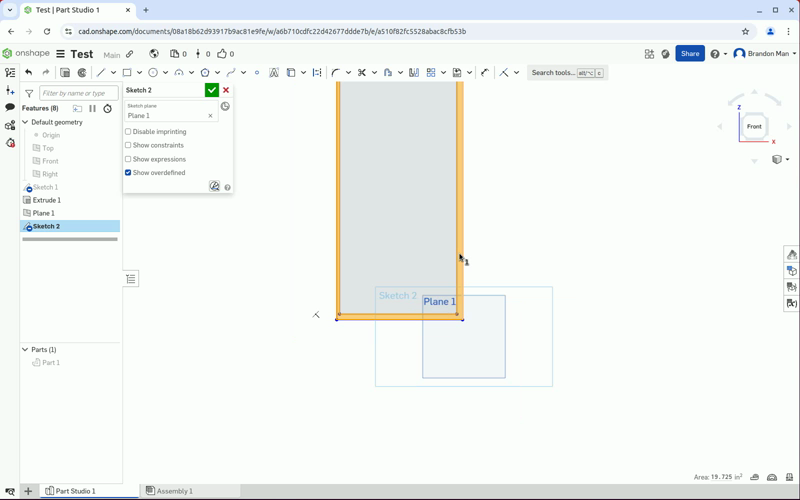
scroll(-6)
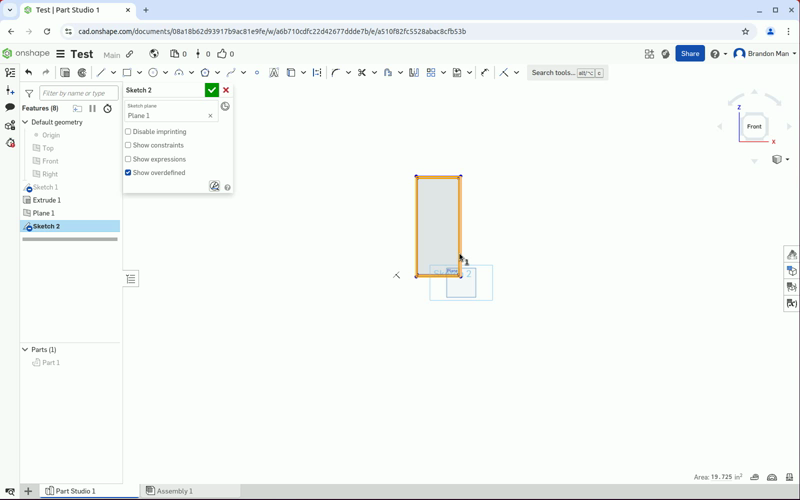
mouse_move(73, 352)
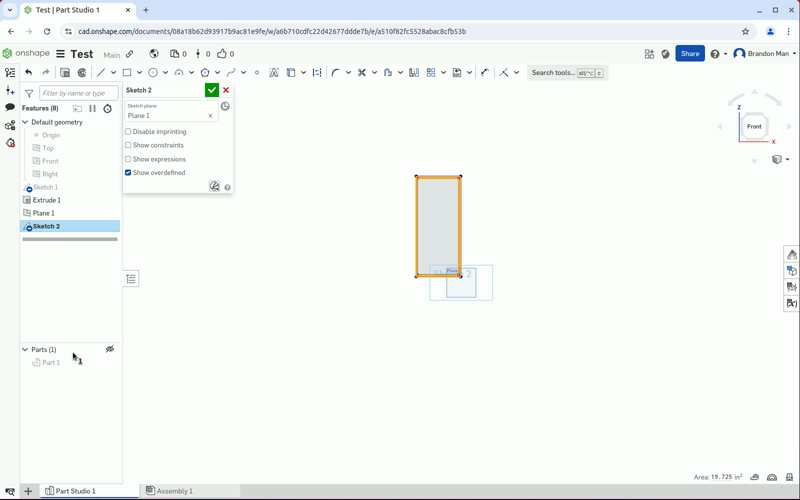
key(shift+y)
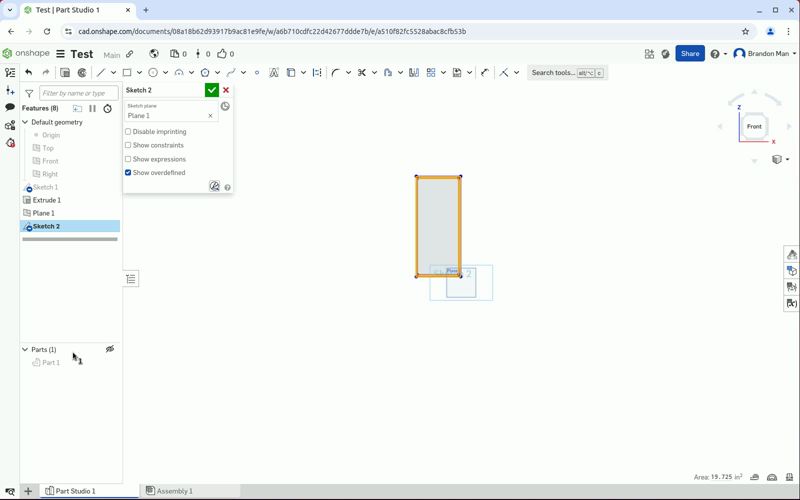
key(shift+e)
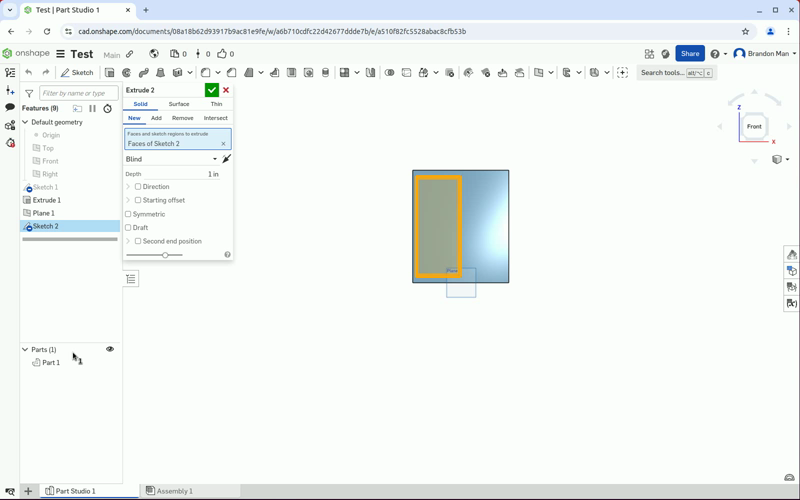
mouse_move(143, 106)
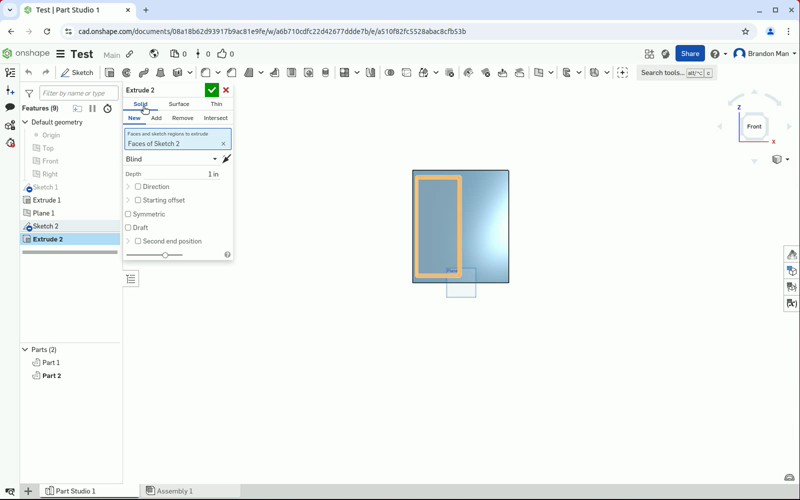
click(143, 106)
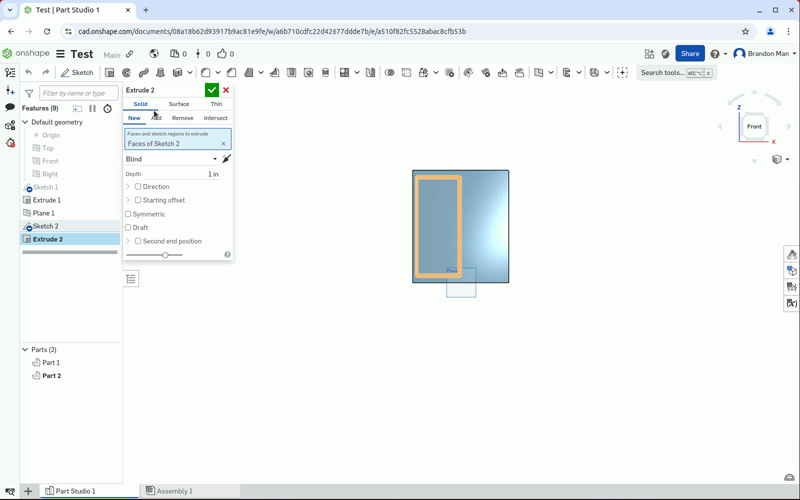
mouse_move(186, 120)
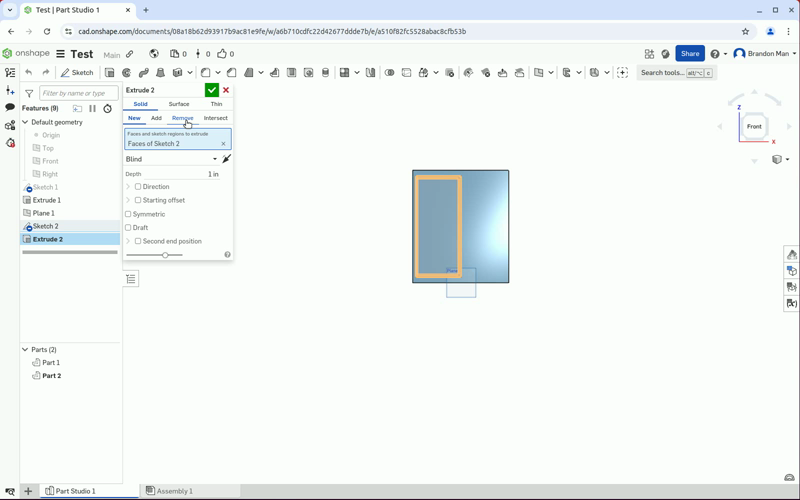
click(186, 120)
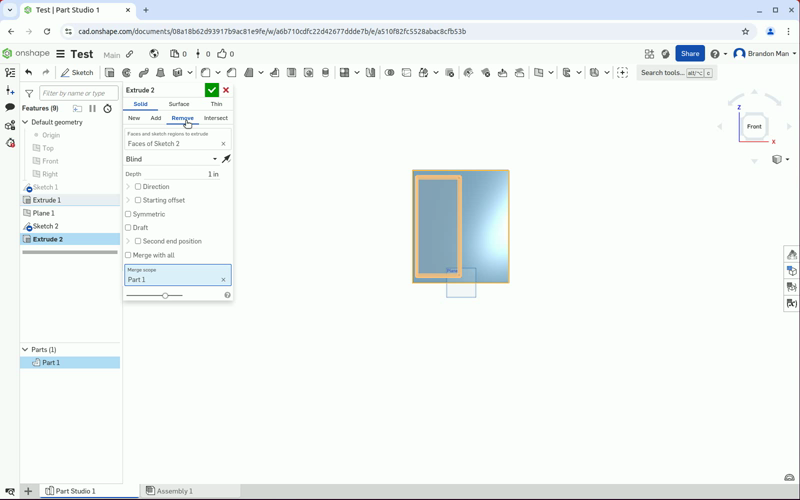
key(tab, 4)
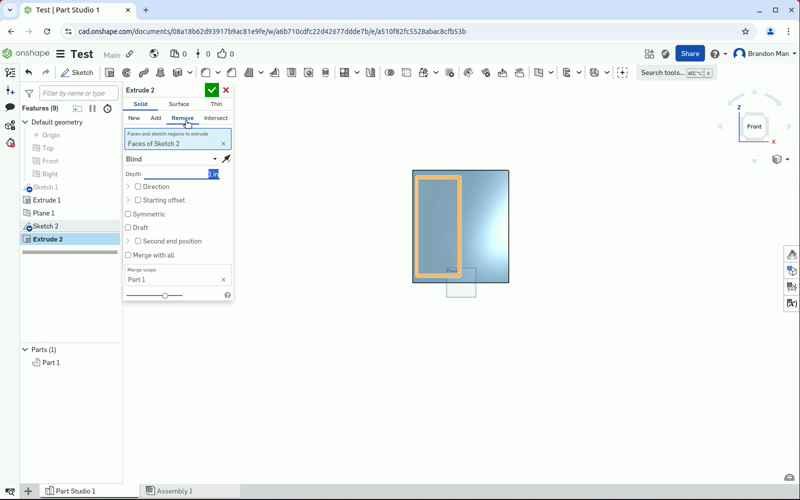
text(0.241)
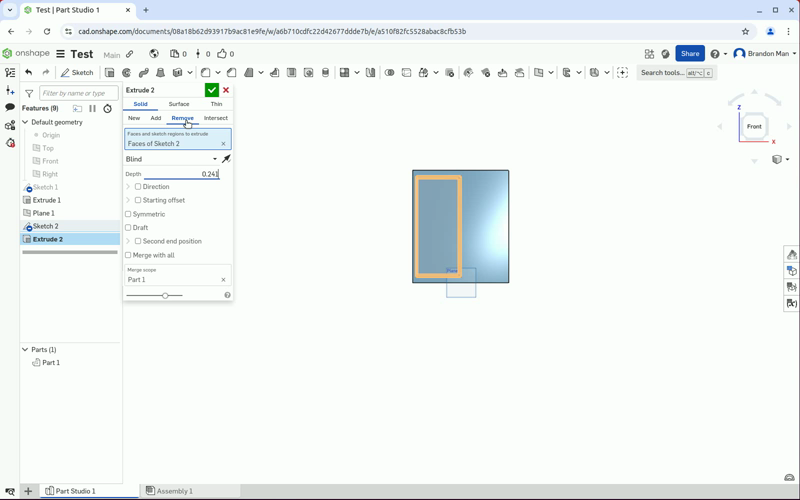
key(tab, 6)
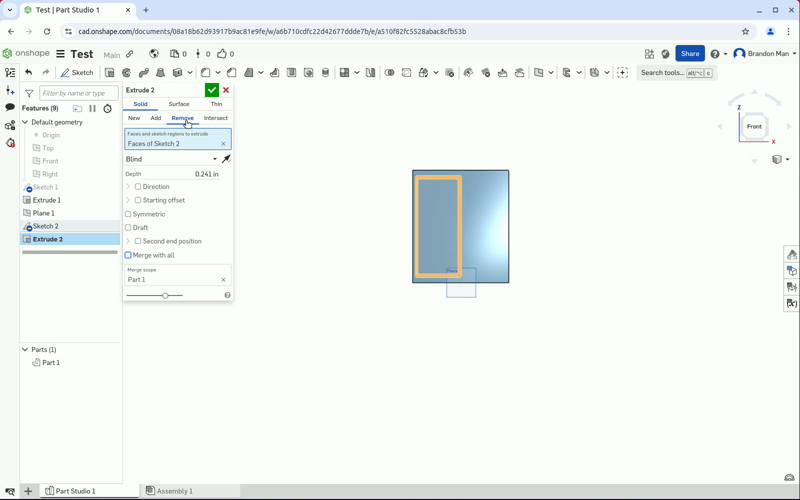
key(space)
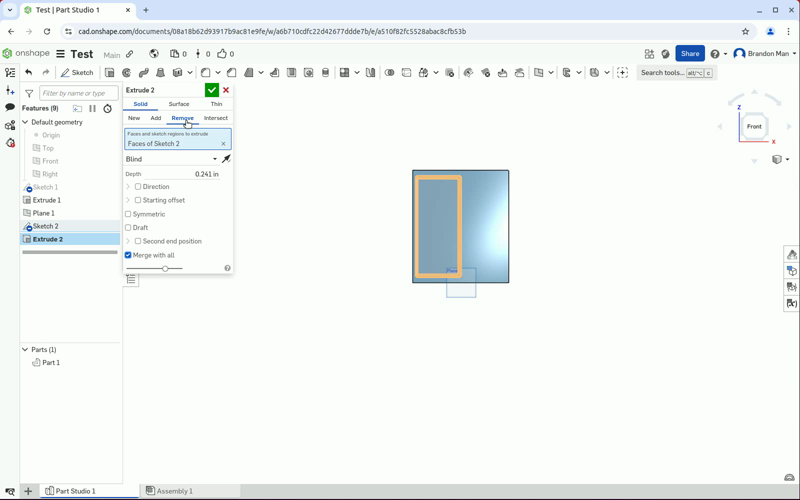
key(enter)
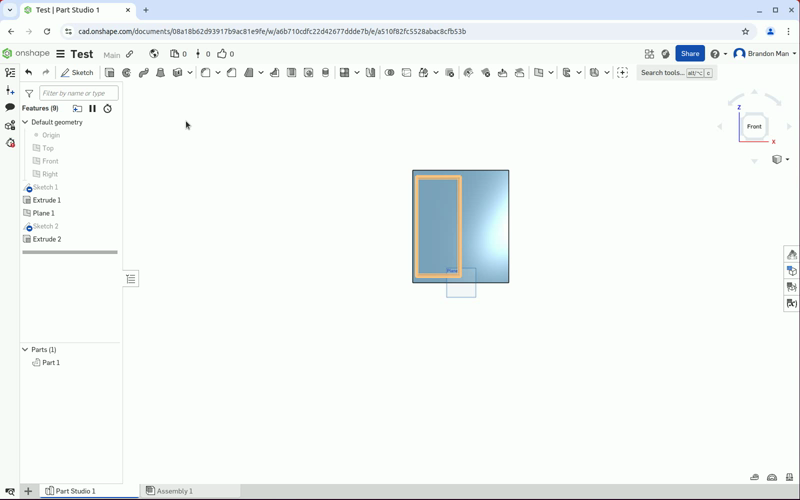
key(shift+h)
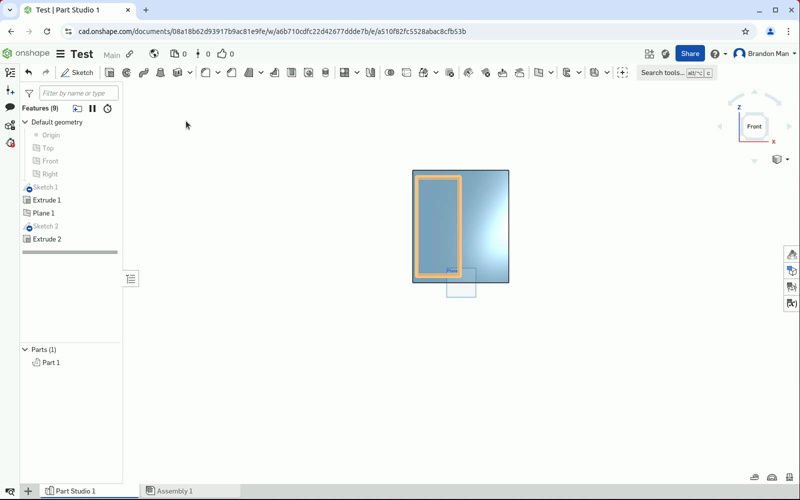
key(shift+h)
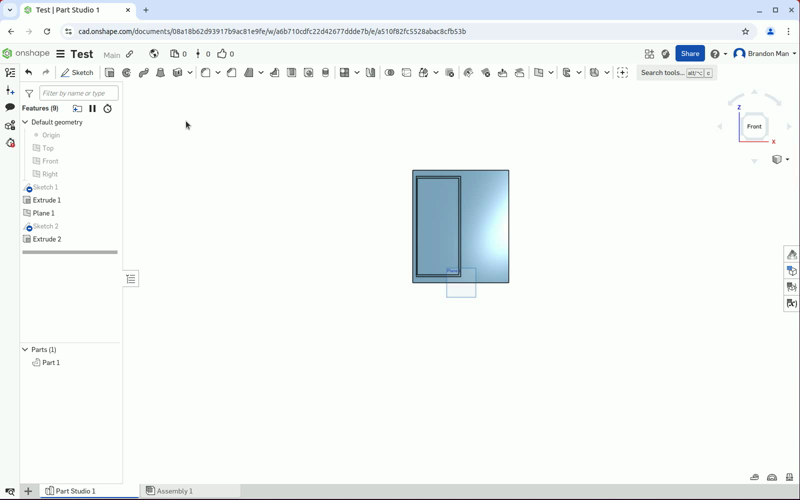
mouse_move(73, 189)
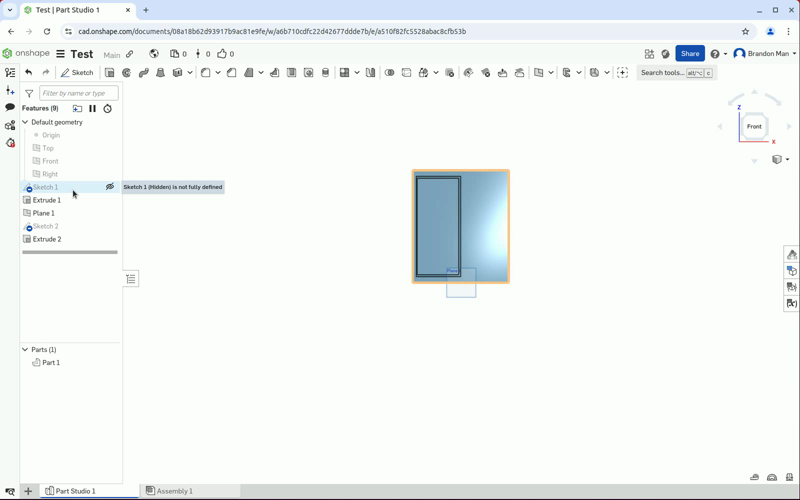
click(73, 189)
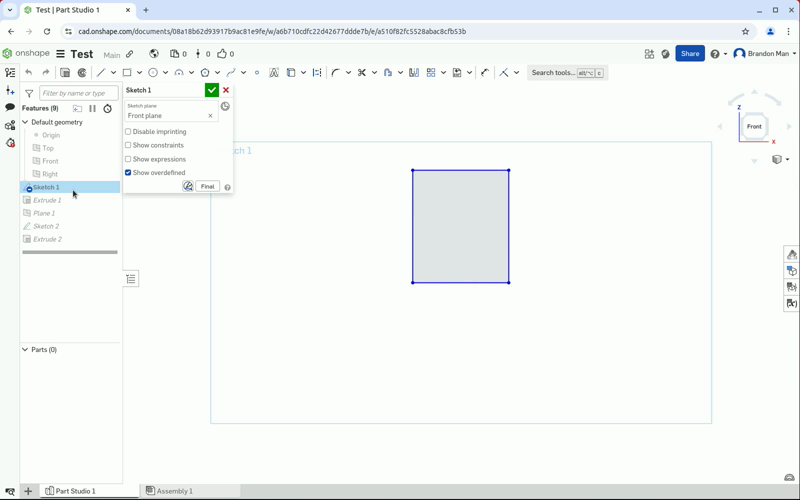
mouse_move(229, 92)
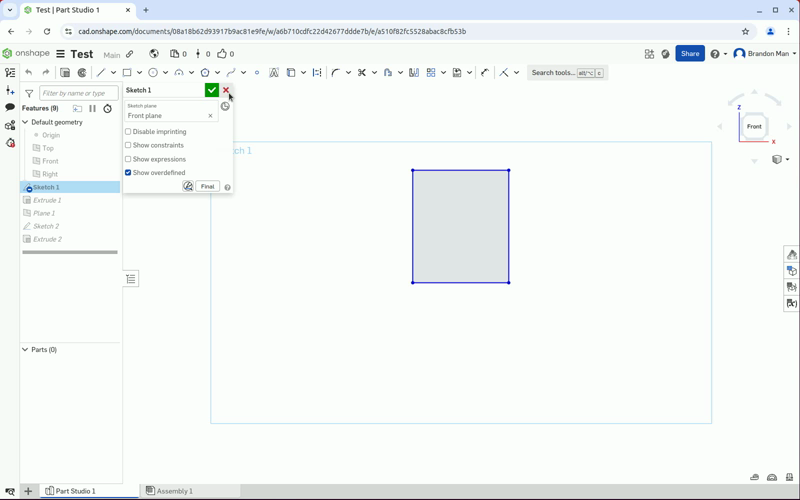
click(229, 92)
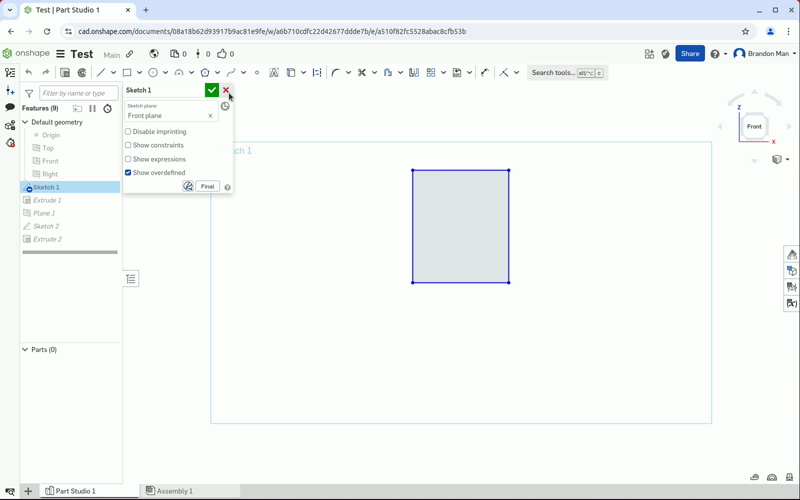
key(shift+s)
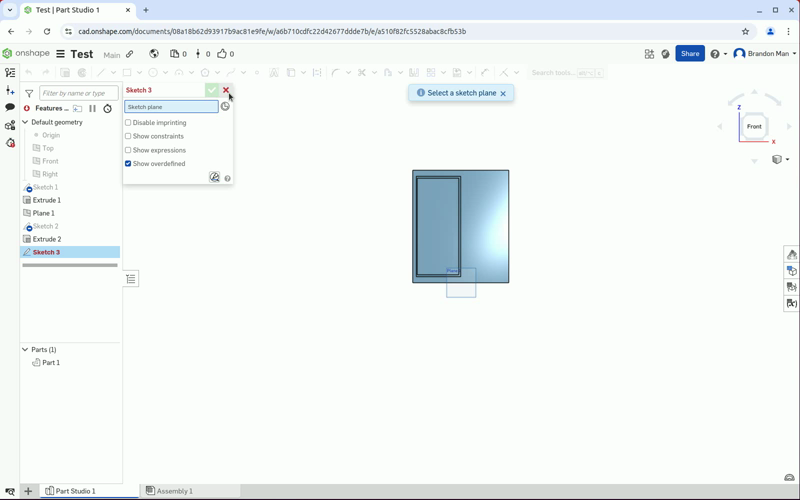
mouse_move(73, 215)
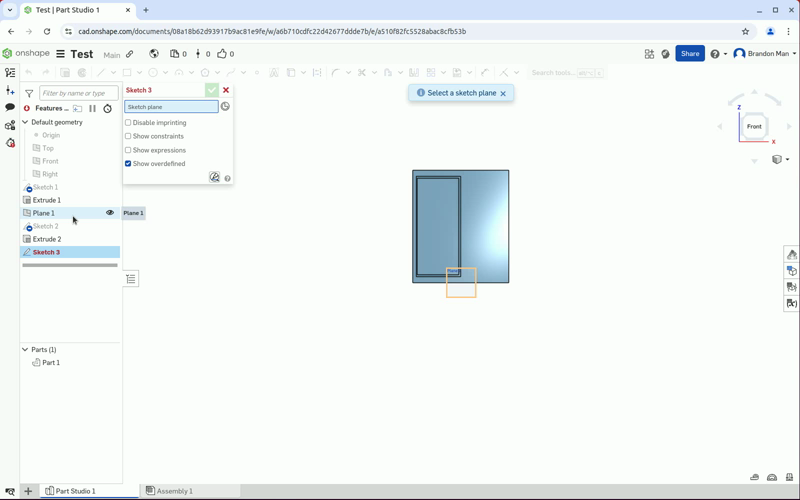
click(73, 215)
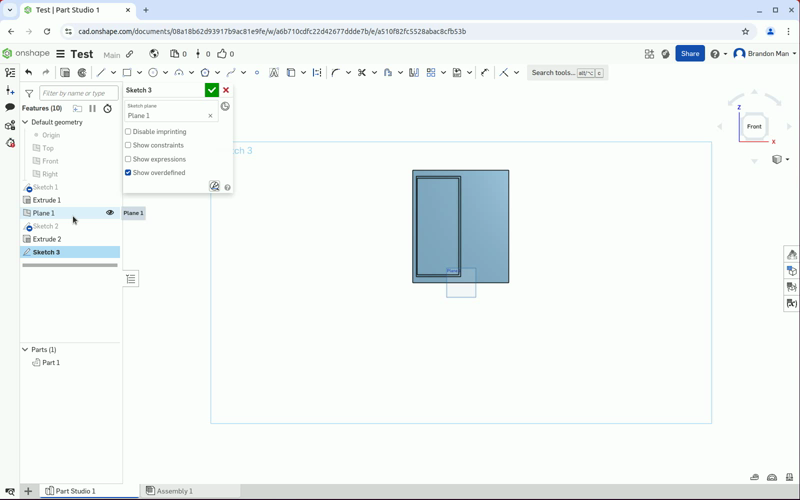
mouse_move(73, 352)
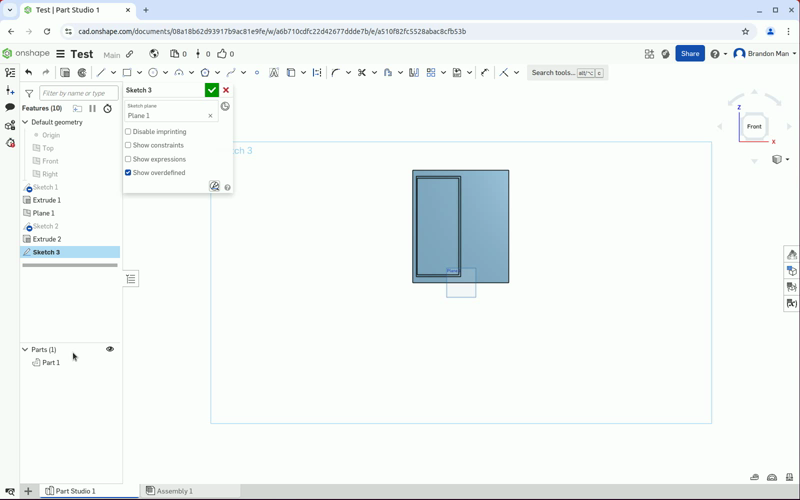
key(y)
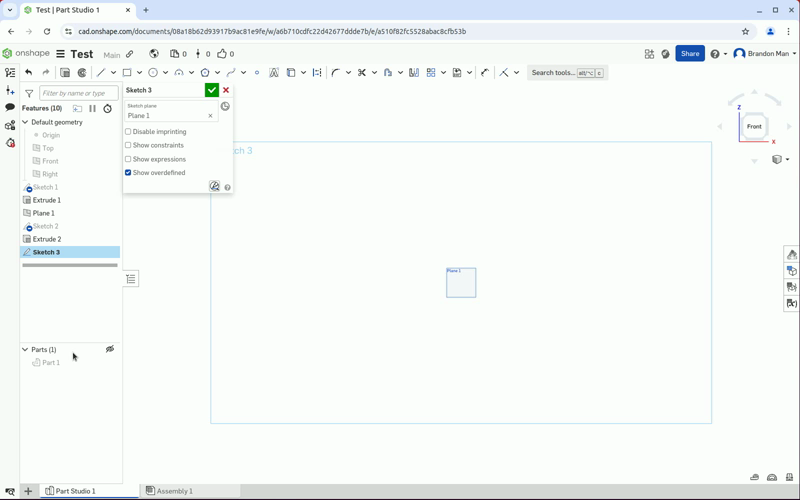
key(l)
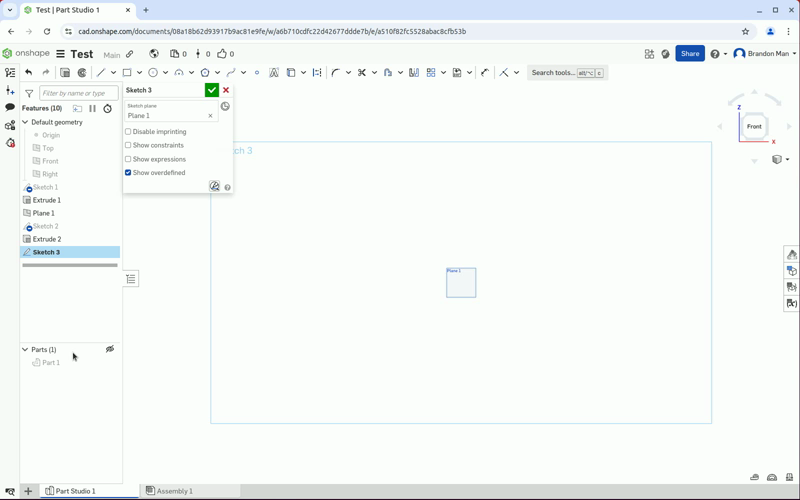
key_down(shift)
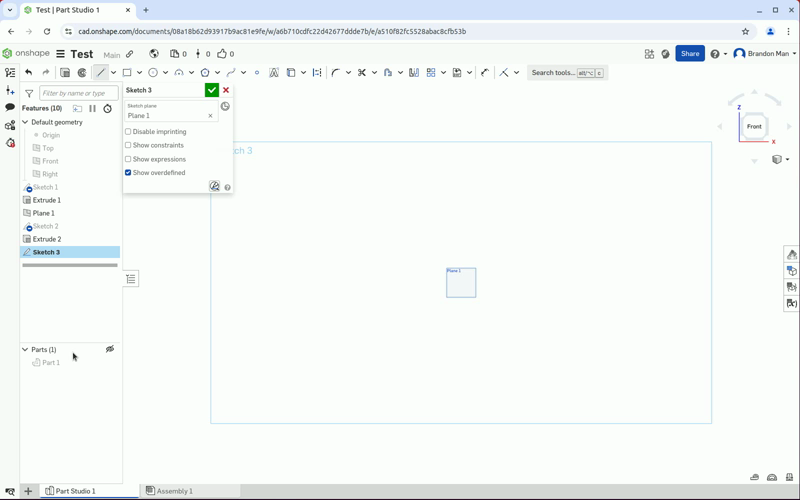
mouse_move(460, 276)
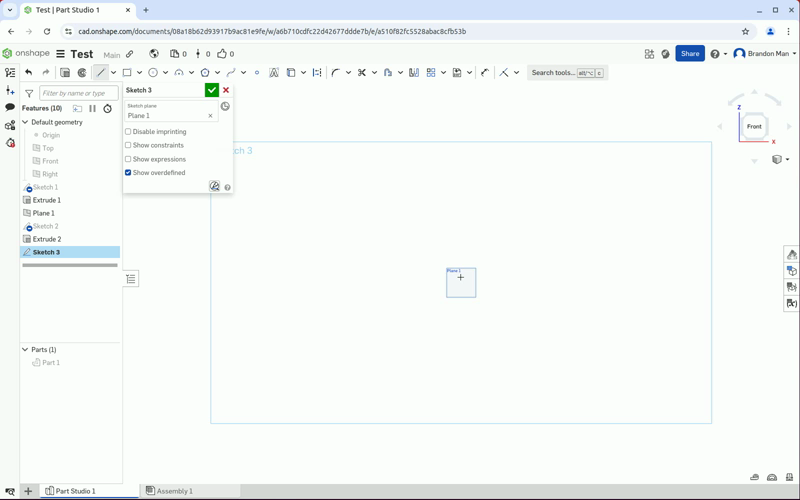
click(460, 276)
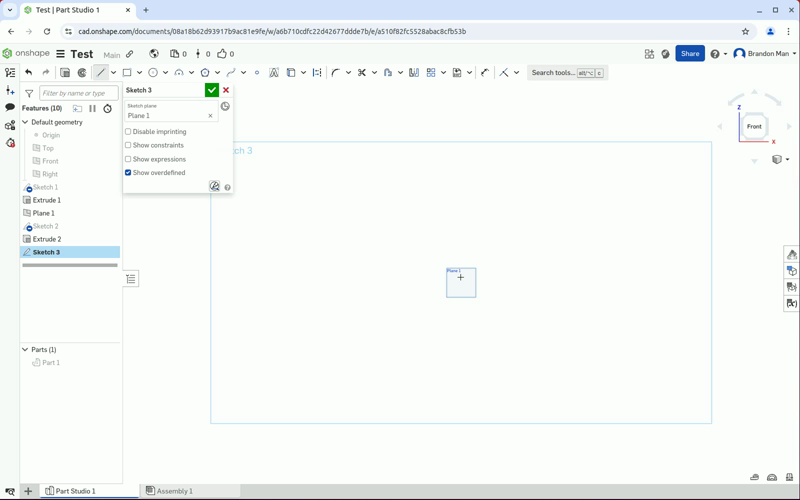
key_up(shift)
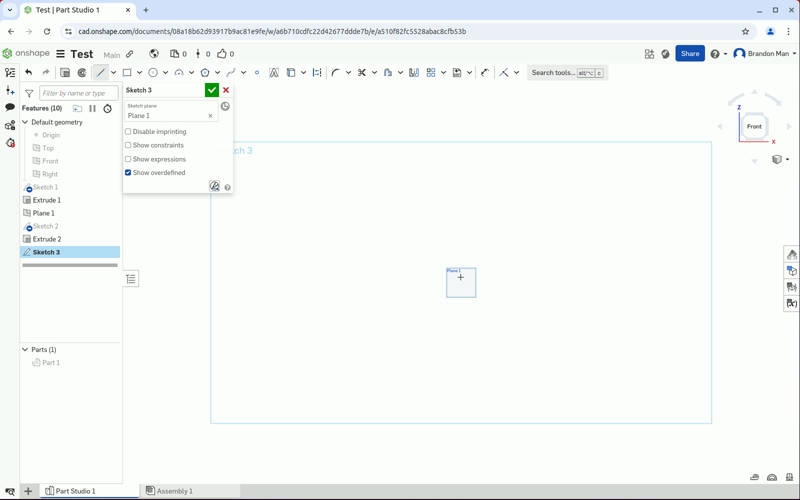
key_down(shift)
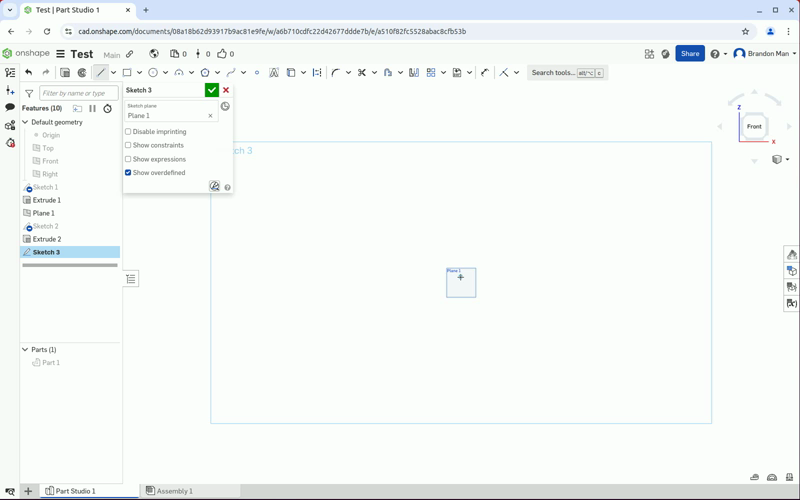
mouse_move(490, 276)
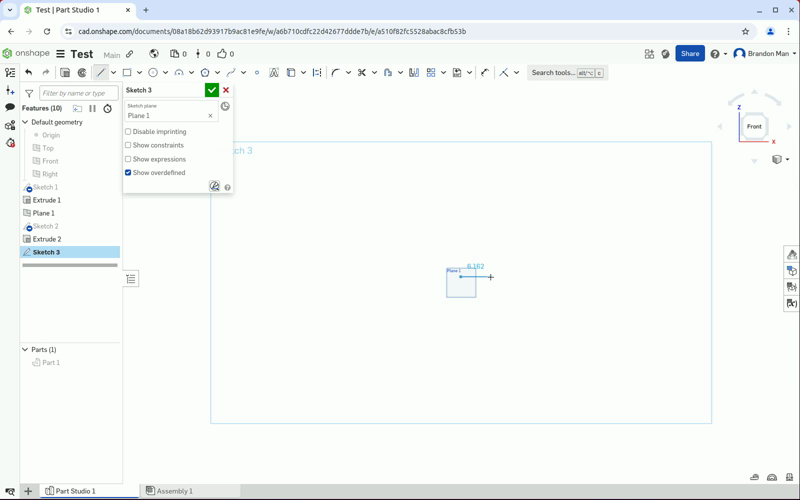
mouse_move(505, 276)
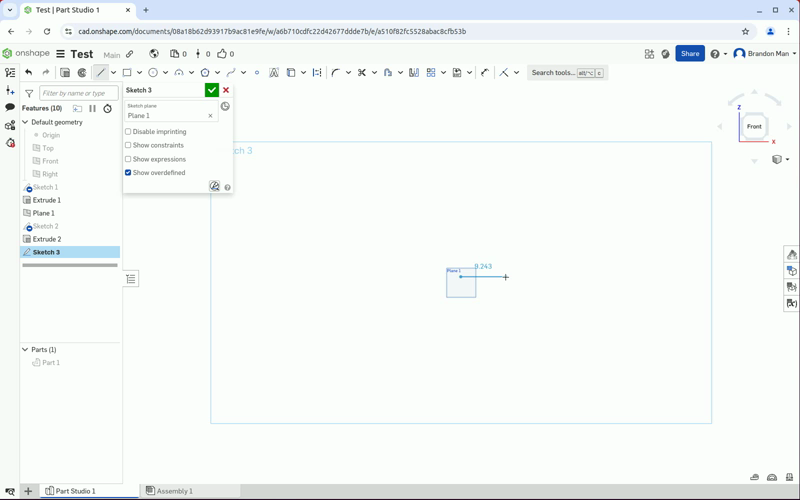
click(505, 276)
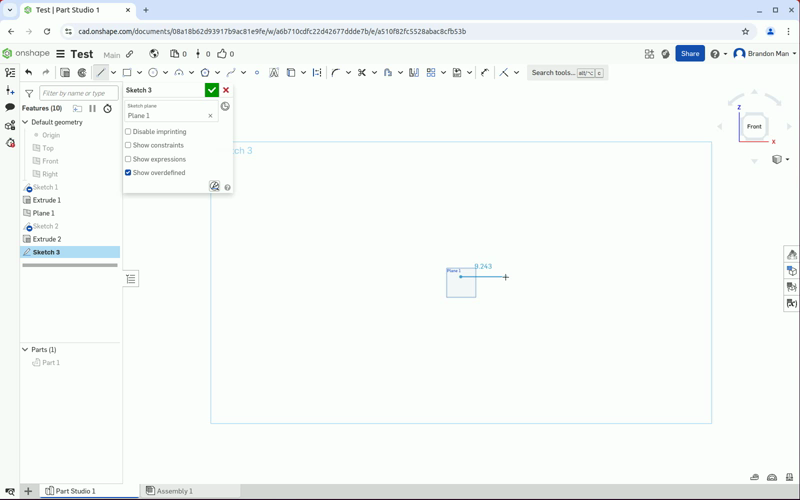
key_up(shift)
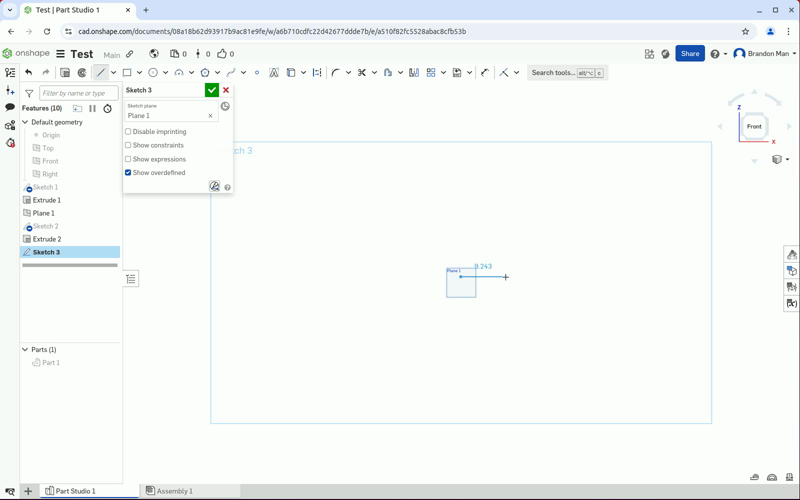
key_down(shift)
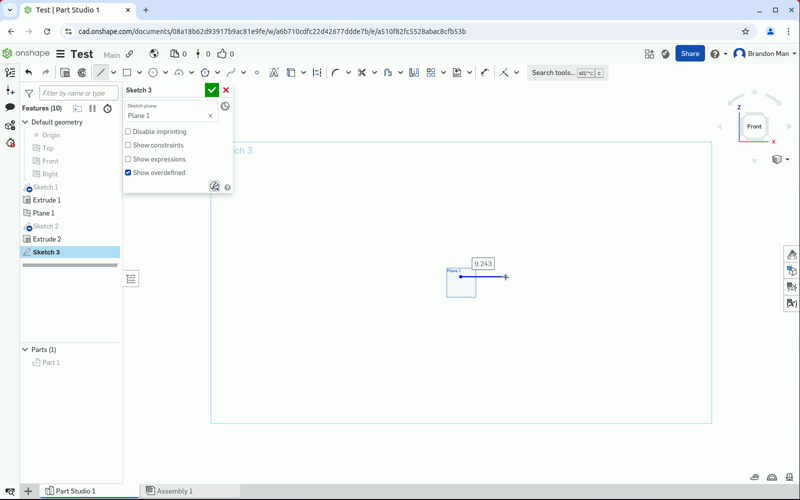
mouse_move(505, 176)
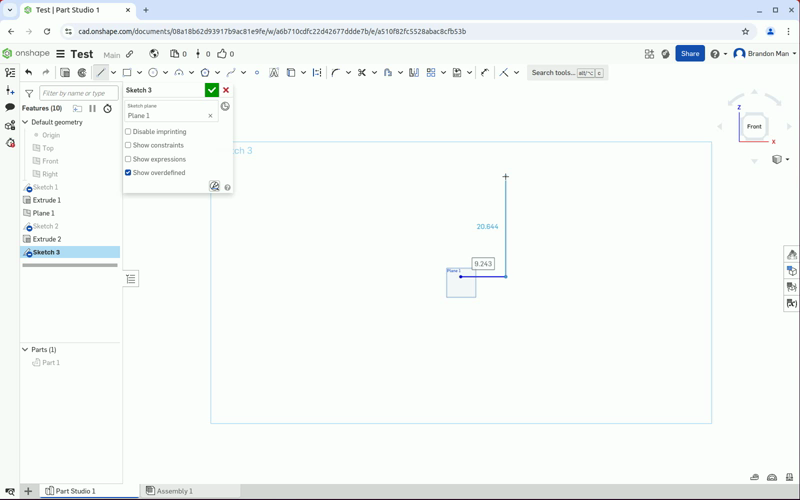
click(505, 176)
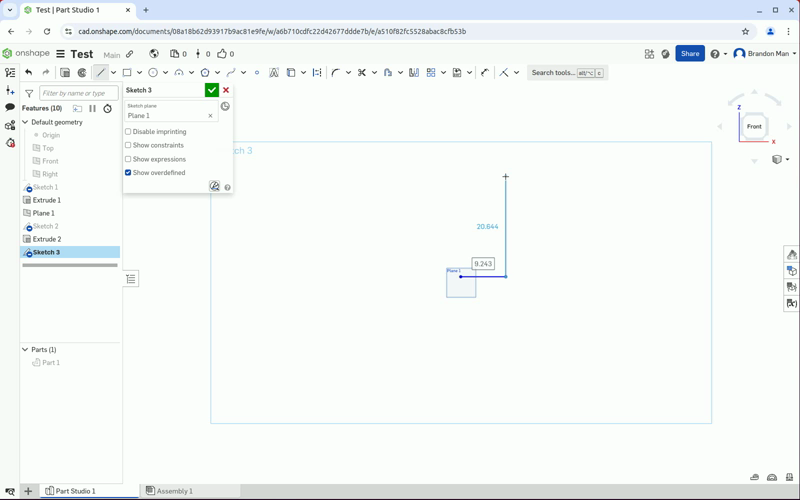
key_up(shift)
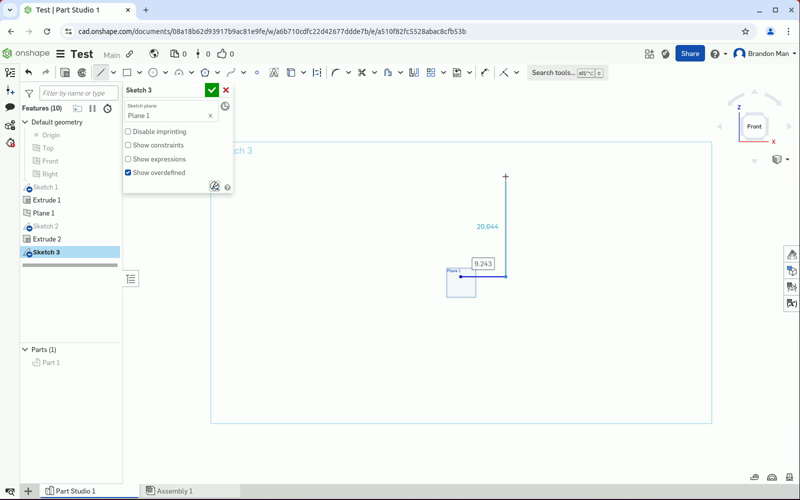
key_down(shift)
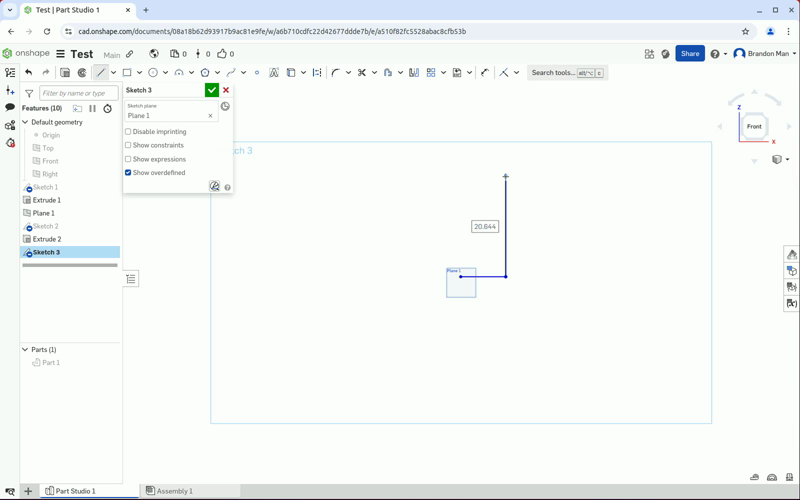
mouse_move(535, 176)
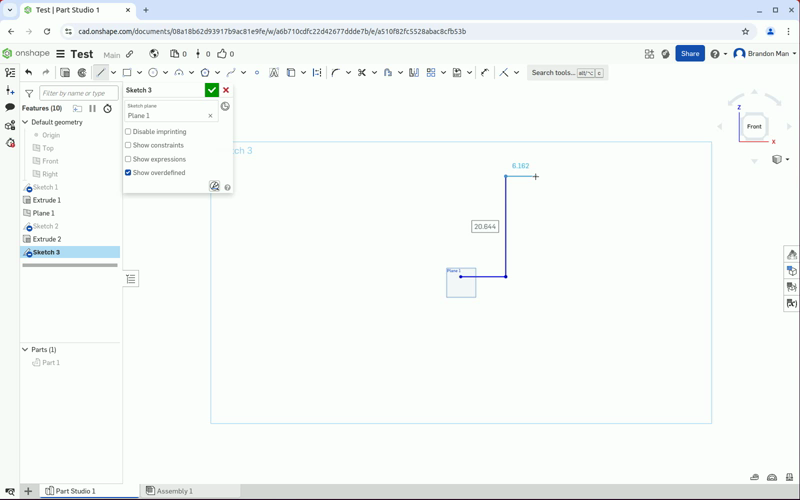
mouse_move(460, 176)
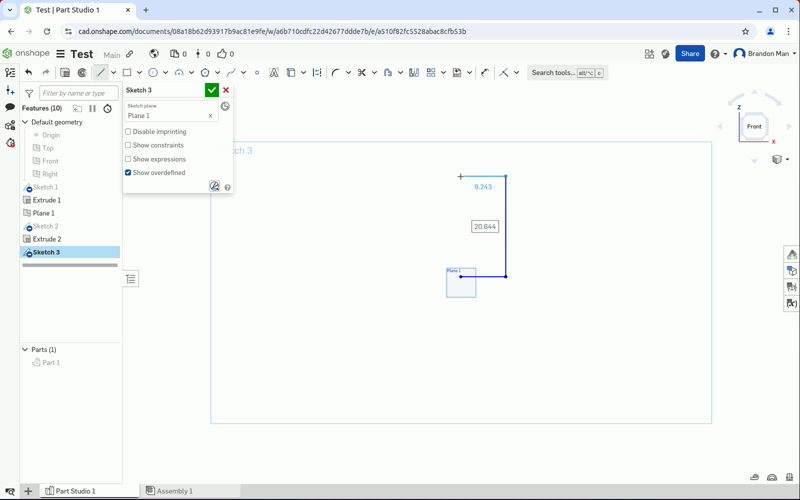
click(460, 176)
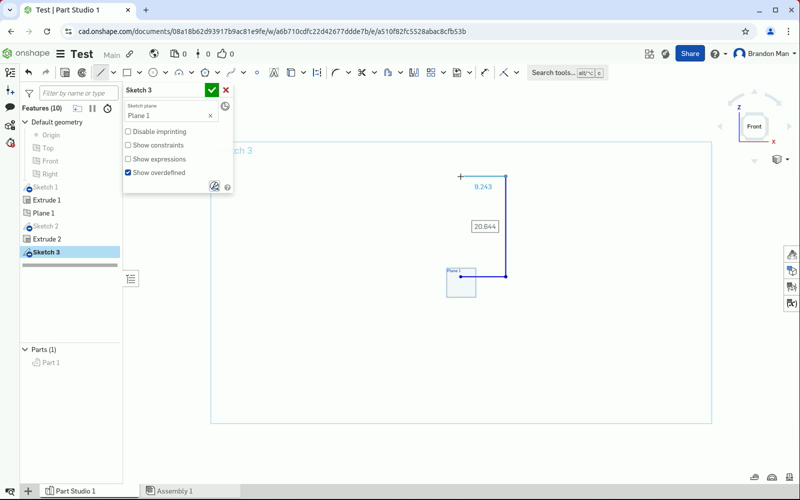
key_up(shift)
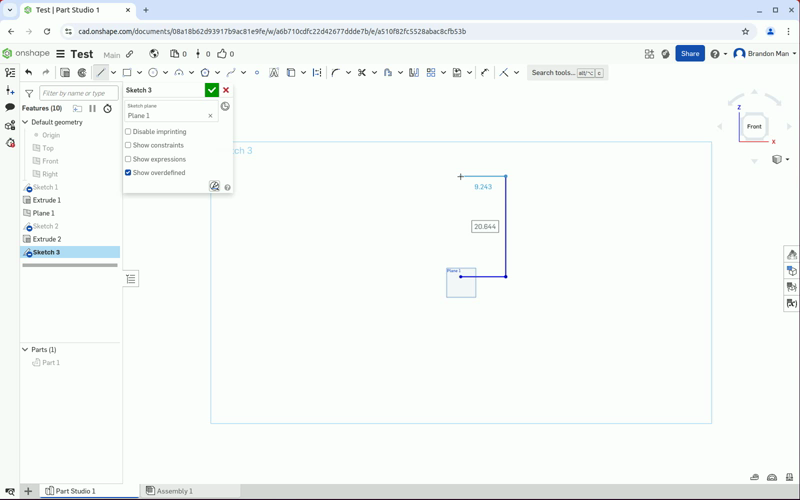
key_down(shift)
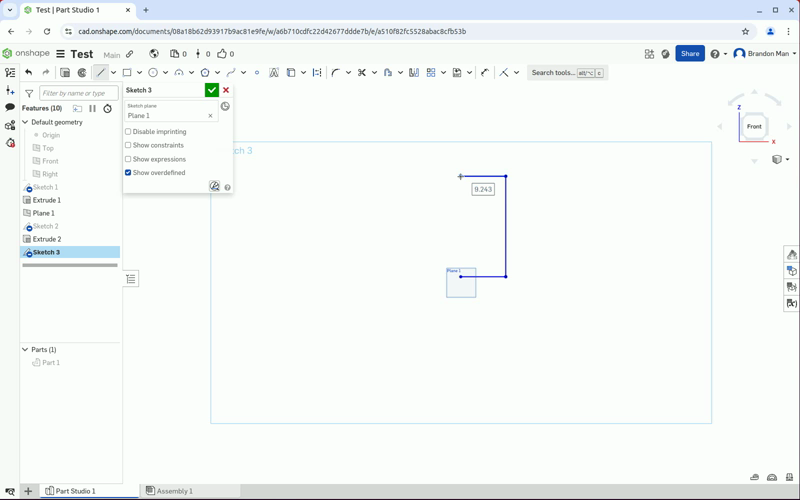
mouse_move(460, 276)
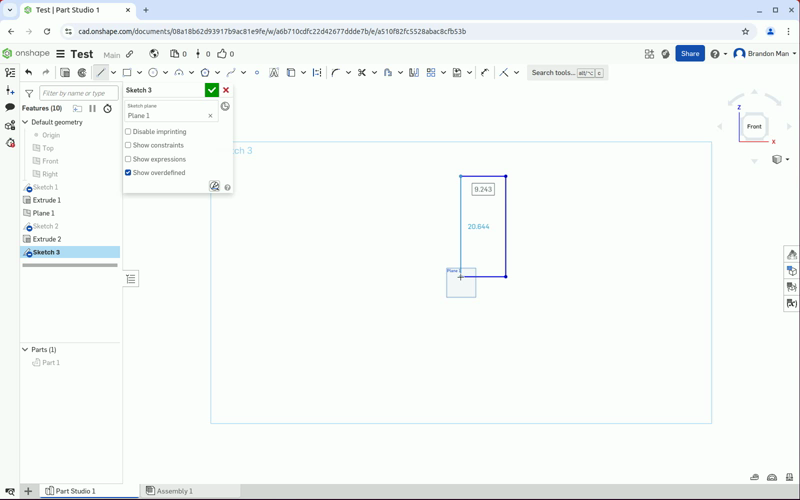
key_up(shift)
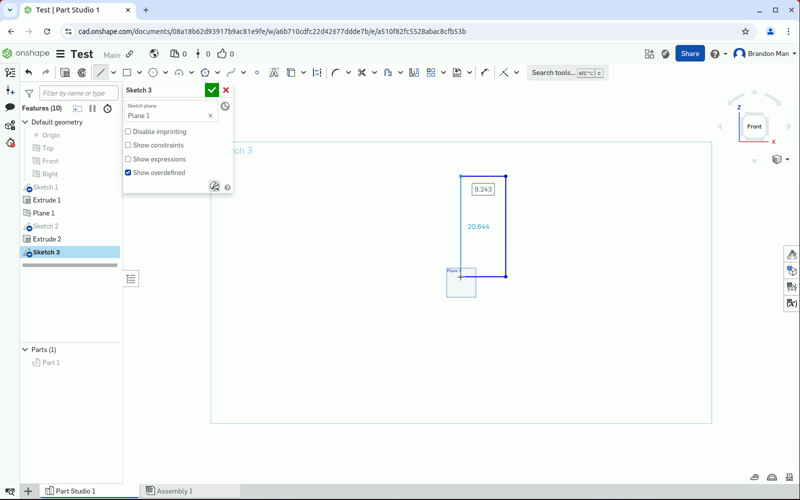
click(460, 276)
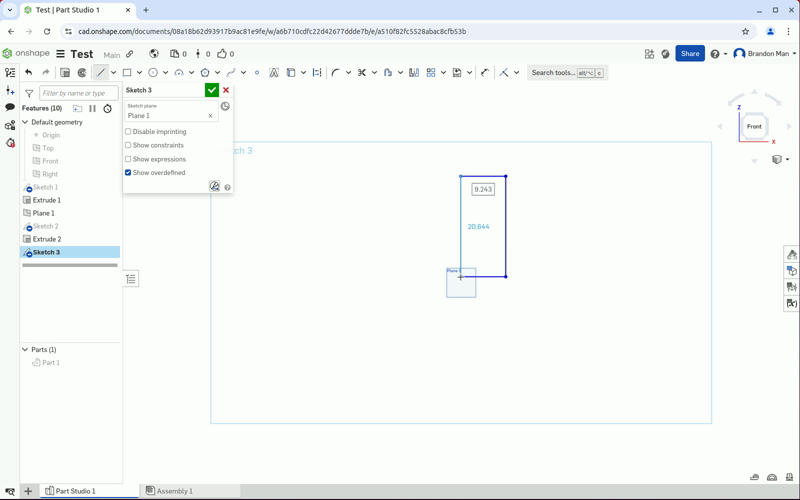
key(esc)
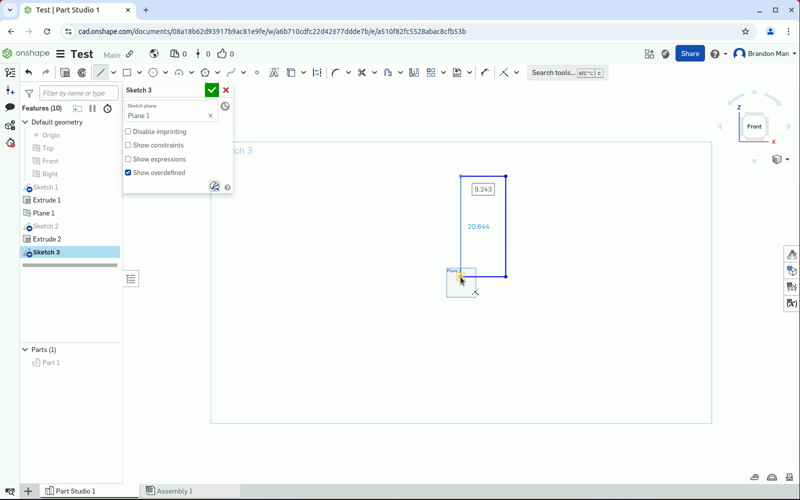
key(l)
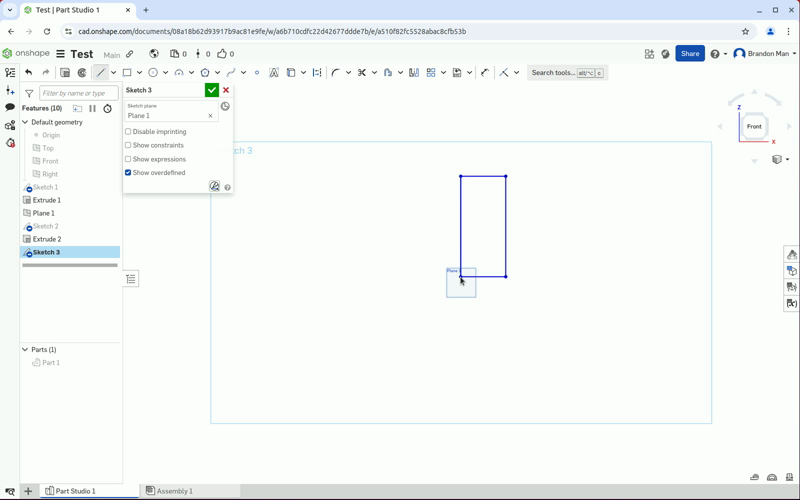
key_down(shift)
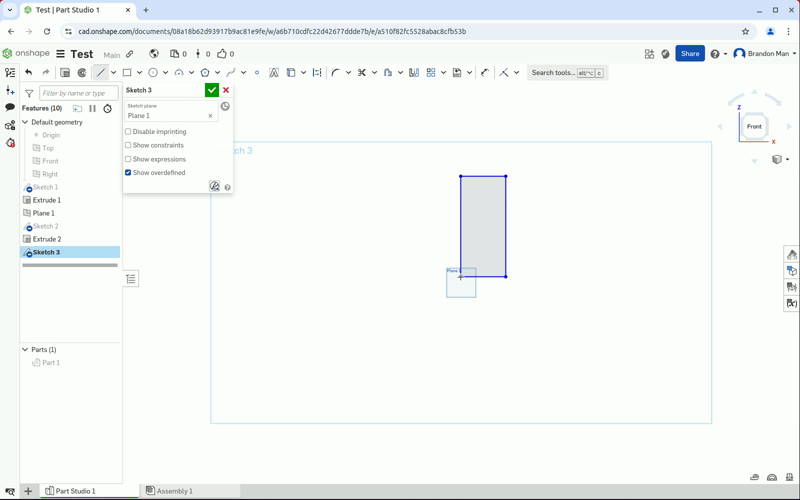
mouse_move(462, 274)
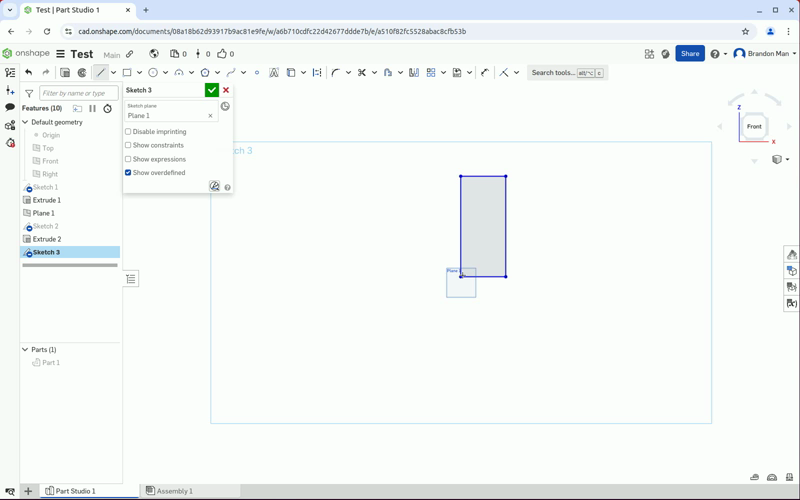
scroll(6)
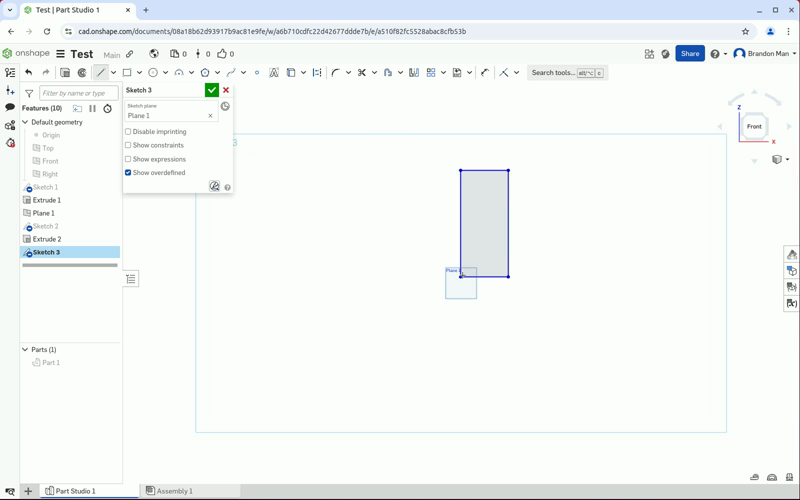
scroll(6)
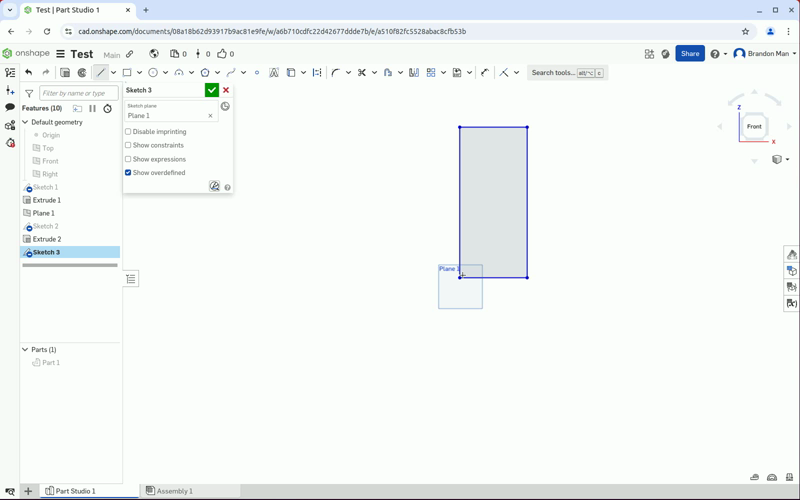
scroll(6)
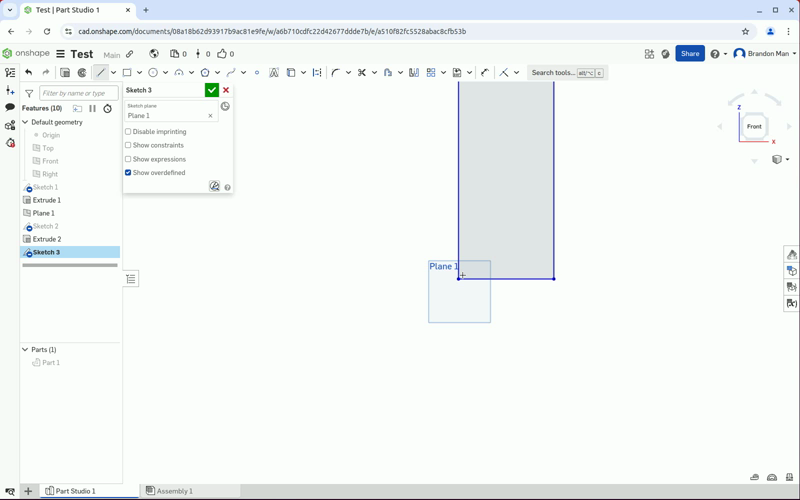
scroll(6)
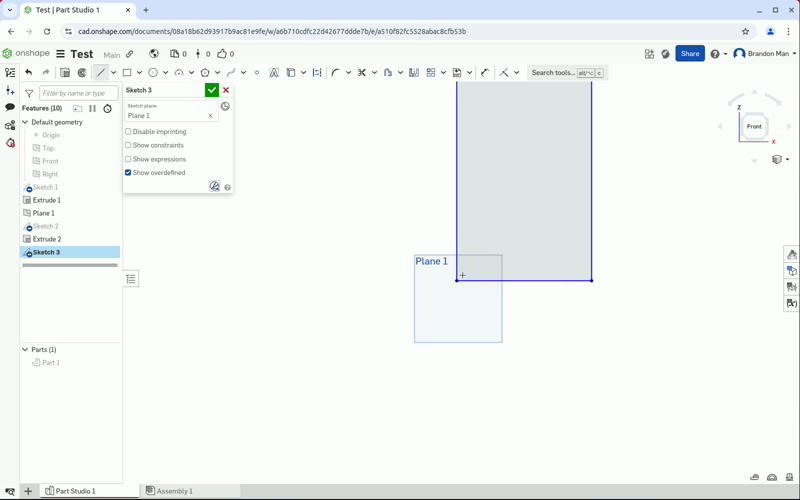
scroll(6)
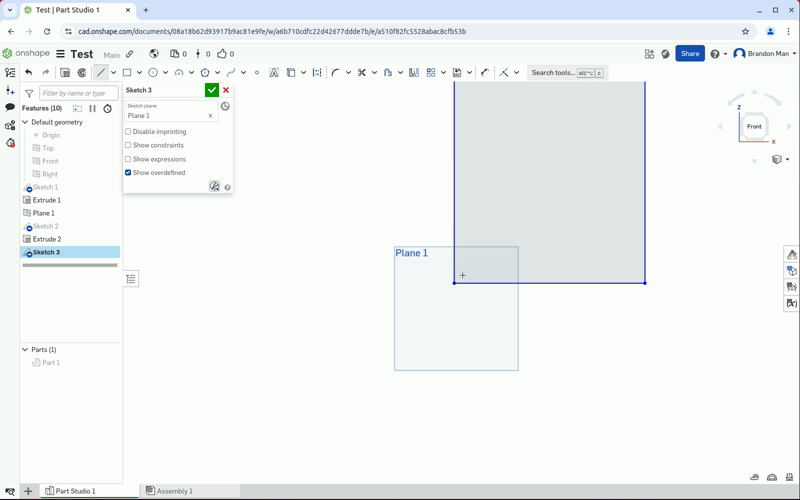
scroll(6)
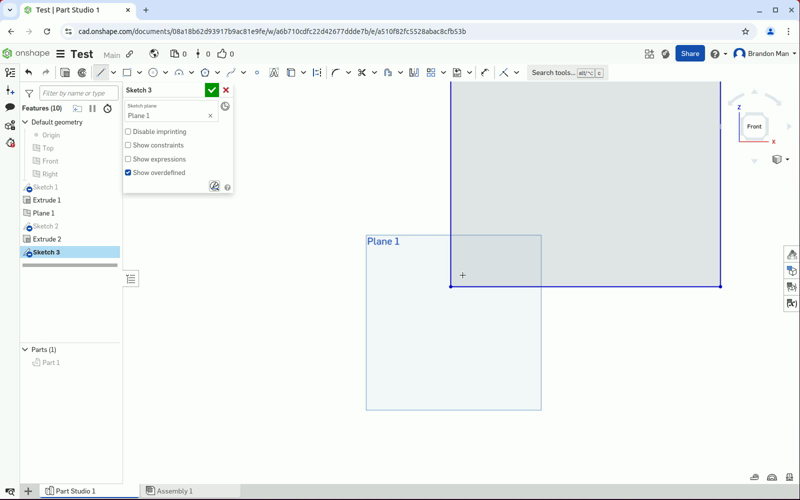
scroll(6)
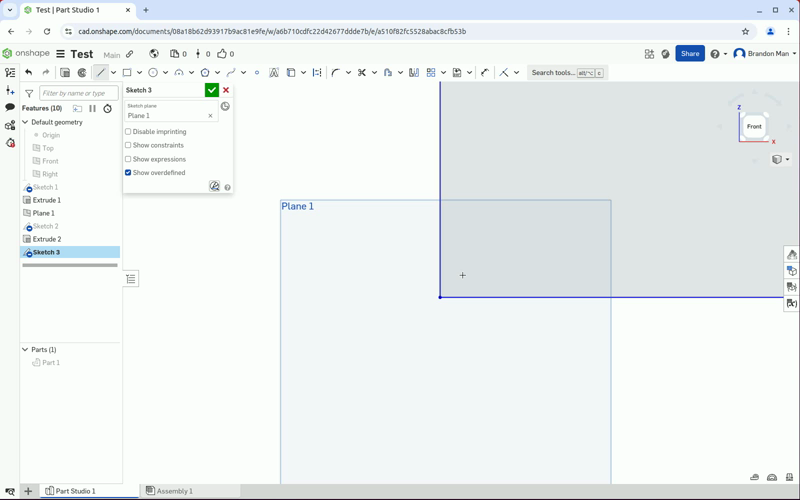
click(462, 274)
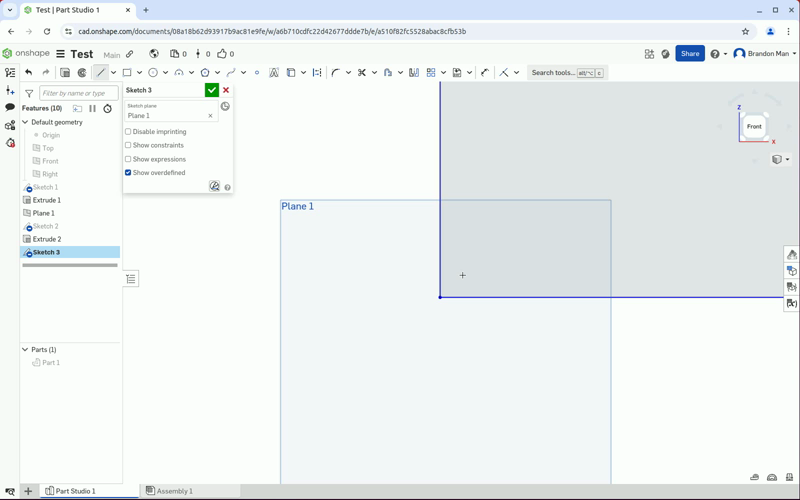
scroll(-6)
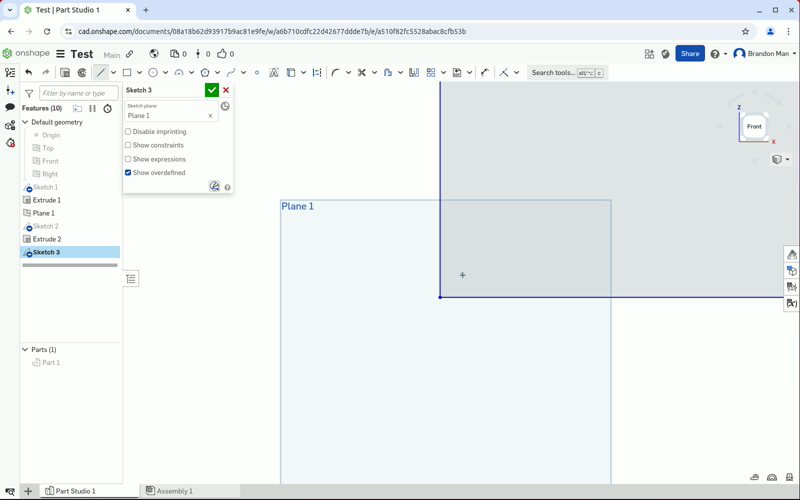
scroll(-6)
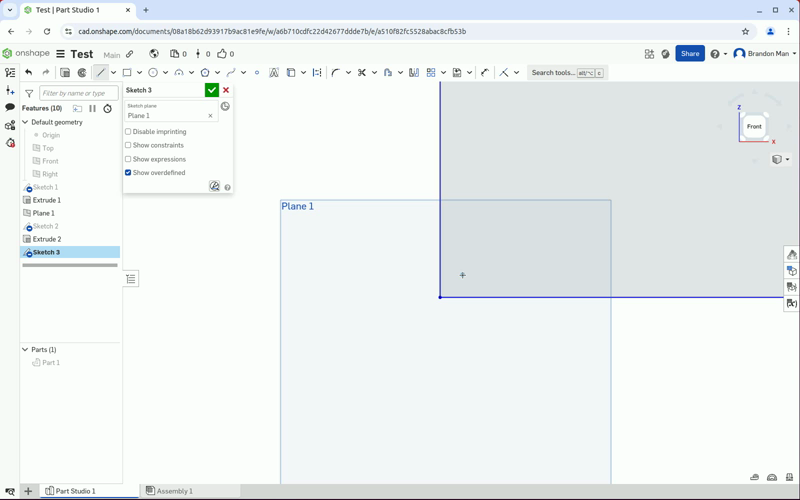
scroll(-6)
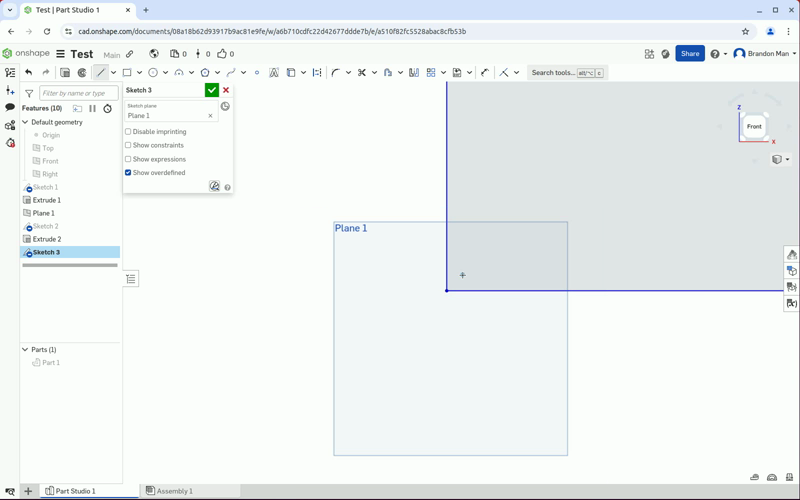
scroll(-6)
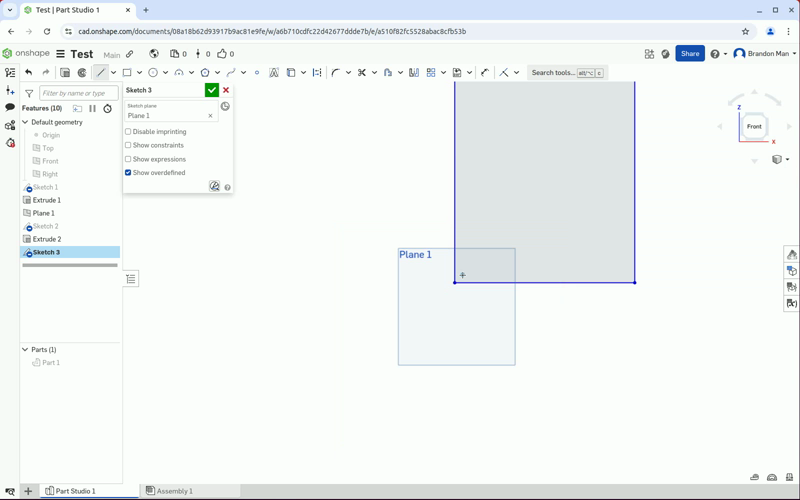
scroll(-6)
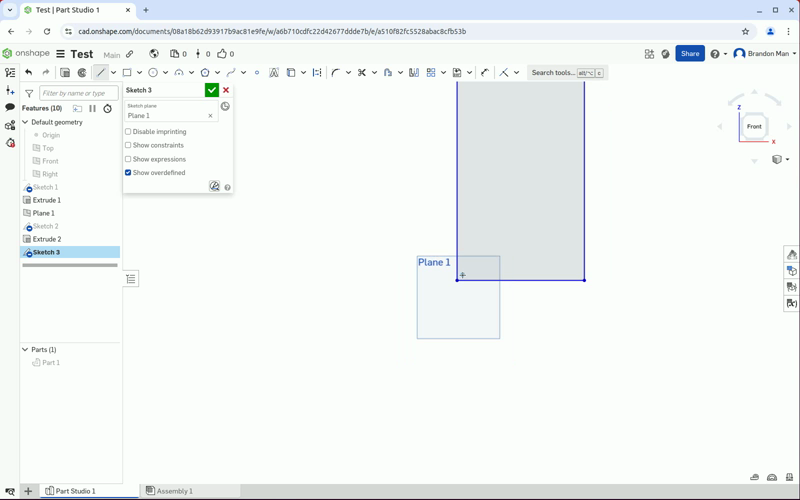
scroll(-6)
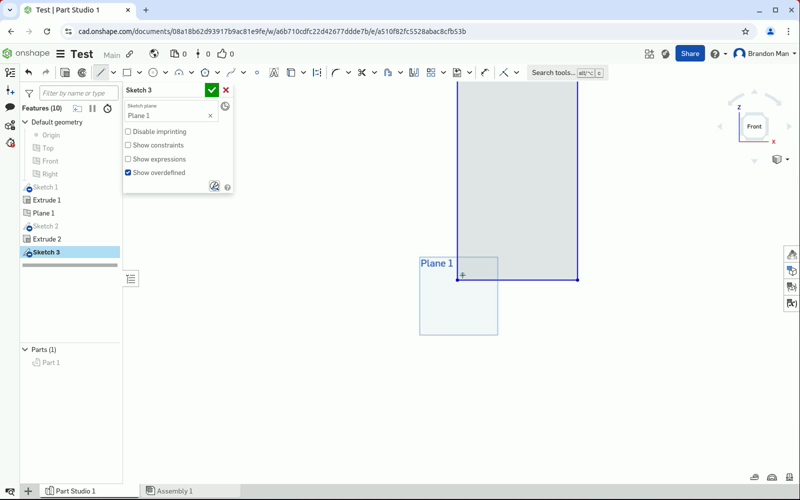
scroll(-6)
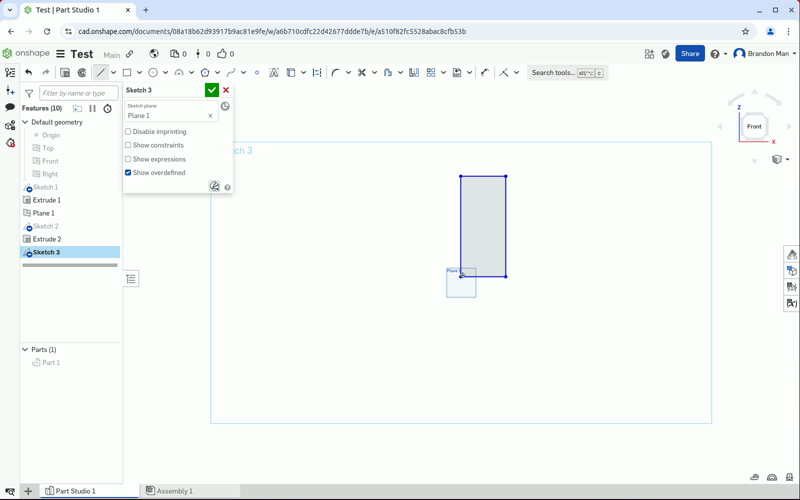
key_up(shift)
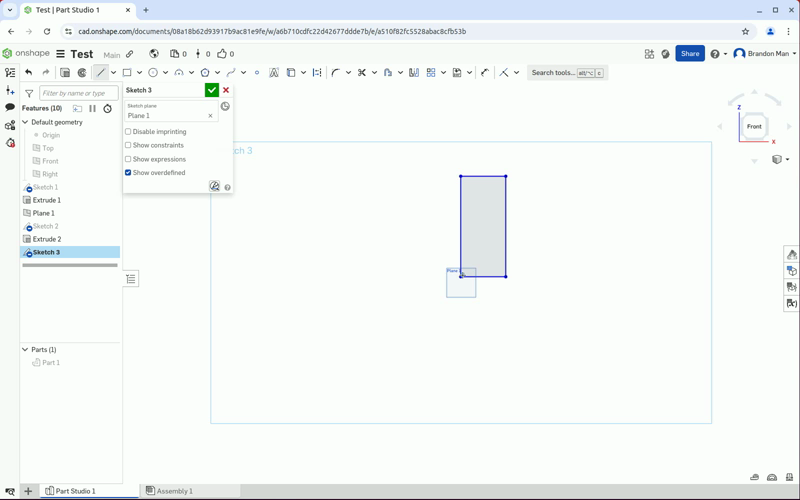
key_down(shift)
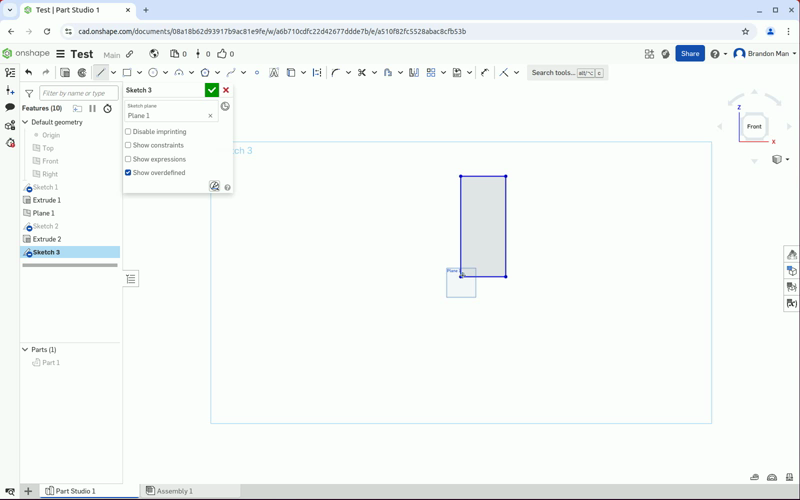
mouse_move(492, 274)
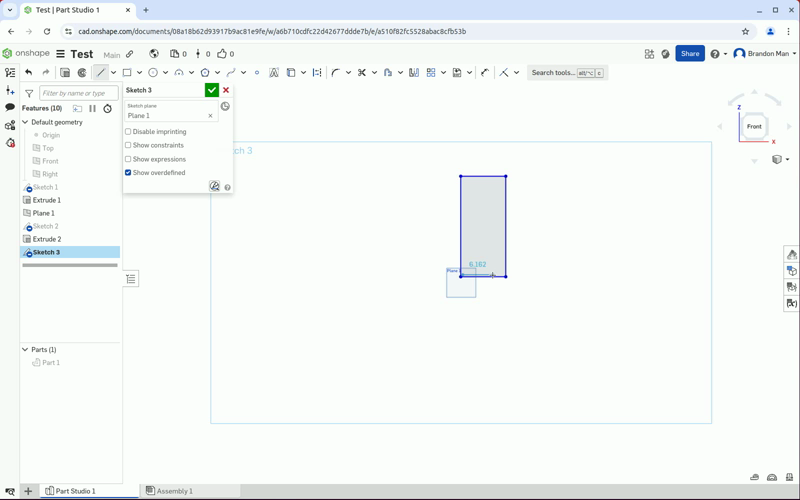
mouse_move(504, 274)
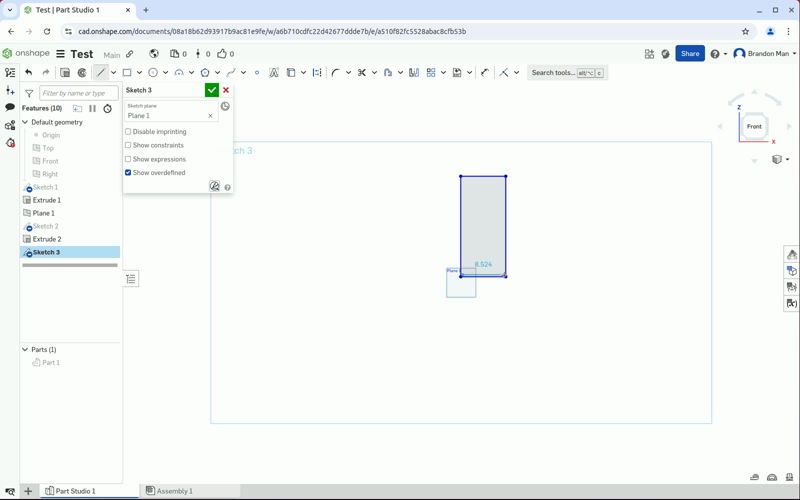
scroll(6)
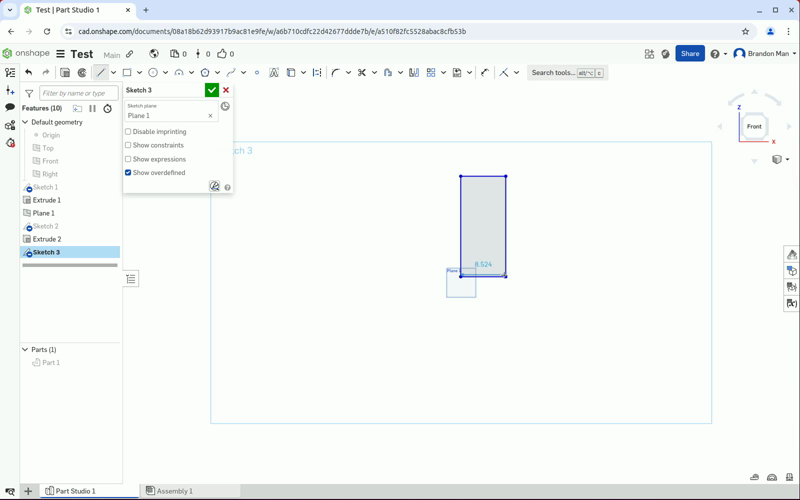
scroll(6)
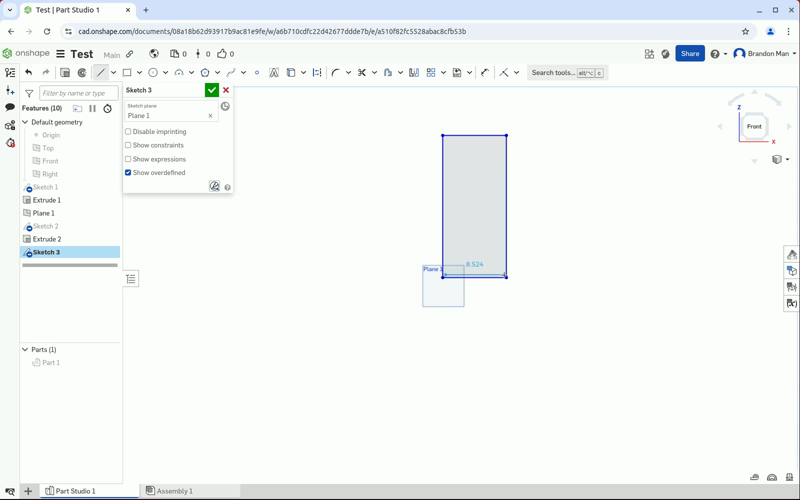
scroll(6)
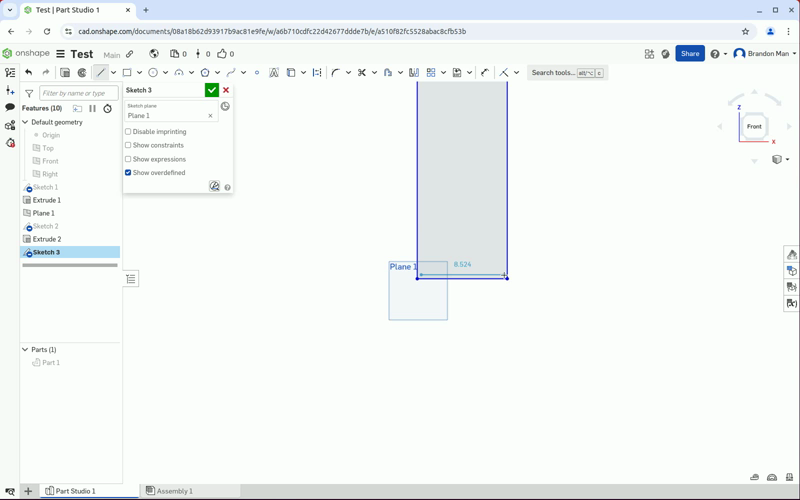
scroll(6)
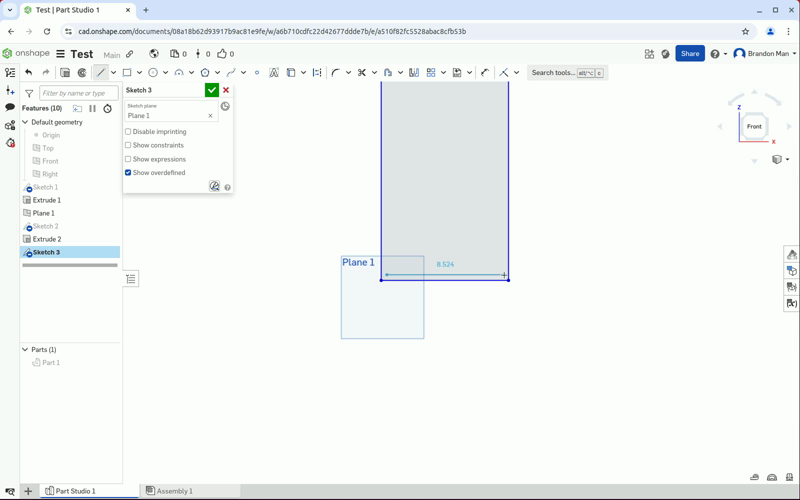
scroll(6)
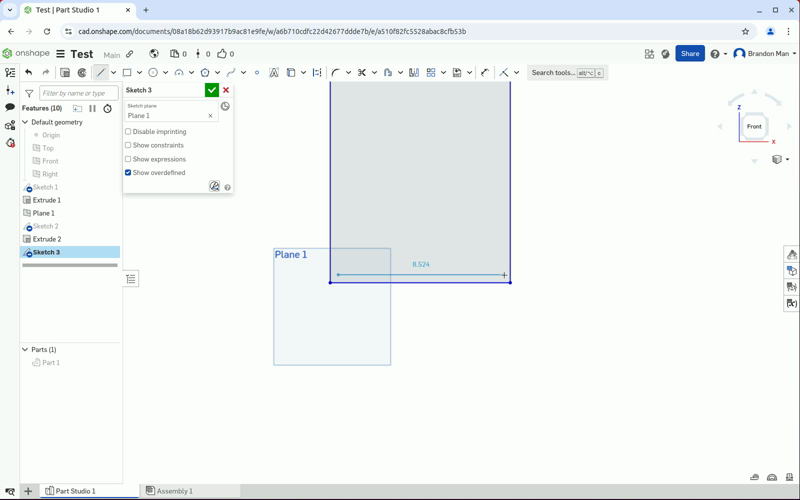
scroll(6)
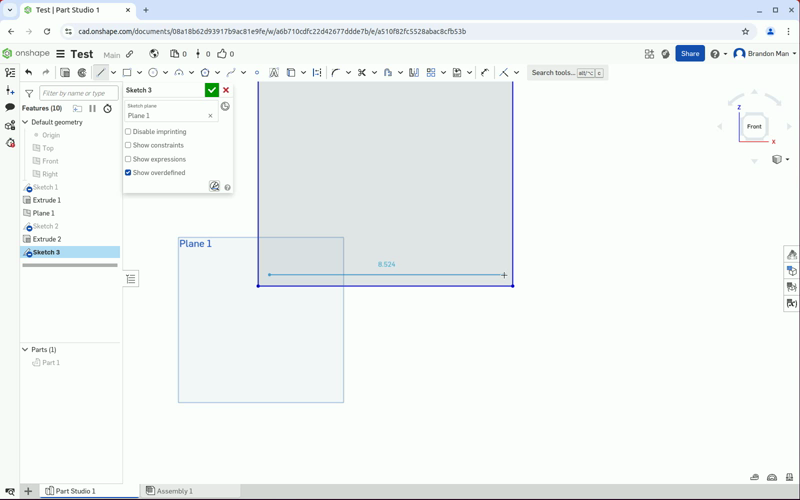
scroll(6)
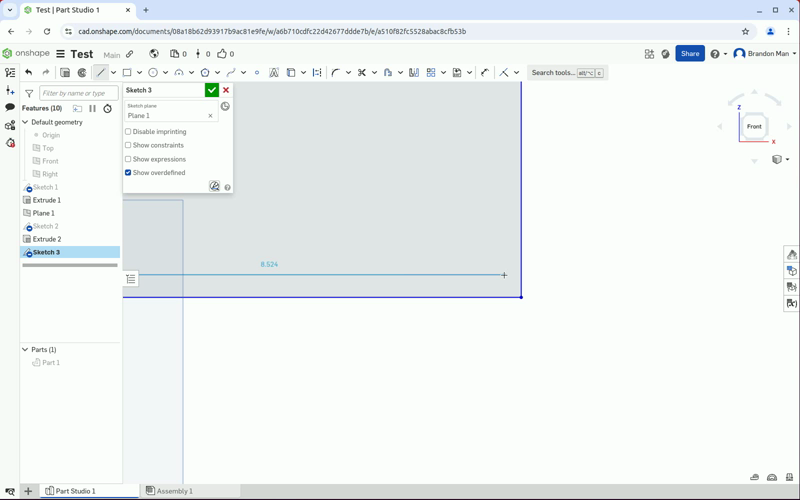
click(504, 274)
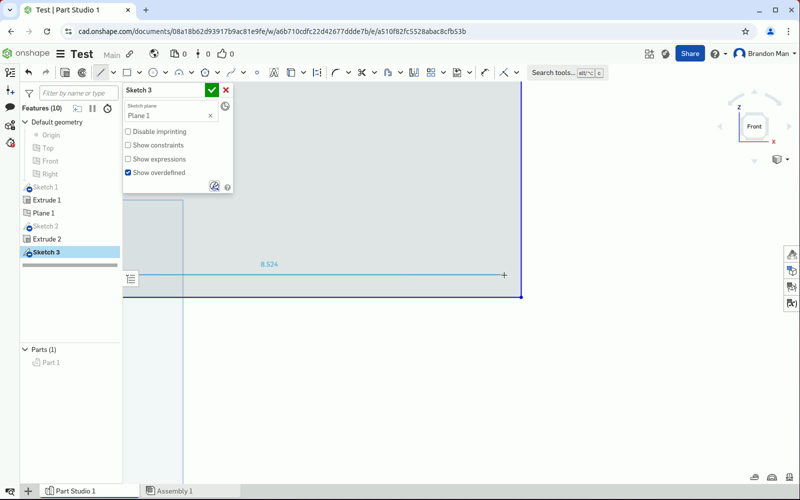
scroll(-6)
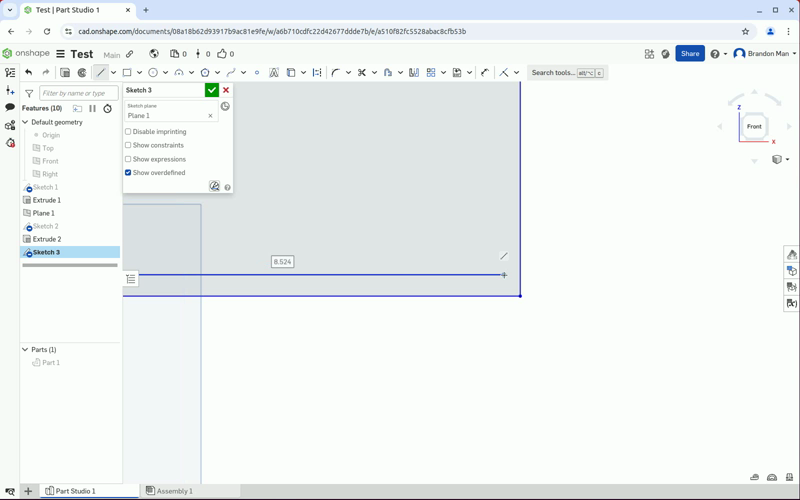
scroll(-6)
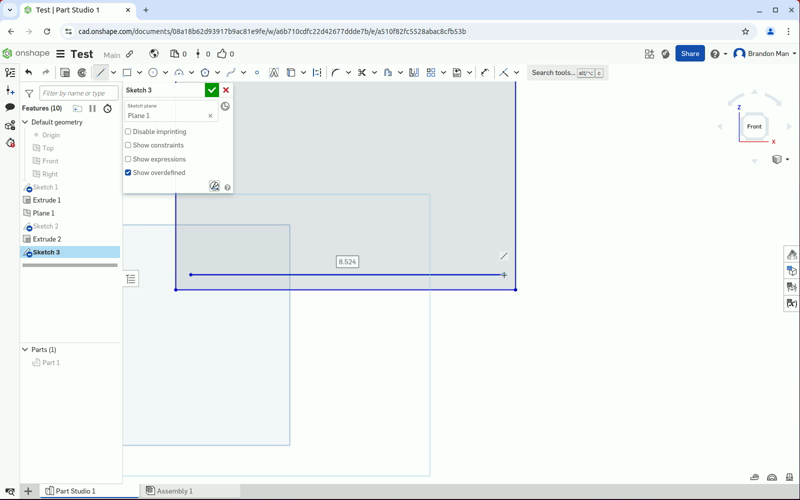
scroll(-6)
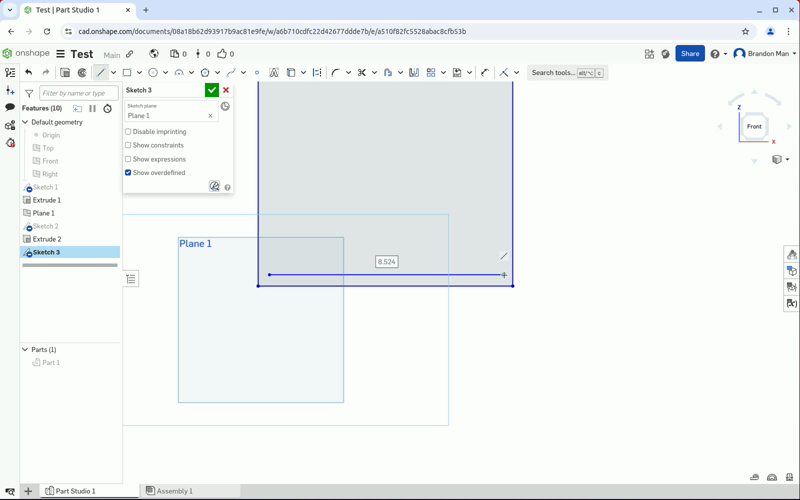
scroll(-6)
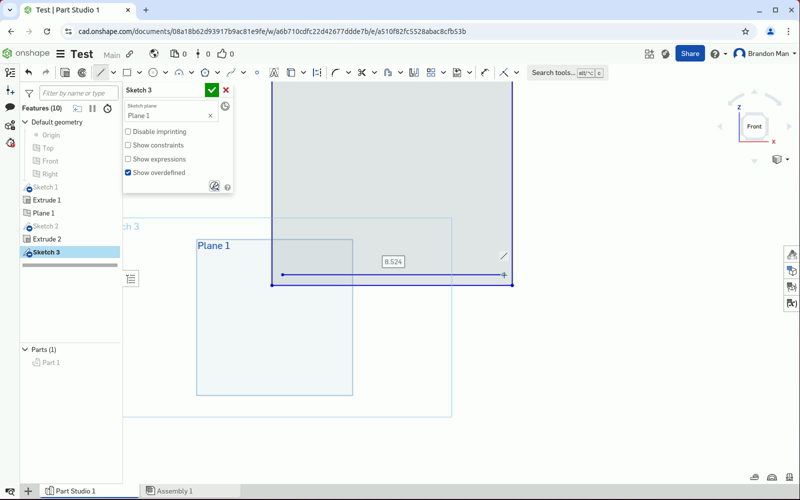
scroll(-6)
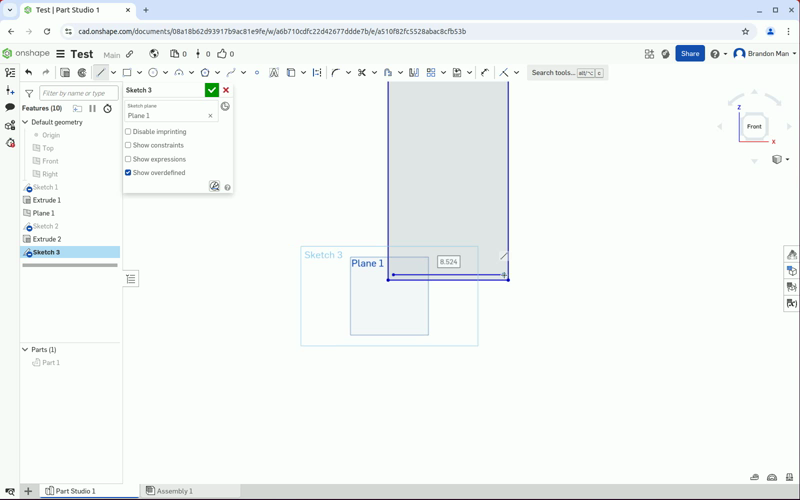
scroll(-6)
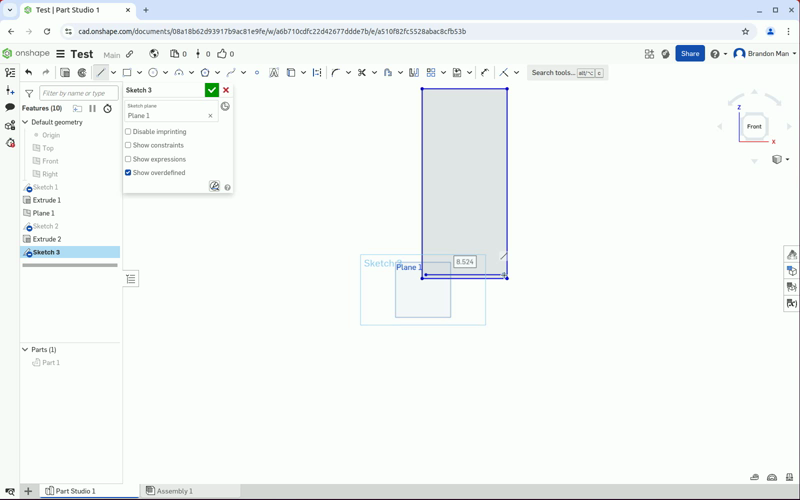
scroll(-6)
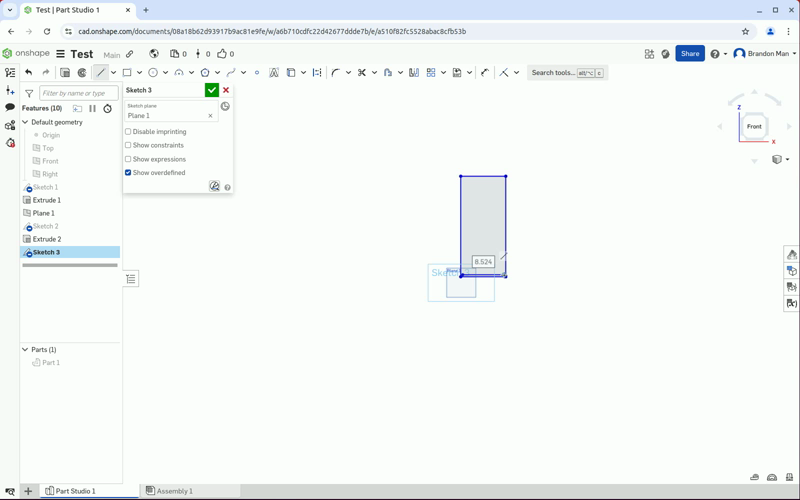
key_up(shift)
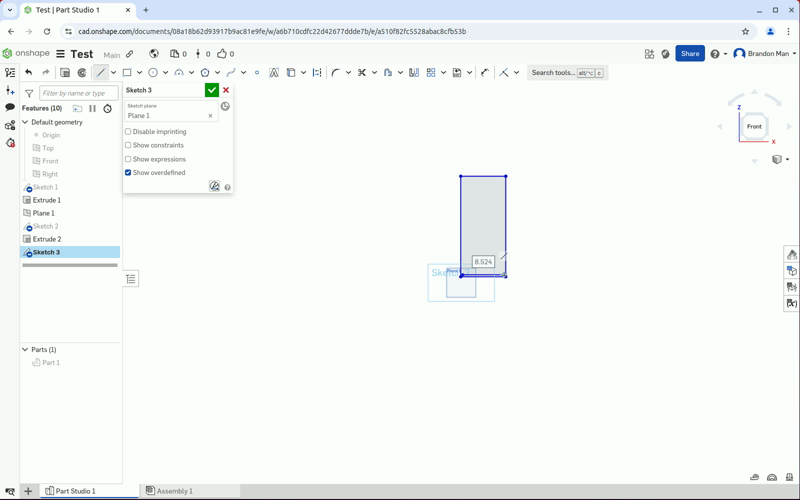
key_down(shift)
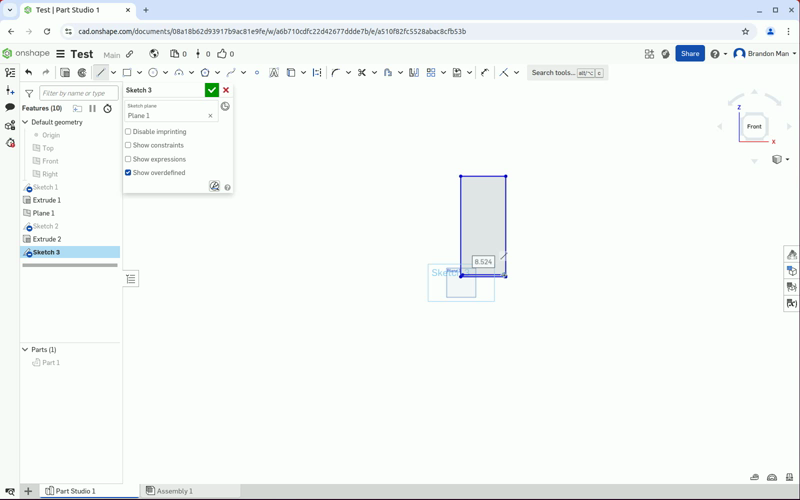
mouse_move(504, 178)
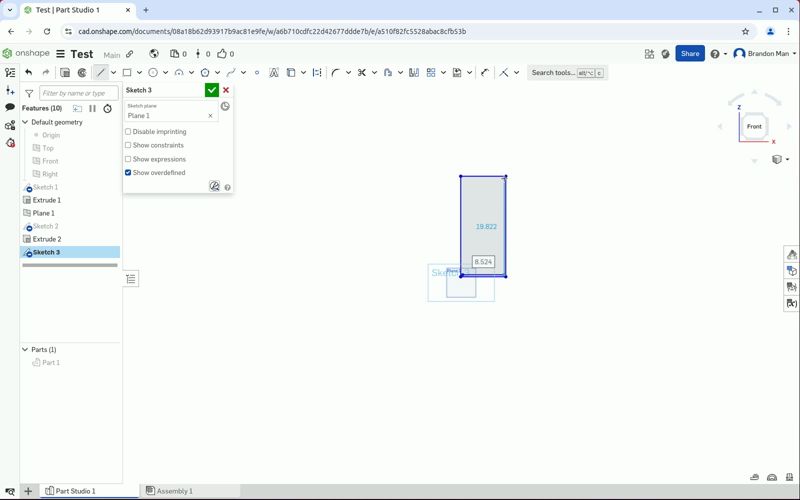
scroll(6)
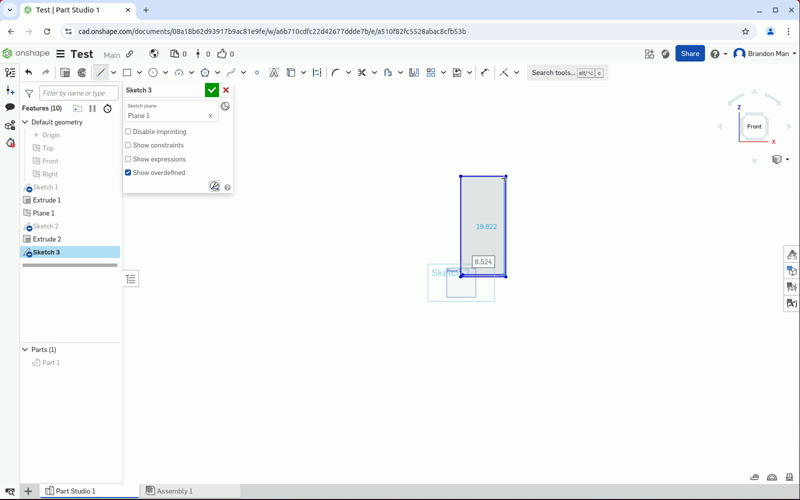
scroll(6)
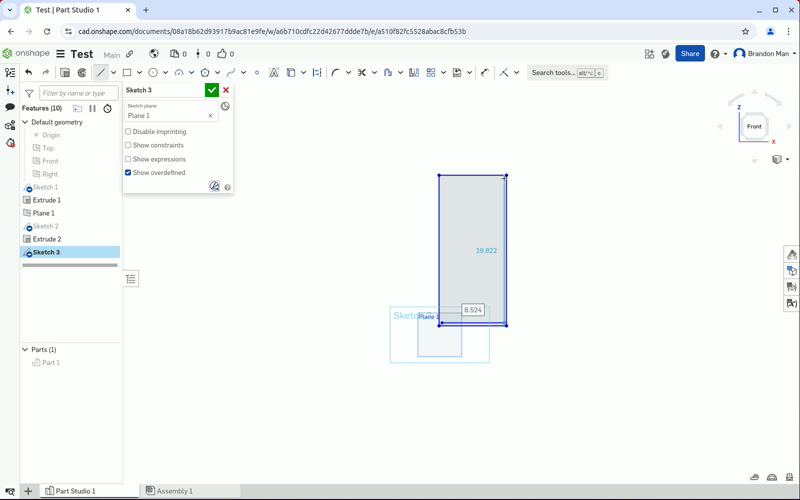
scroll(6)
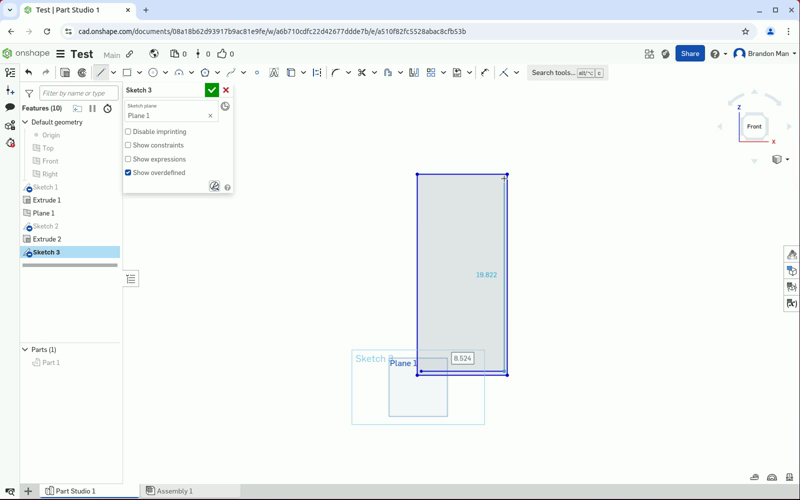
scroll(6)
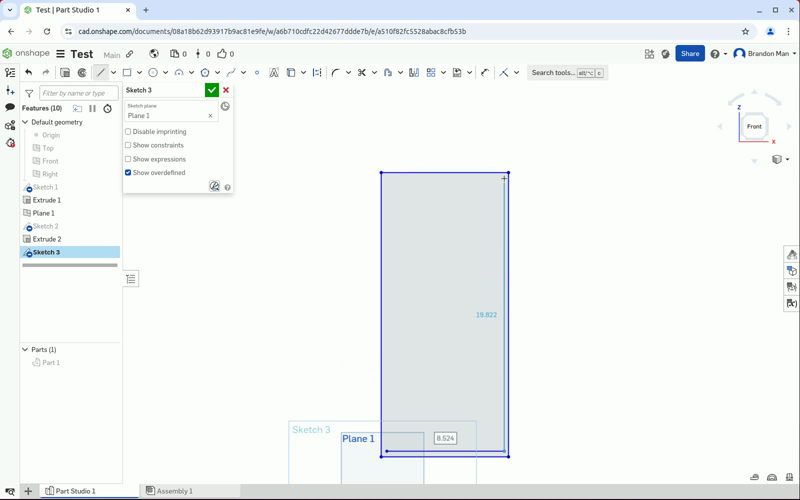
scroll(6)
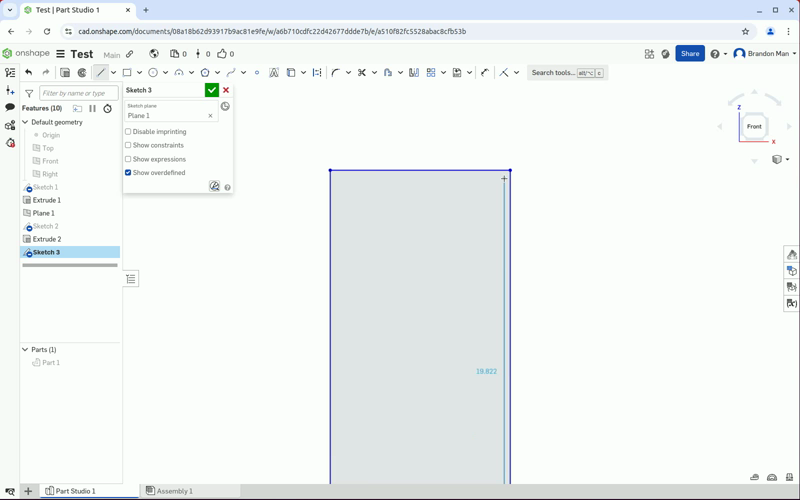
scroll(6)
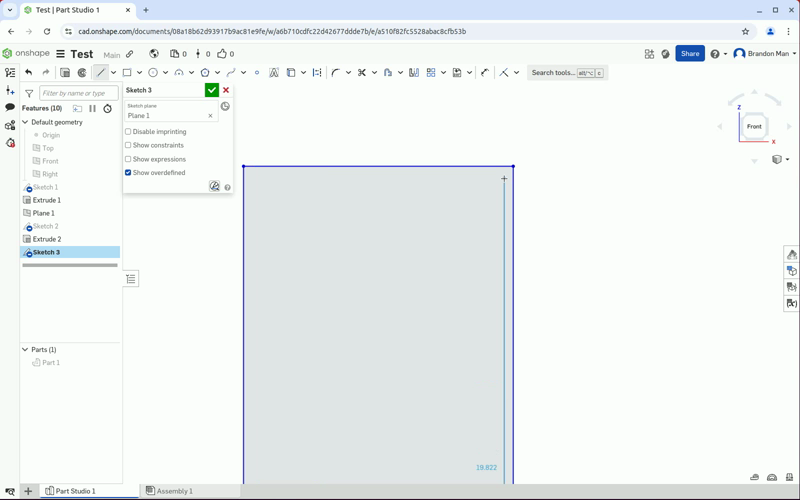
scroll(6)
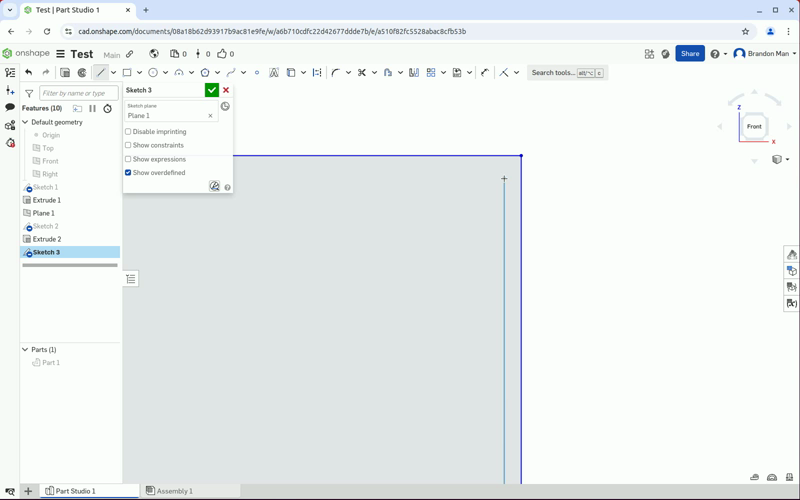
click(504, 178)
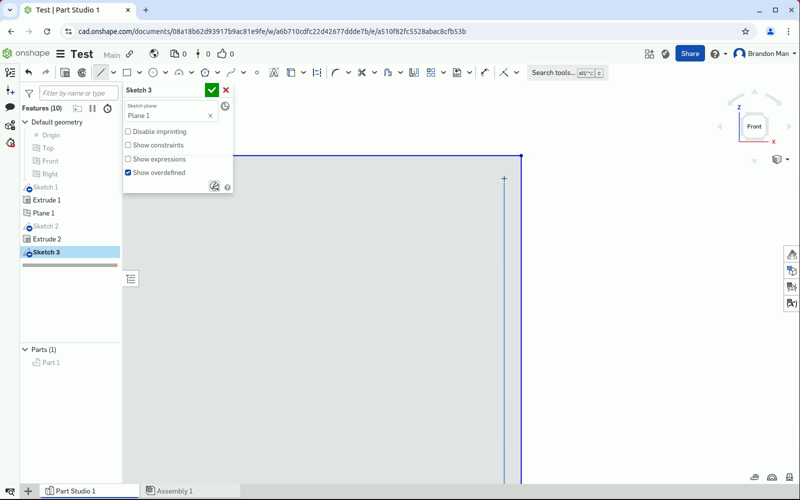
scroll(-6)
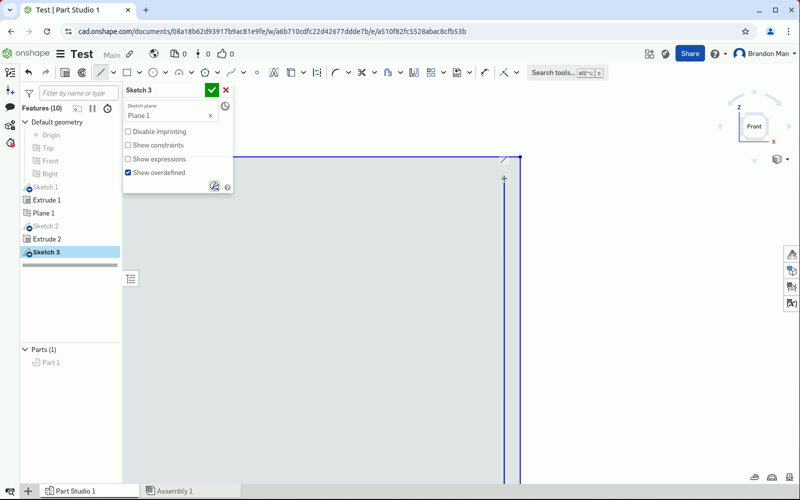
scroll(-6)
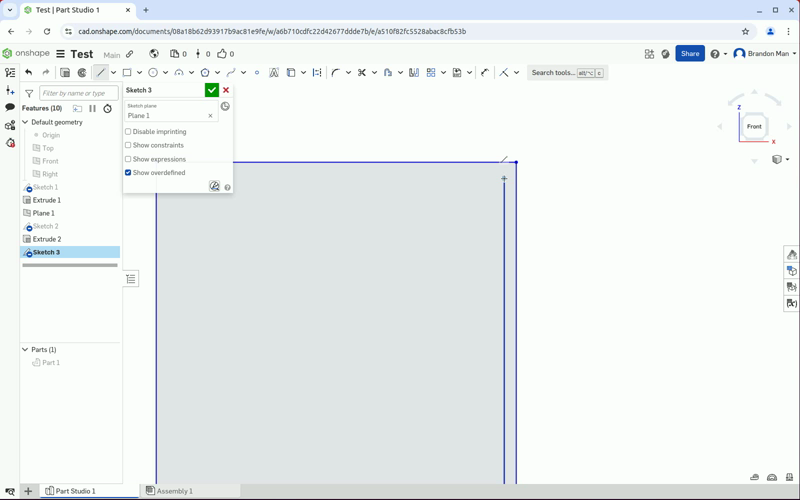
scroll(-6)
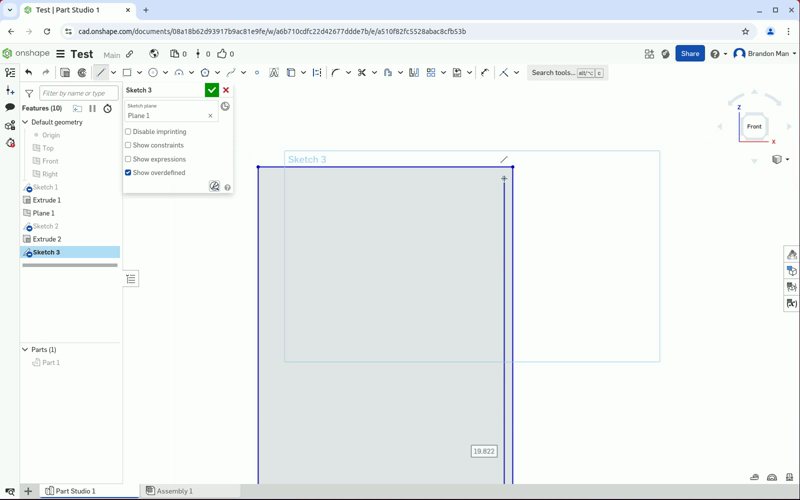
scroll(-6)
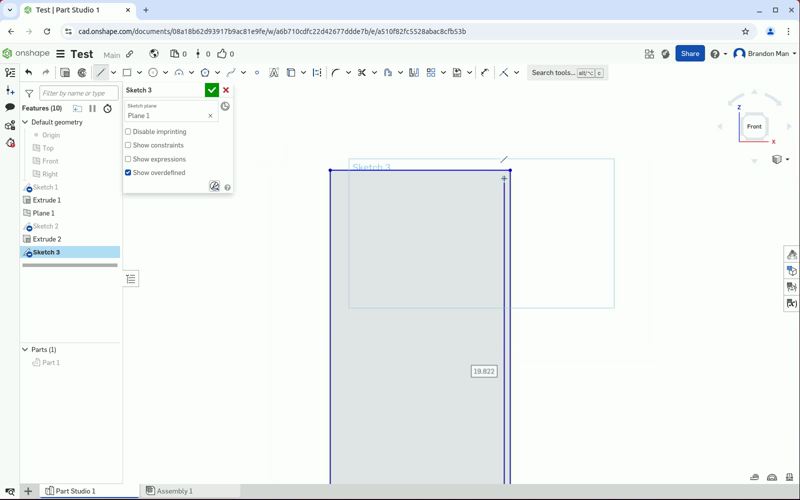
scroll(-6)
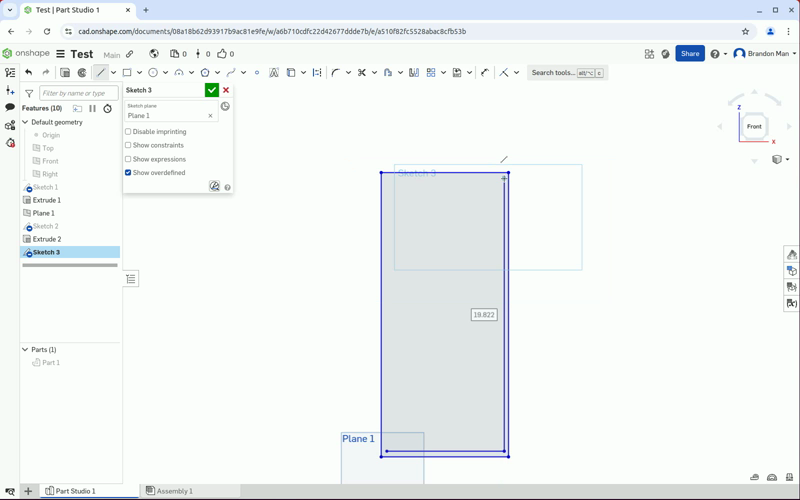
scroll(-6)
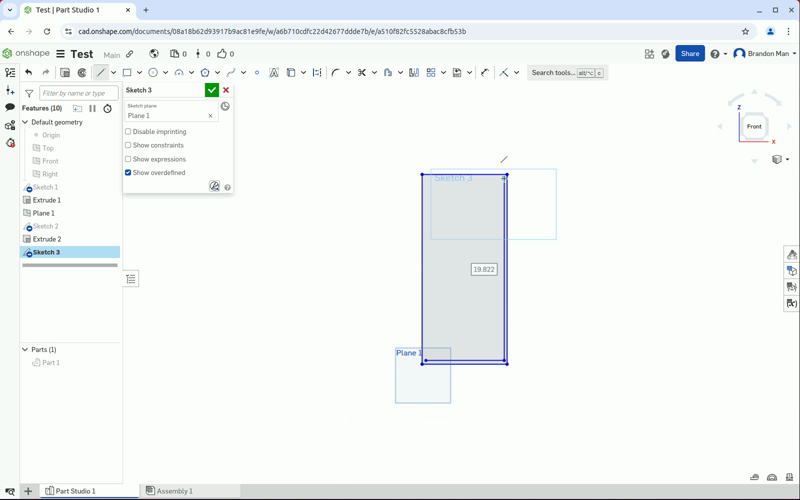
scroll(-6)
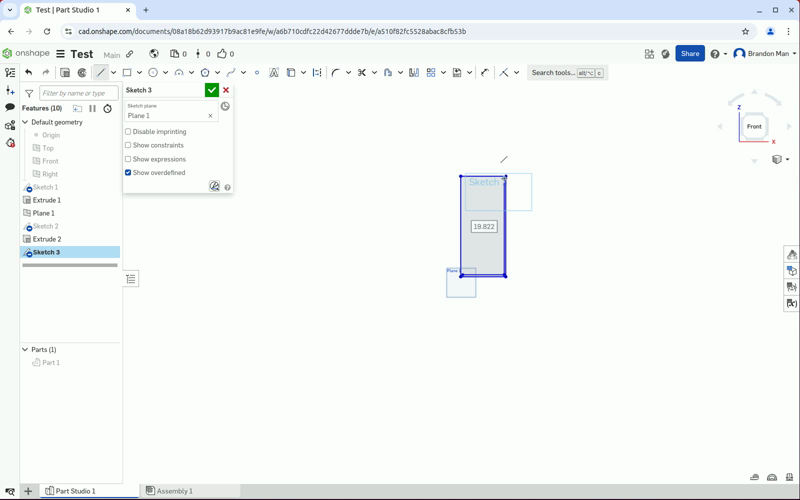
key_up(shift)
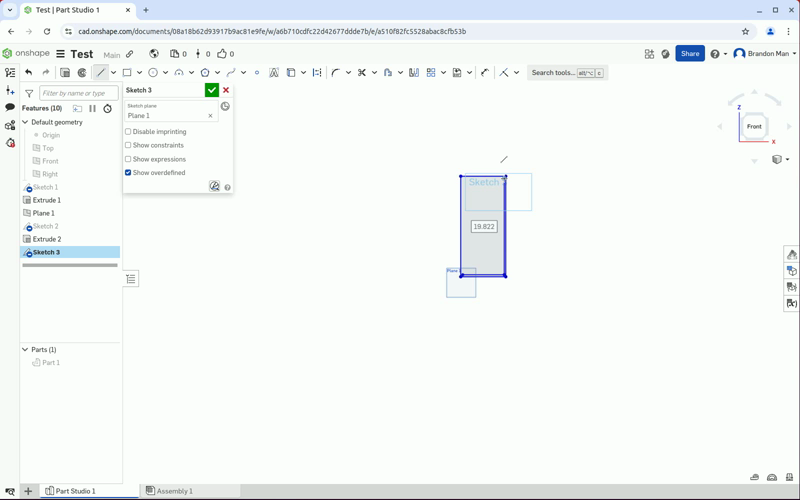
key_down(shift)
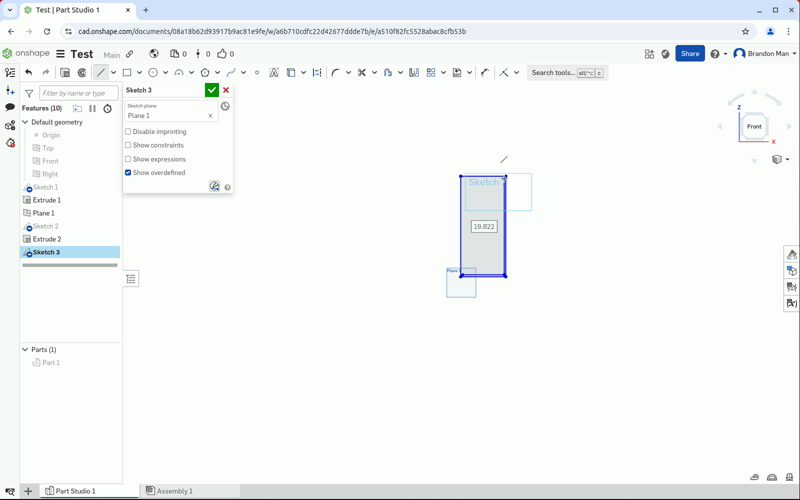
mouse_move(534, 178)
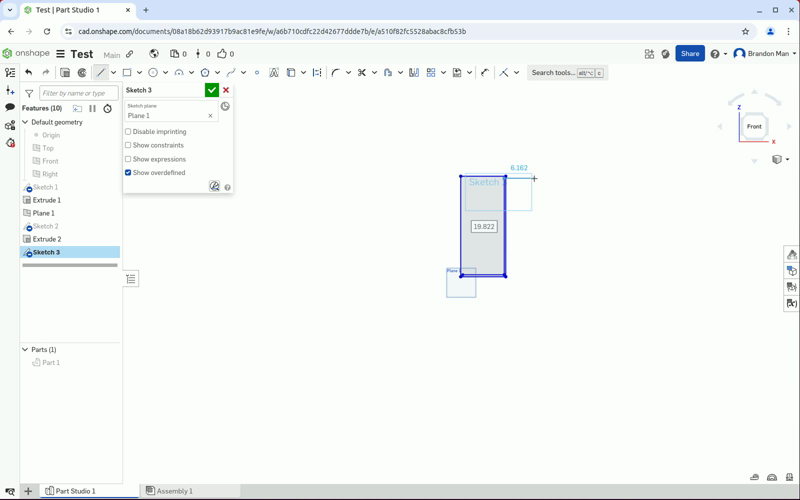
mouse_move(462, 178)
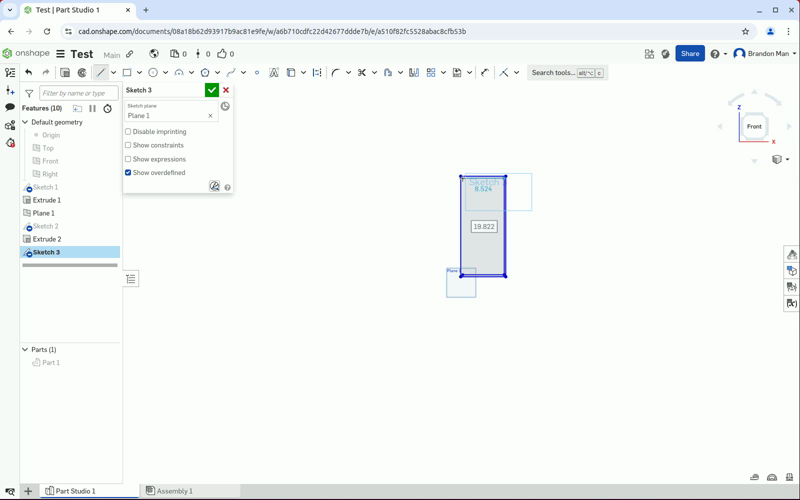
scroll(6)
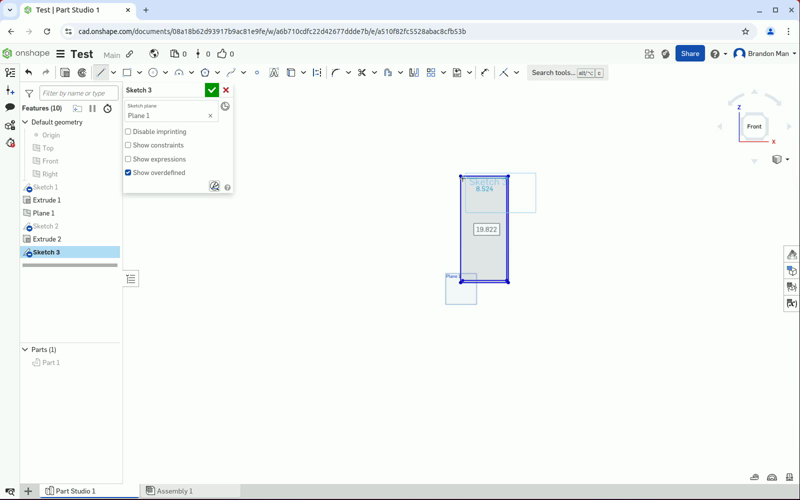
scroll(6)
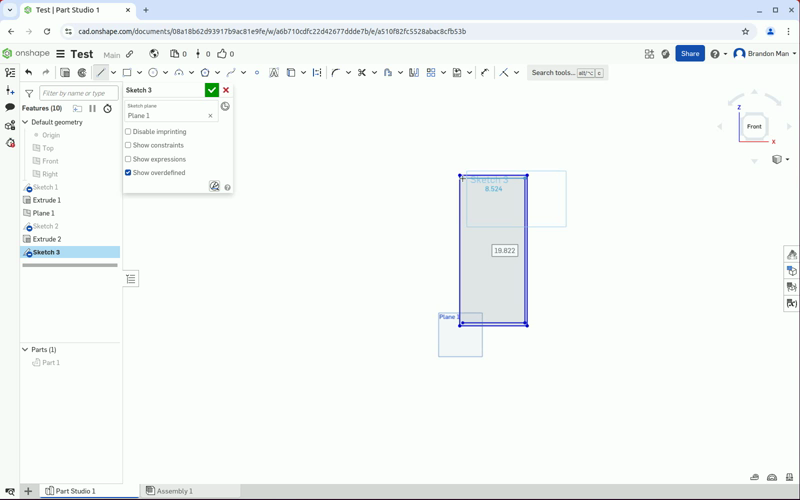
scroll(6)
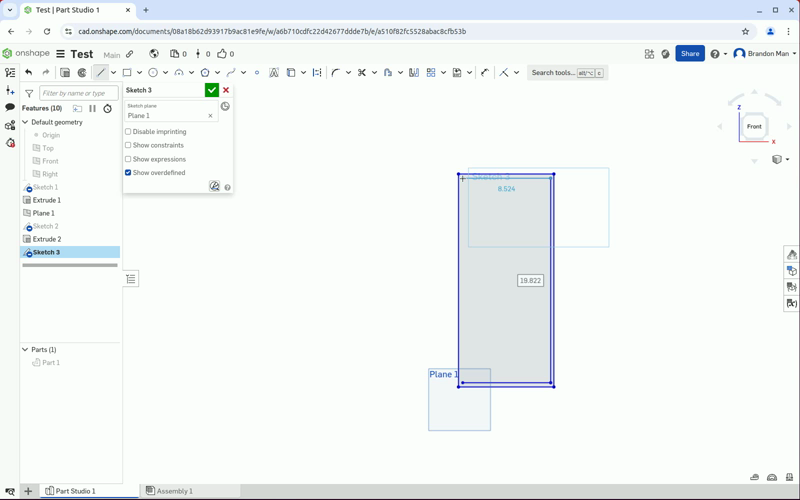
scroll(6)
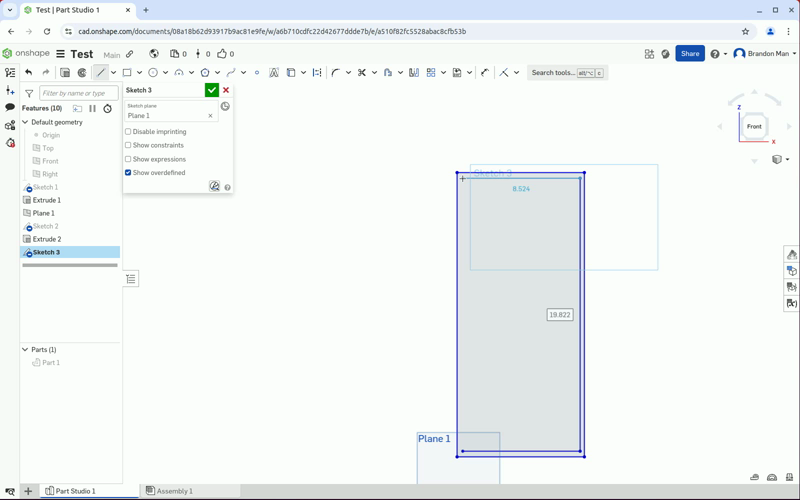
scroll(6)
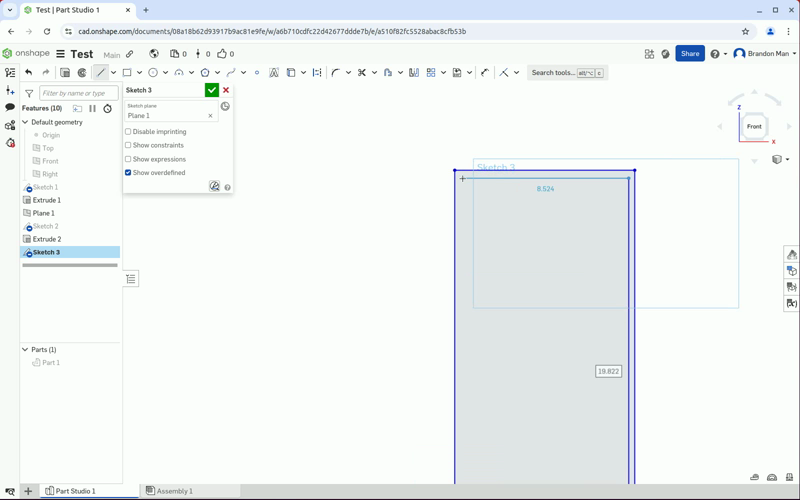
scroll(6)
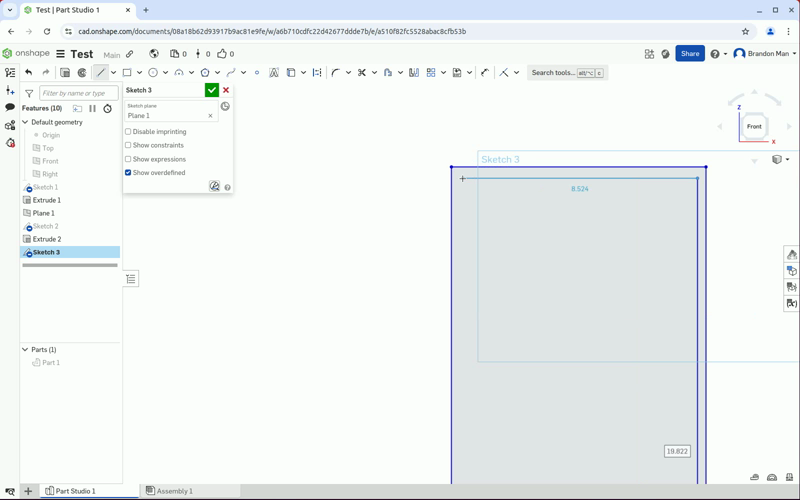
scroll(6)
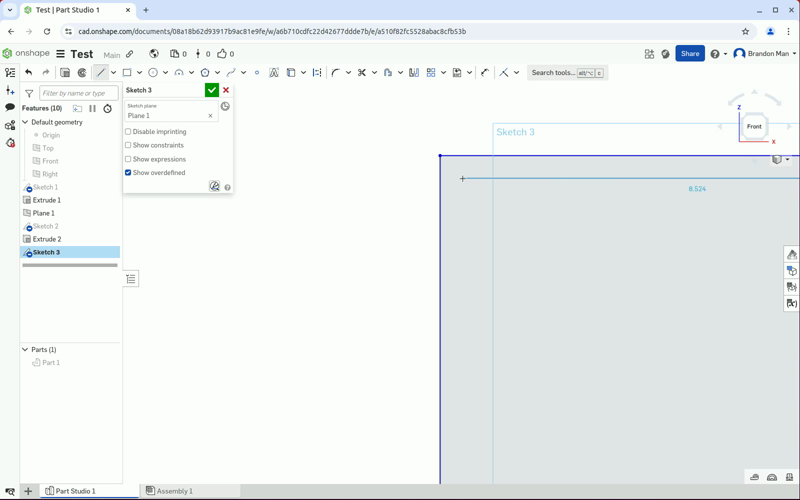
click(462, 178)
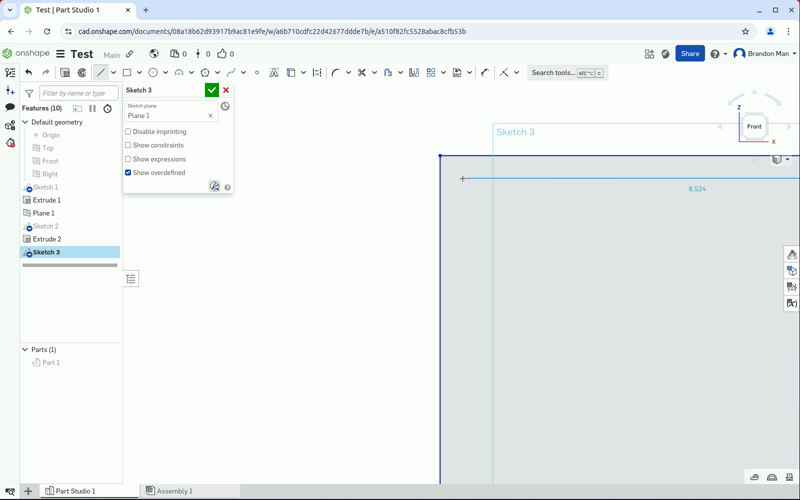
scroll(-6)
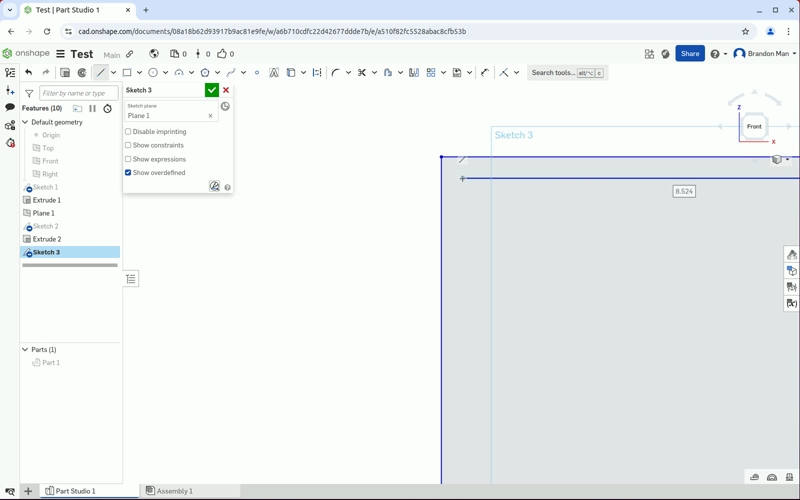
scroll(-6)
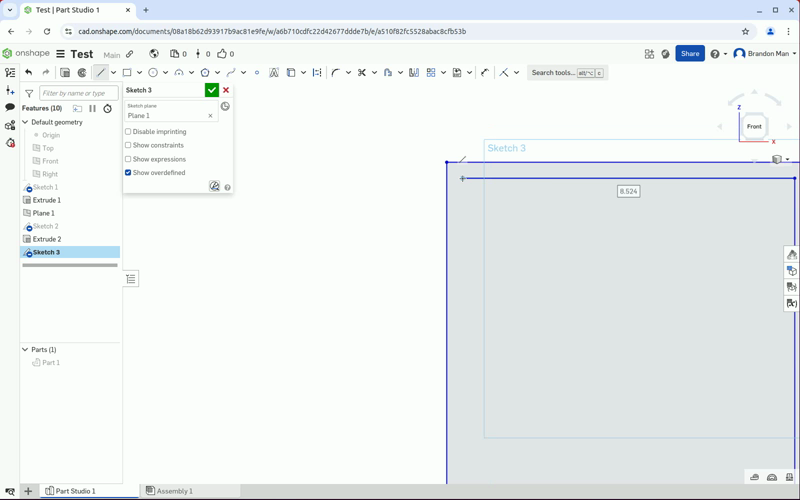
scroll(-6)
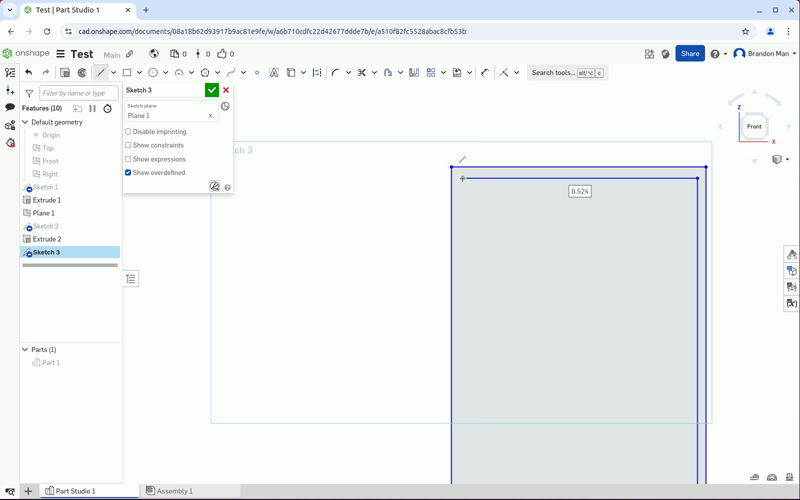
scroll(-6)
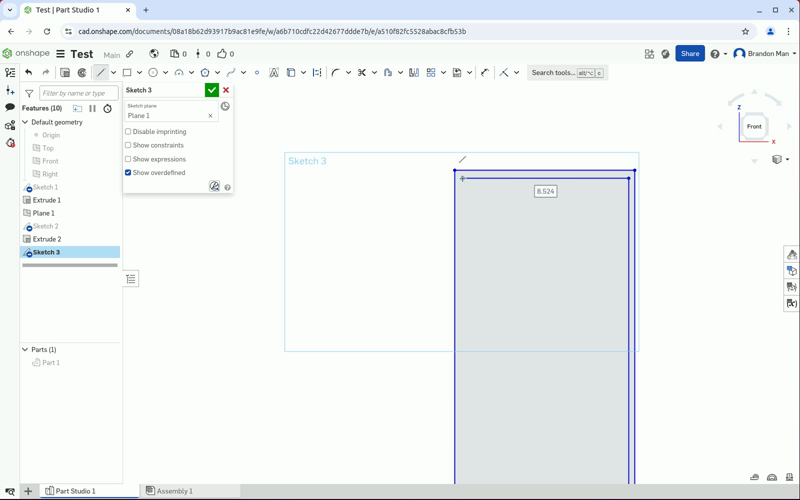
scroll(-6)
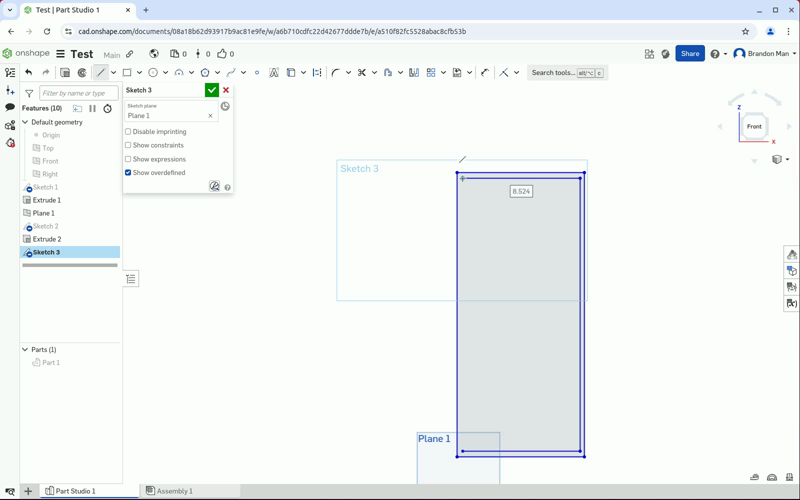
scroll(-6)
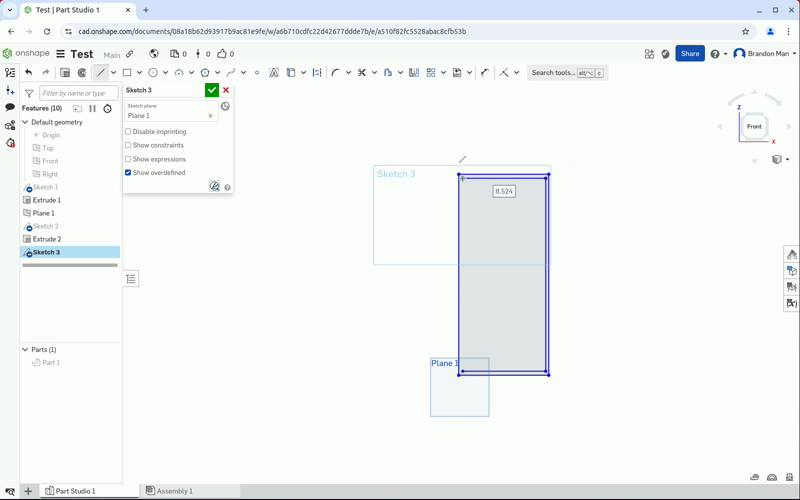
scroll(-6)
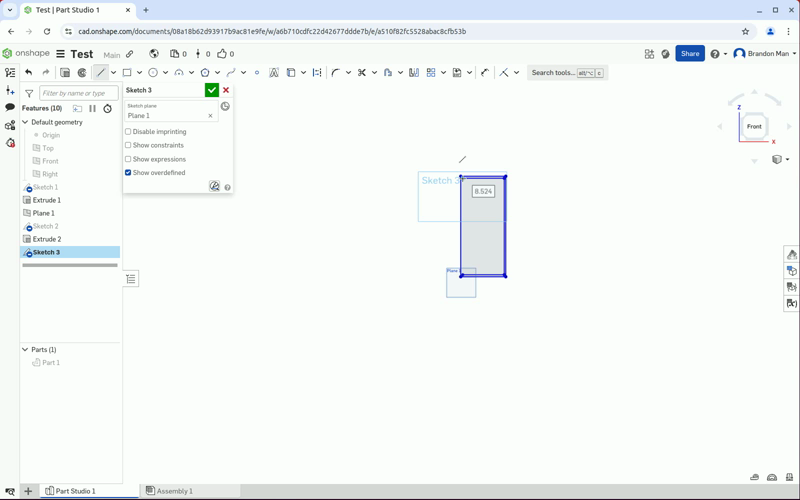
key_up(shift)
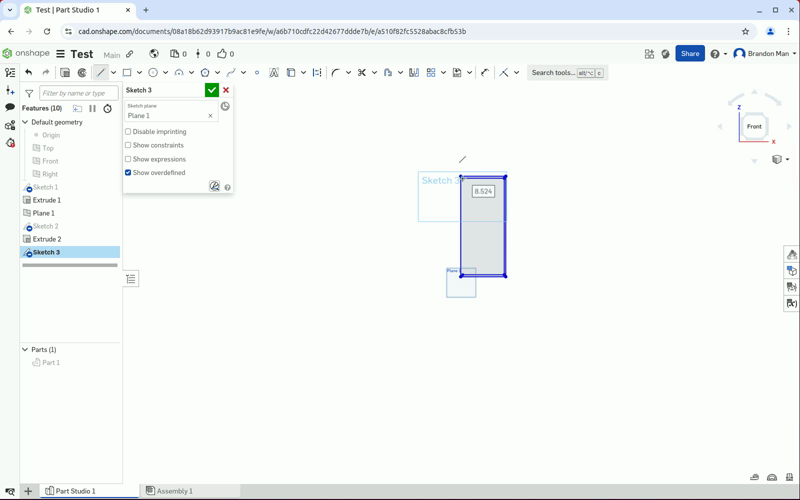
key_down(shift)
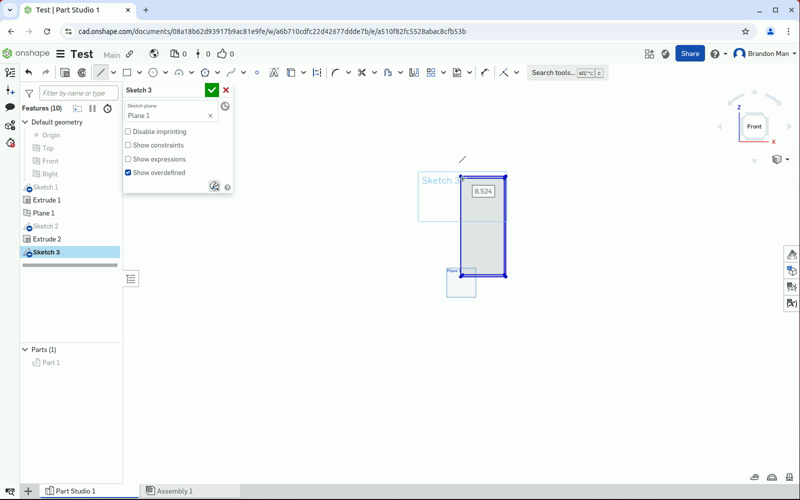
mouse_move(462, 274)
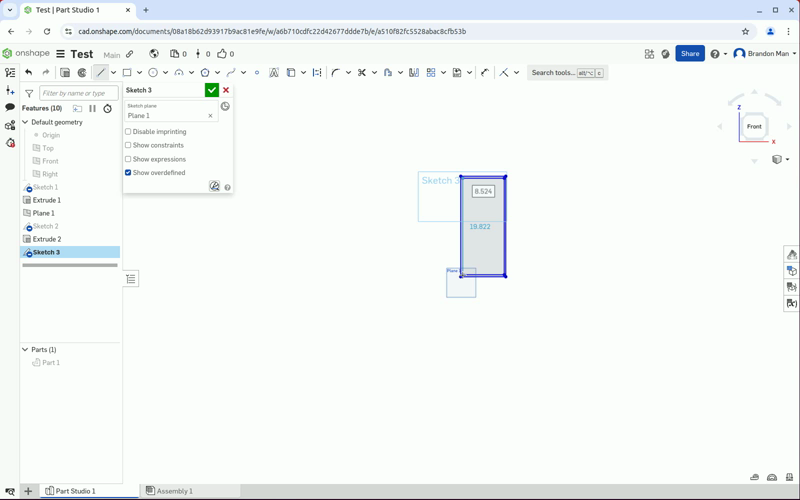
scroll(6)
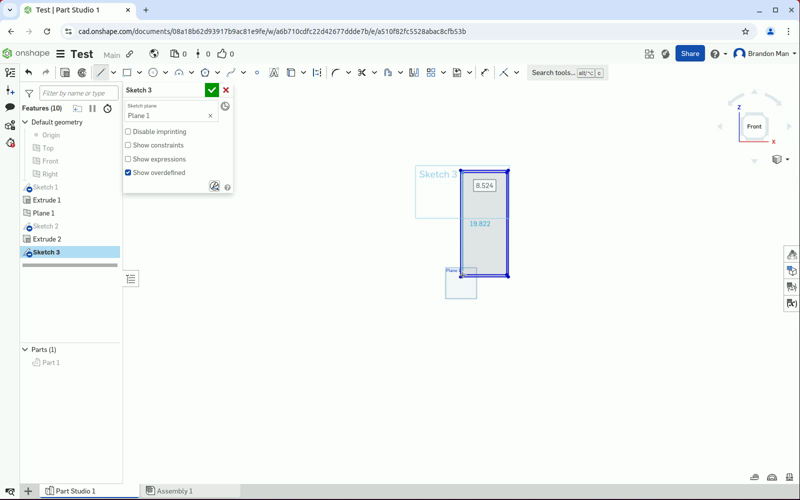
scroll(6)
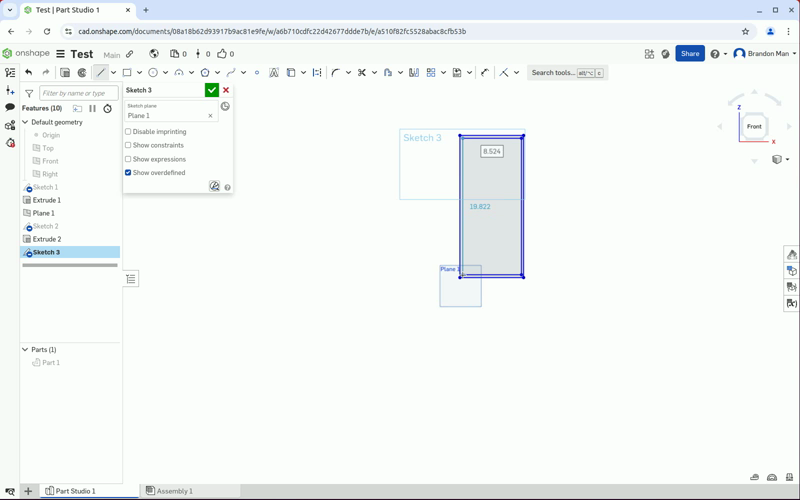
scroll(6)
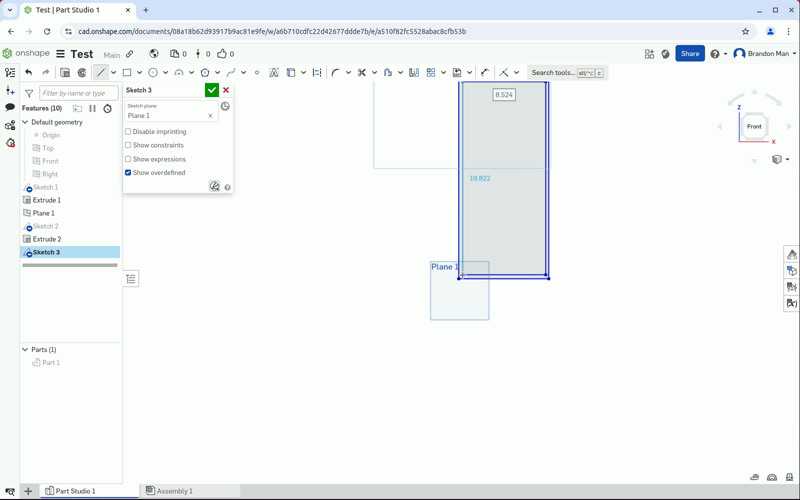
scroll(6)
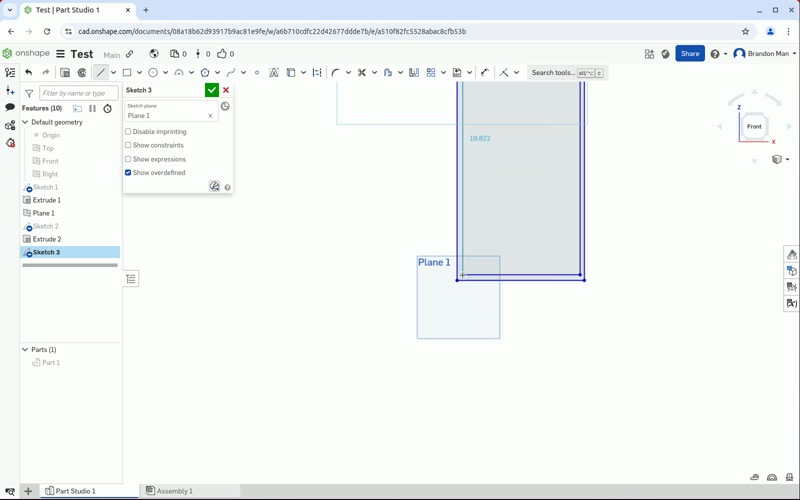
scroll(6)
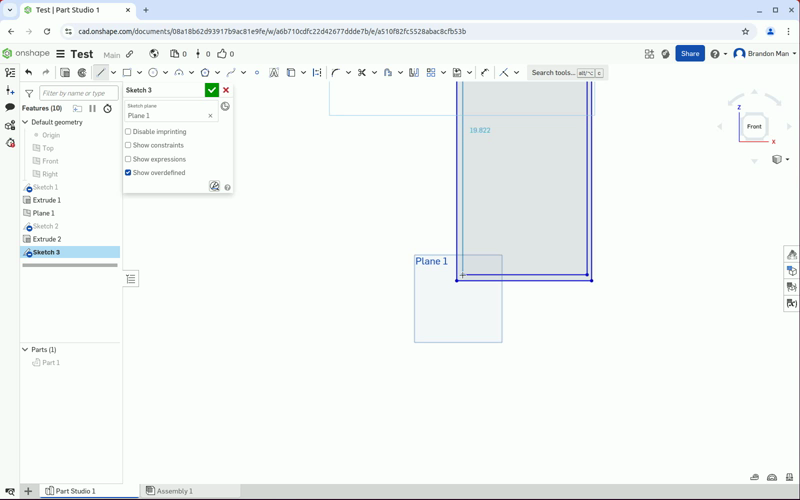
scroll(6)
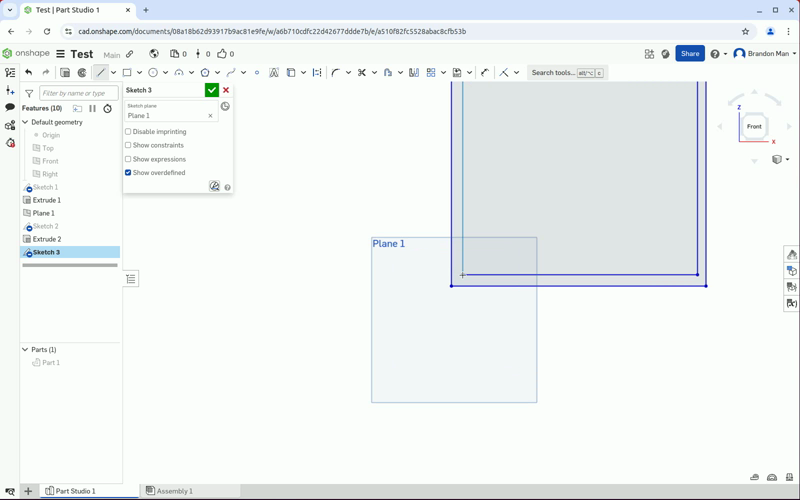
scroll(6)
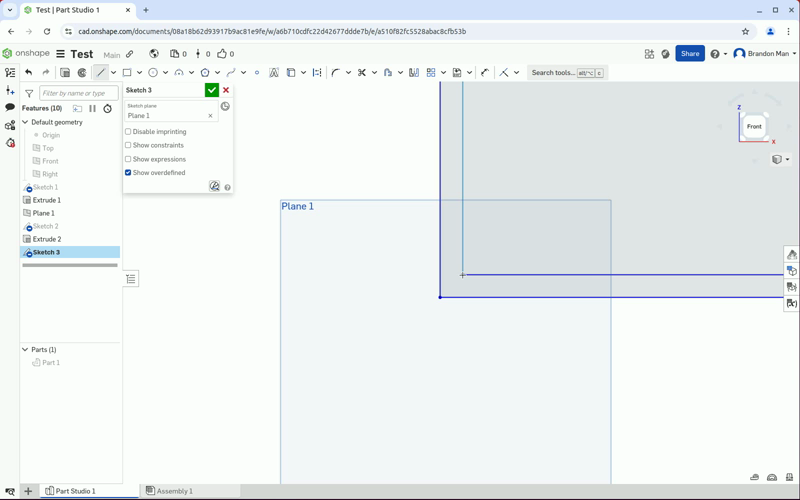
key_up(shift)
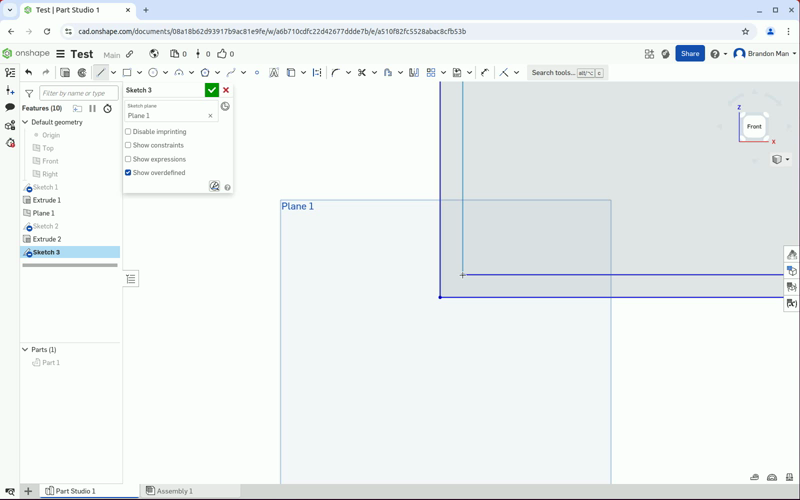
click(462, 274)
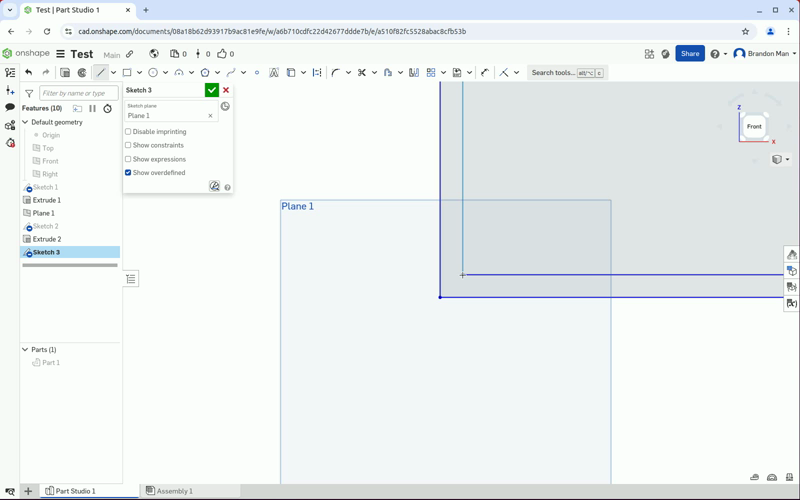
scroll(-6)
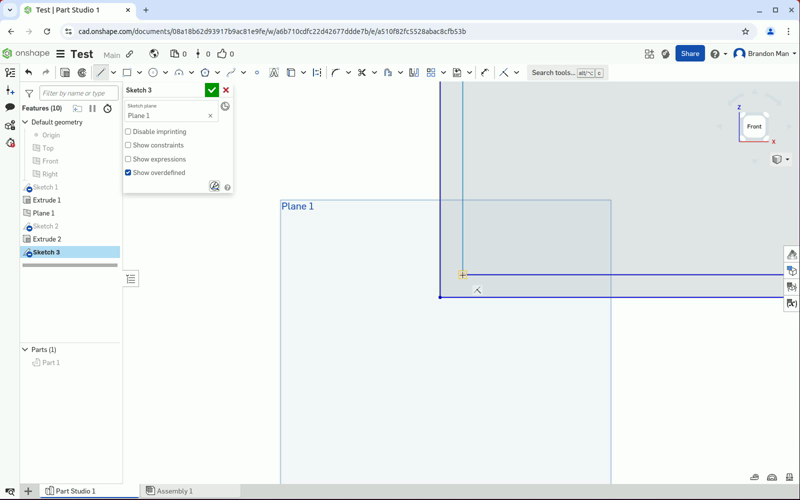
scroll(-6)
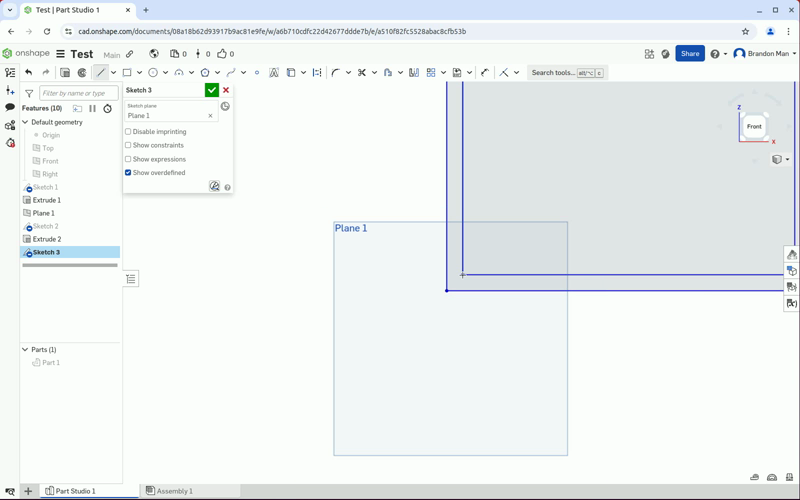
scroll(-6)
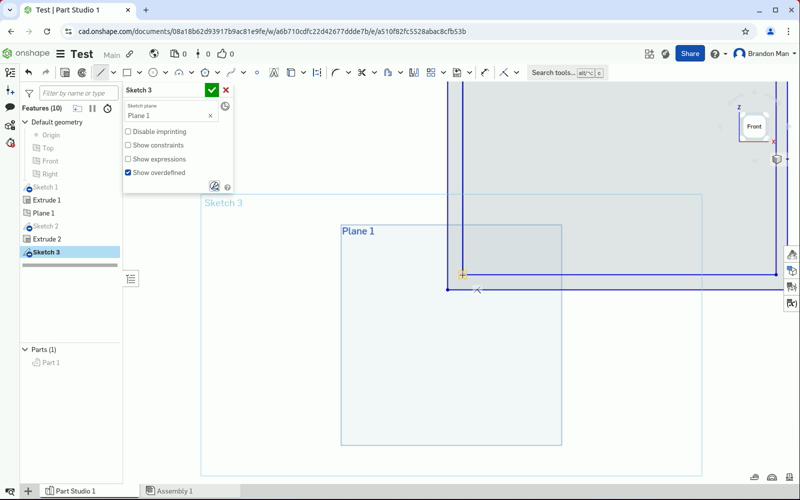
scroll(-6)
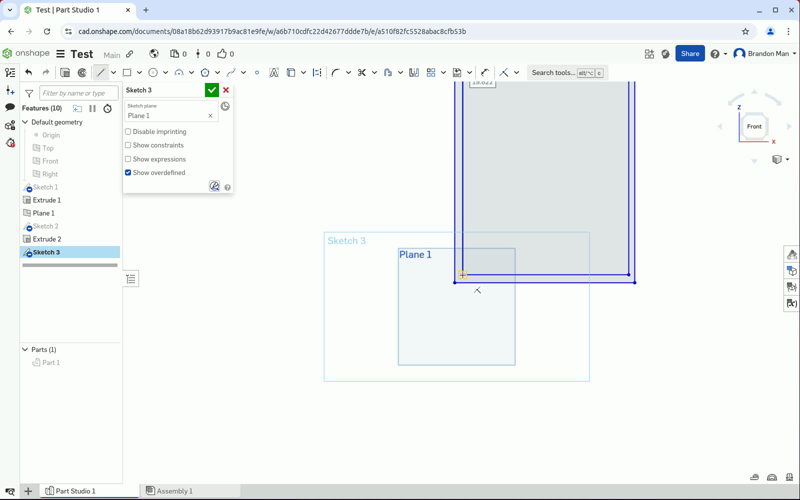
scroll(-6)
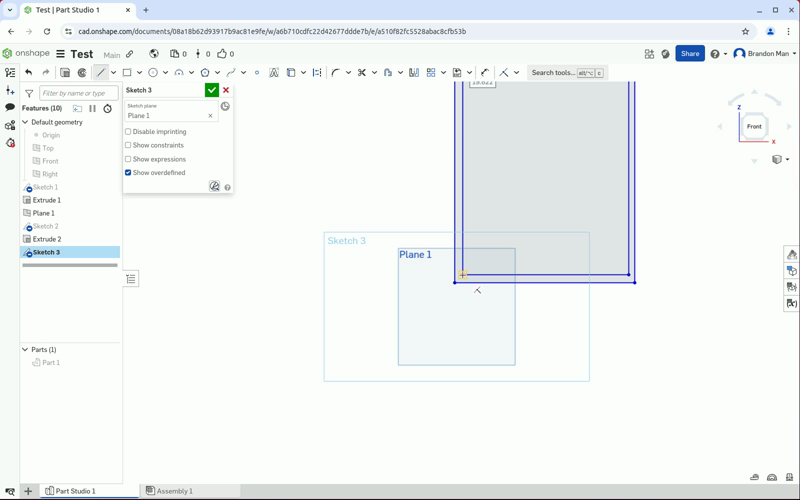
scroll(-6)
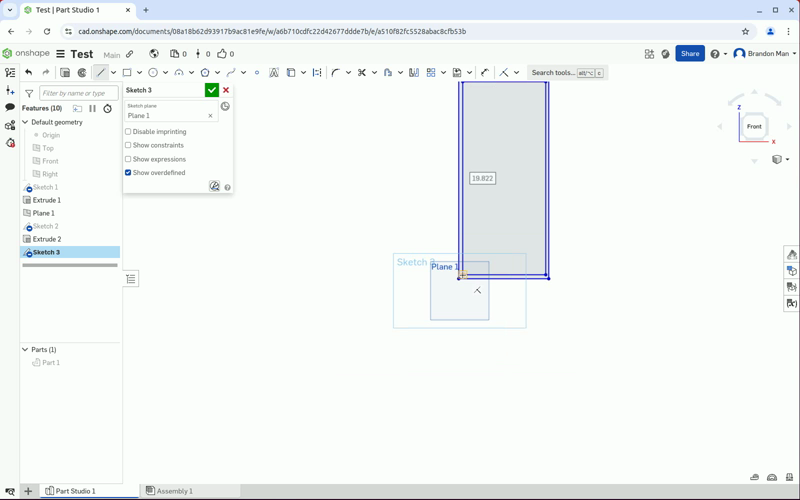
scroll(-6)
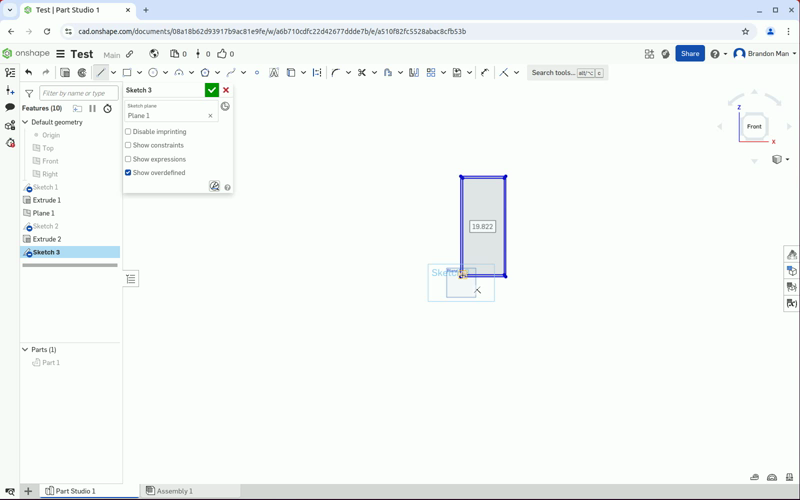
key(esc)
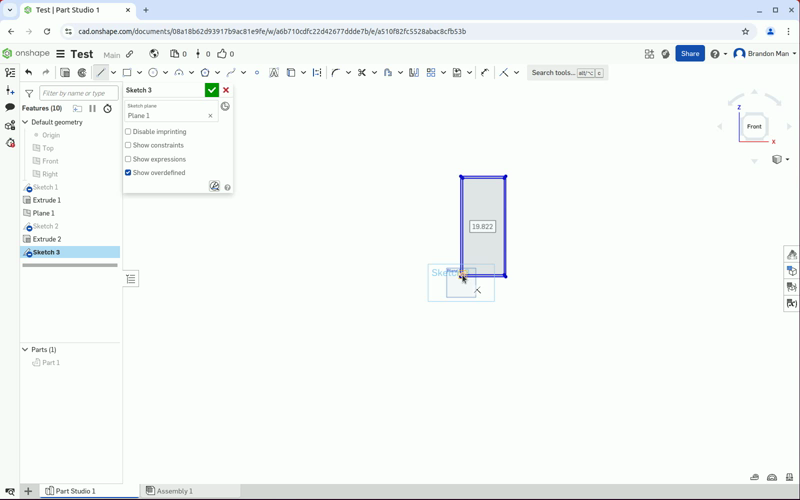
mouse_move(462, 269)
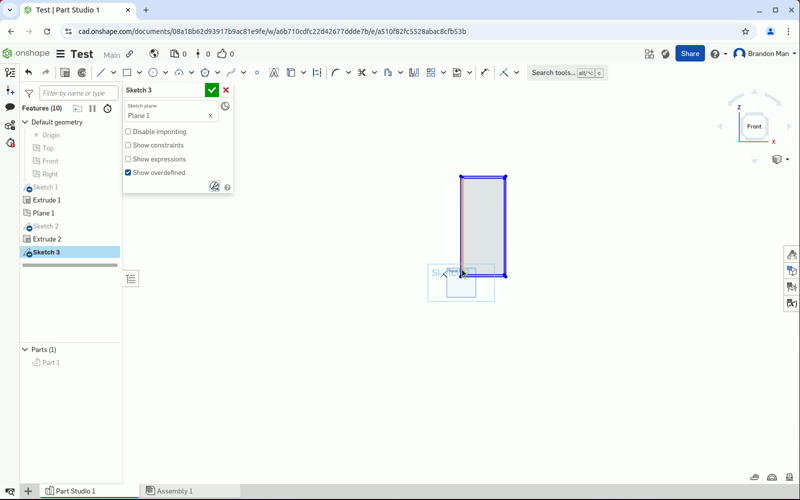
scroll(6)
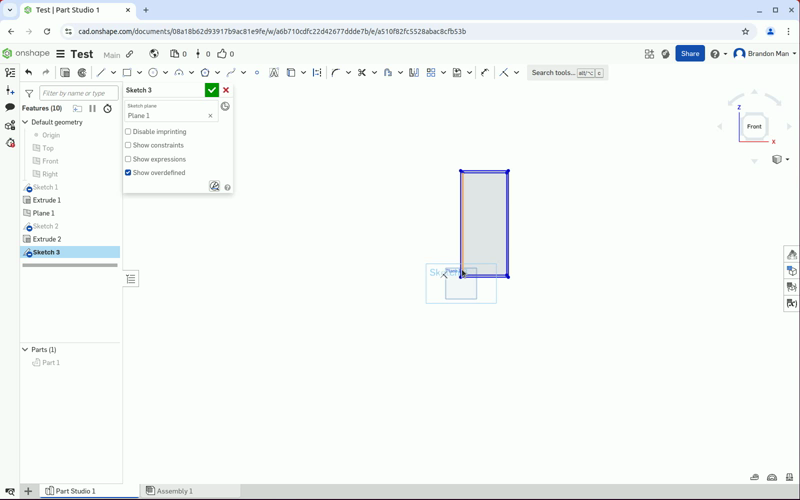
scroll(6)
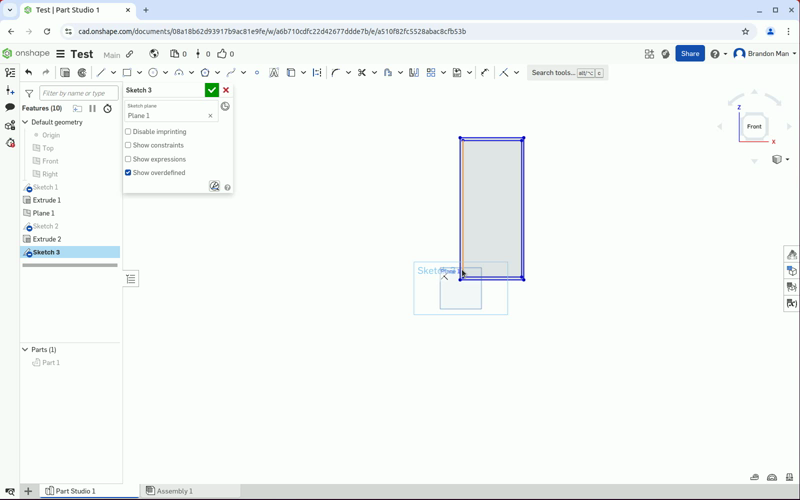
scroll(6)
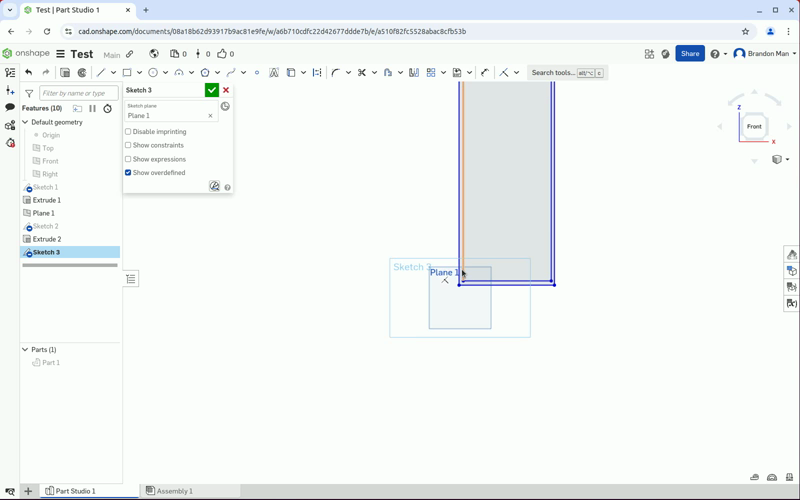
scroll(6)
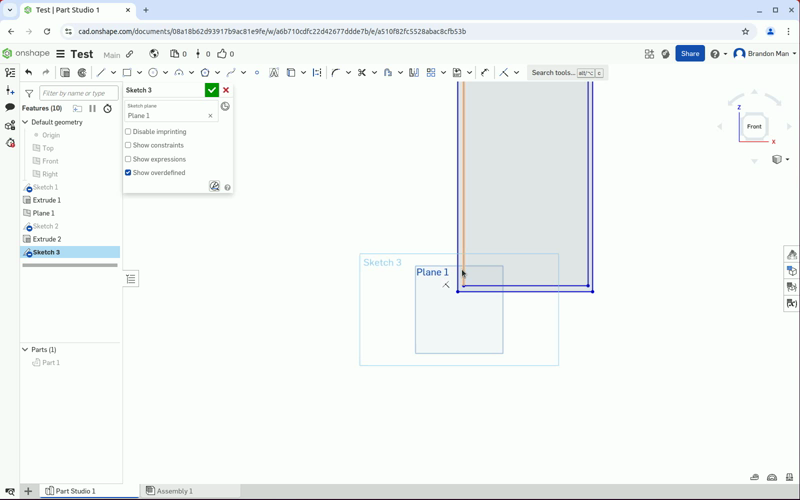
scroll(6)
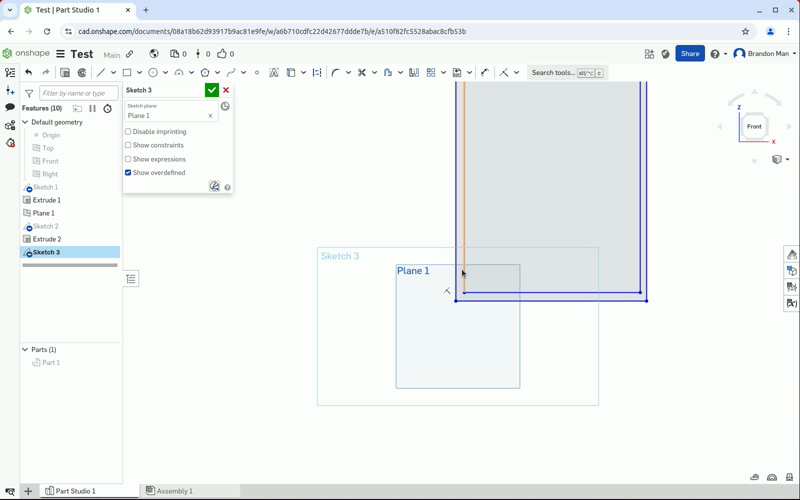
scroll(6)
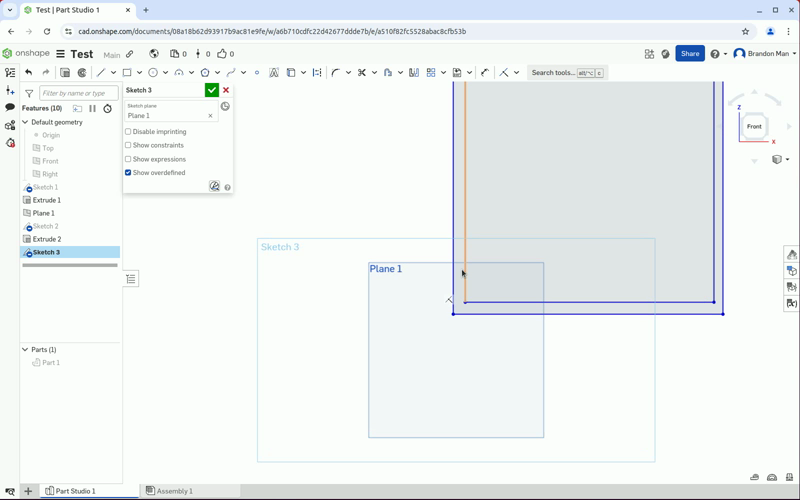
scroll(6)
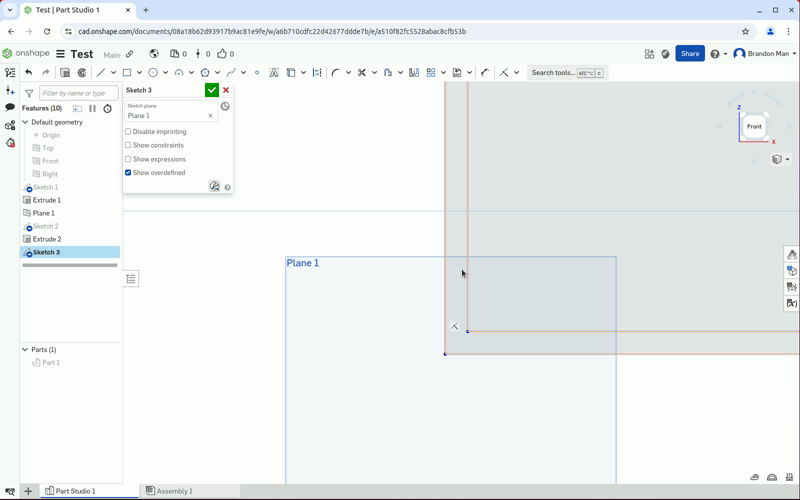
click(462, 269)
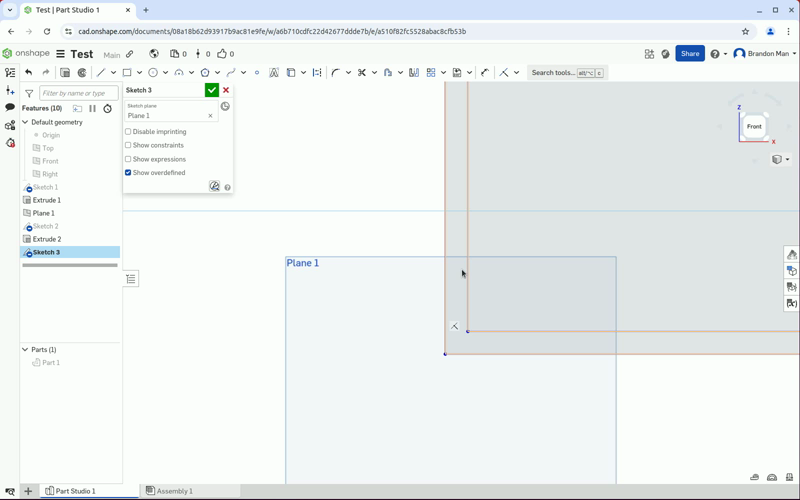
scroll(-6)
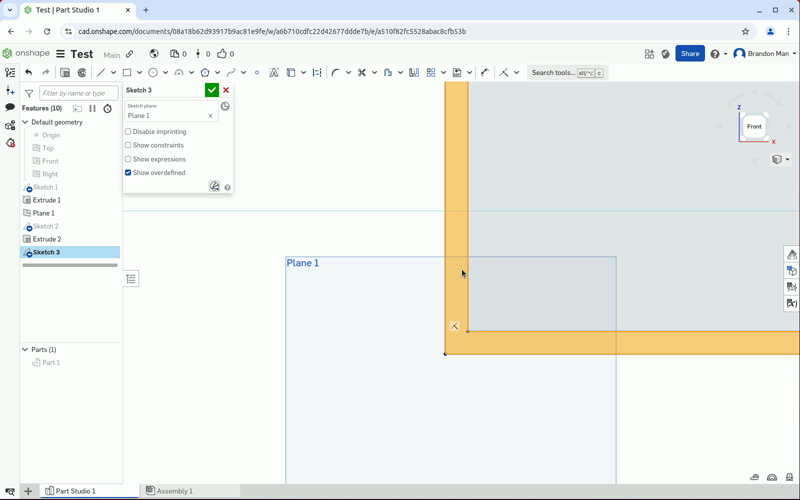
scroll(-6)
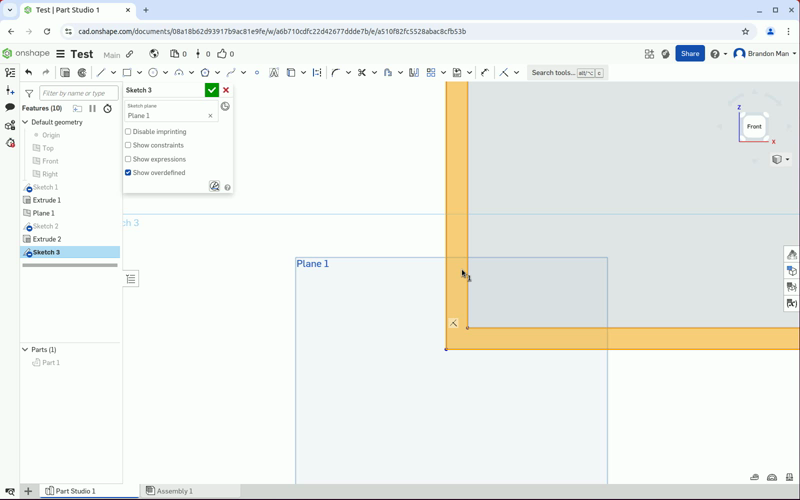
scroll(-6)
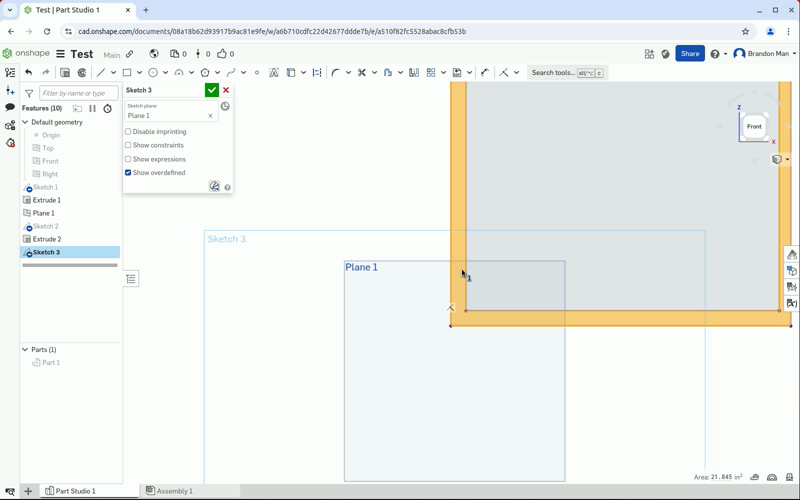
scroll(-6)
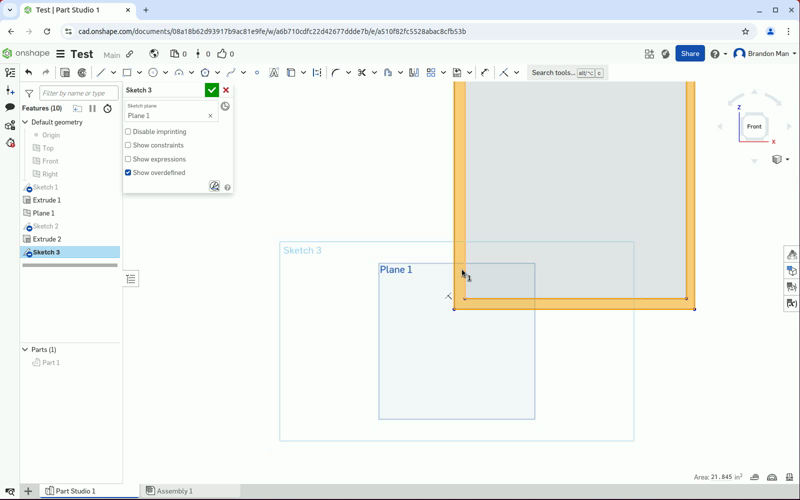
scroll(-6)
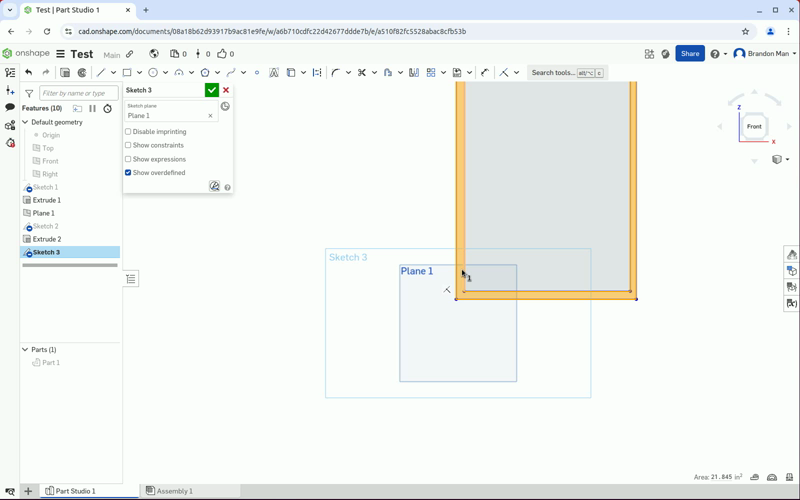
scroll(-6)
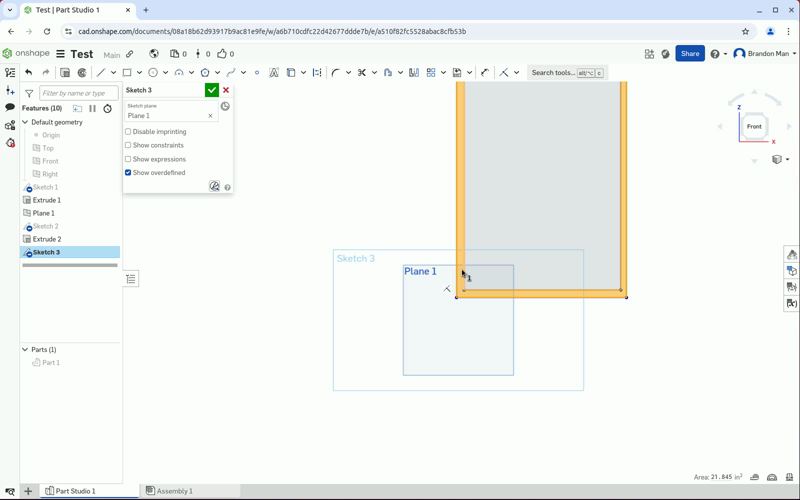
scroll(-6)
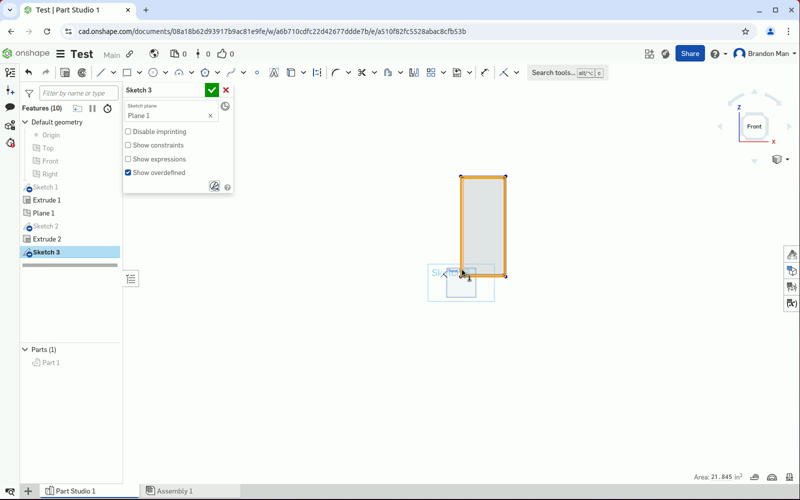
mouse_move(73, 352)
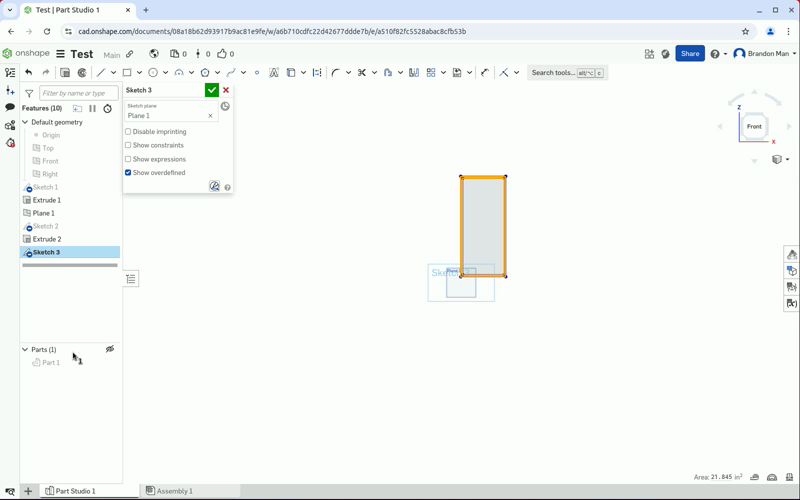
key(shift+y)
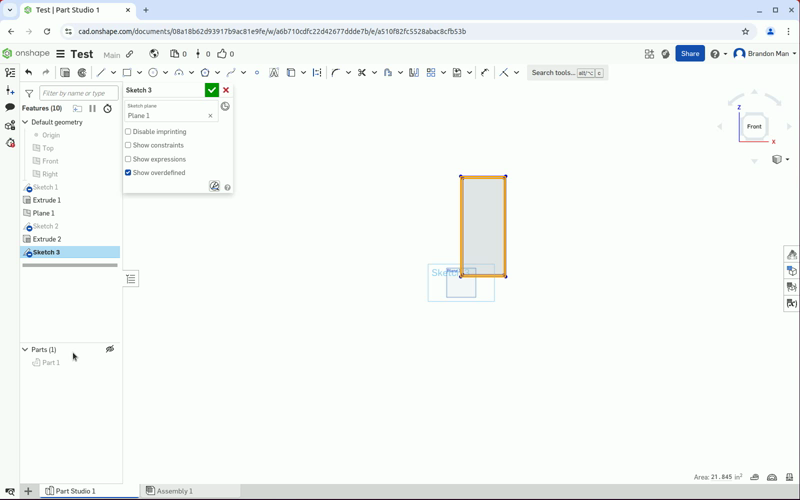
key(shift+e)
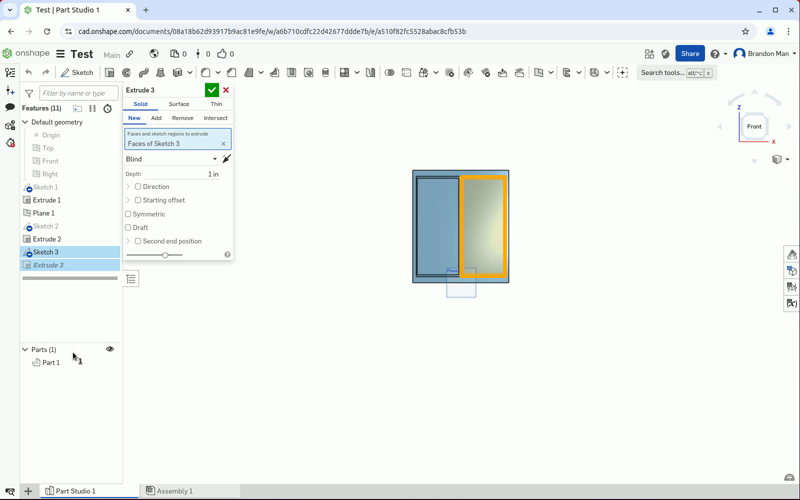
mouse_move(143, 106)
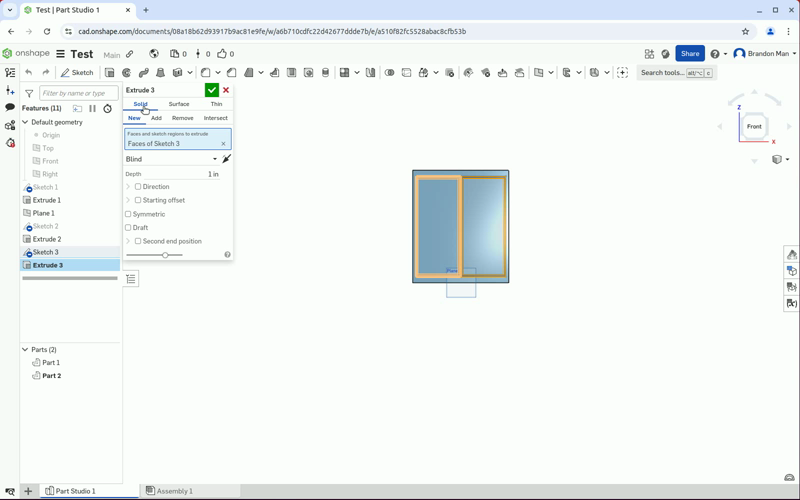
click(143, 106)
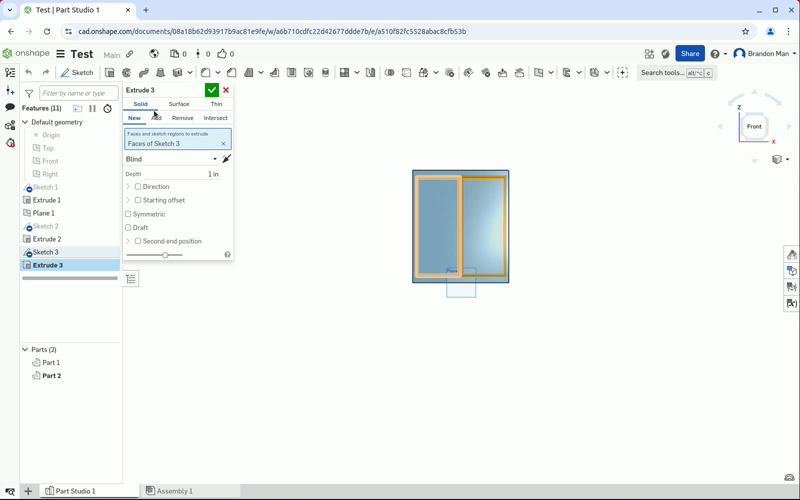
mouse_move(186, 120)
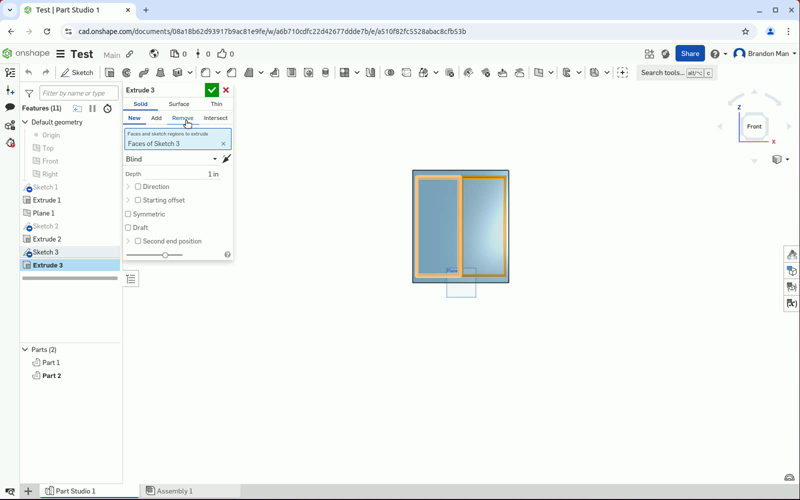
click(186, 120)
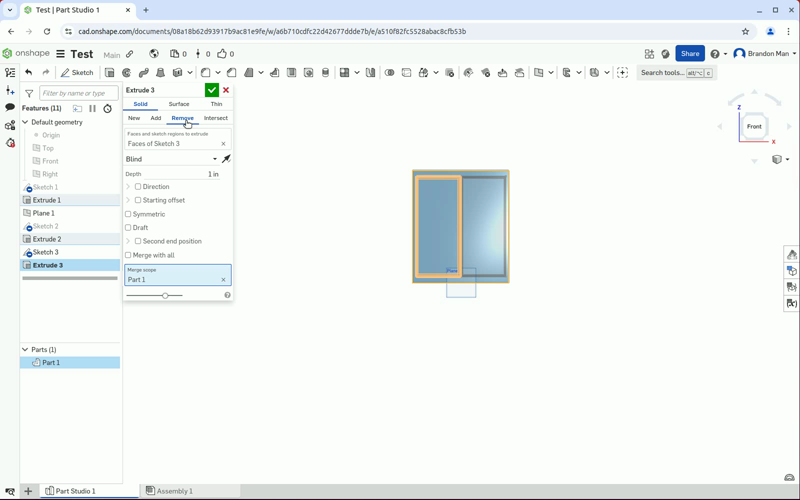
key(tab, 4)
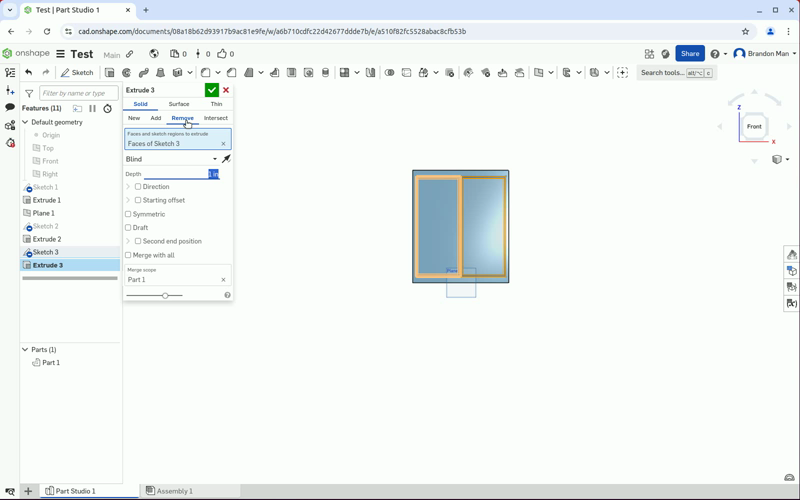
text(0.241)
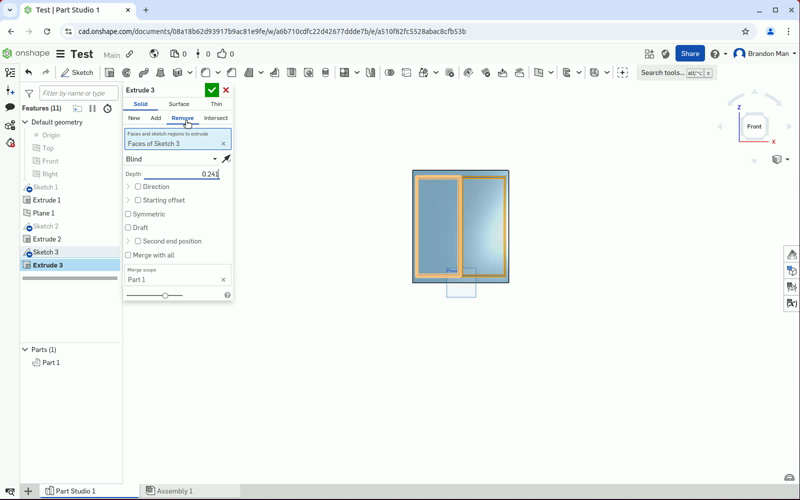
key(tab, 6)
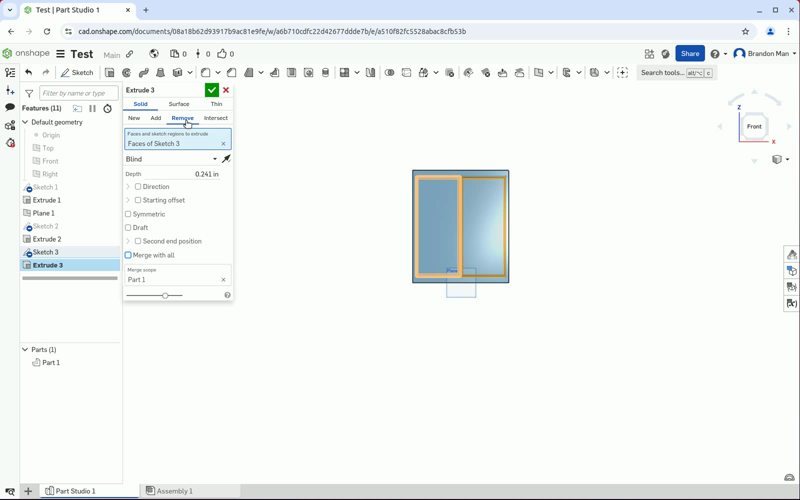
key(space)
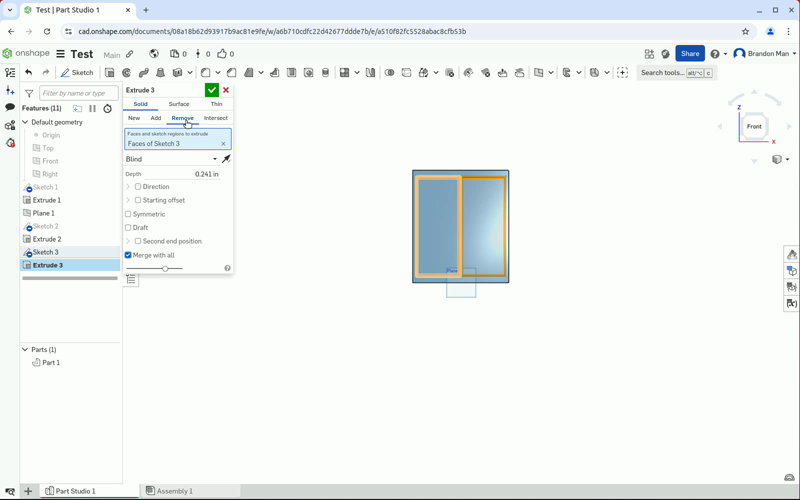
key(enter)
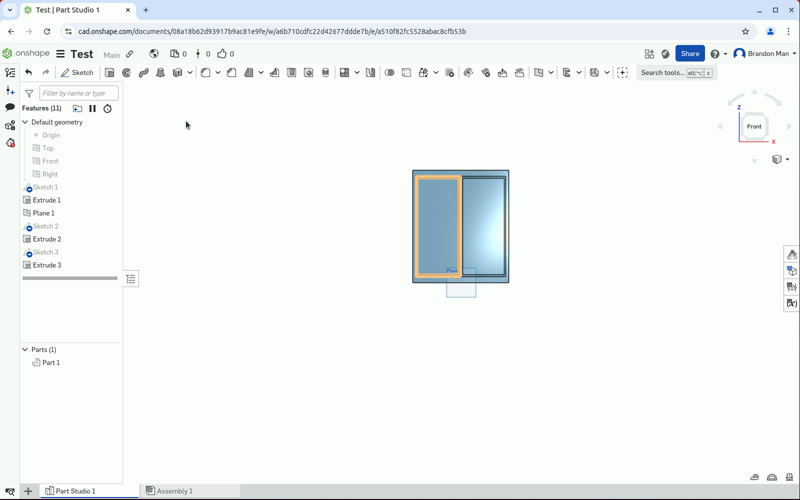
key(shift+h)
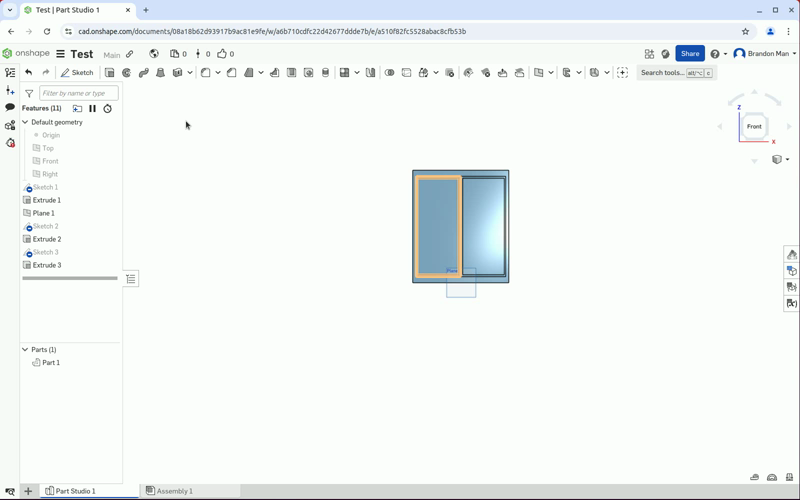
key(shift+h)
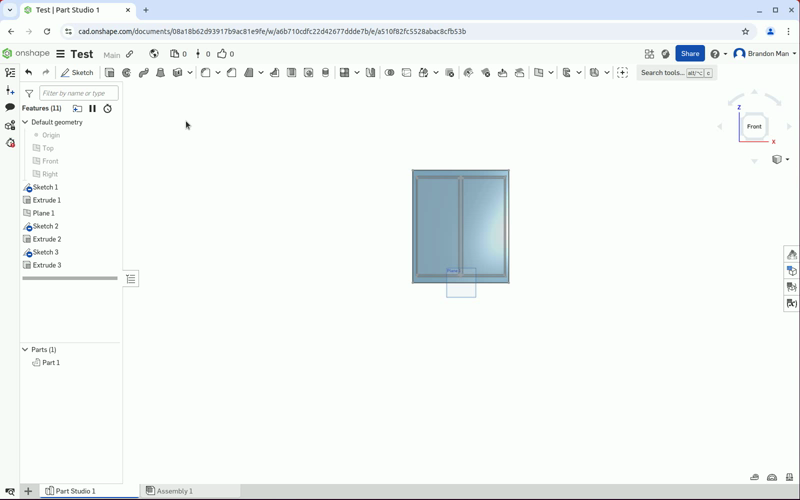
key(shift+7)
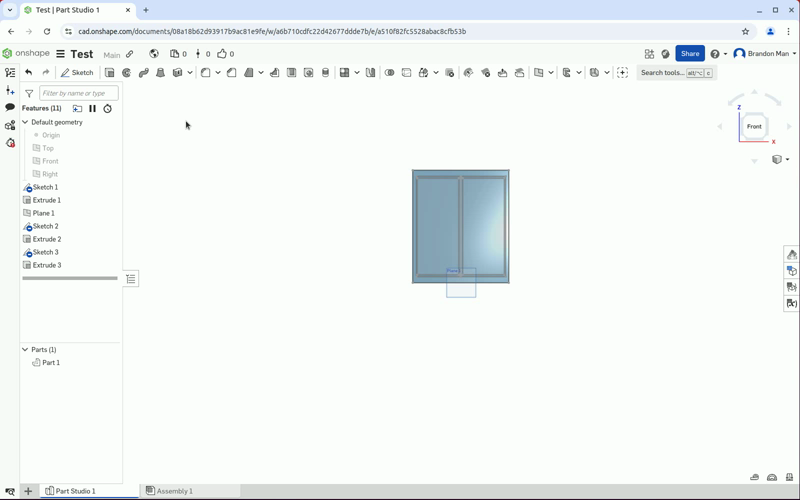
key(left, 2)
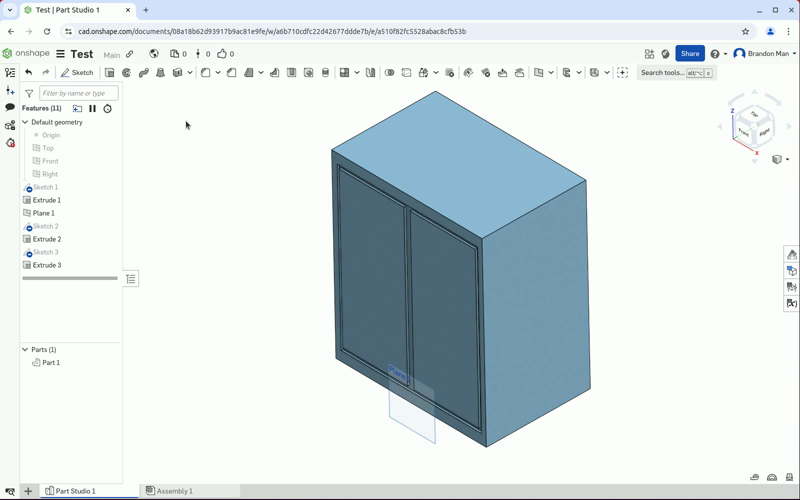
key(down, 2)
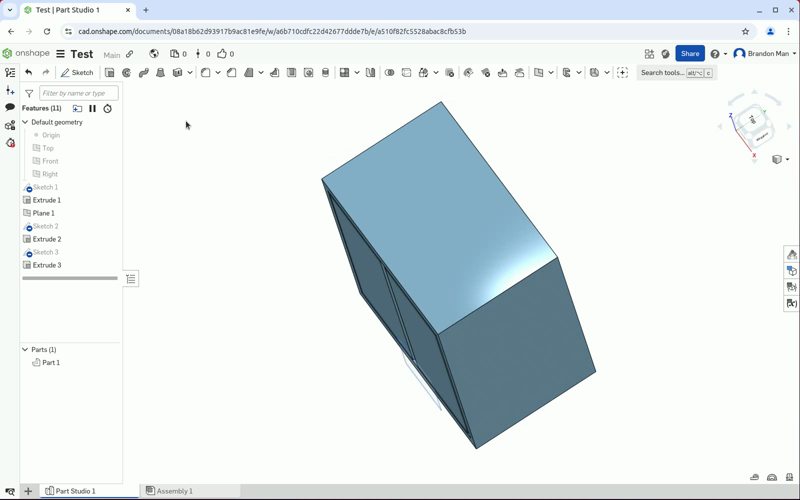
key(up, 2)
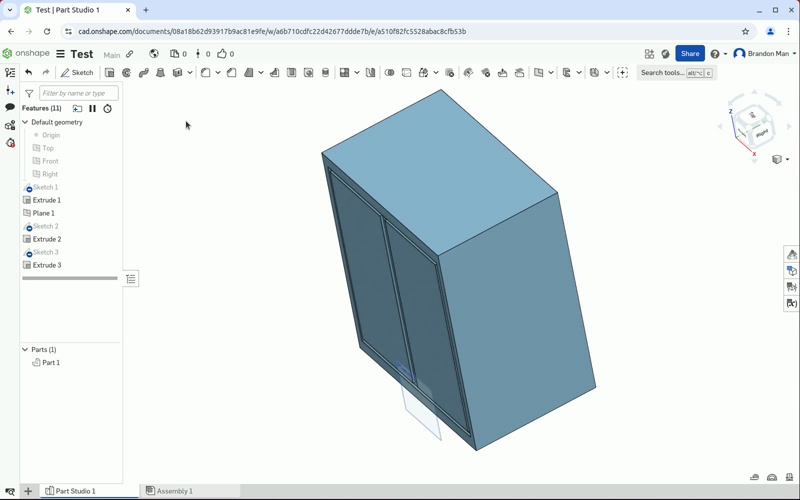
key(right, 2)
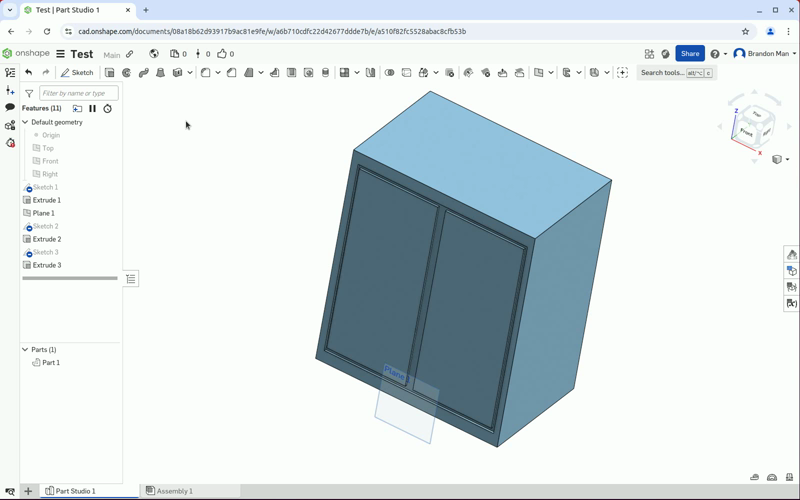
mouse_move(73, 189)
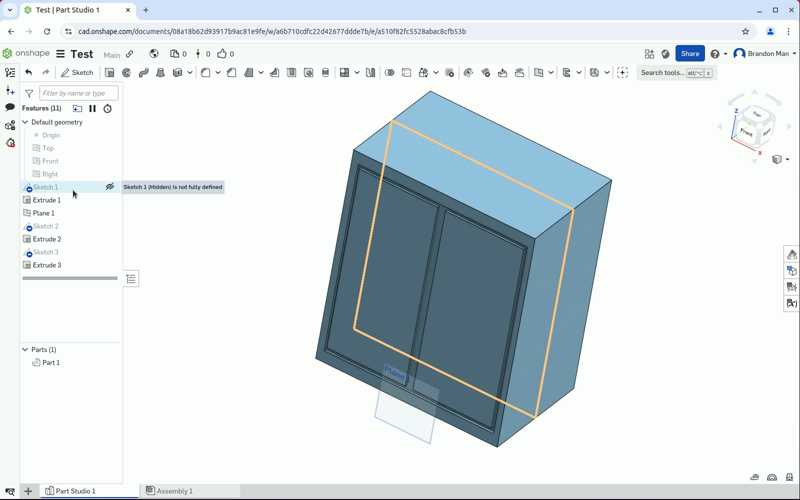
click(73, 189)